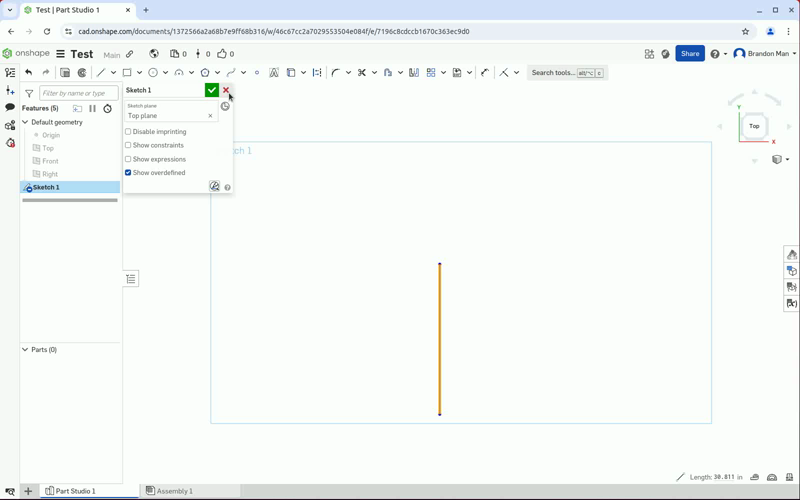
key(shift+h)
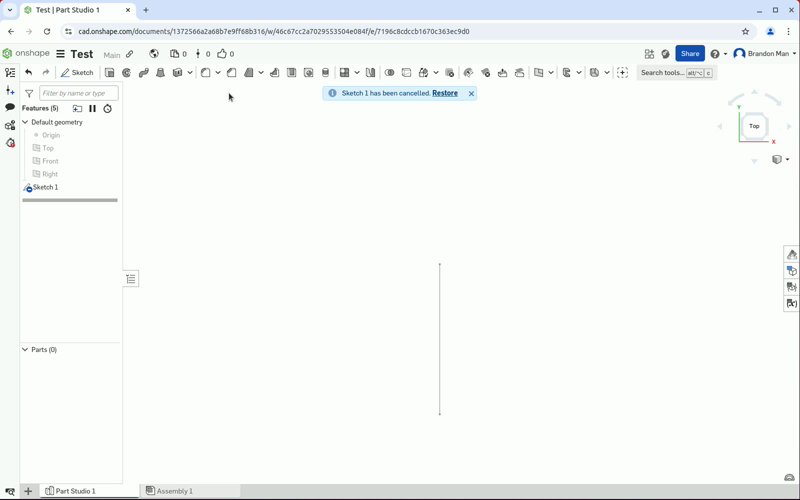
mouse_move(73, 352)
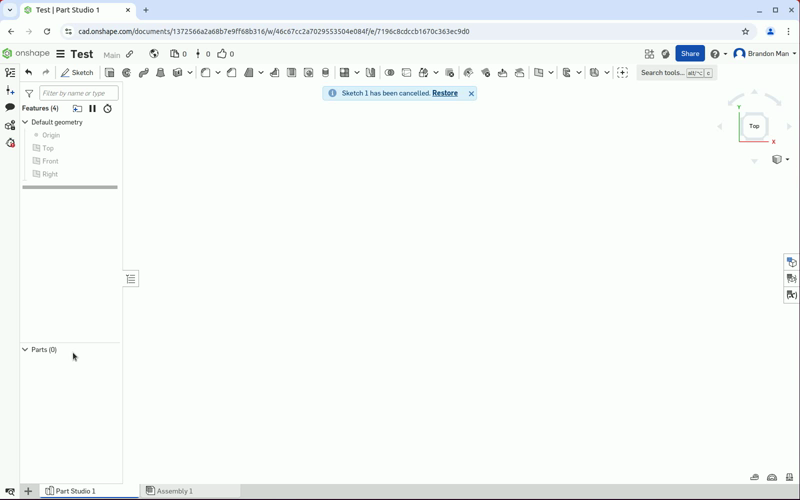
key(y)
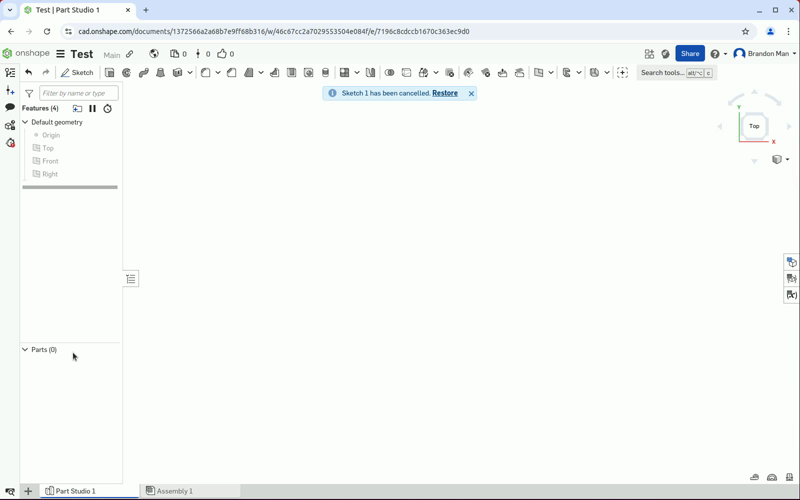
key(shift+p)
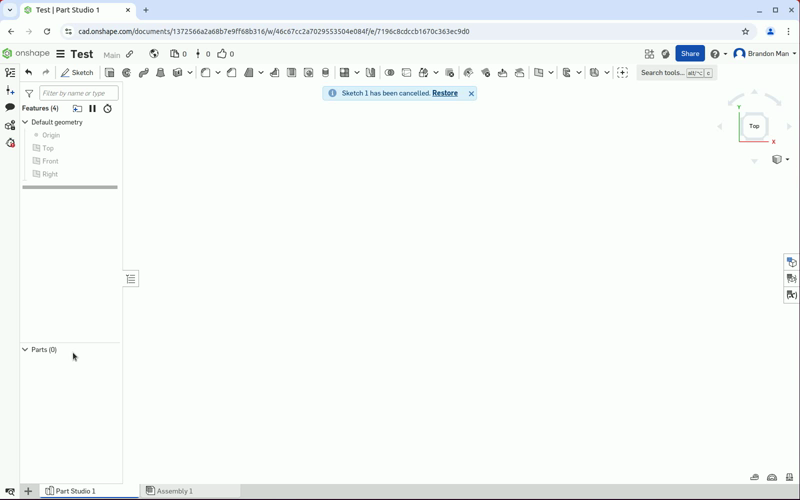
key(space)
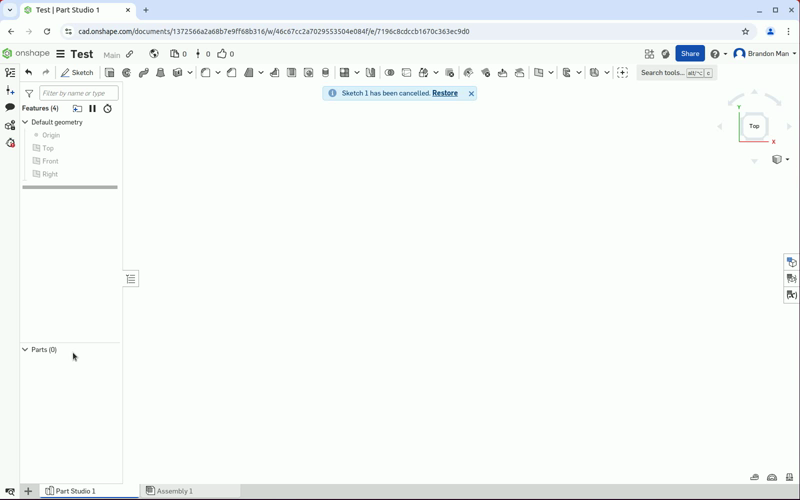
key_down(shift)
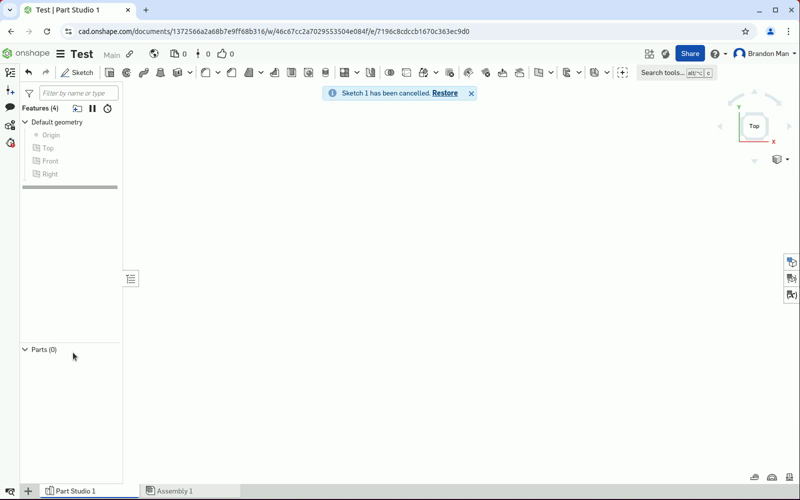
key(up)
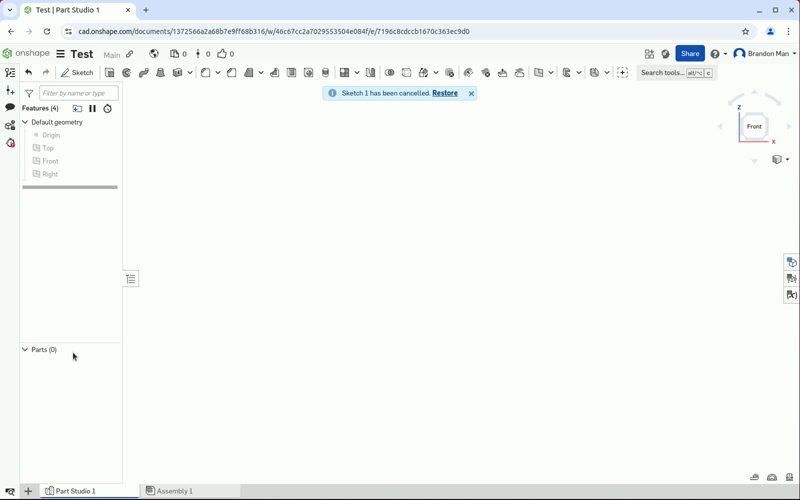
key_up(shift)
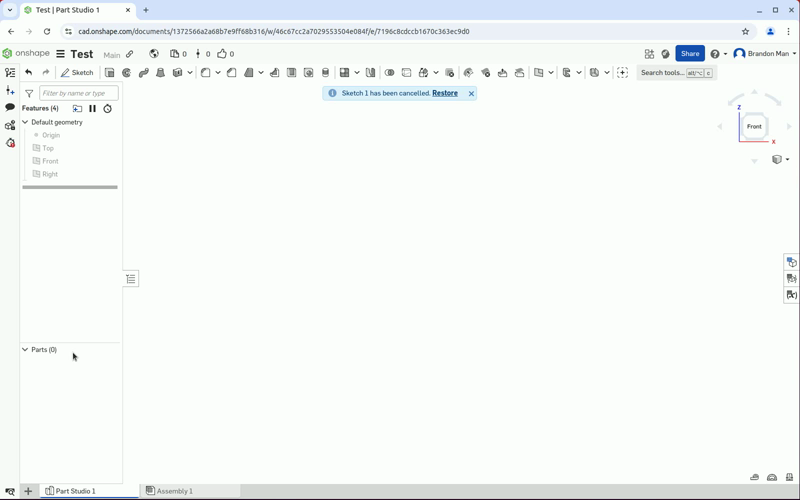
mouse_move(73, 352)
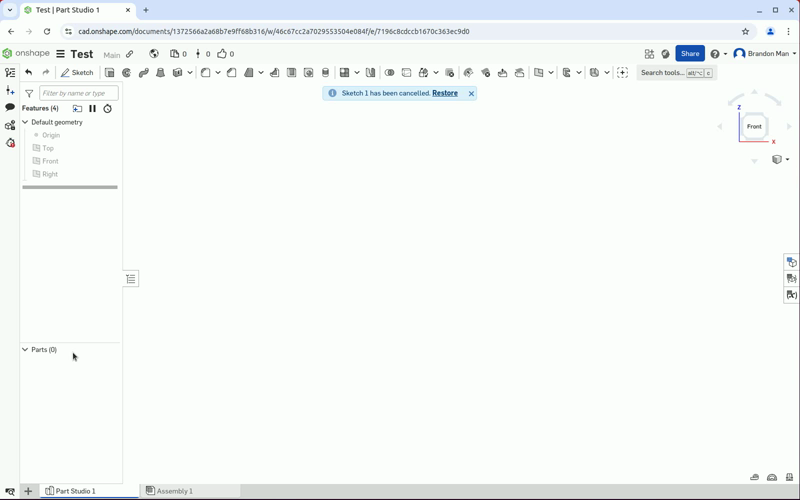
key(shift+y)
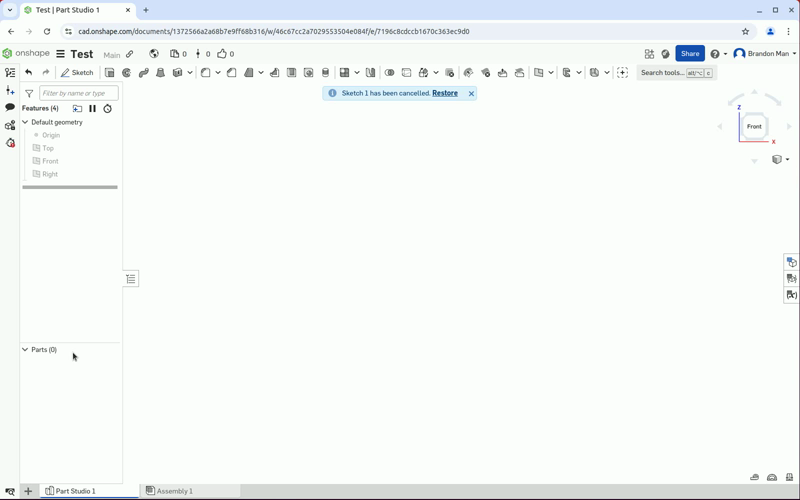
key(shift+s)
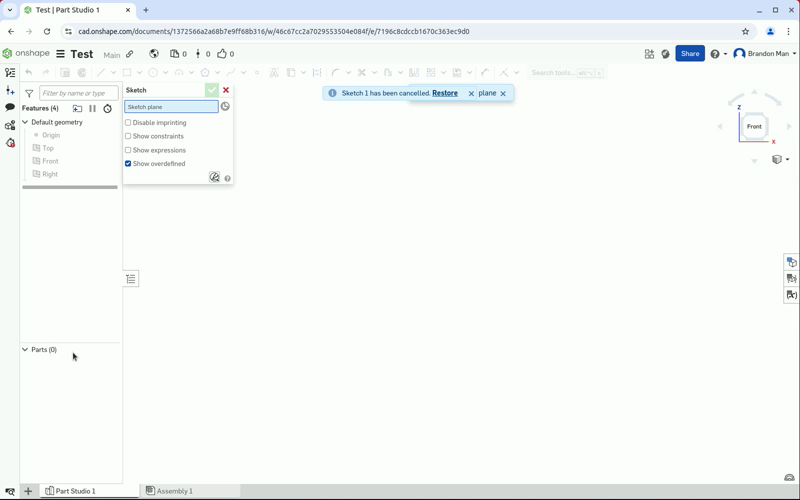
mouse_move(73, 163)
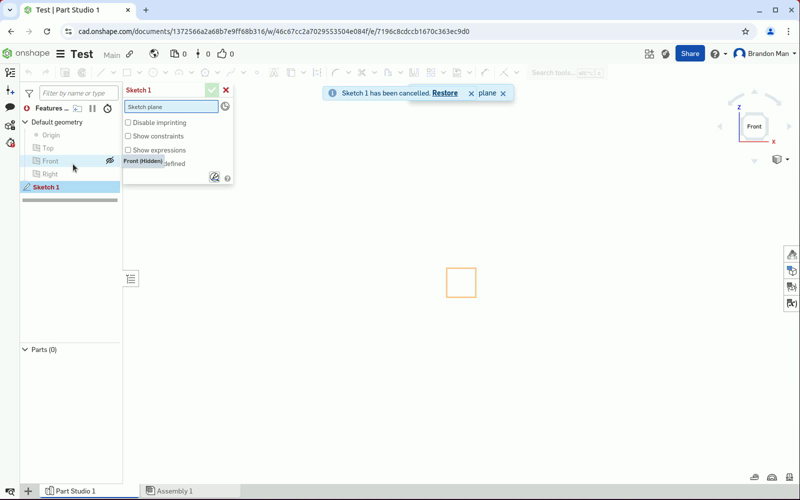
click(73, 163)
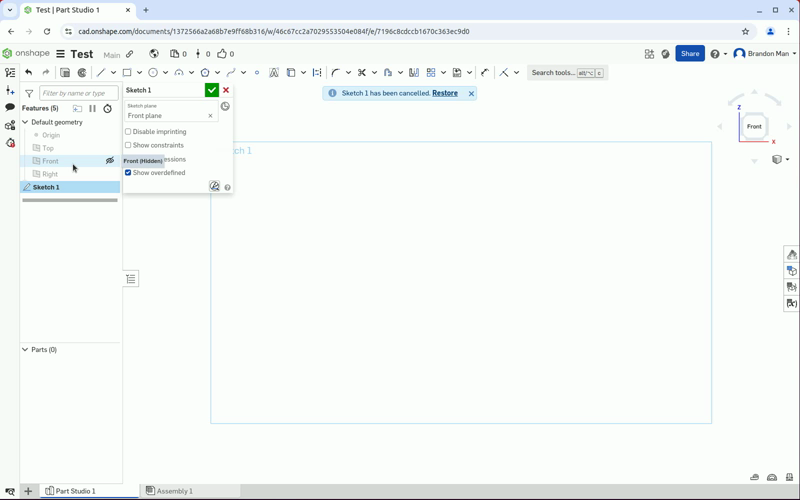
mouse_move(73, 352)
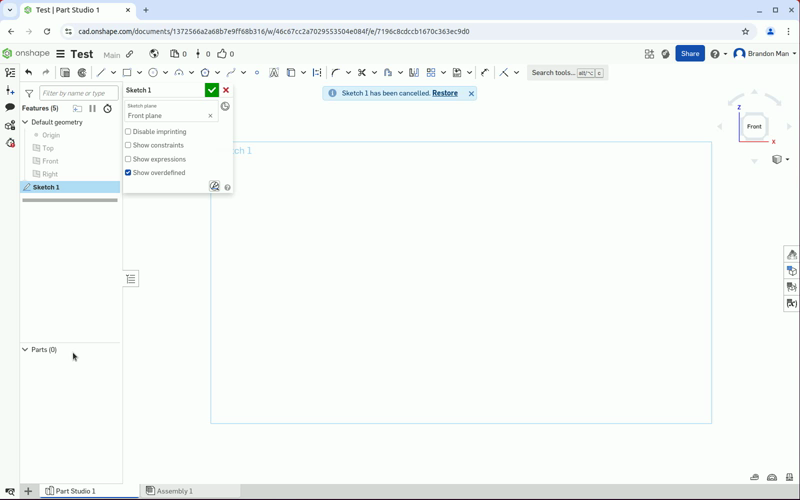
key(y)
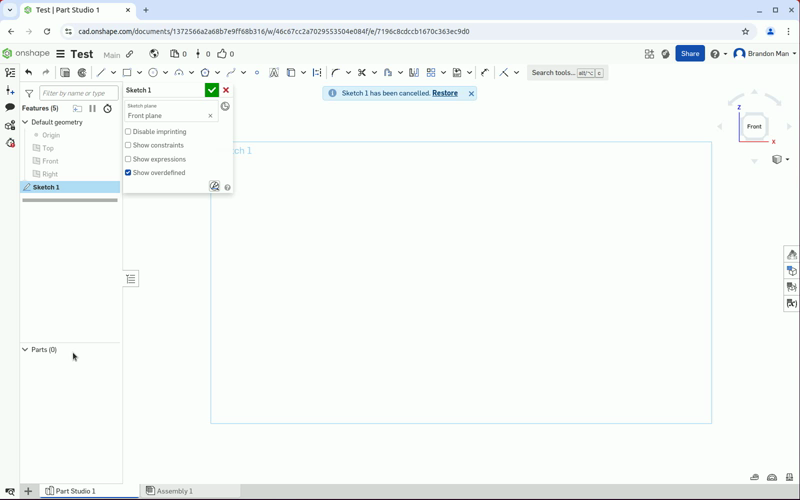
key(l)
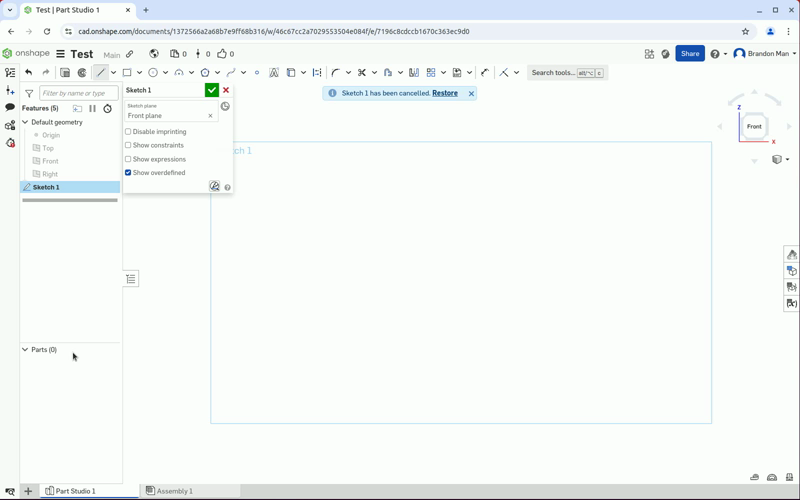
key_down(shift)
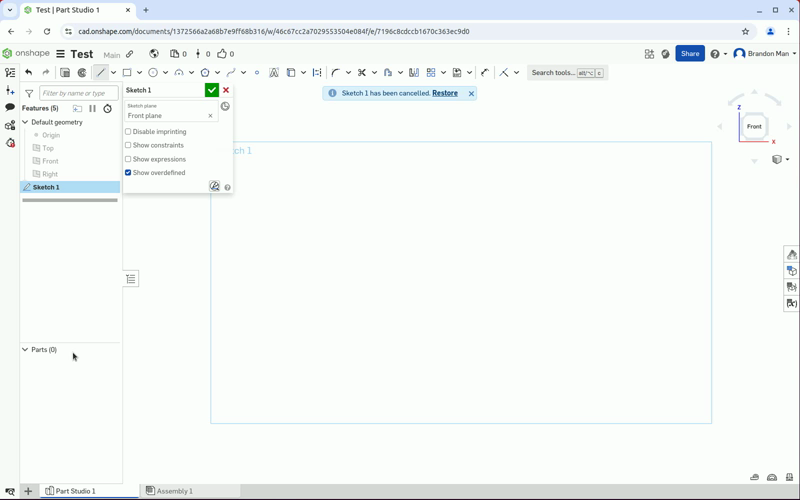
mouse_move(348, 286)
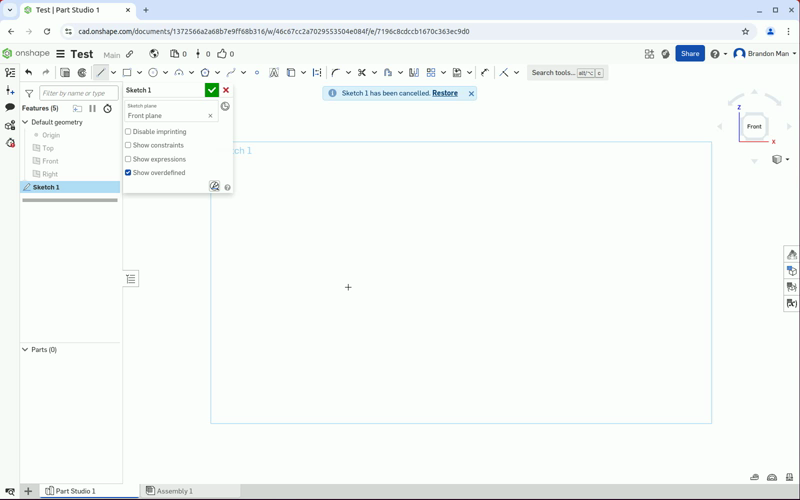
click(348, 286)
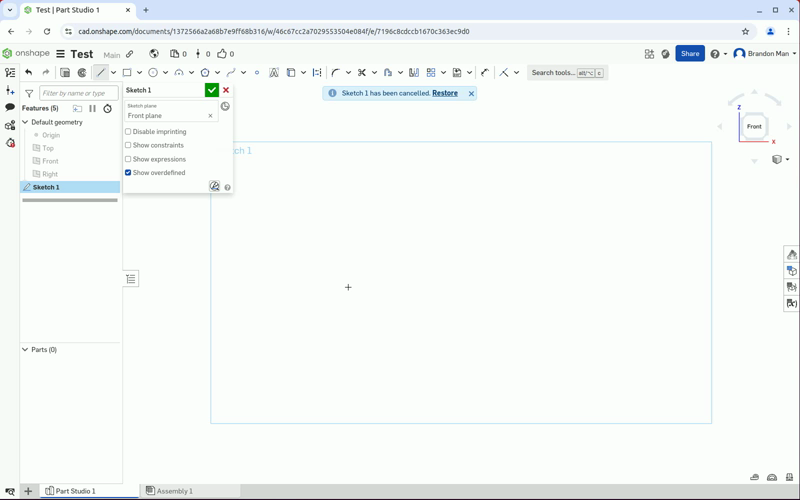
key_up(shift)
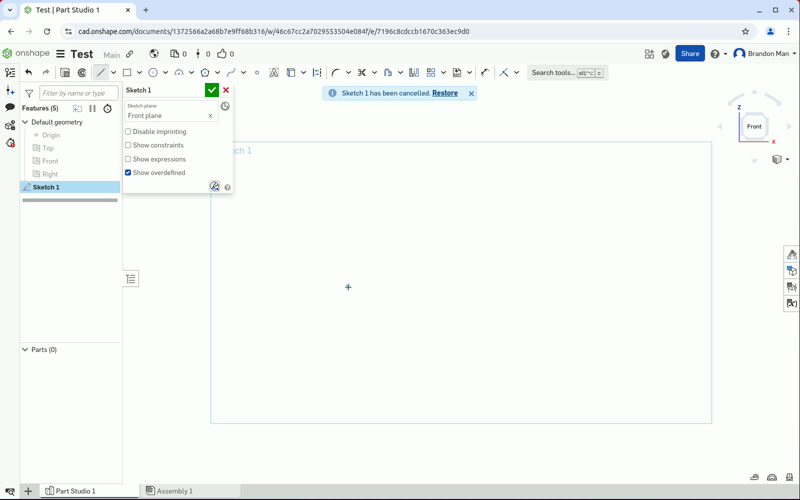
key_down(shift)
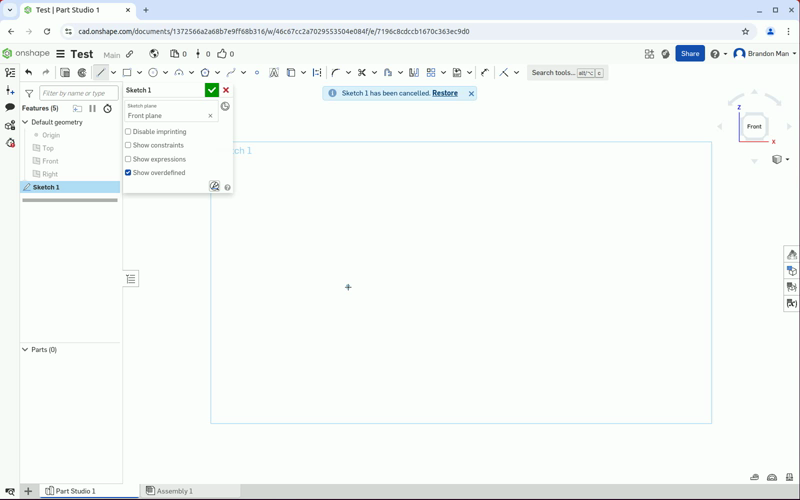
mouse_move(452, 286)
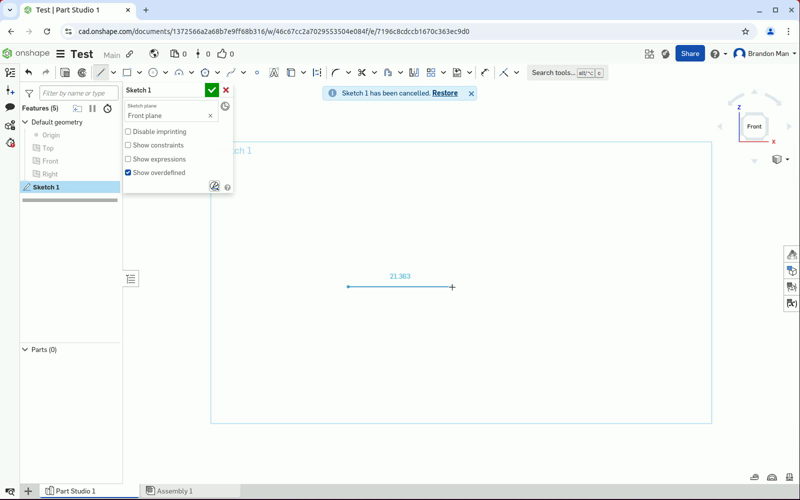
click(452, 286)
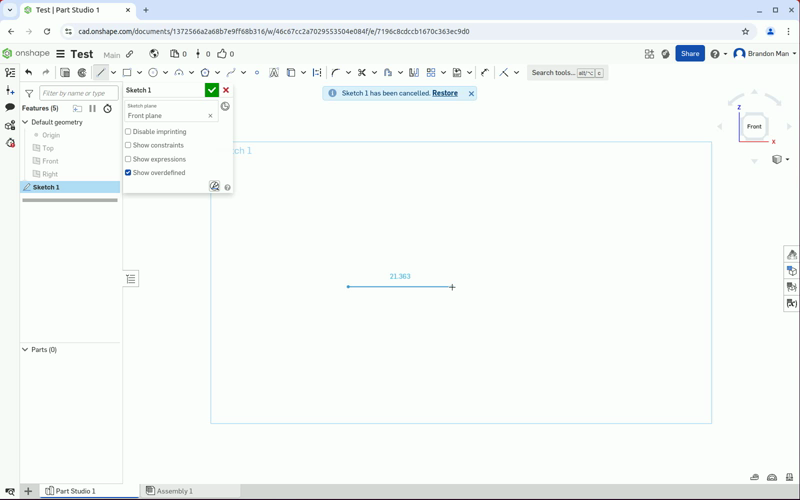
key_up(shift)
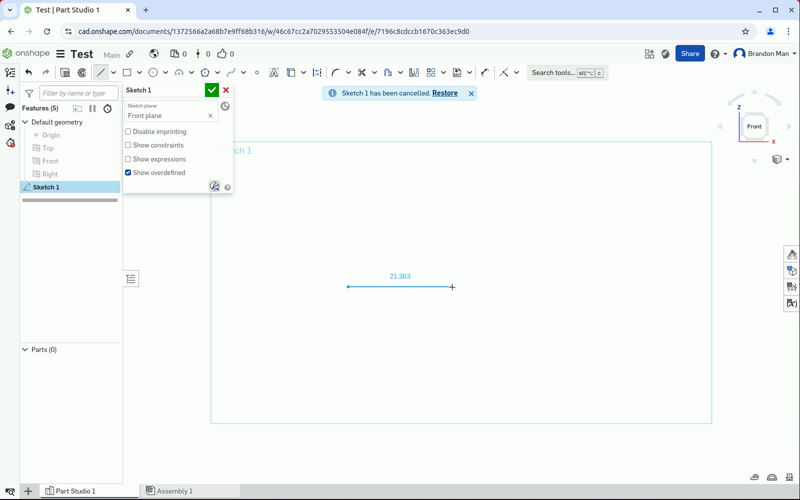
key(esc)
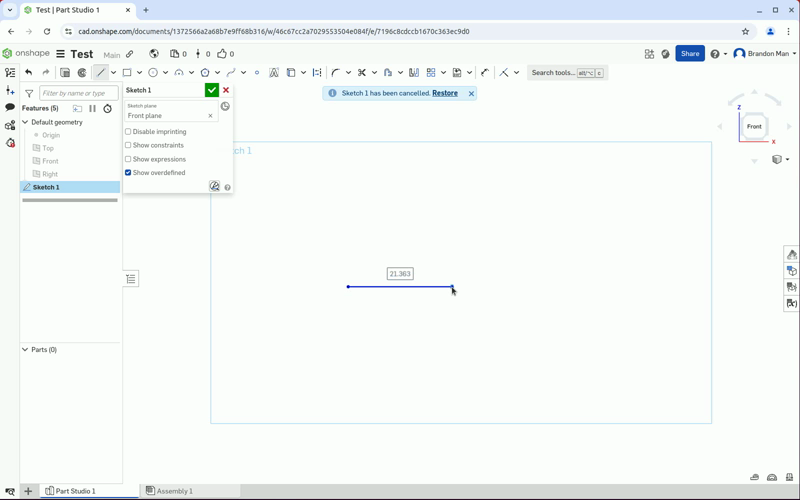
key(a)
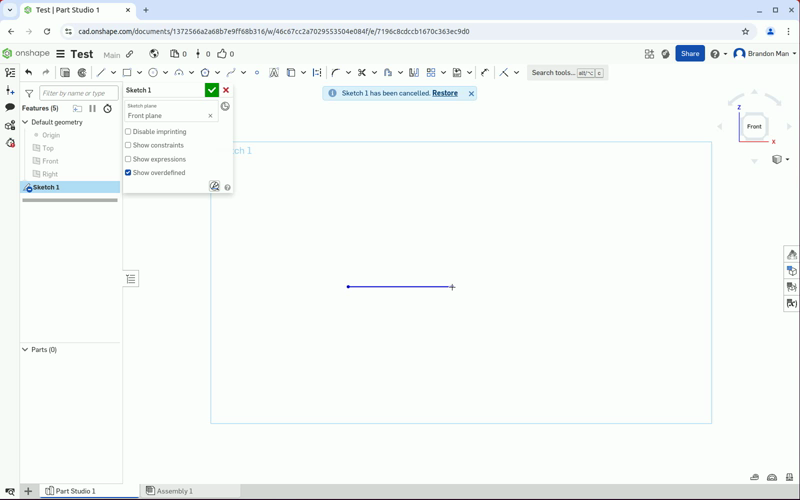
mouse_move(452, 286)
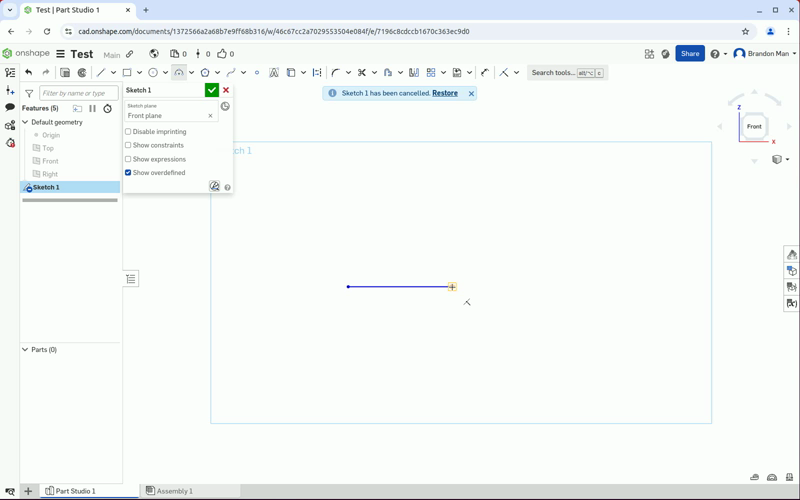
click(452, 286)
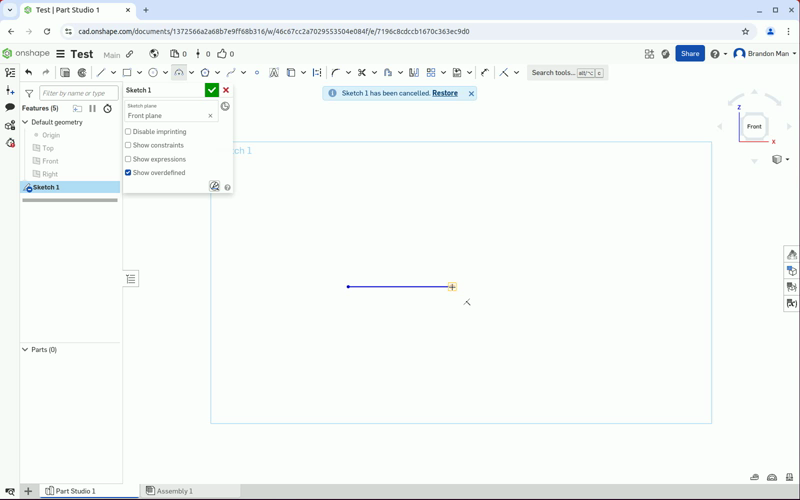
key_down(shift)
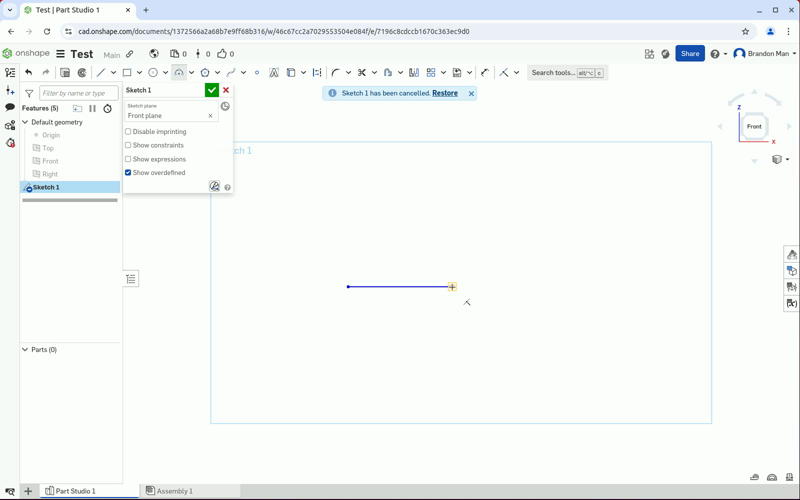
mouse_move(468, 286)
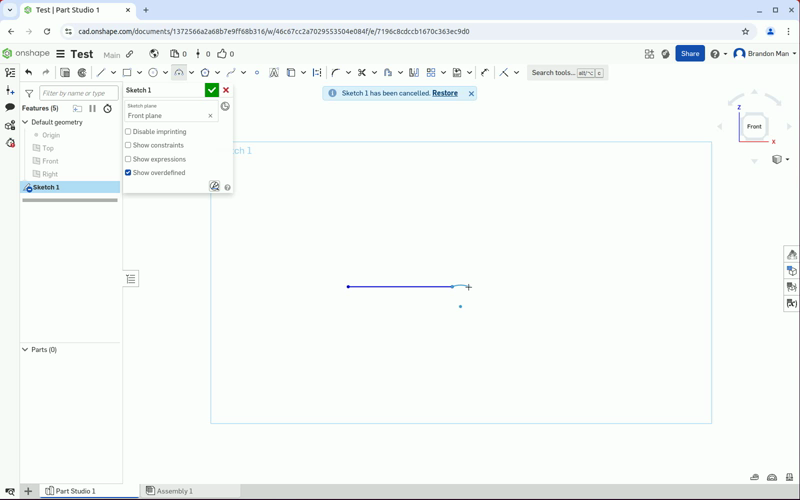
click(468, 286)
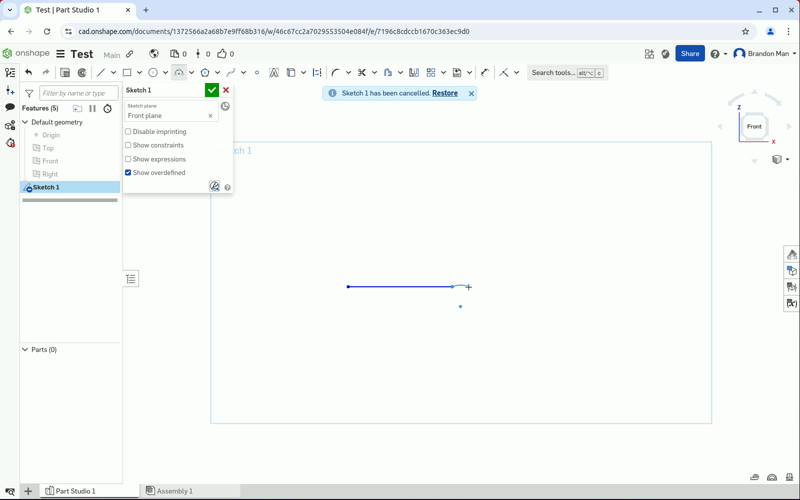
mouse_move(460, 291)
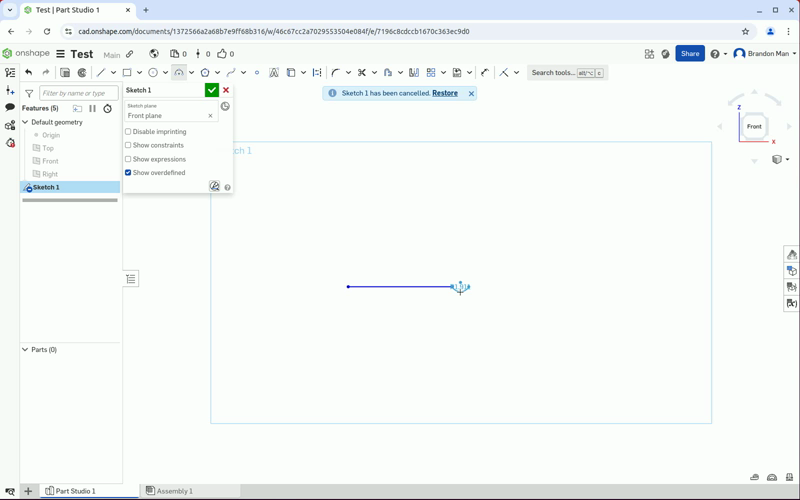
click(460, 291)
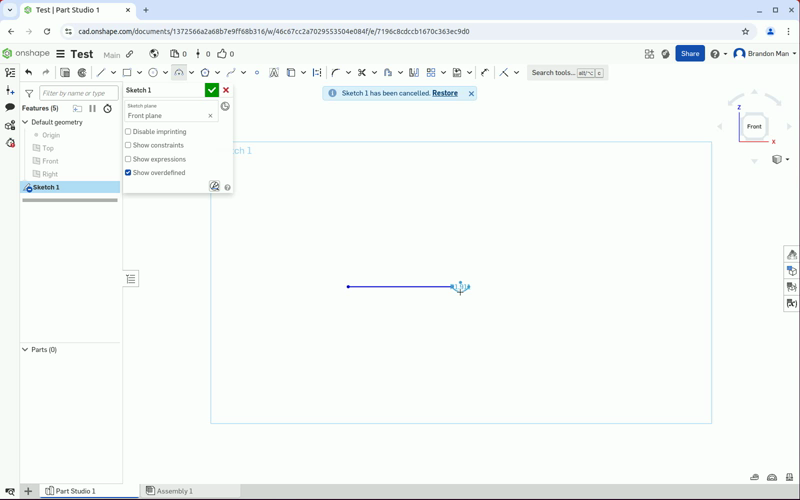
key_up(shift)
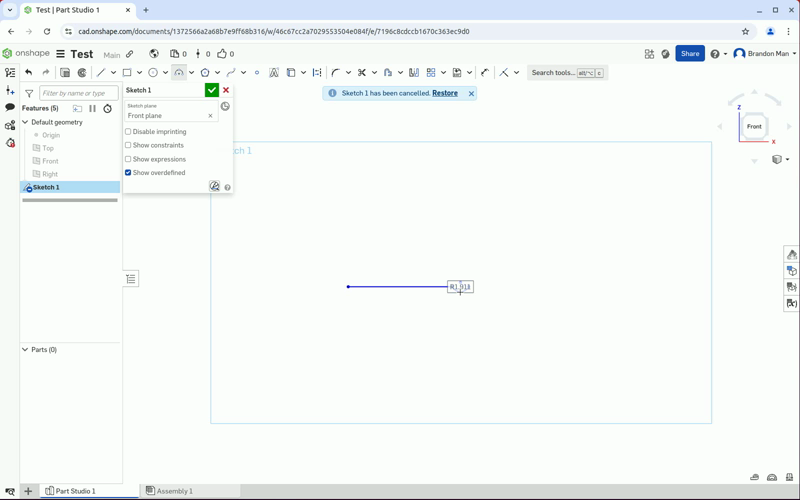
key(esc)
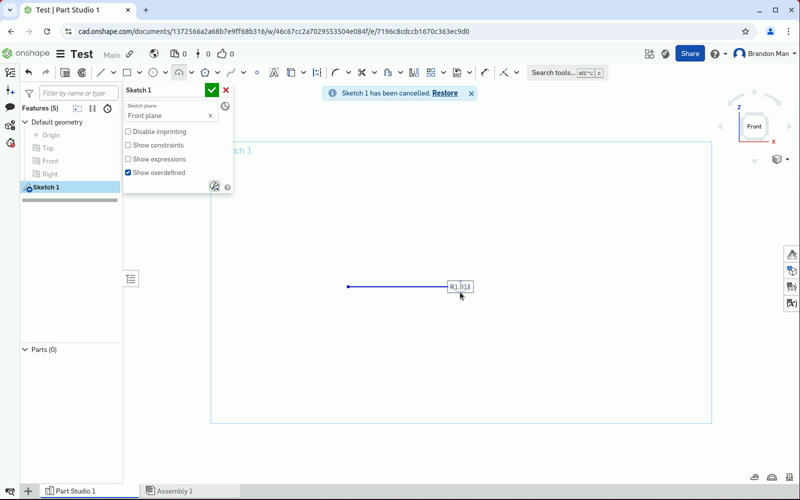
key(l)
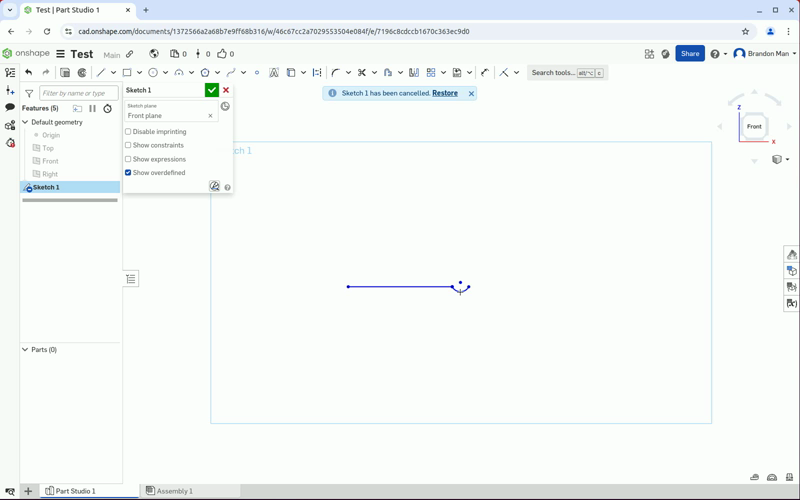
mouse_move(468, 286)
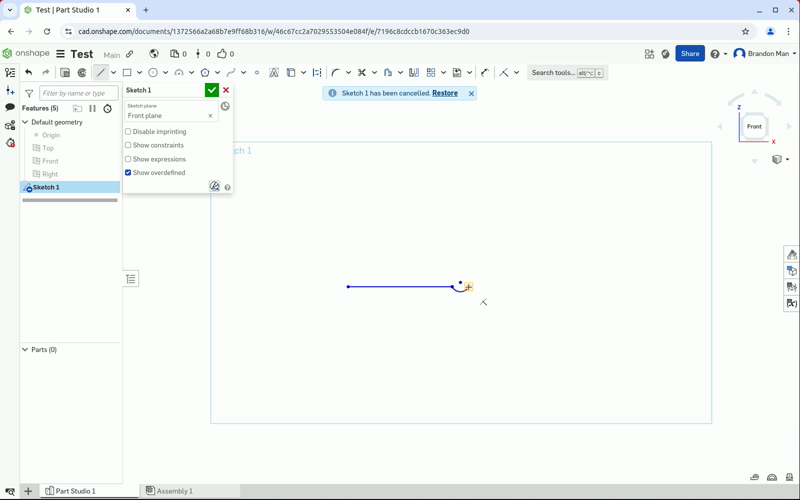
click(468, 286)
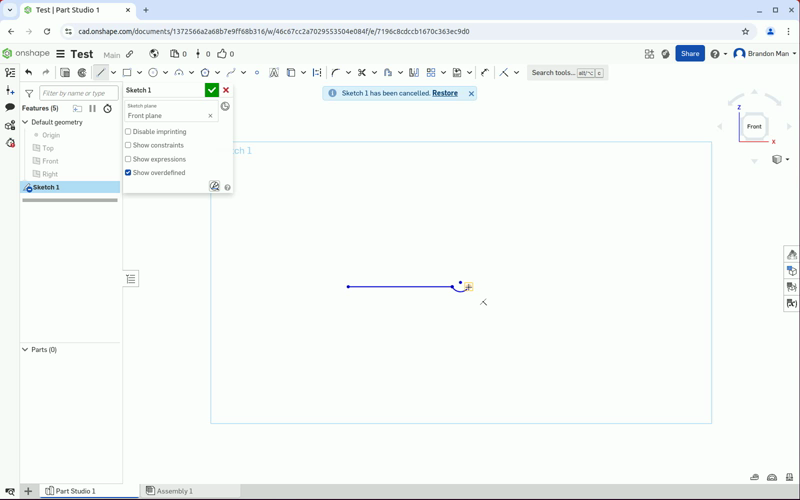
key_down(shift)
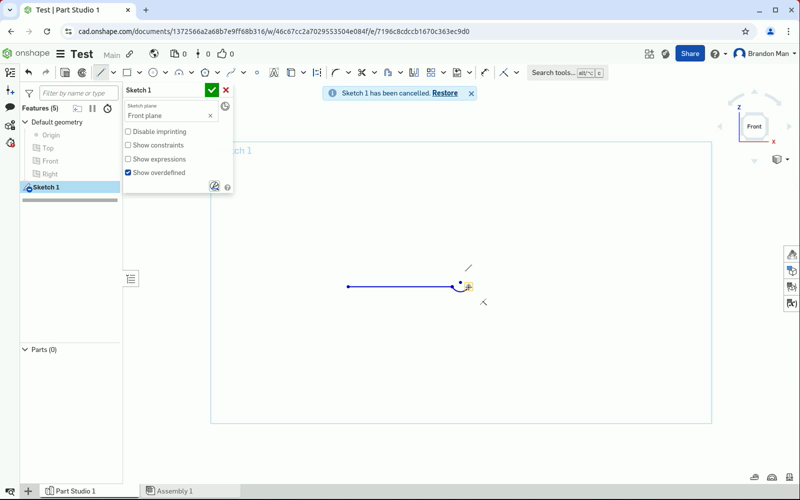
mouse_move(550, 286)
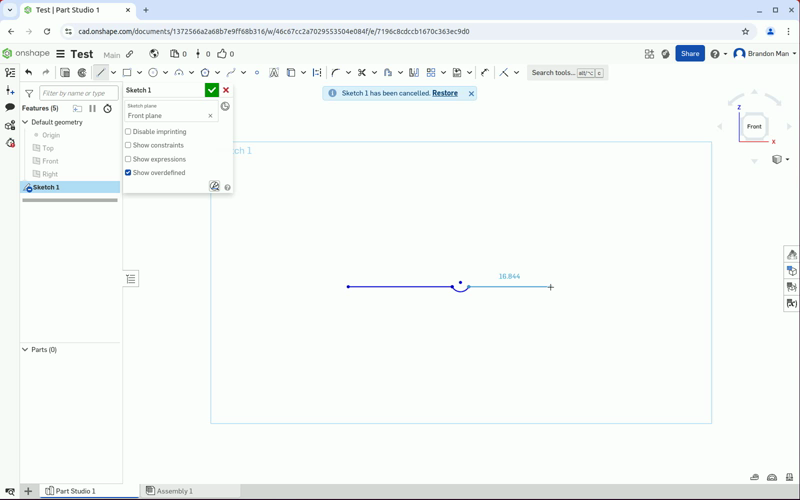
click(550, 286)
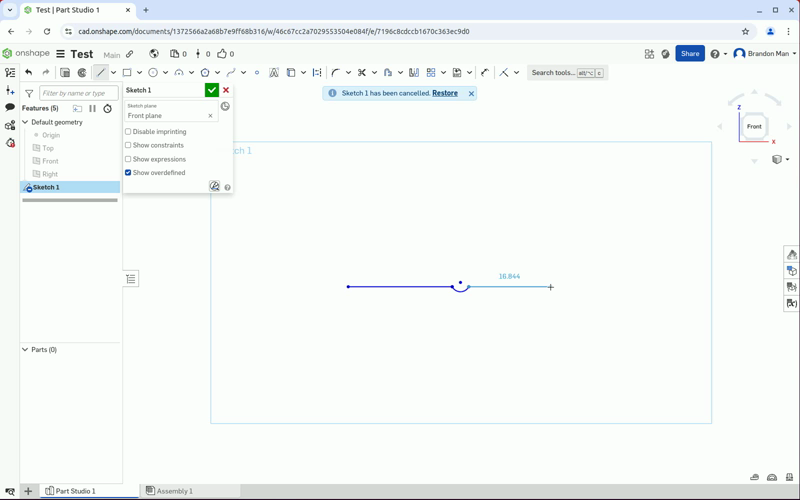
key_up(shift)
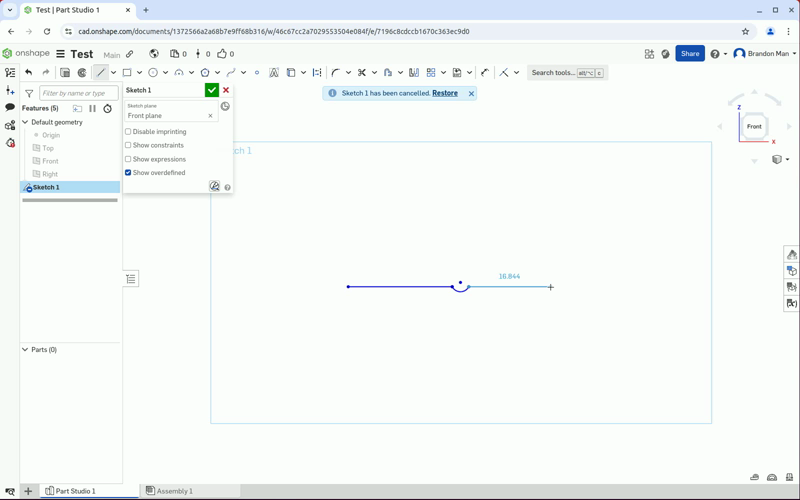
key(esc)
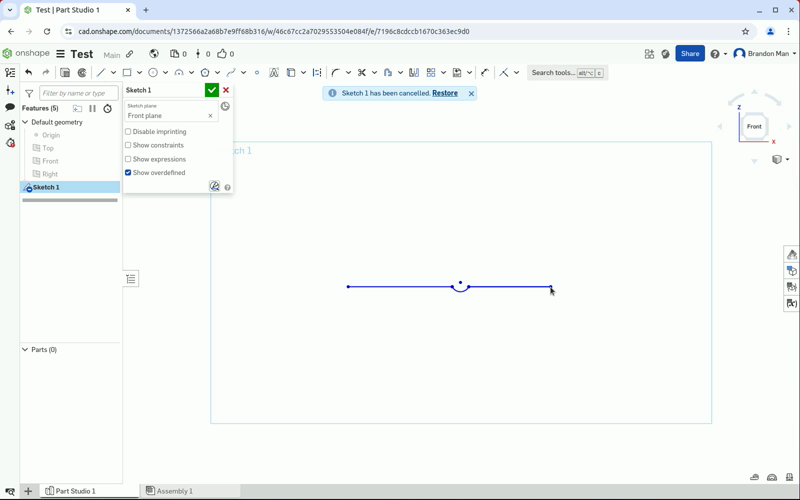
key(a)
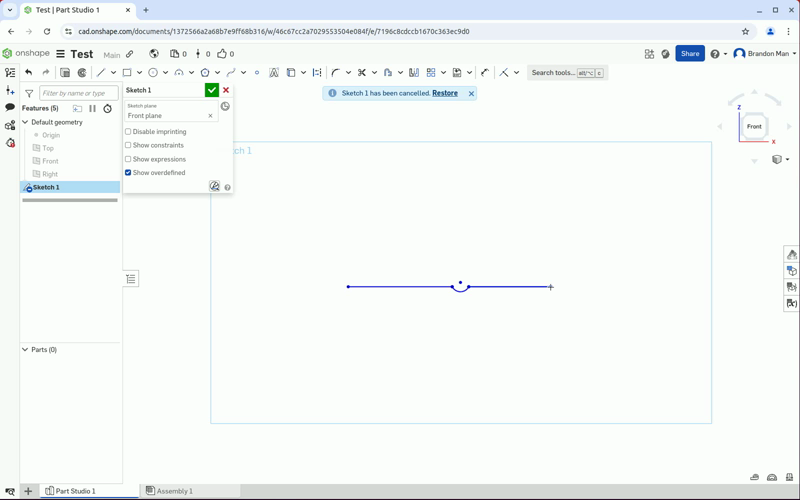
mouse_move(550, 286)
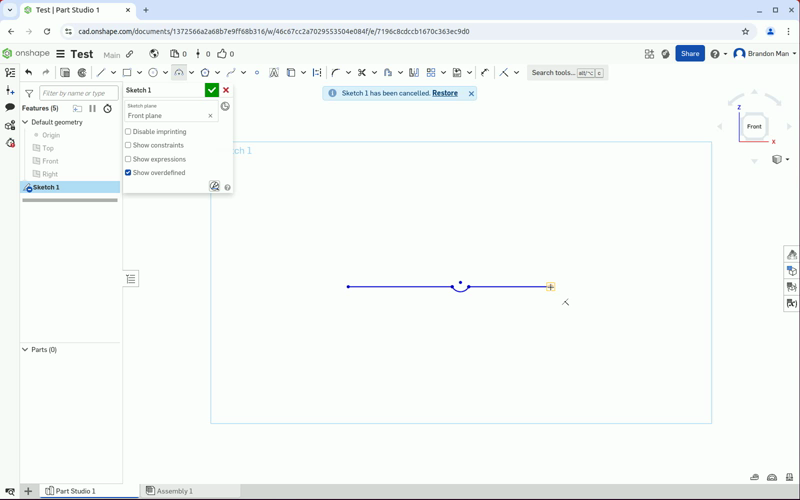
click(550, 286)
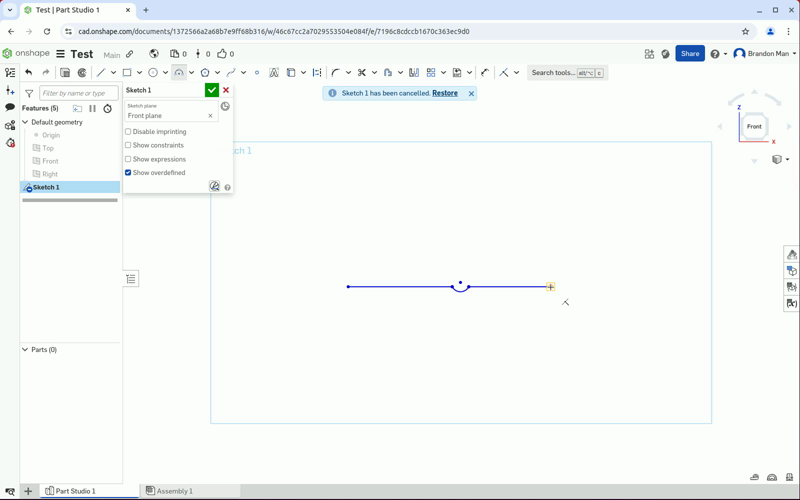
key_down(shift)
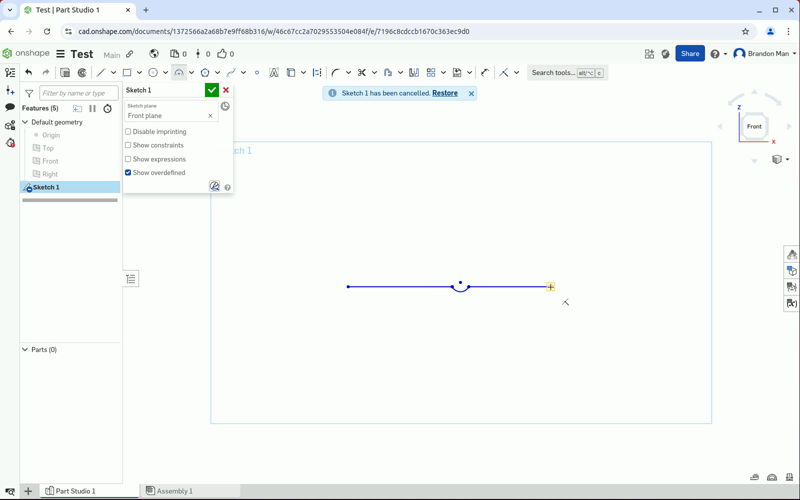
mouse_move(558, 293)
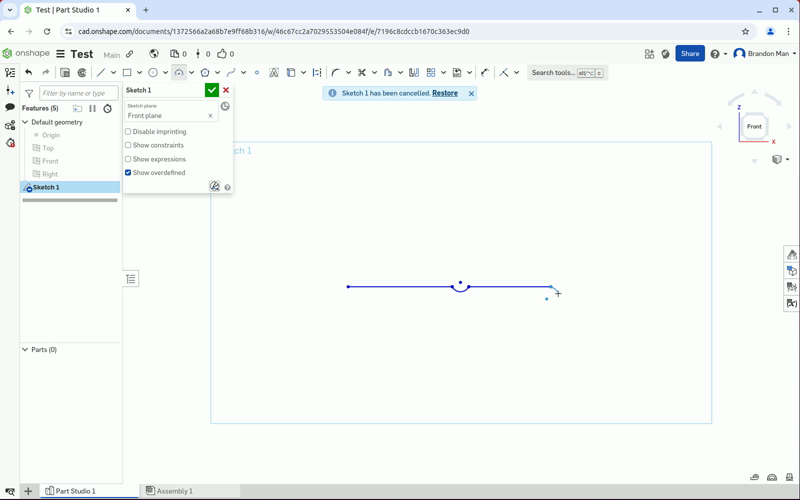
click(558, 293)
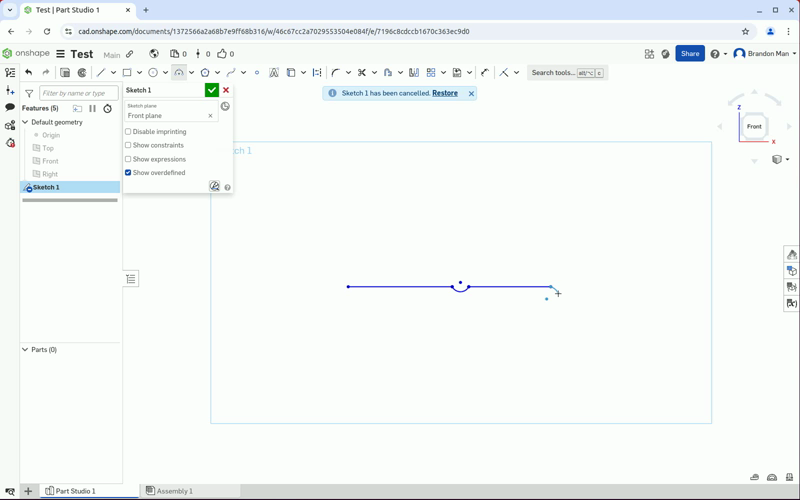
mouse_move(555, 288)
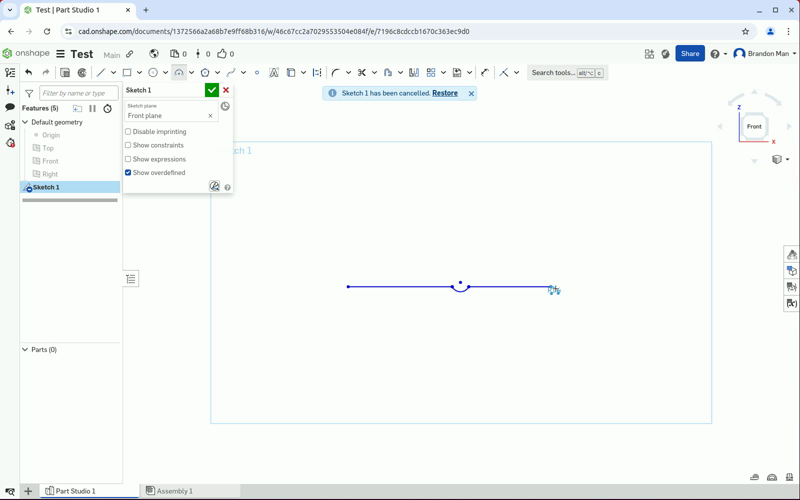
click(555, 288)
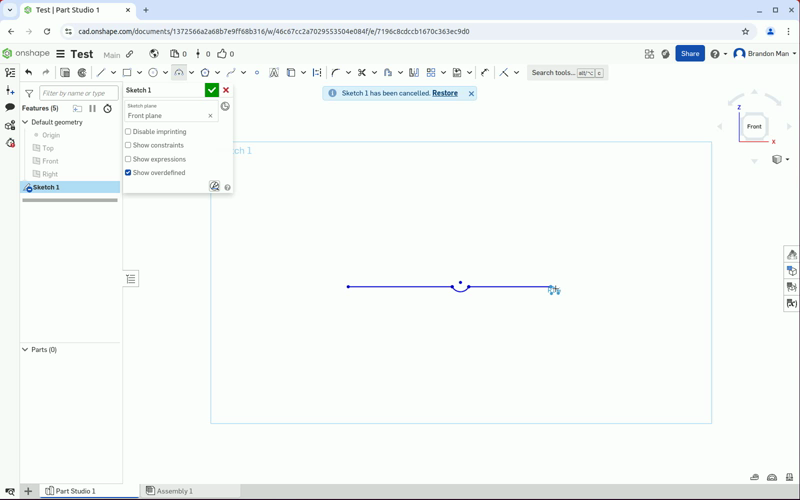
key_up(shift)
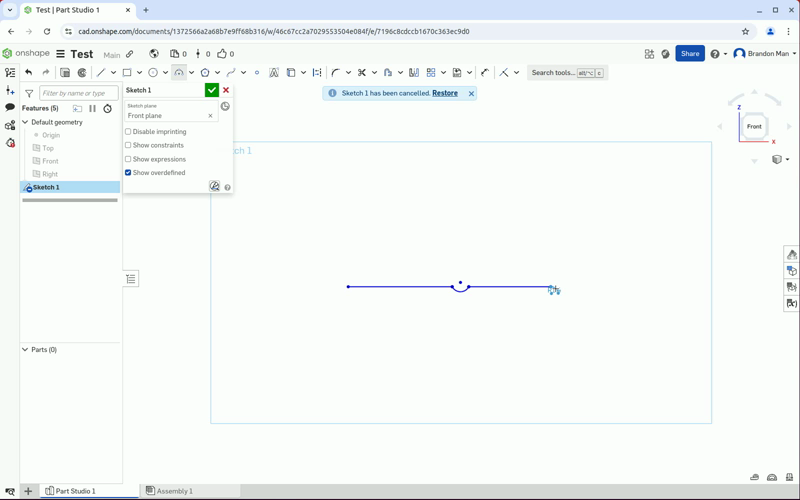
mouse_move(558, 293)
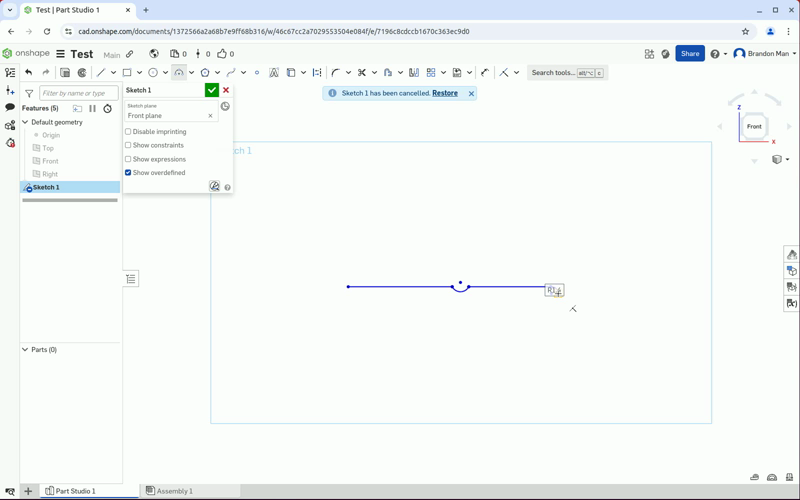
click(558, 293)
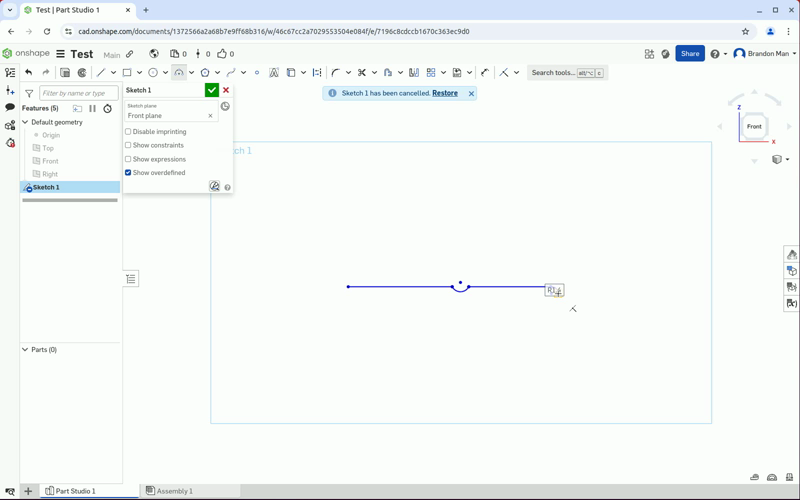
key_down(shift)
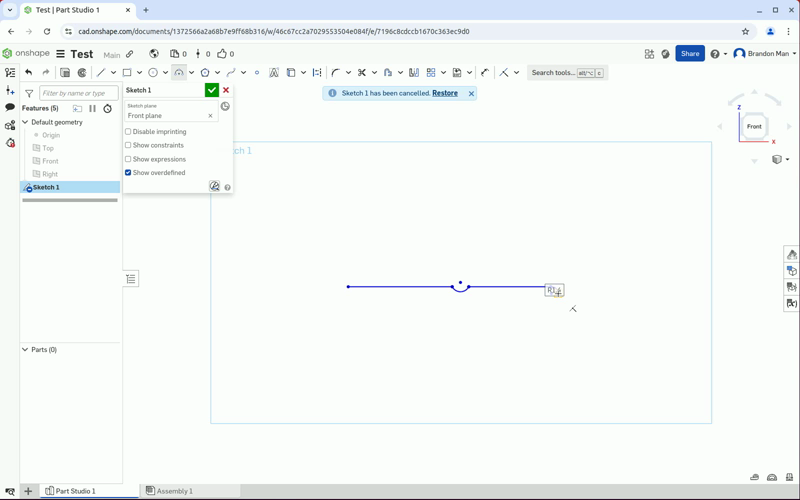
mouse_move(572, 293)
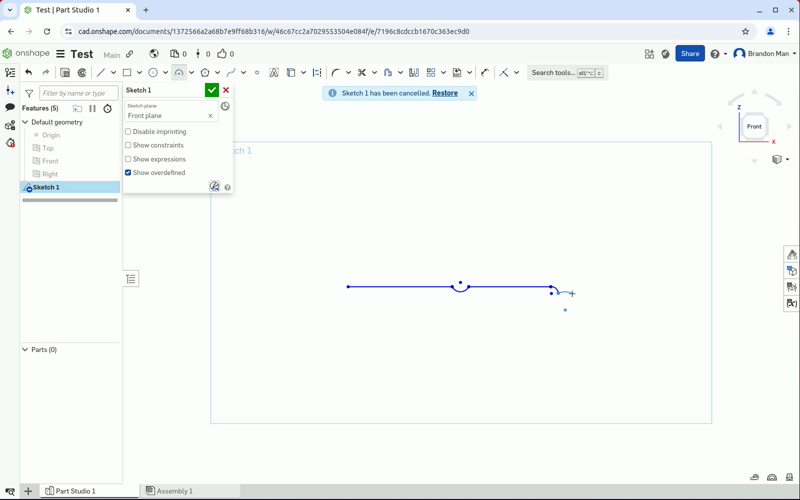
click(572, 293)
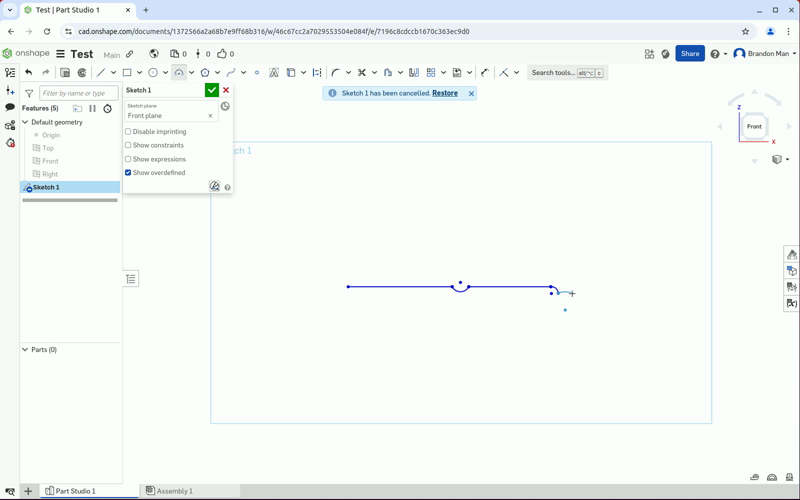
mouse_move(564, 300)
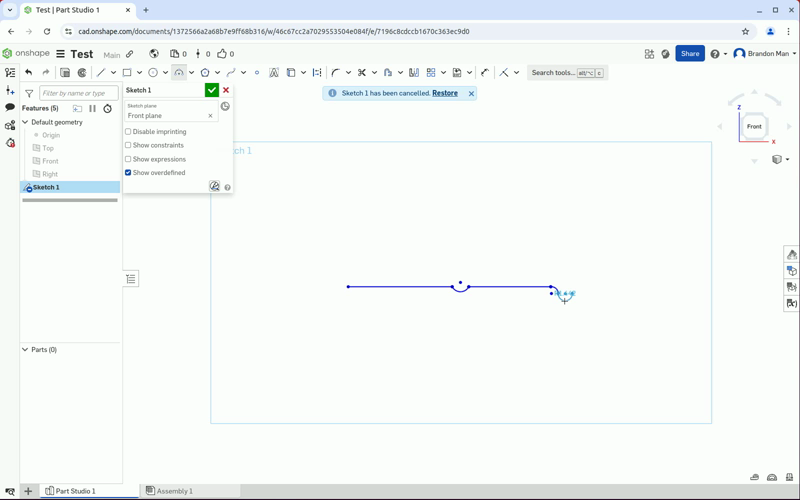
click(564, 300)
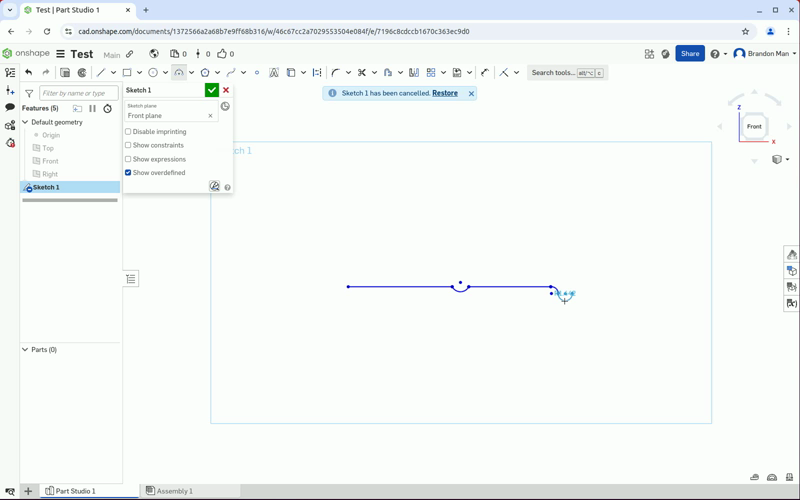
key_up(shift)
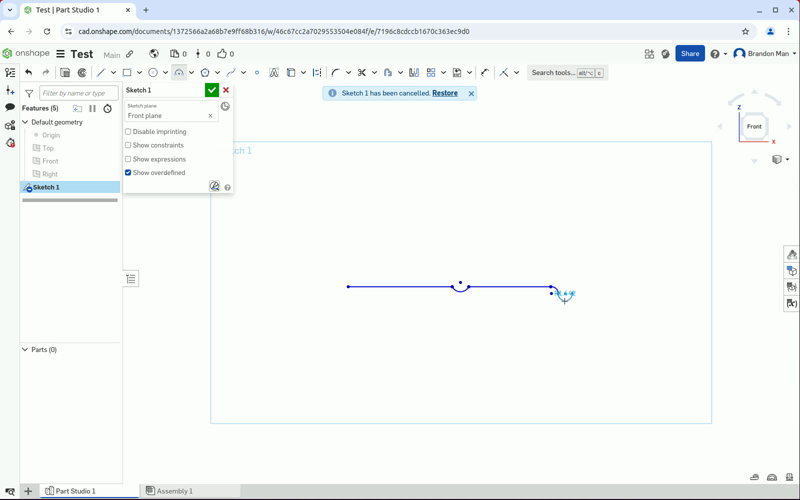
key(esc)
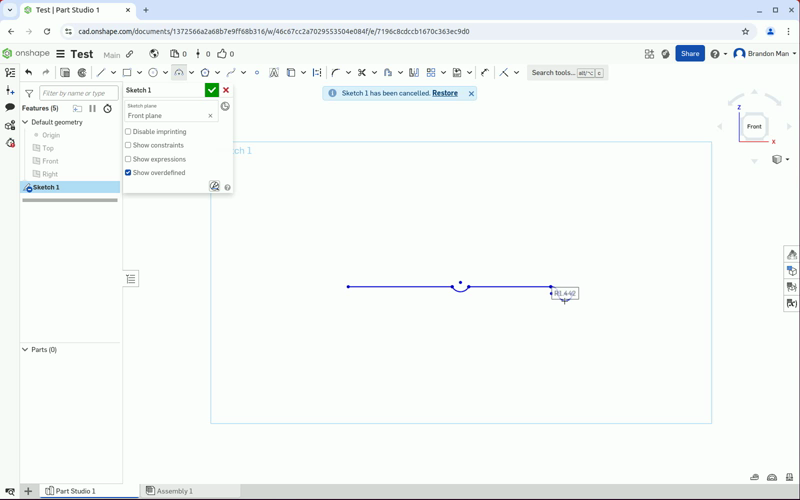
key(l)
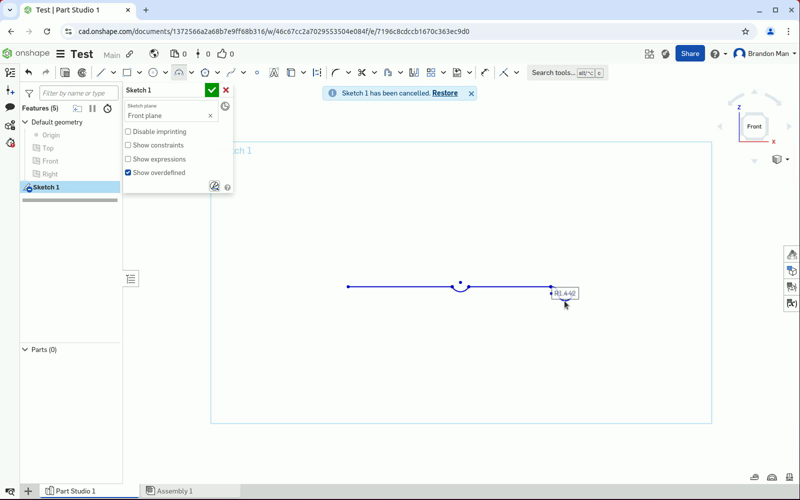
mouse_move(572, 293)
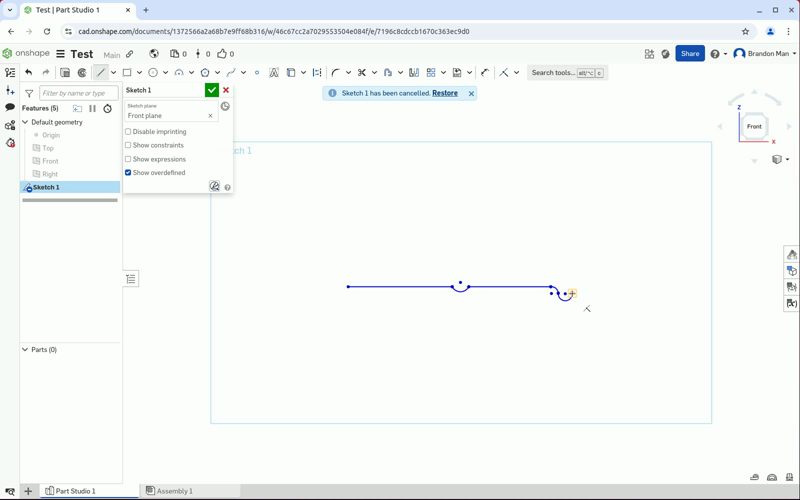
click(572, 293)
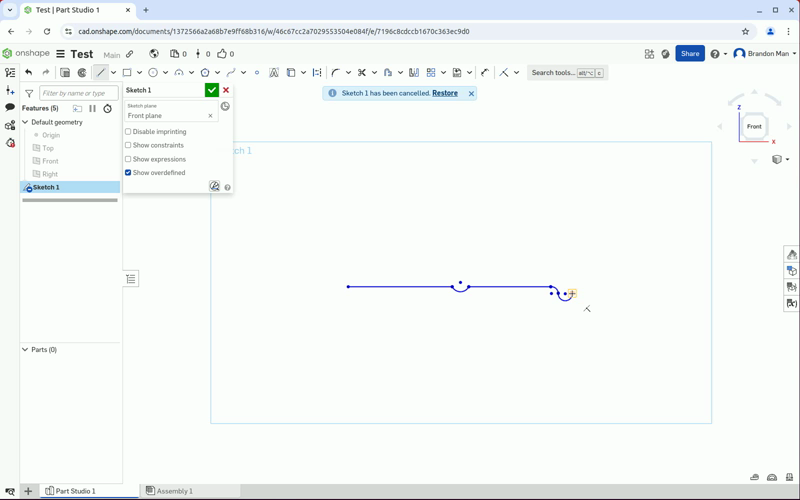
key_down(shift)
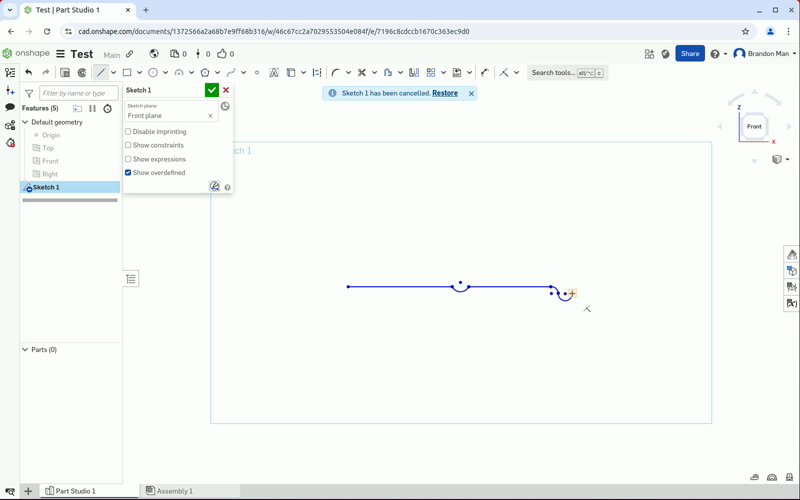
mouse_move(589, 293)
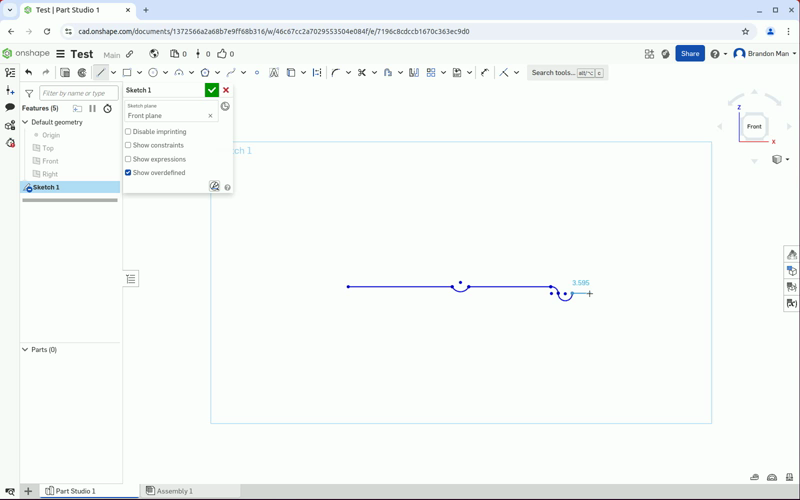
mouse_move(572, 286)
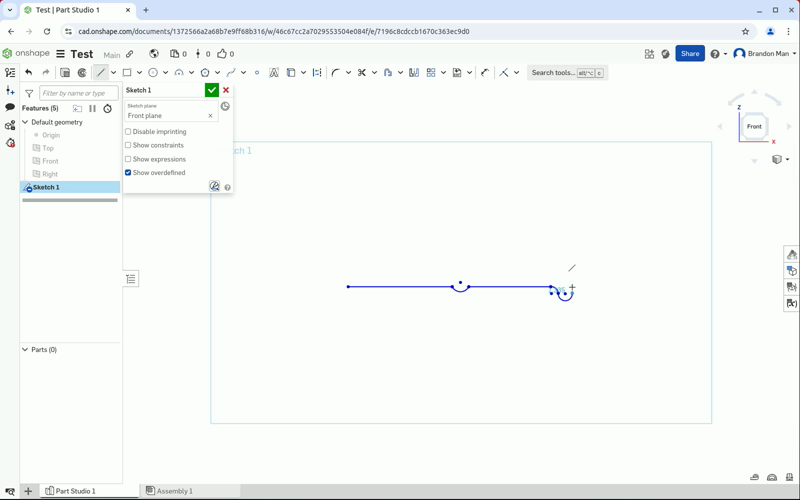
scroll(6)
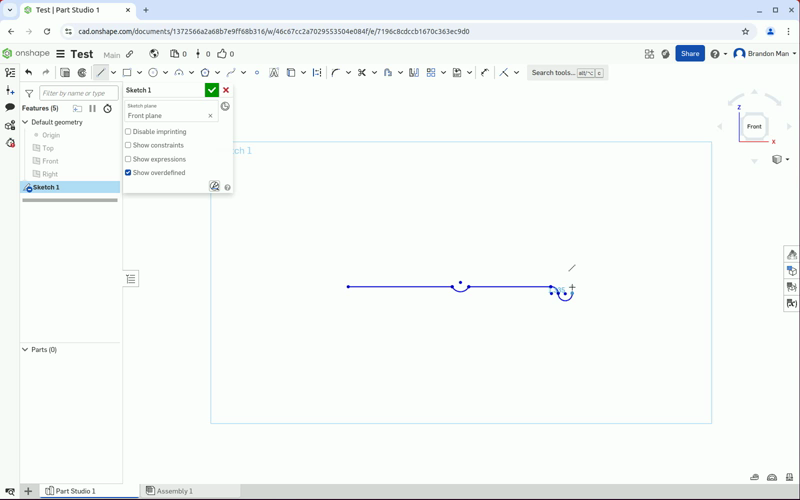
scroll(6)
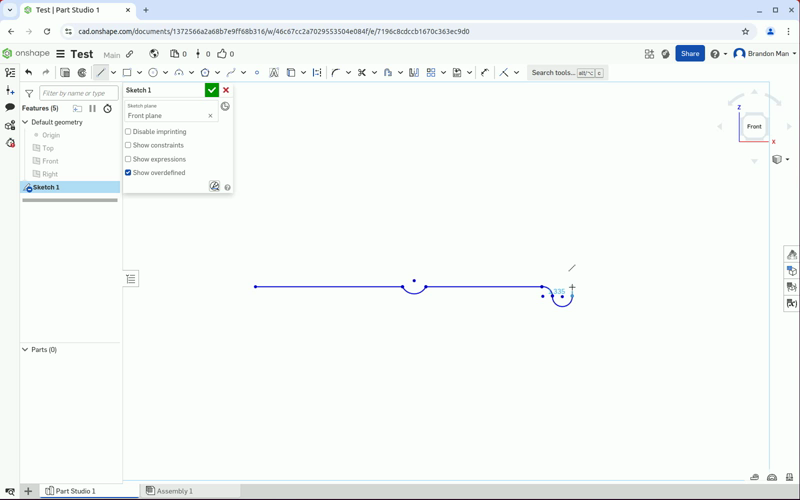
scroll(6)
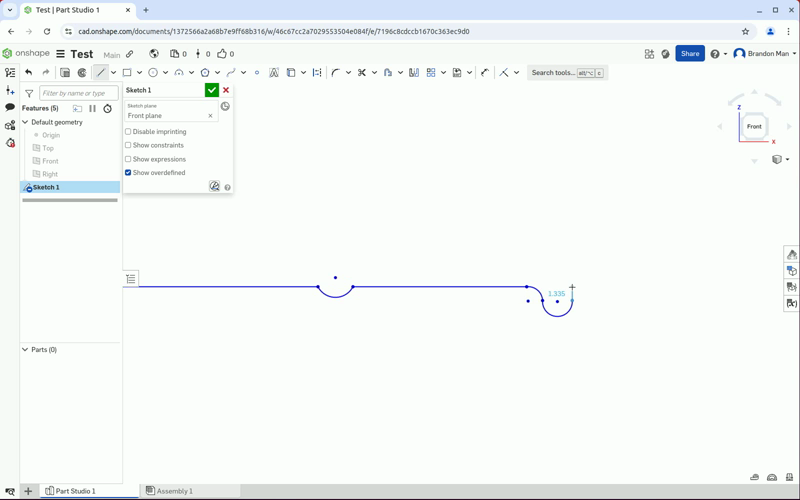
scroll(6)
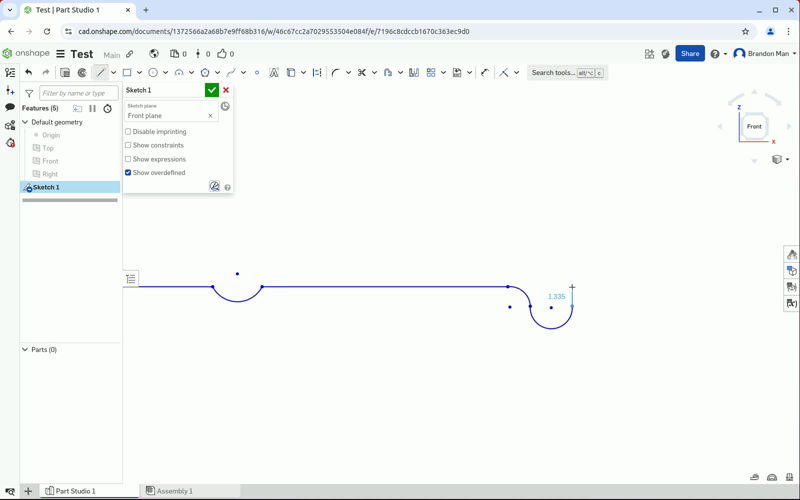
scroll(6)
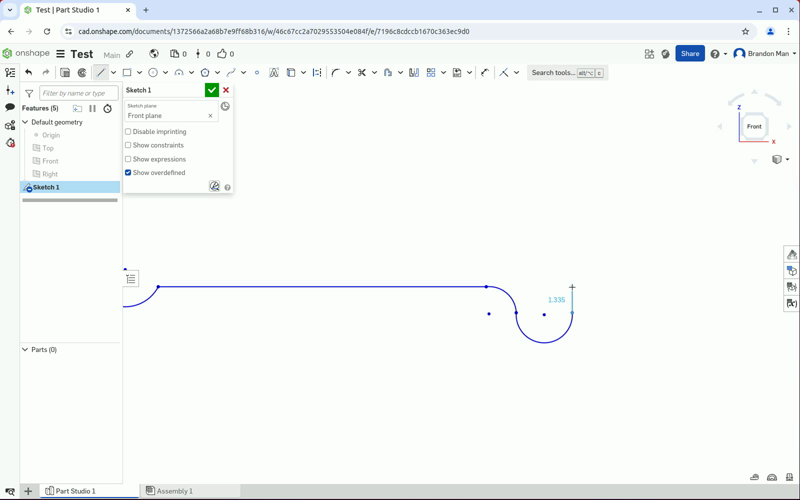
scroll(6)
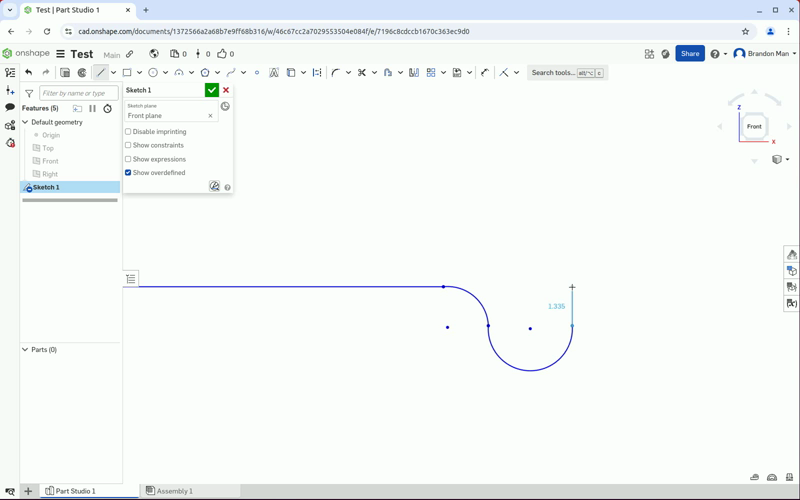
scroll(6)
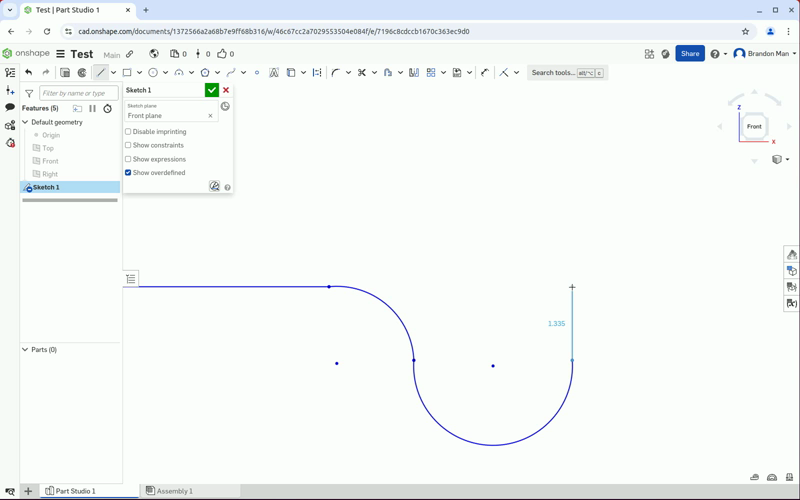
click(572, 286)
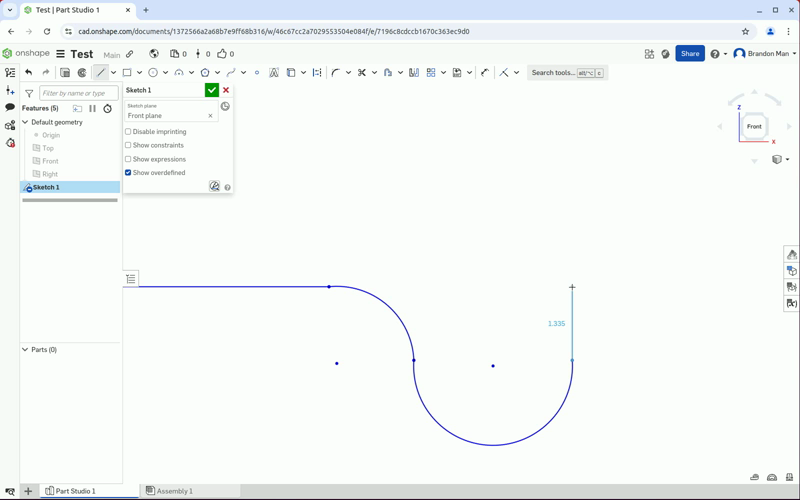
scroll(-6)
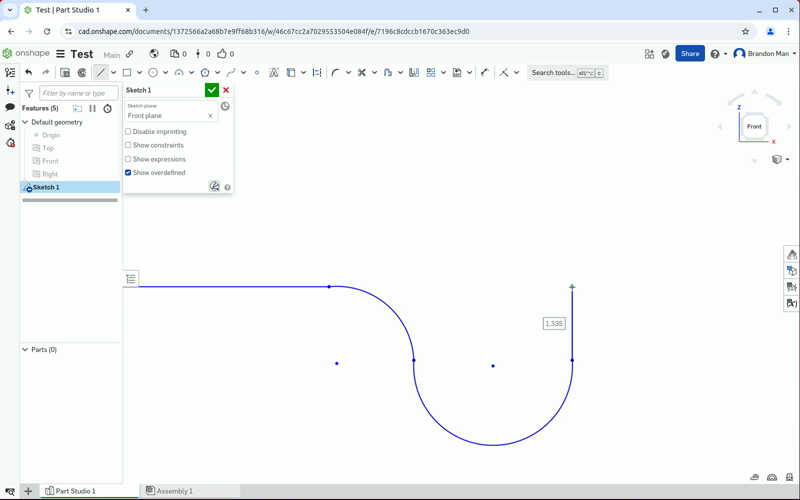
scroll(-6)
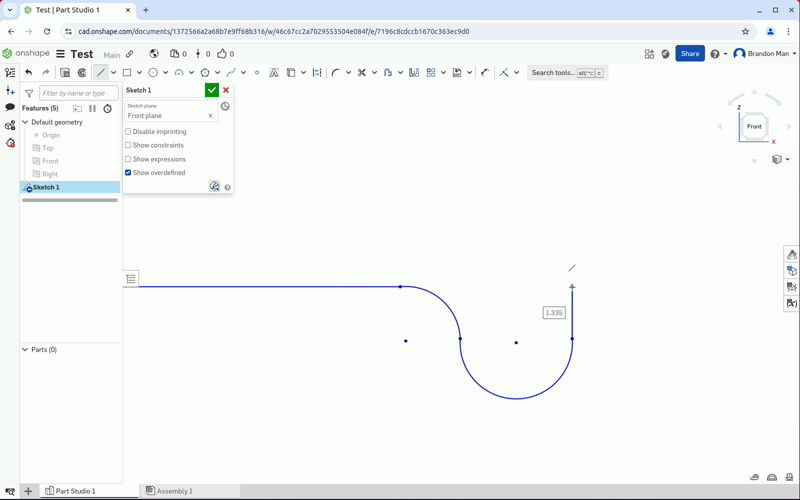
scroll(-6)
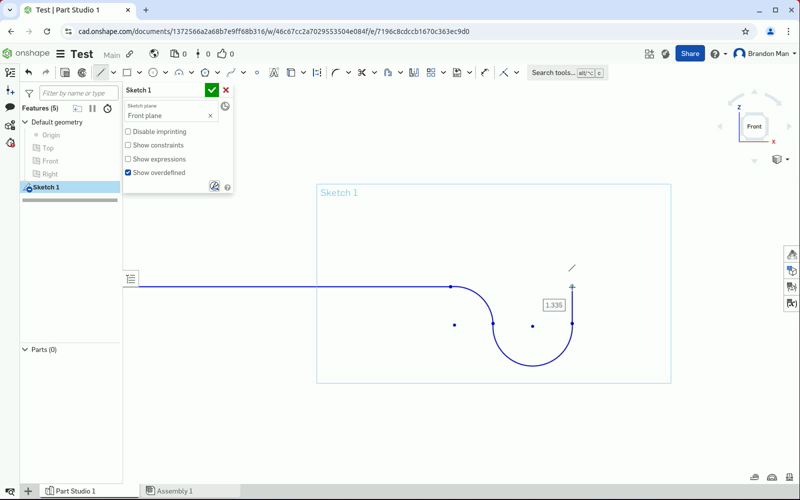
scroll(-6)
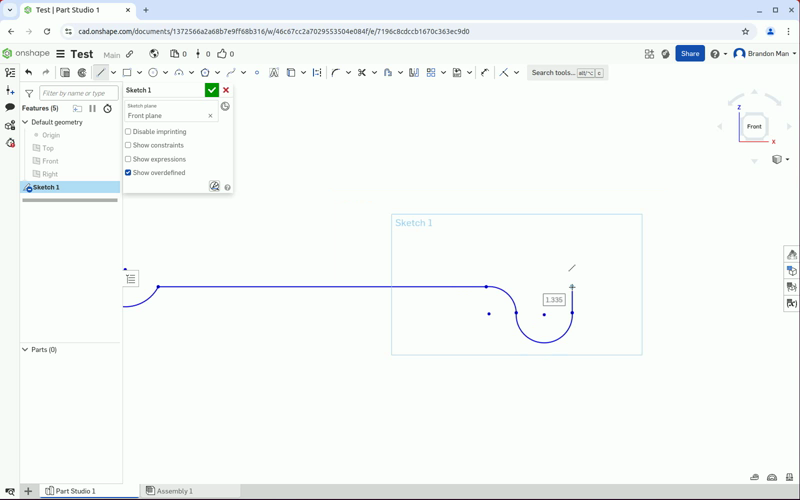
scroll(-6)
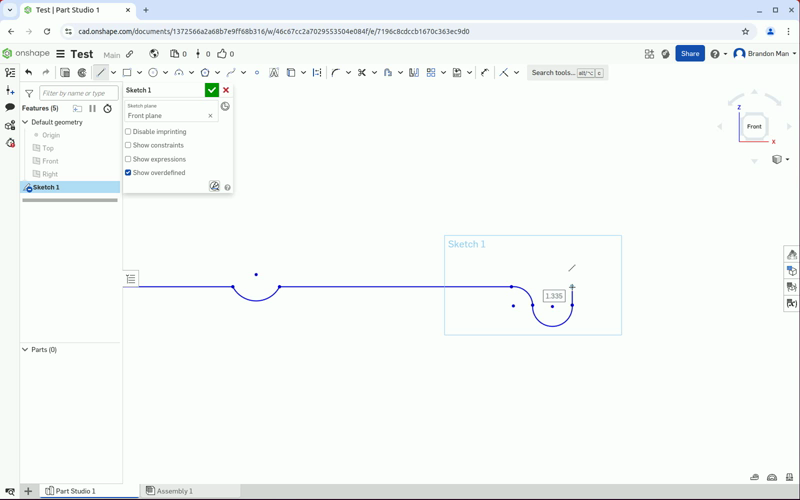
scroll(-6)
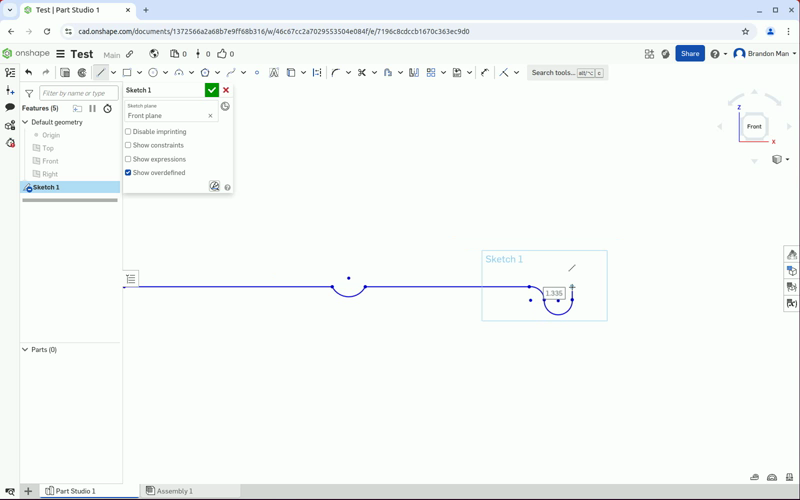
scroll(-6)
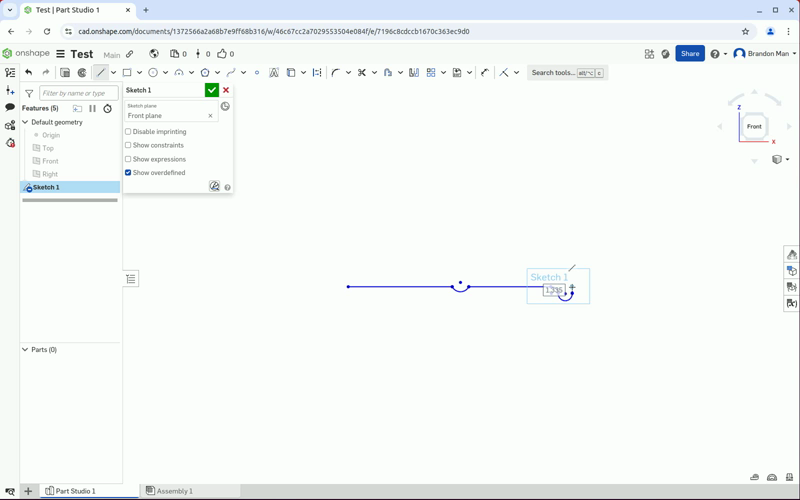
key_up(shift)
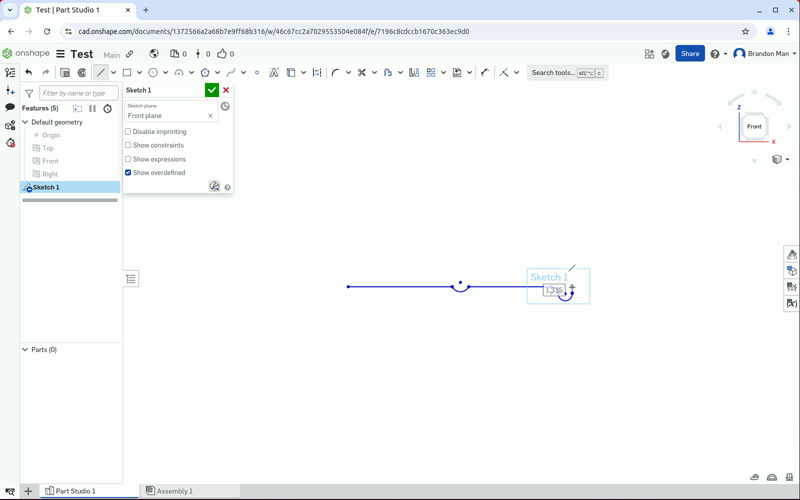
key_down(shift)
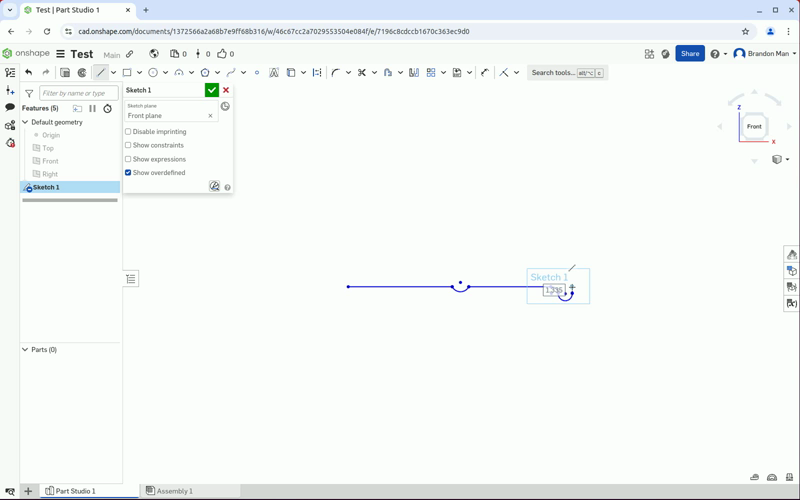
mouse_move(589, 286)
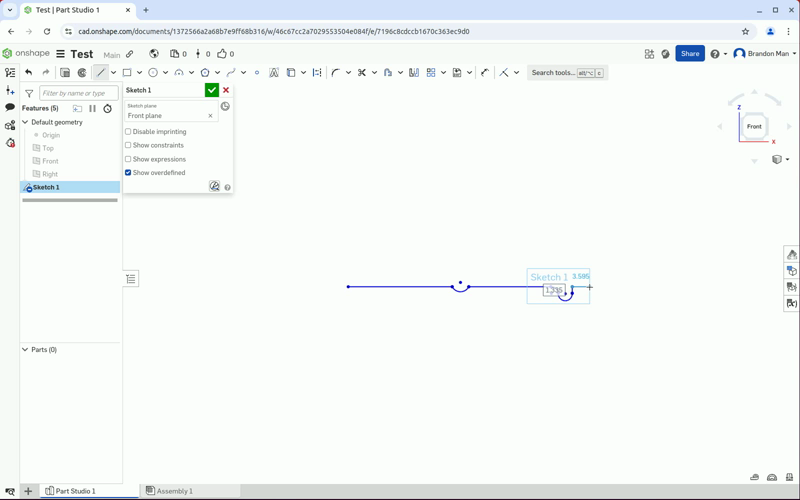
mouse_move(572, 279)
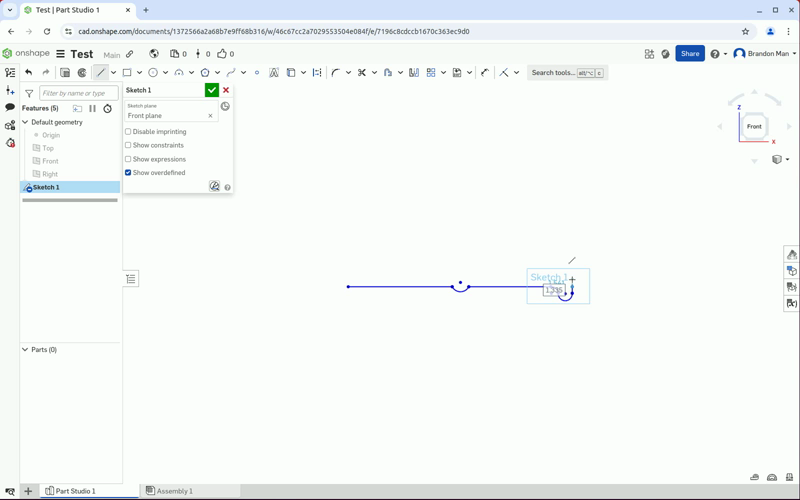
scroll(6)
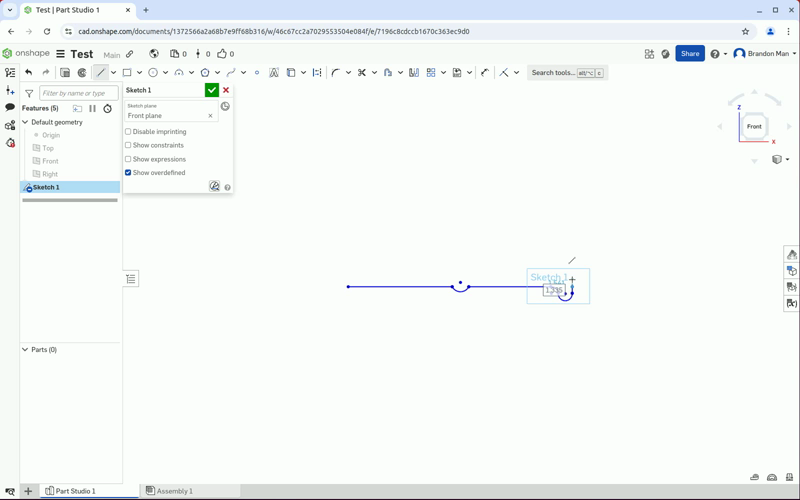
scroll(6)
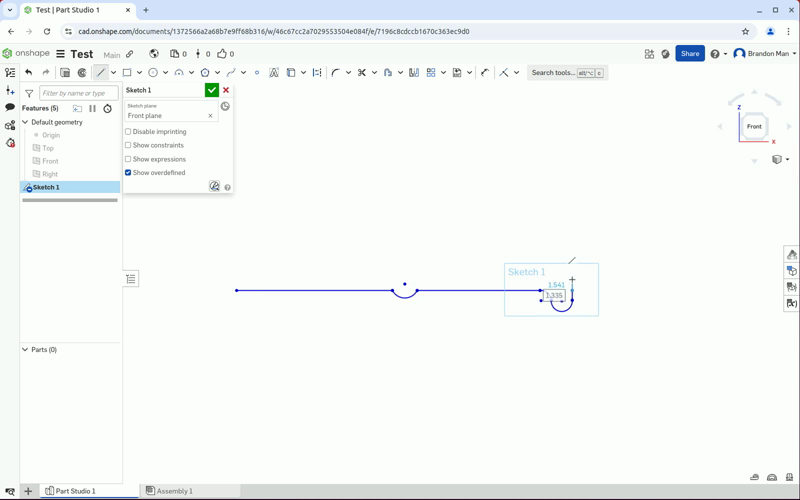
scroll(6)
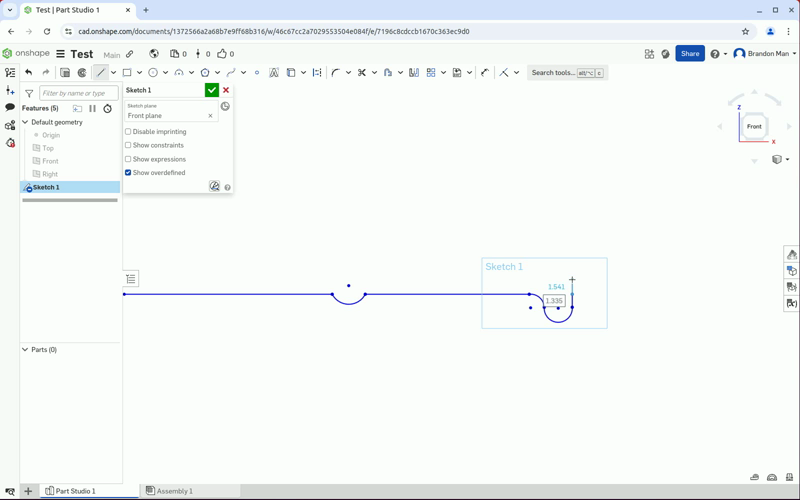
scroll(6)
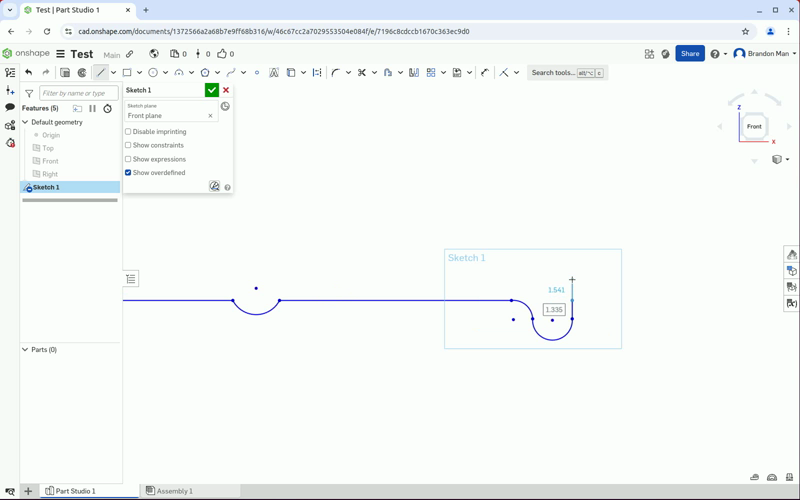
scroll(6)
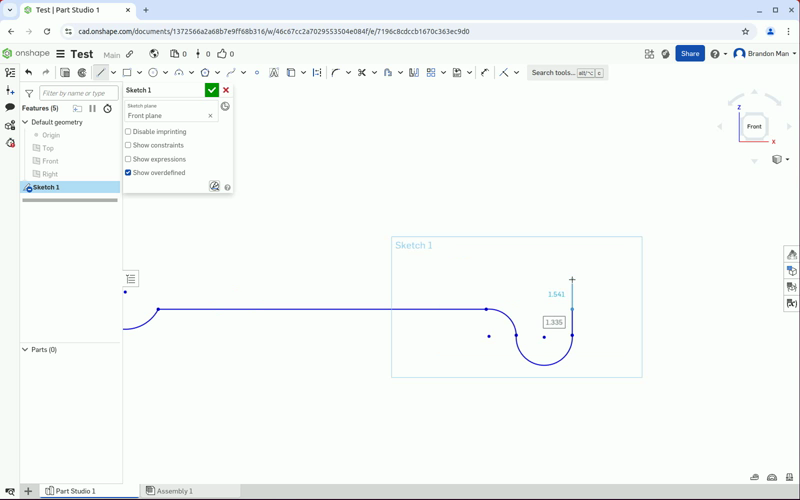
scroll(6)
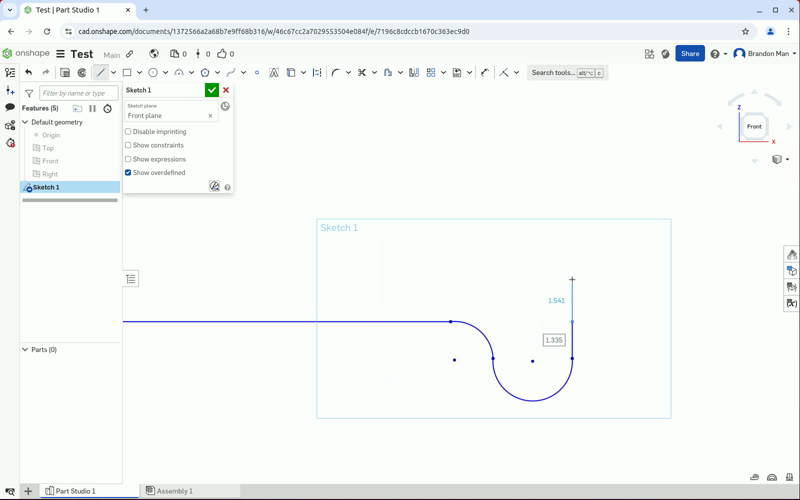
scroll(6)
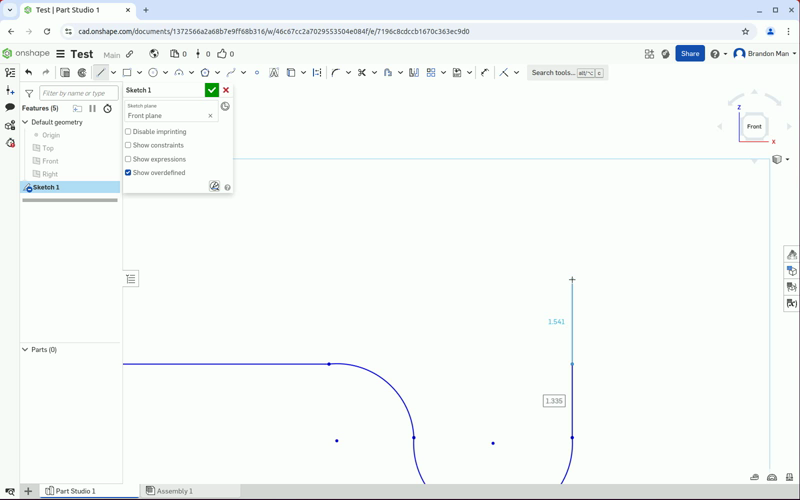
click(572, 279)
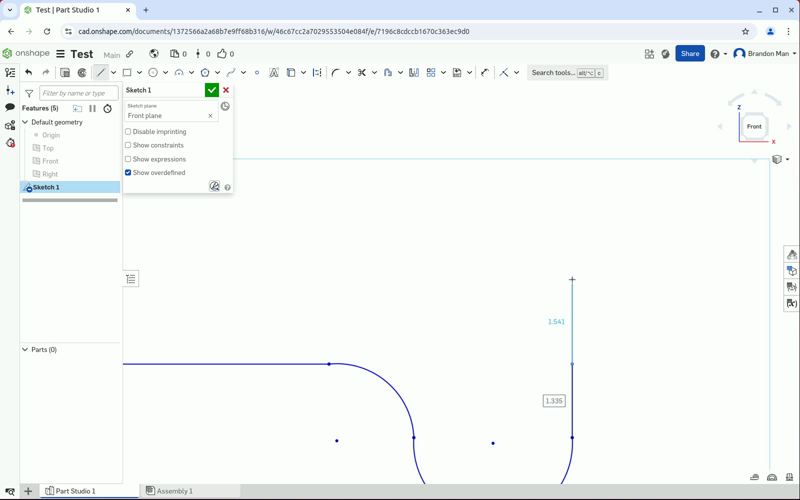
scroll(-6)
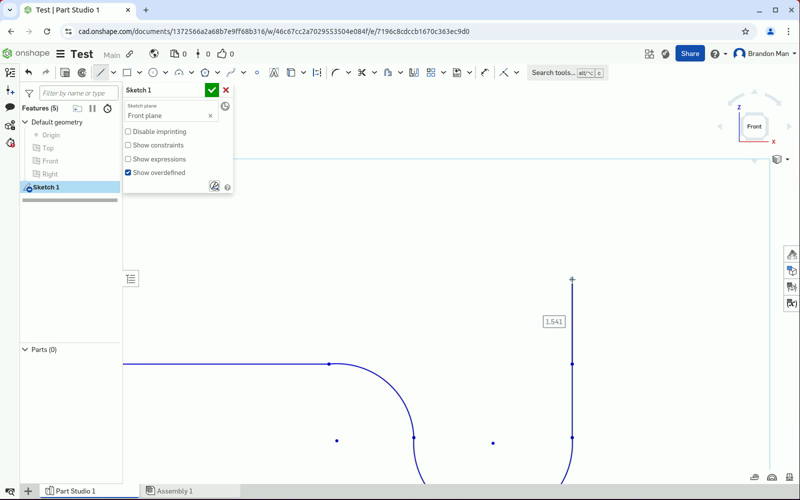
scroll(-6)
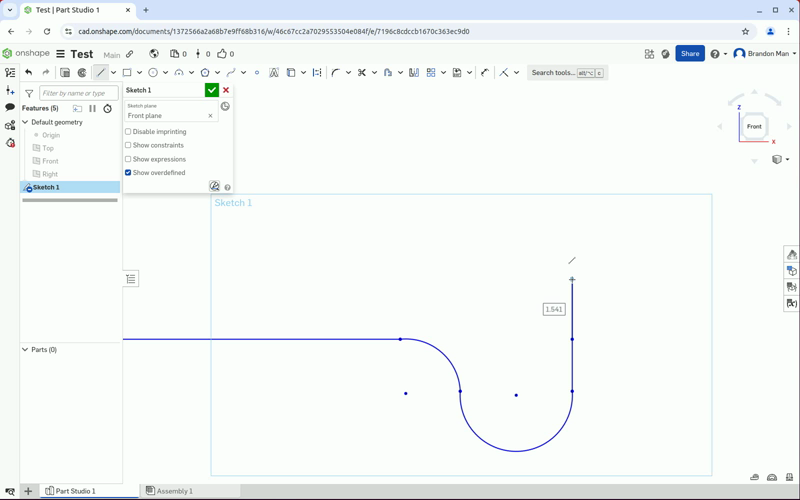
scroll(-6)
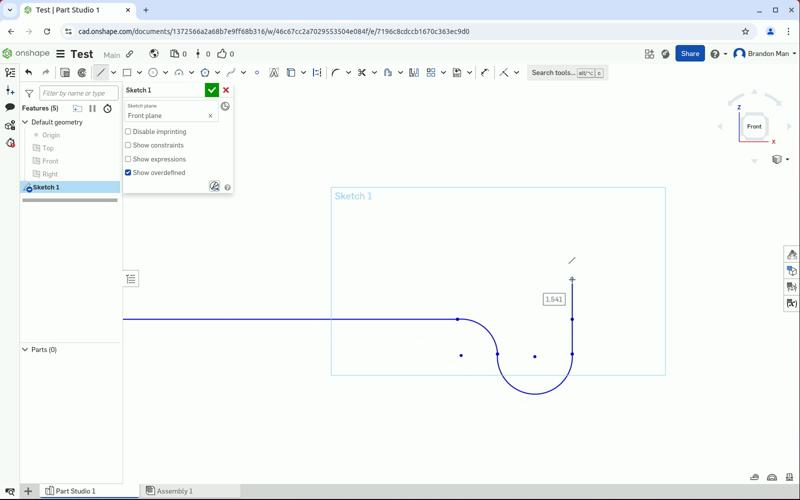
scroll(-6)
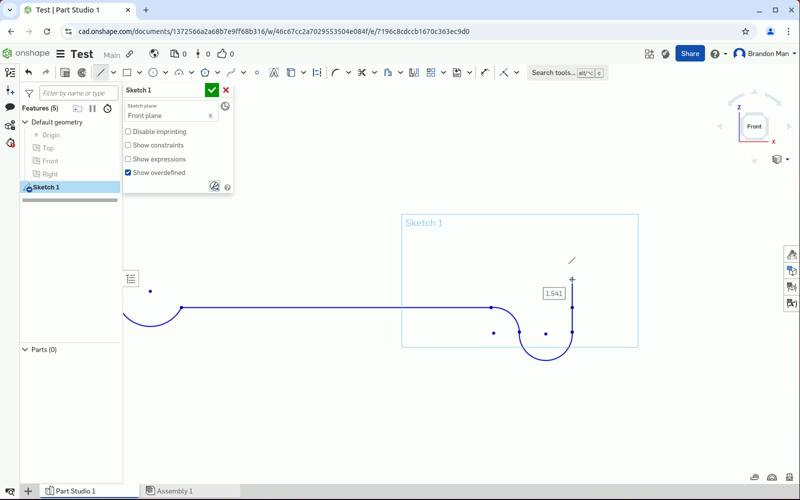
scroll(-6)
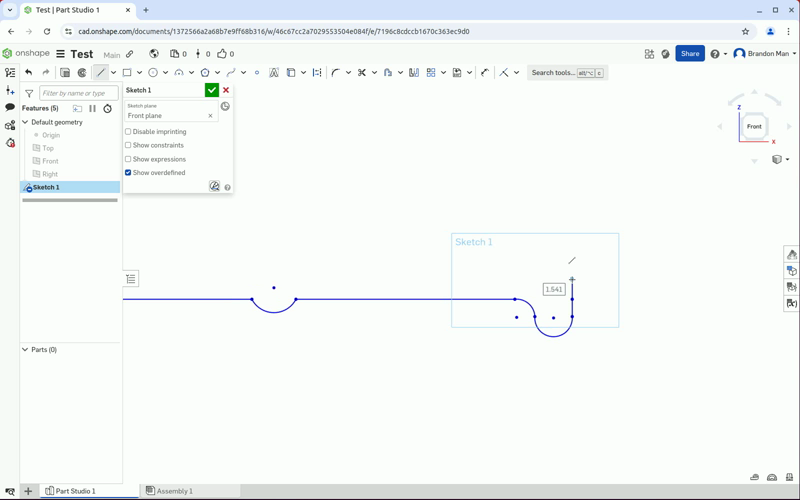
scroll(-6)
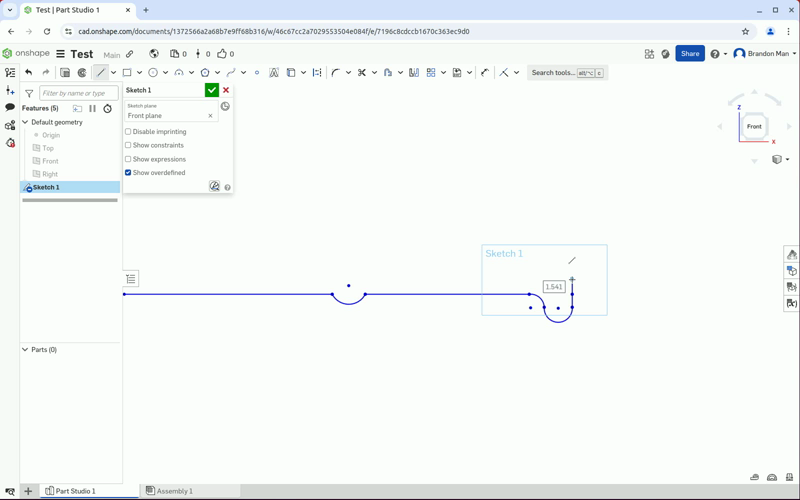
scroll(-6)
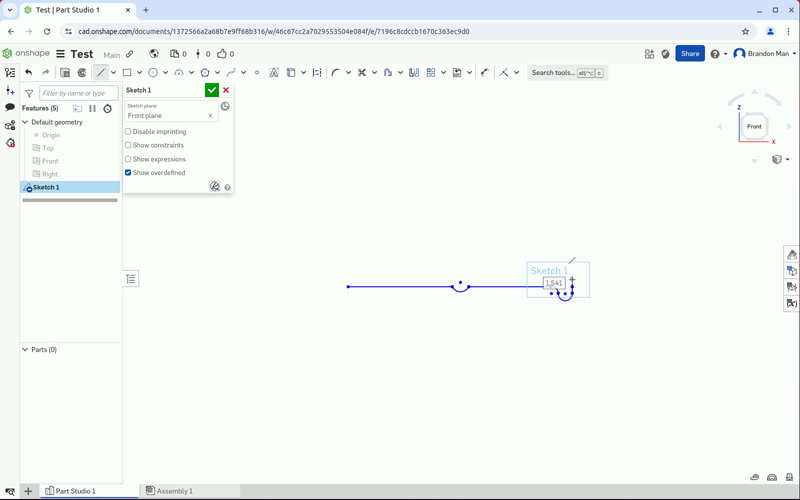
key_up(shift)
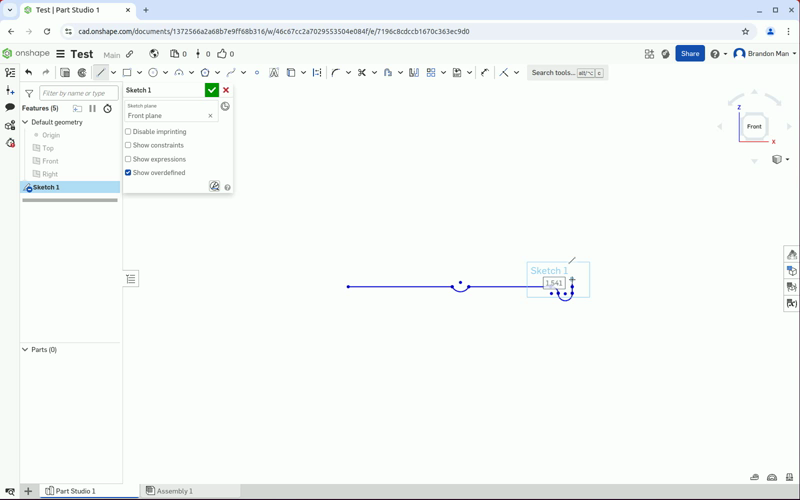
key_down(shift)
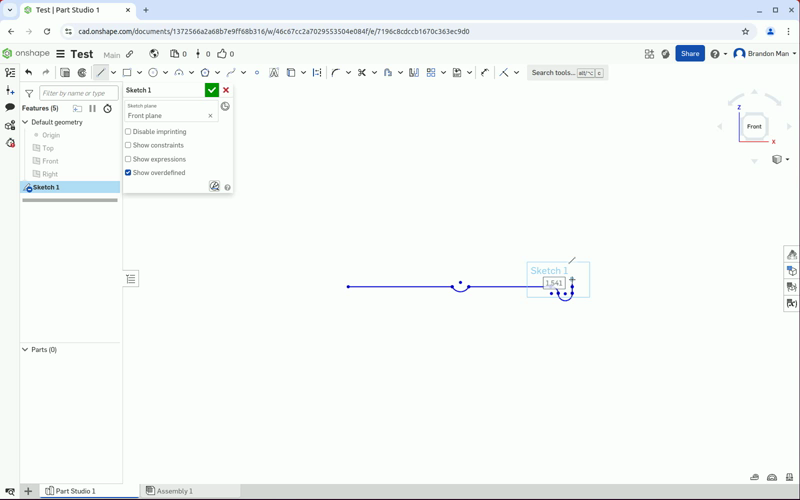
mouse_move(468, 279)
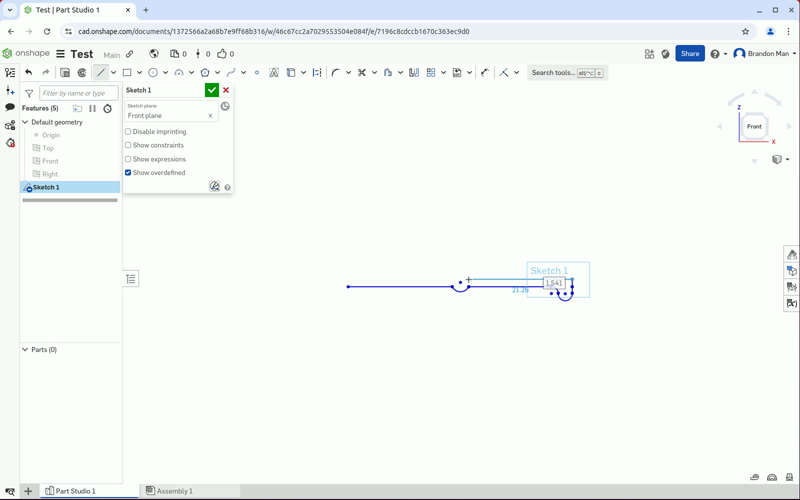
click(468, 279)
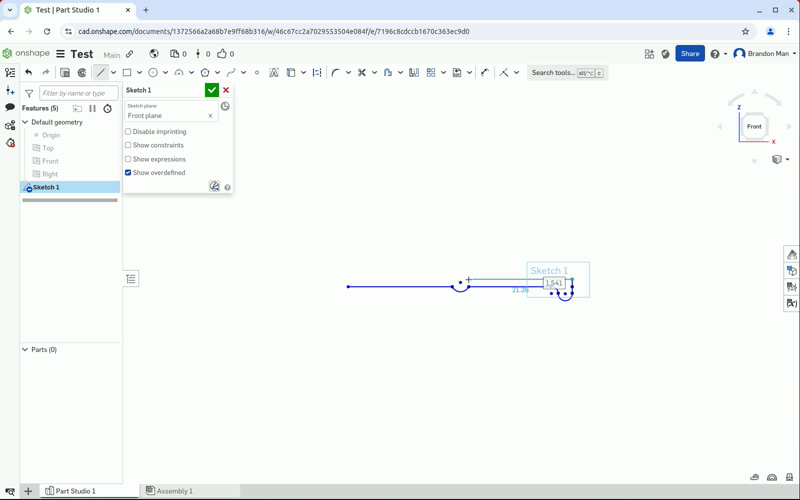
key_up(shift)
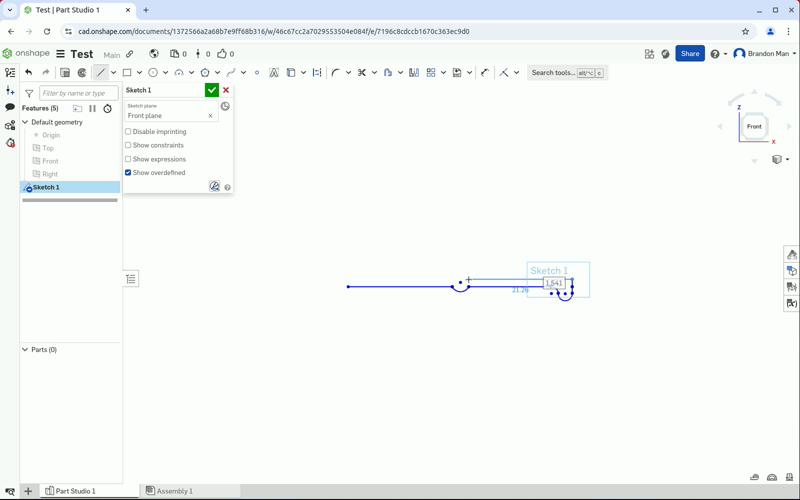
key(esc)
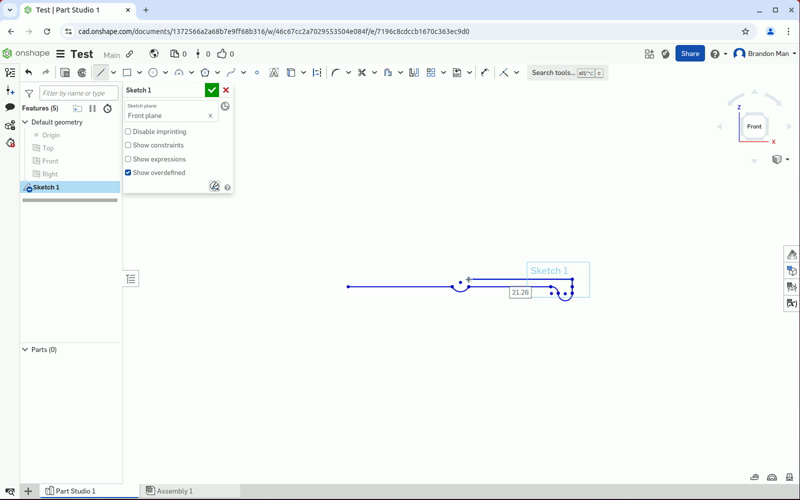
key(a)
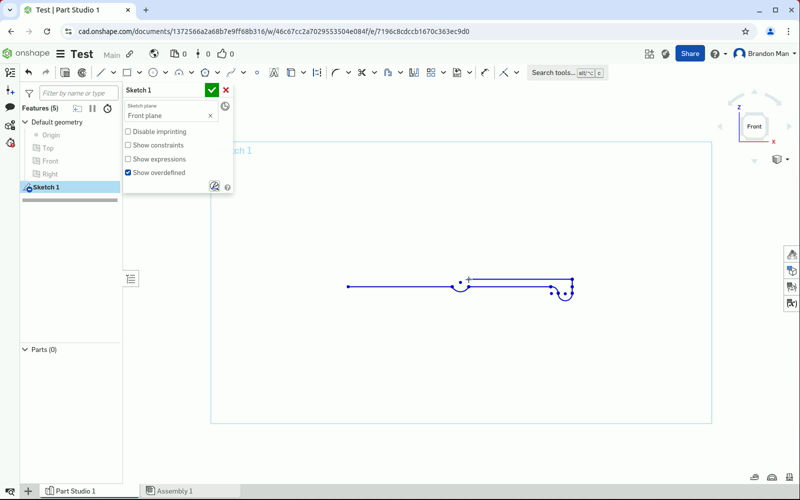
mouse_move(468, 279)
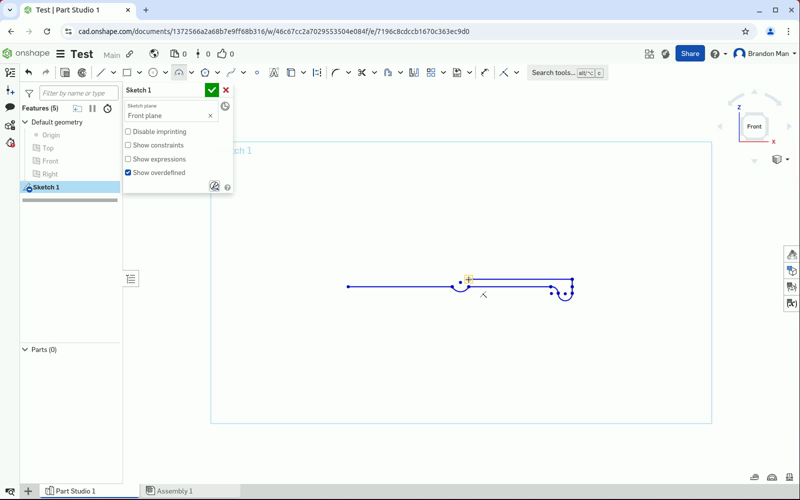
click(468, 279)
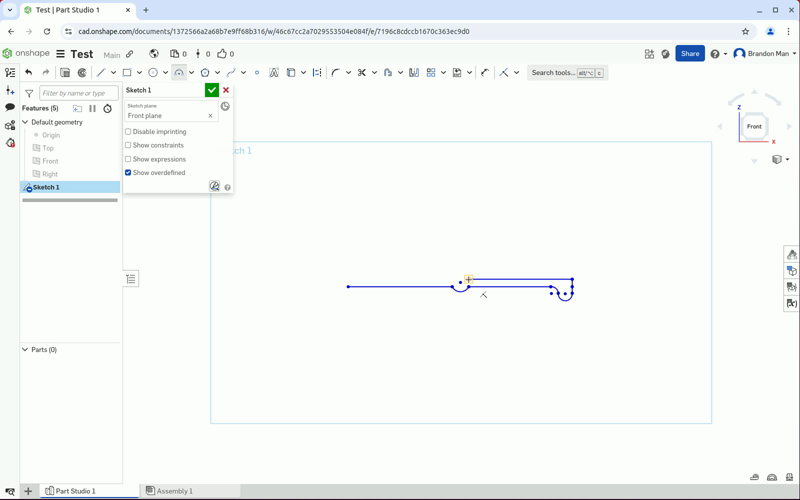
key_down(shift)
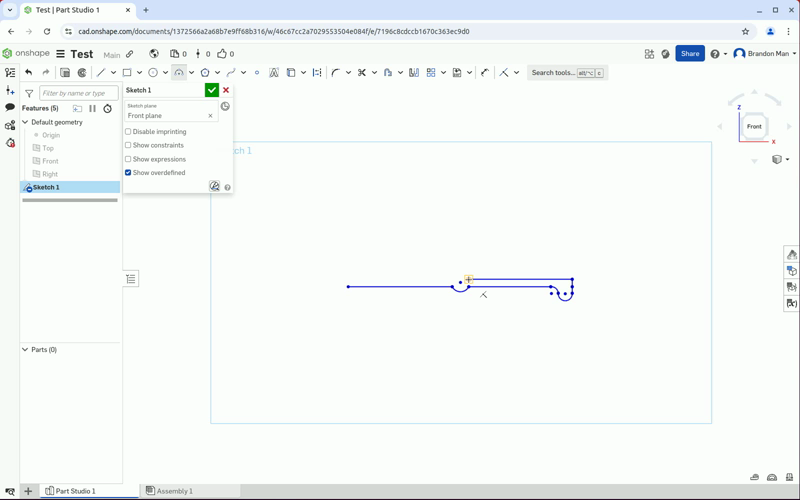
mouse_move(452, 279)
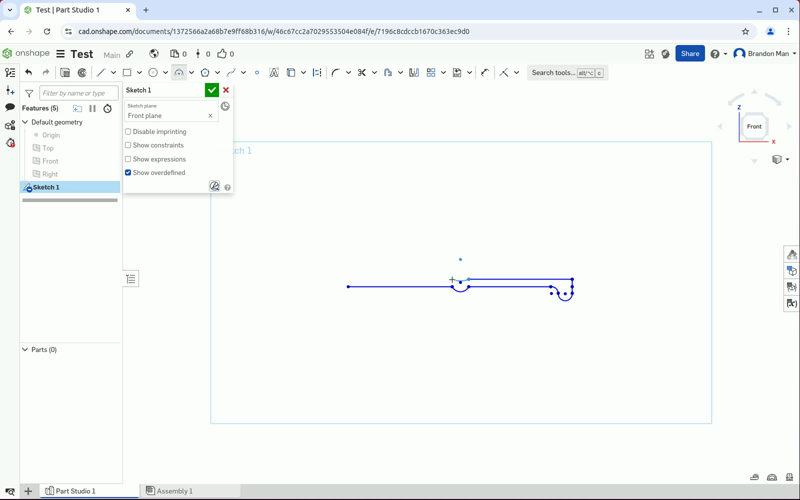
click(452, 279)
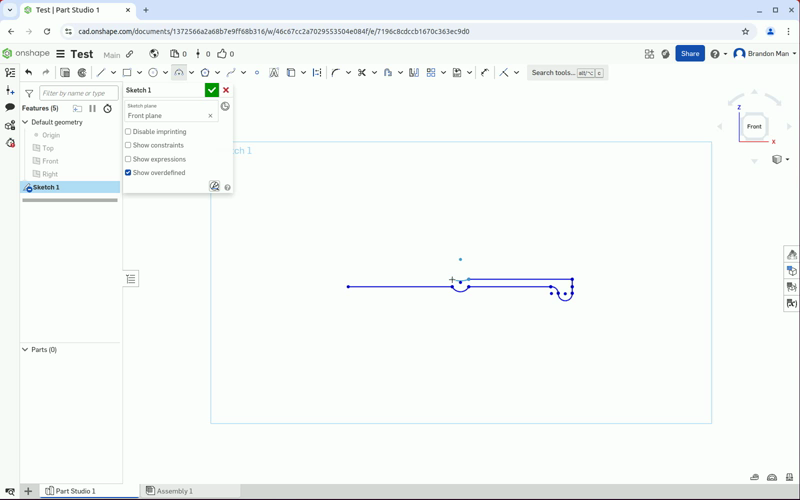
mouse_move(460, 273)
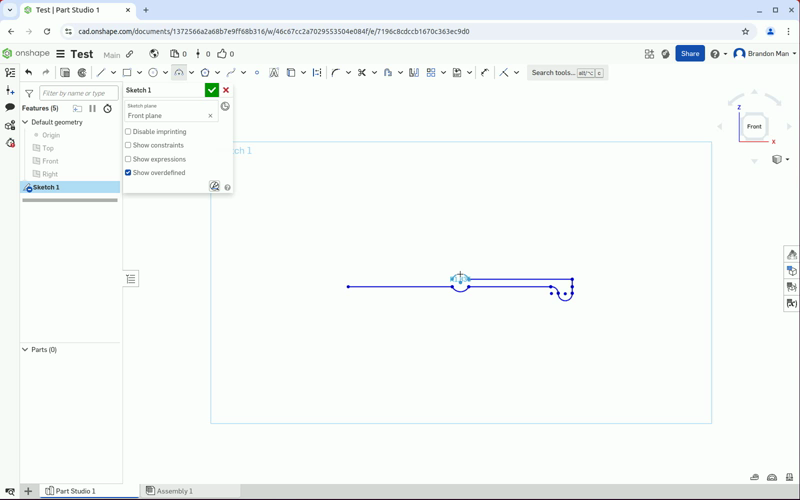
click(460, 273)
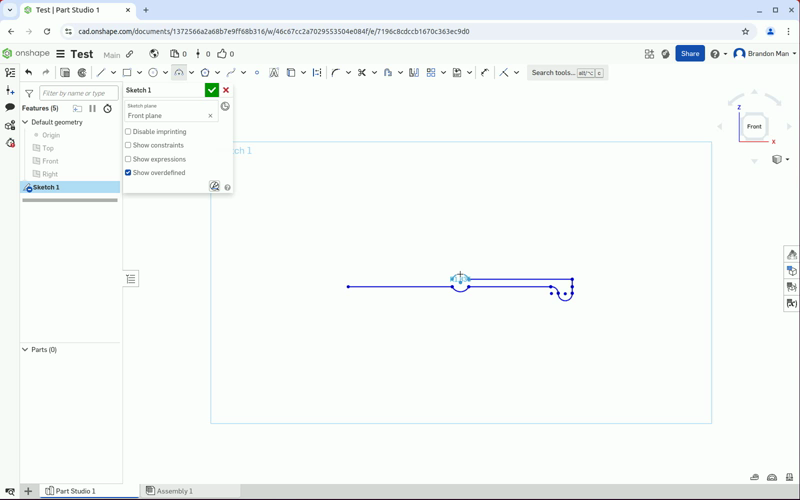
key_up(shift)
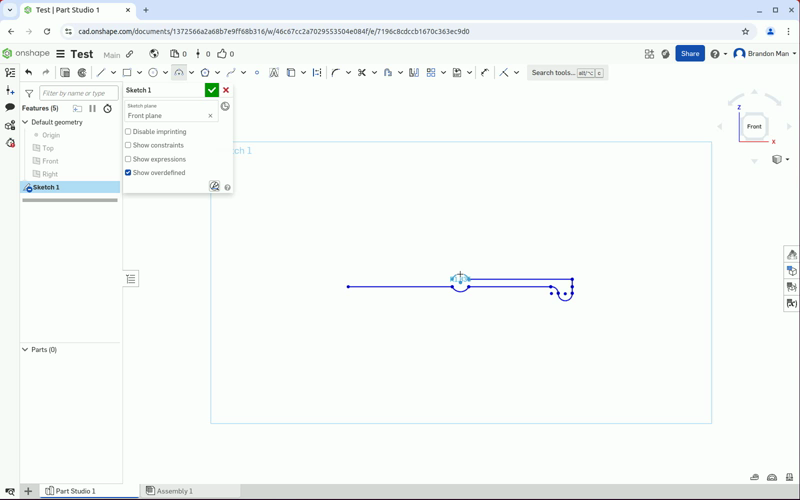
key(esc)
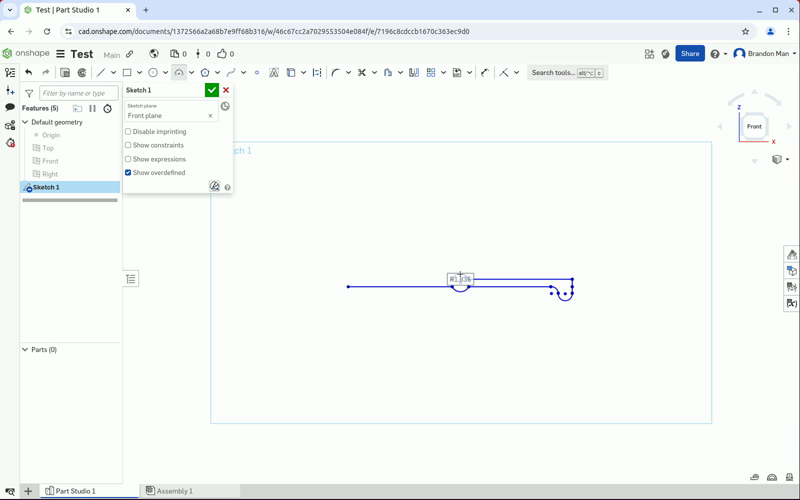
key(l)
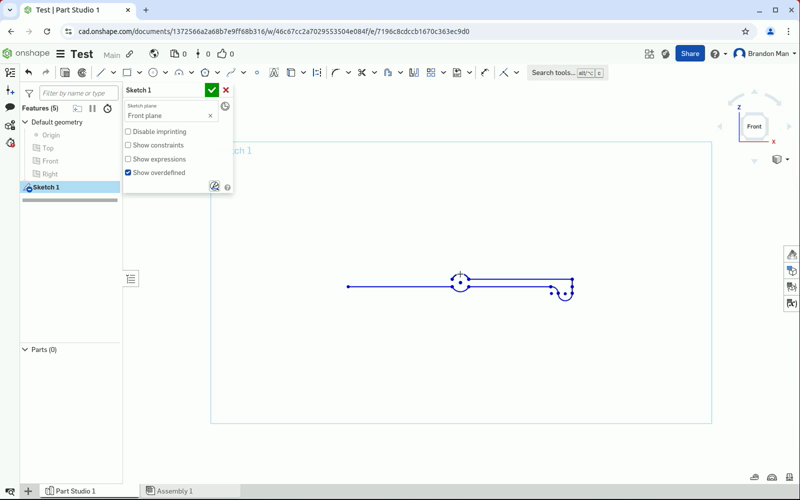
mouse_move(452, 279)
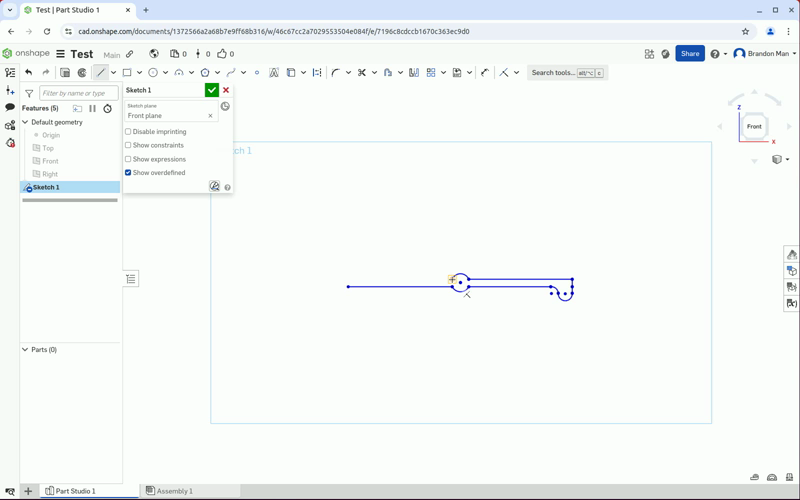
click(452, 279)
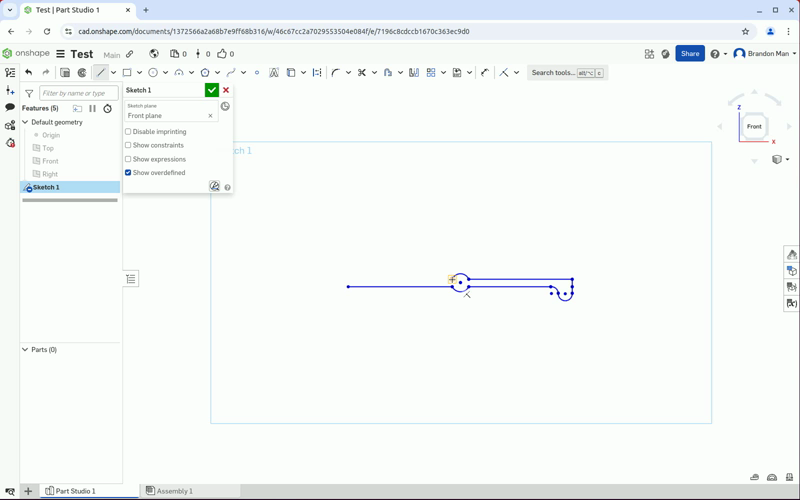
key_down(shift)
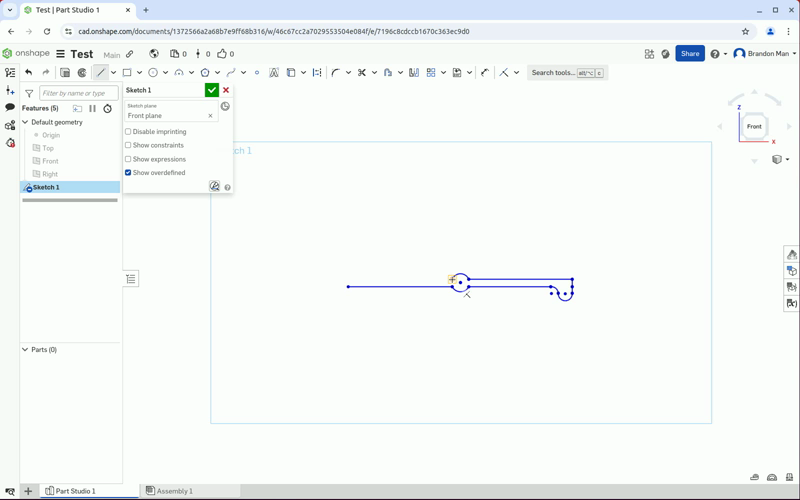
mouse_move(369, 279)
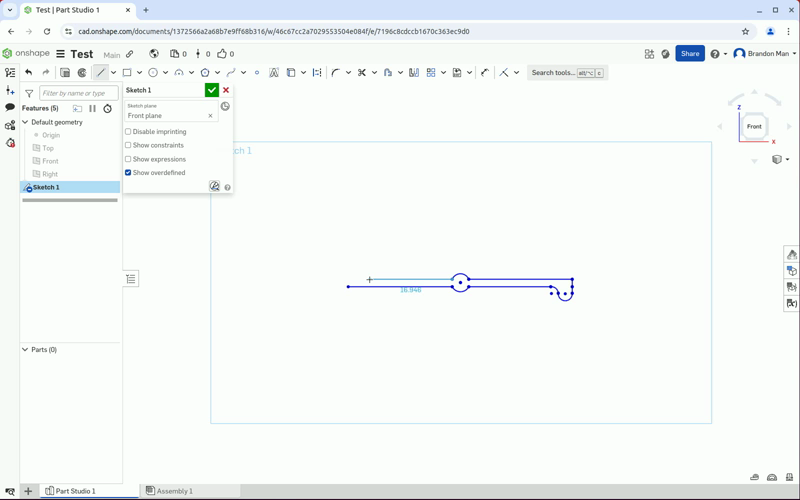
click(369, 279)
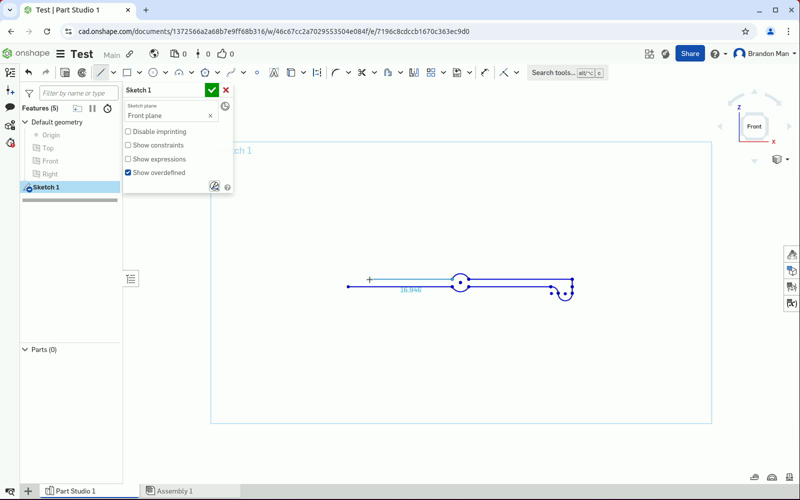
key_up(shift)
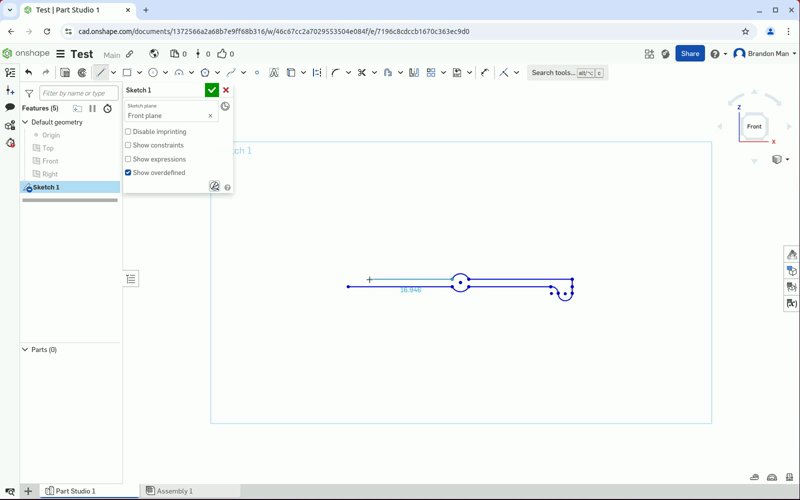
key(esc)
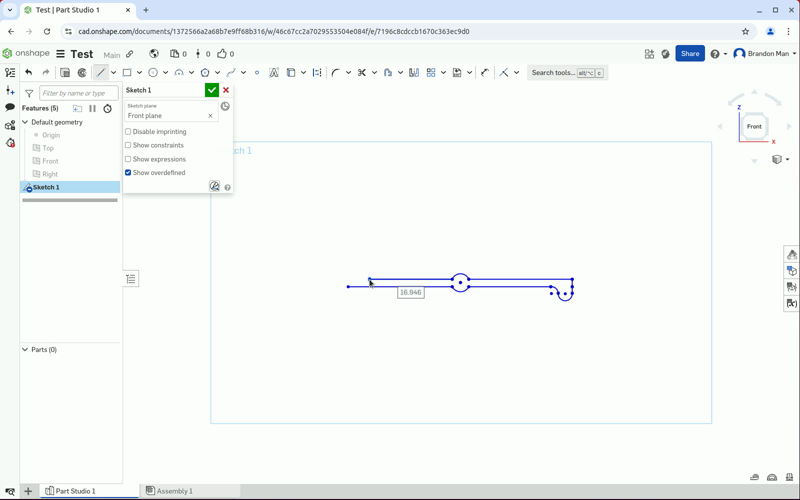
key(a)
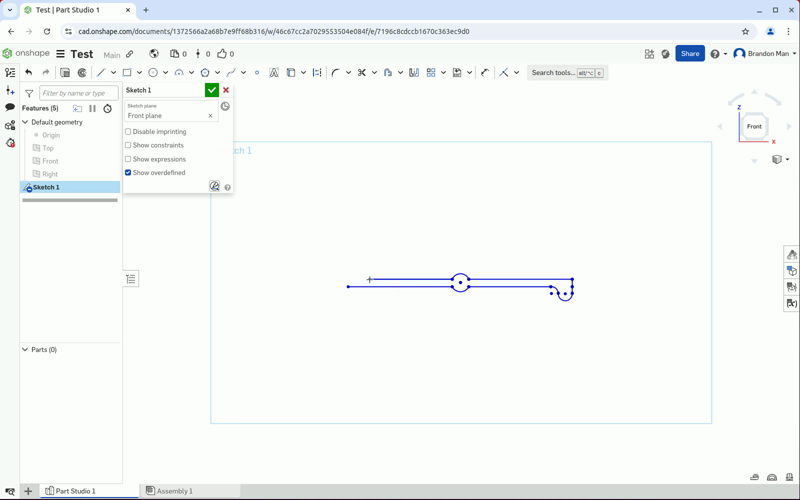
mouse_move(369, 279)
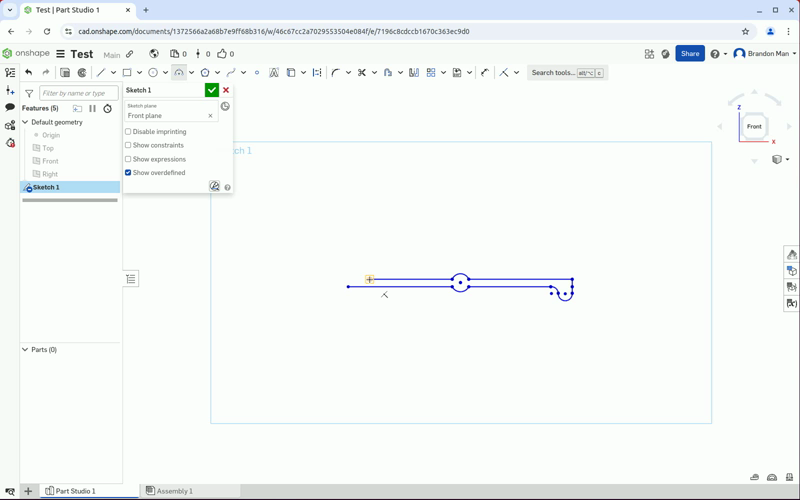
click(369, 279)
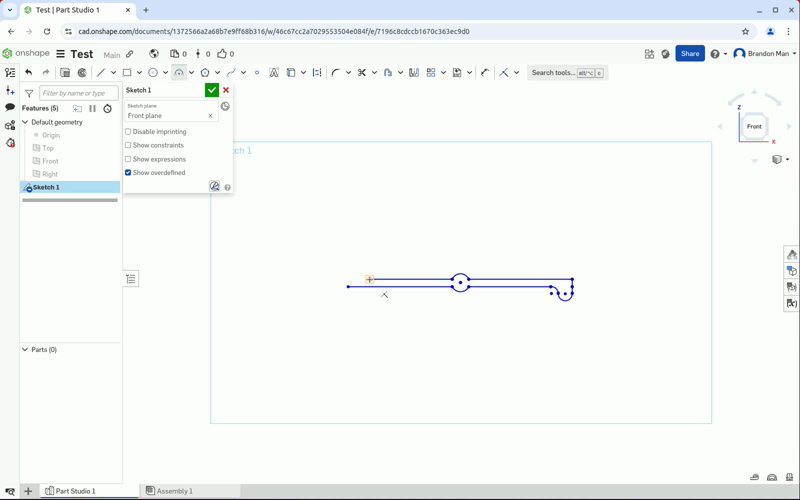
key_down(shift)
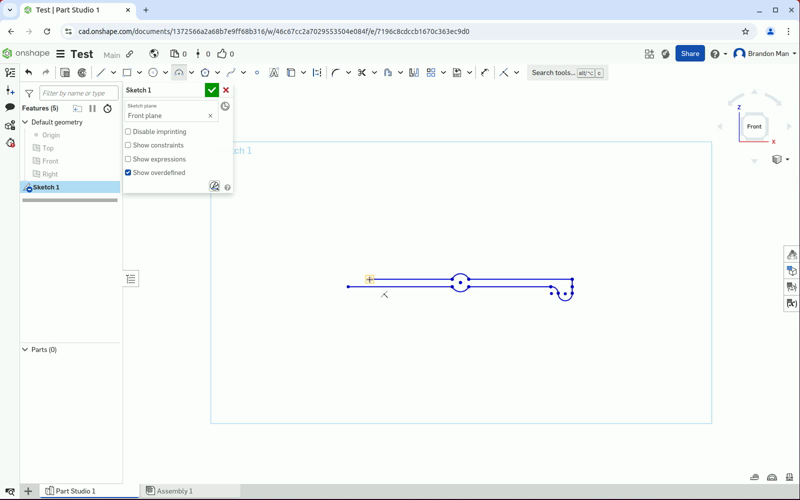
mouse_move(362, 272)
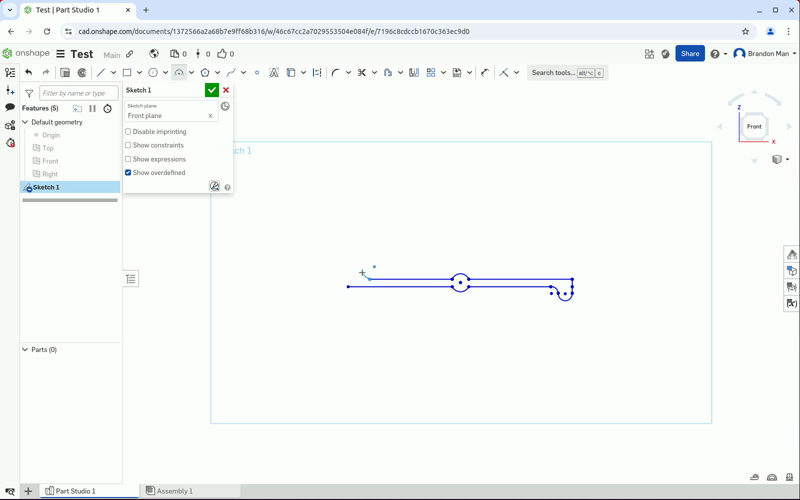
click(362, 272)
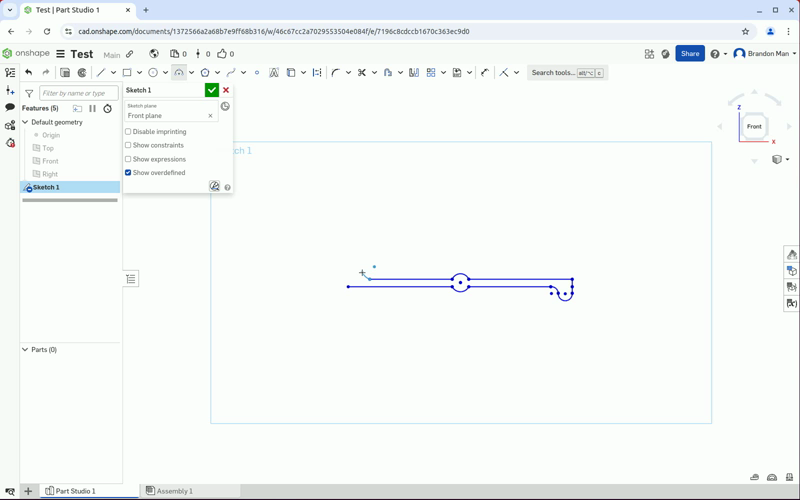
mouse_move(364, 277)
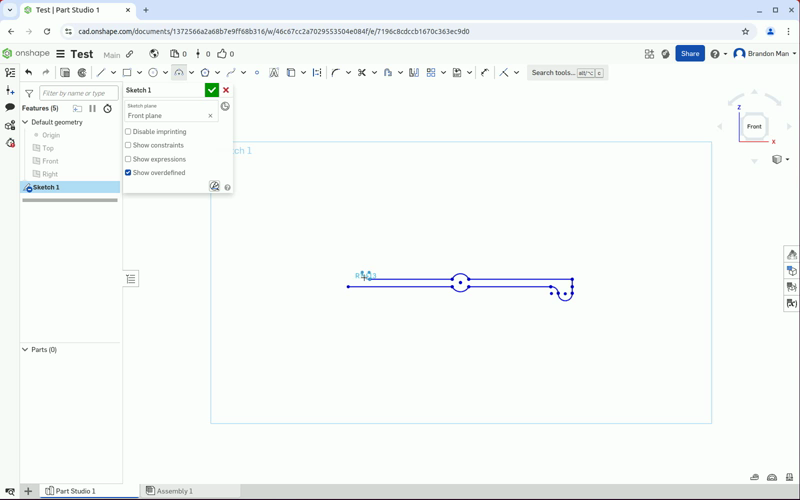
click(364, 277)
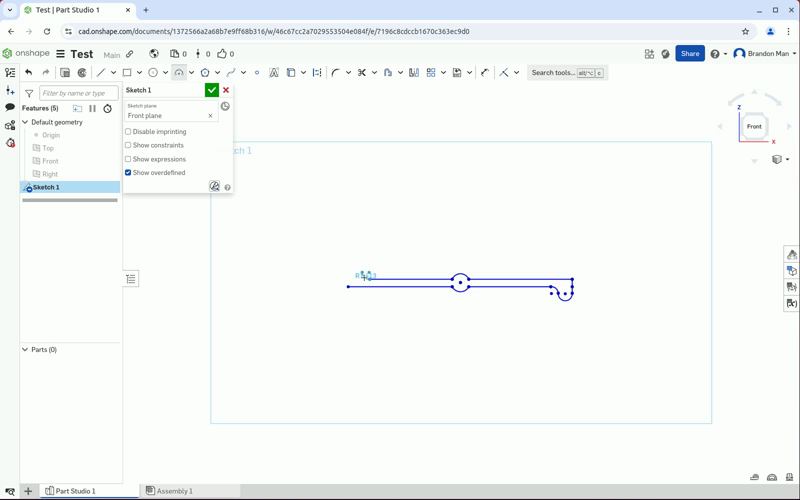
key_up(shift)
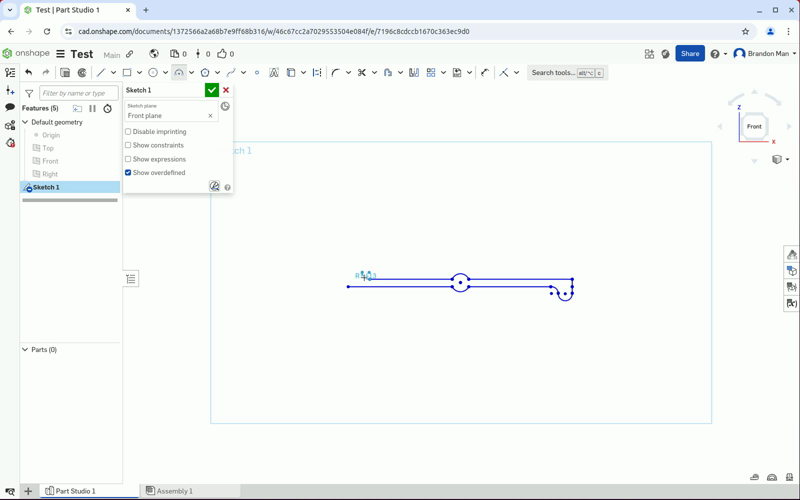
mouse_move(362, 272)
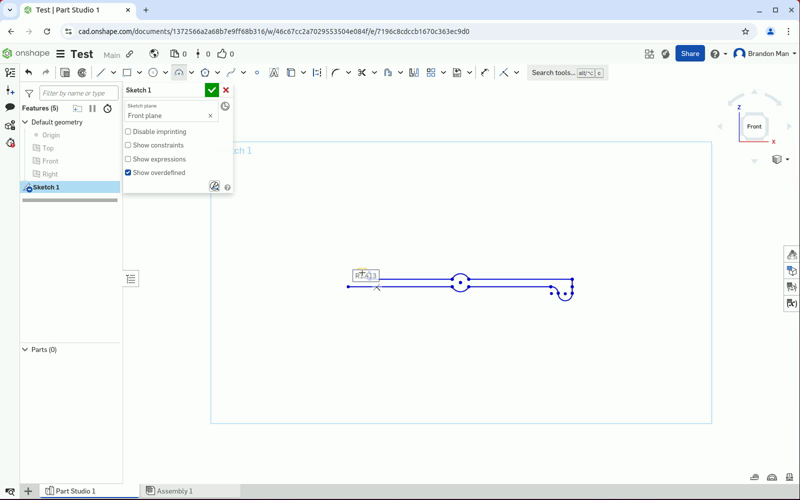
click(362, 272)
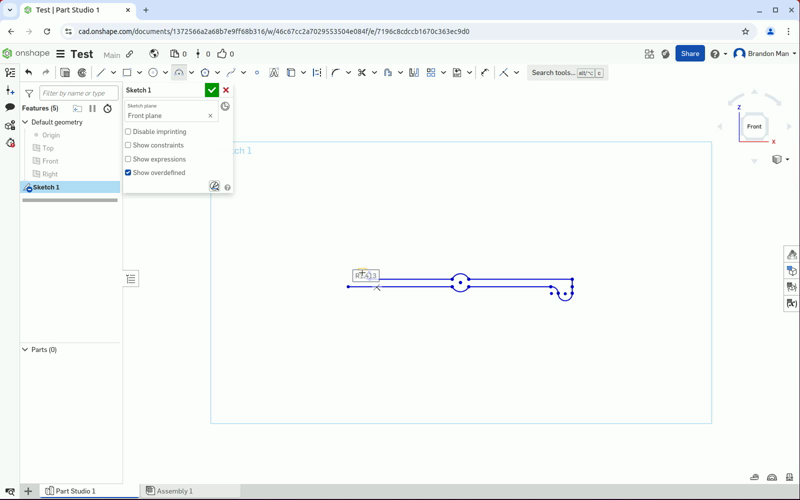
key_down(shift)
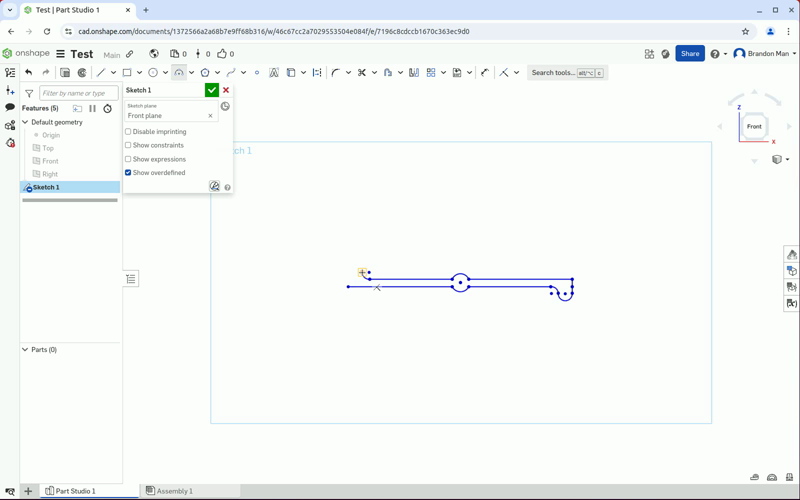
mouse_move(348, 272)
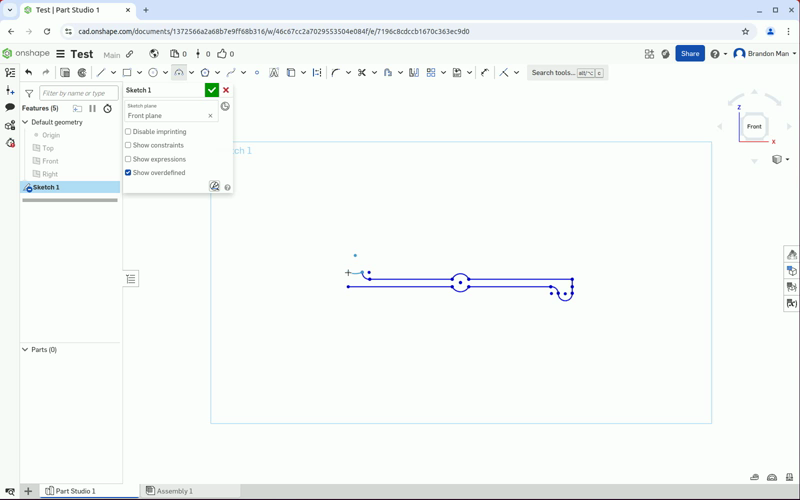
click(348, 272)
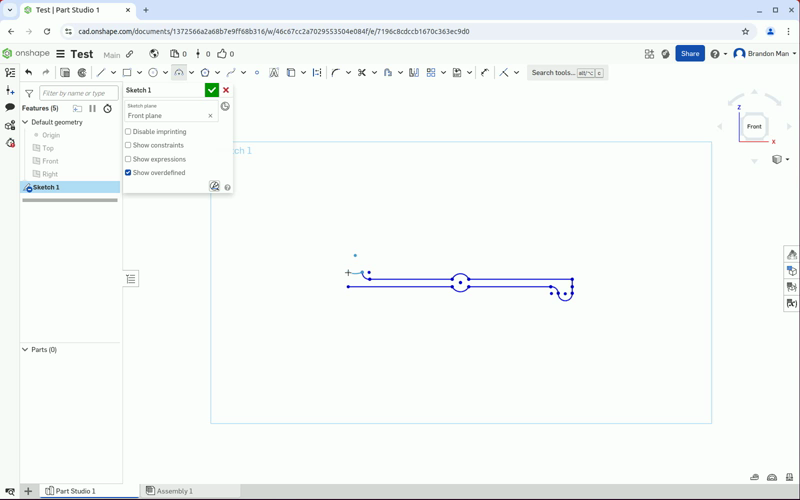
mouse_move(355, 265)
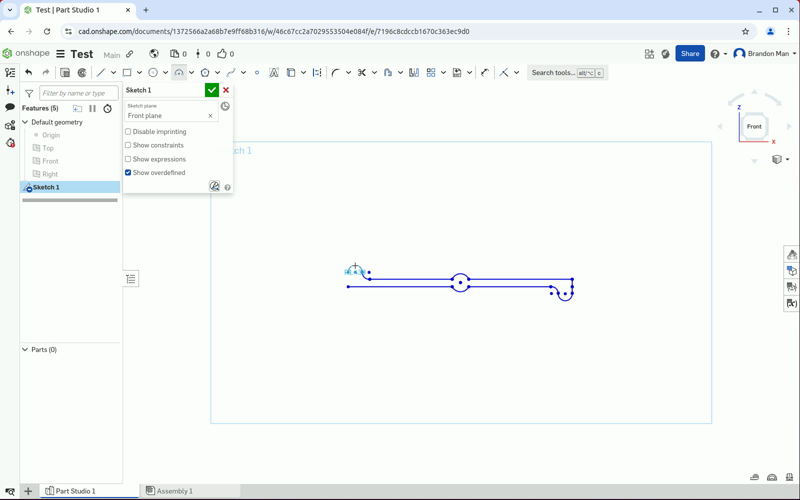
click(355, 265)
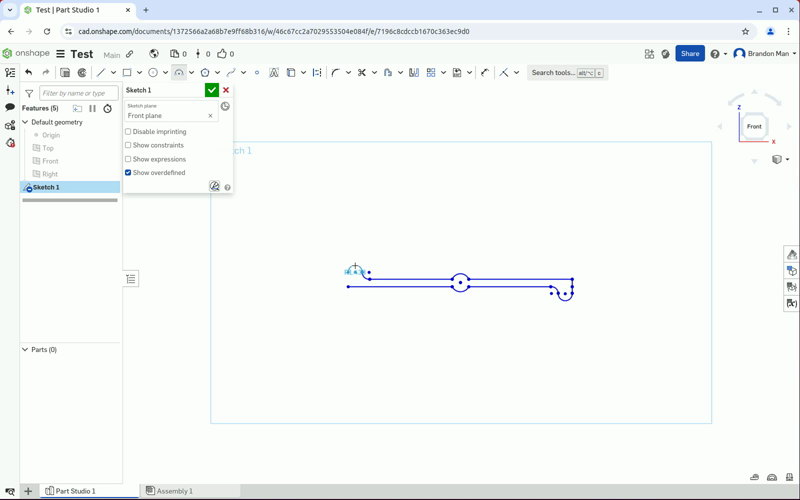
key_up(shift)
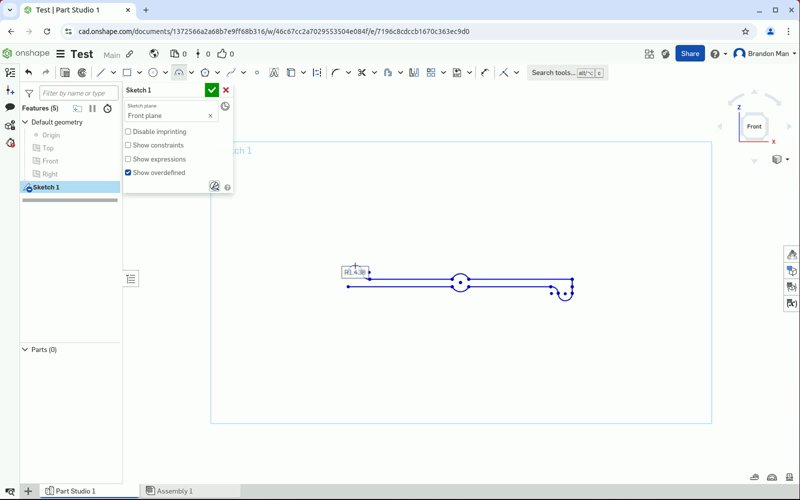
key(esc)
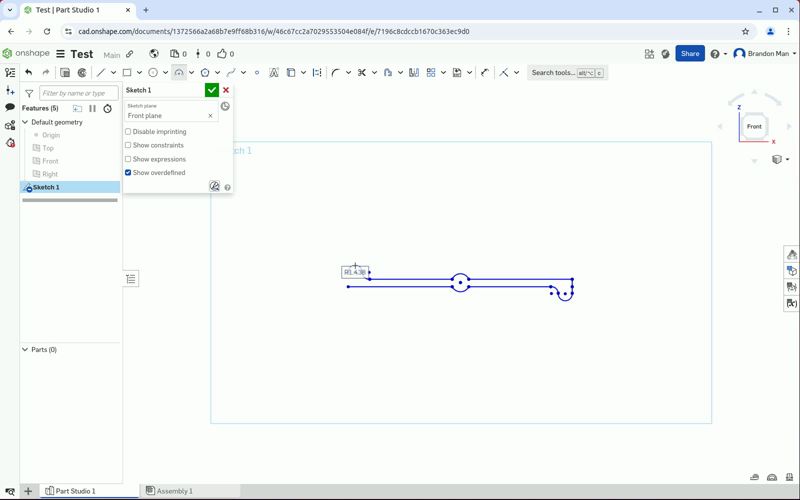
key(l)
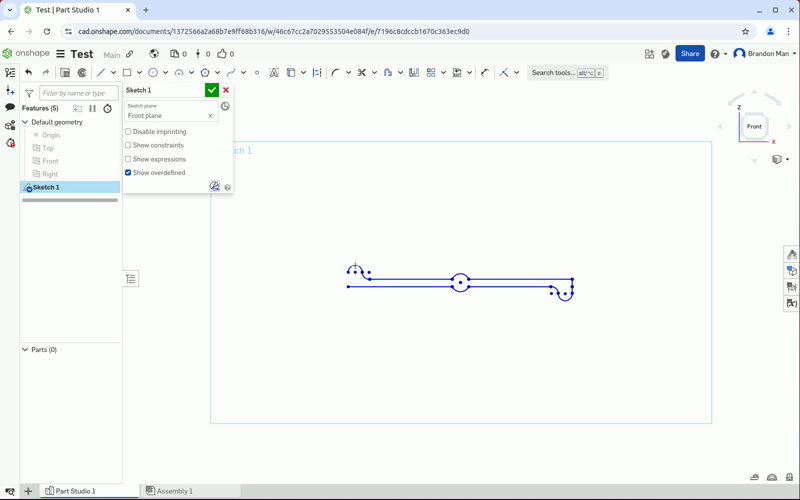
mouse_move(348, 272)
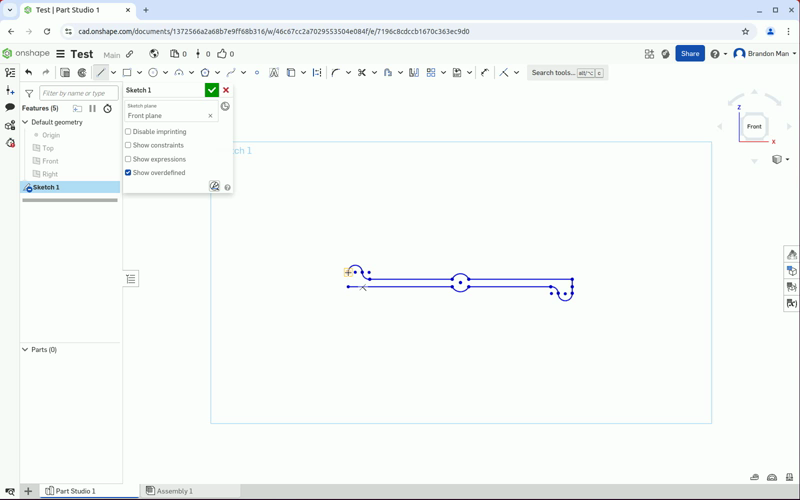
click(348, 272)
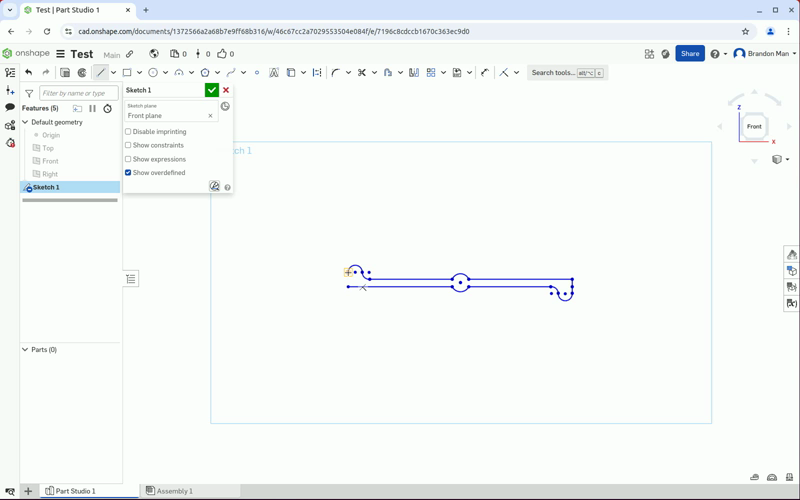
key_down(shift)
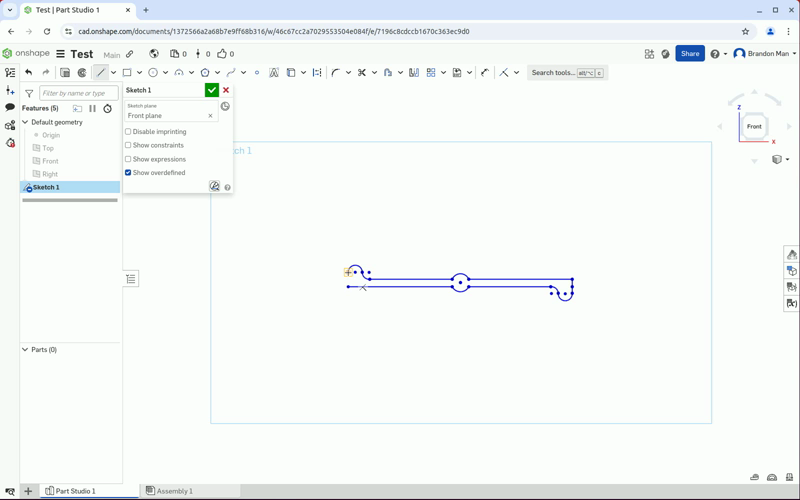
mouse_move(378, 272)
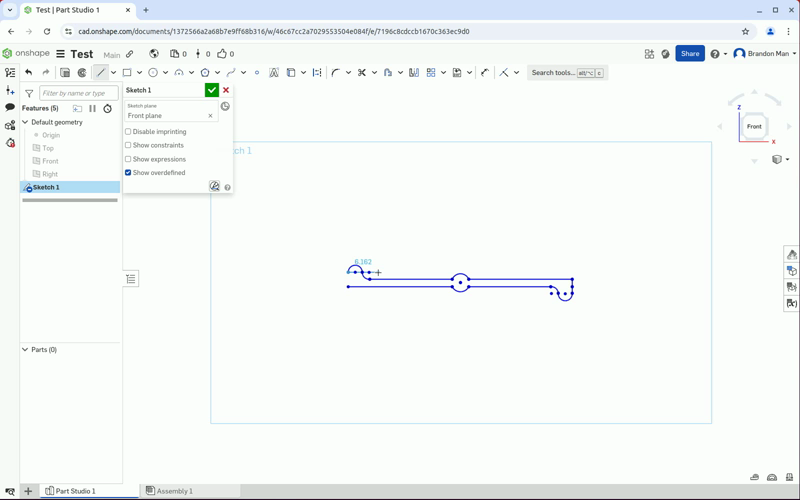
mouse_move(348, 279)
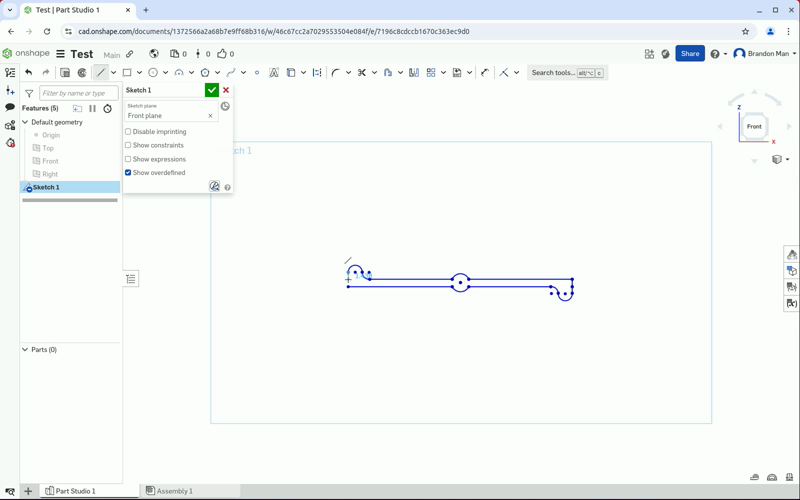
scroll(6)
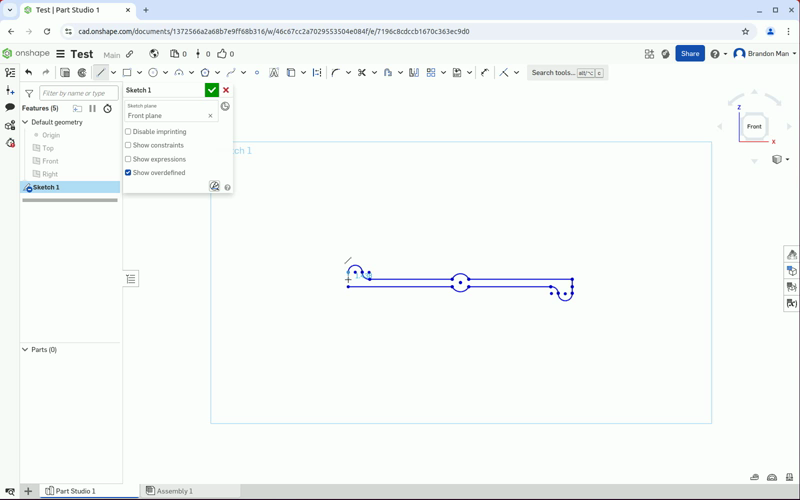
scroll(6)
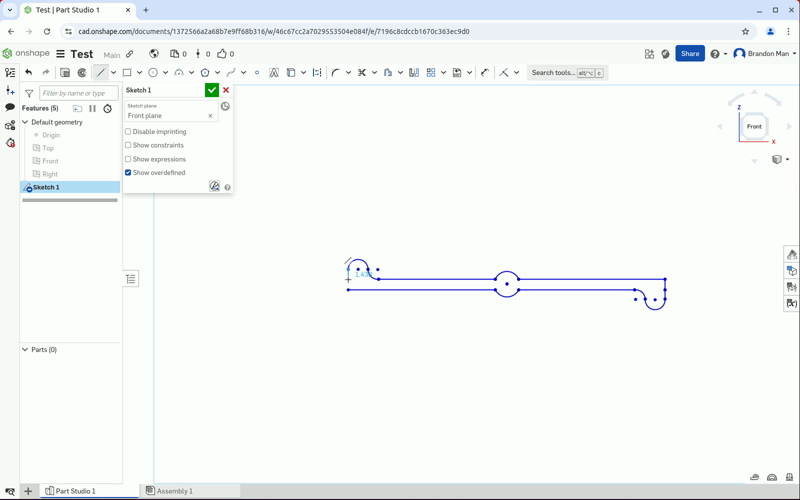
scroll(6)
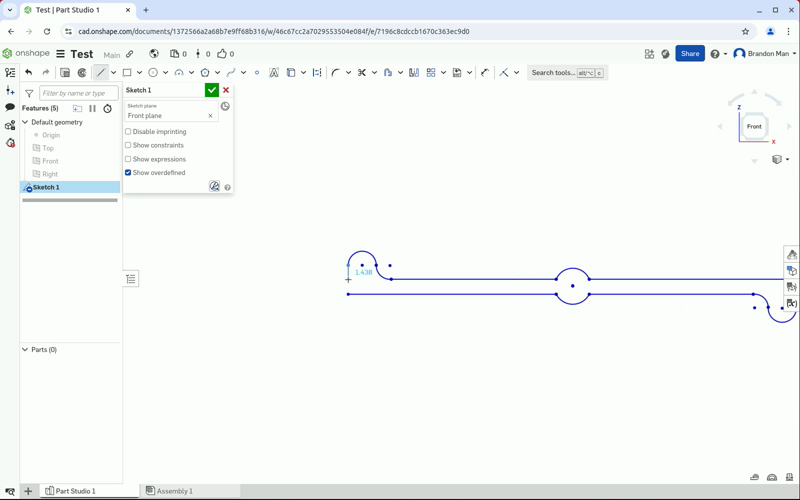
scroll(6)
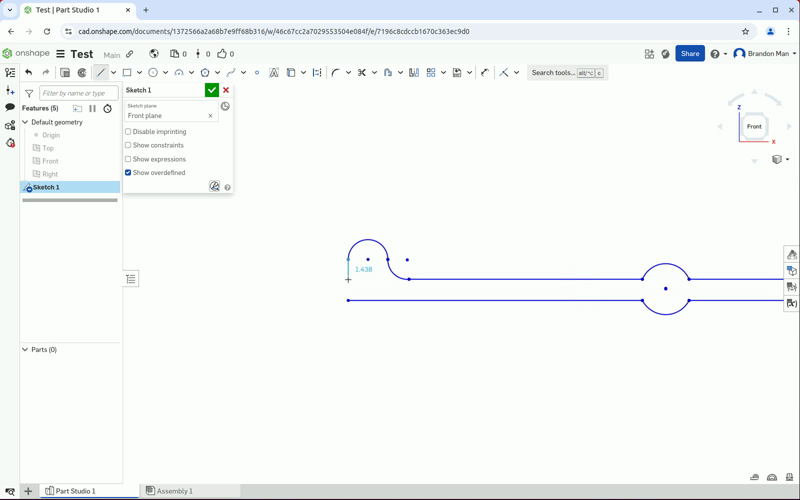
scroll(6)
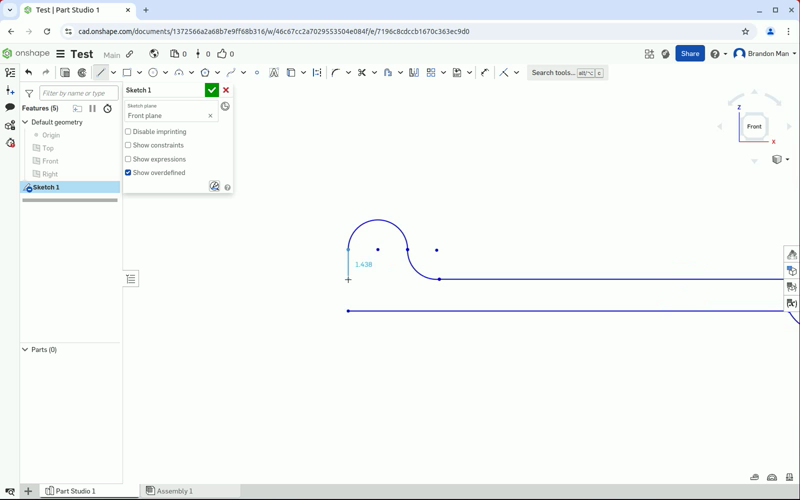
scroll(6)
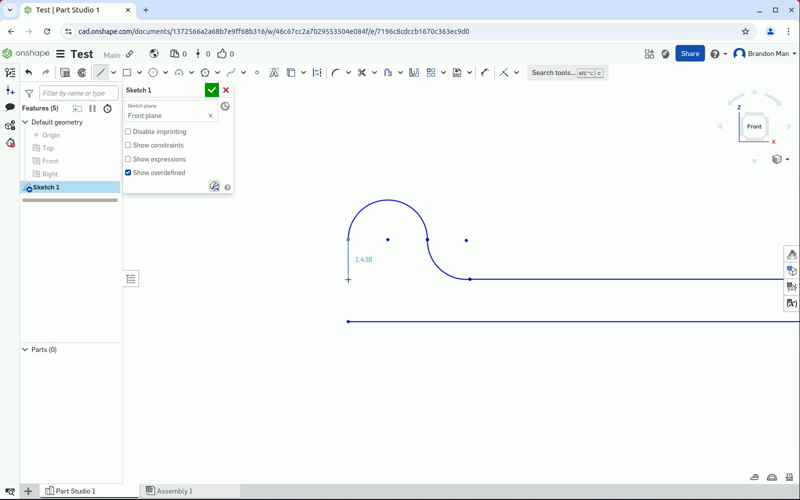
scroll(6)
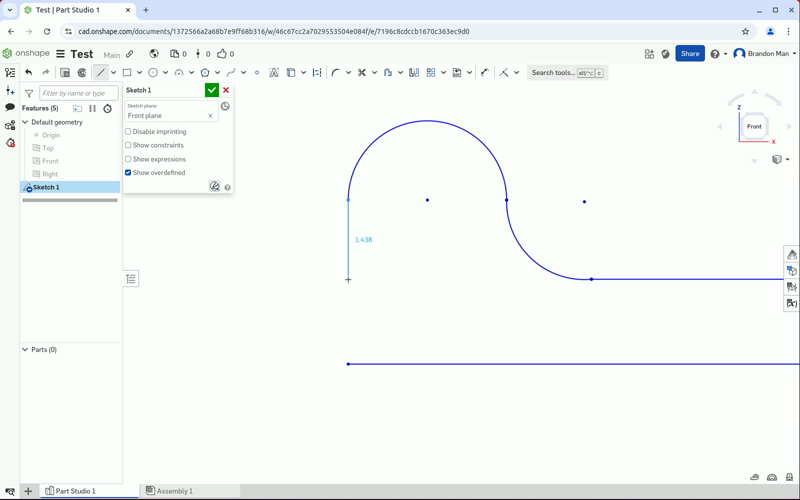
click(348, 279)
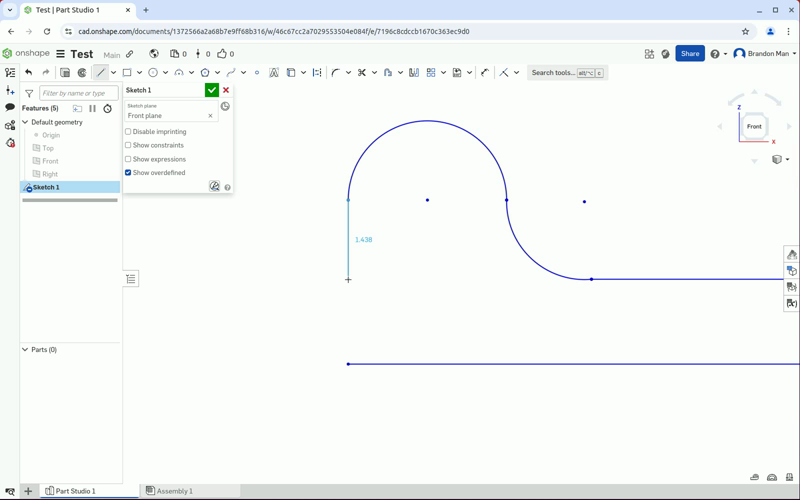
scroll(-6)
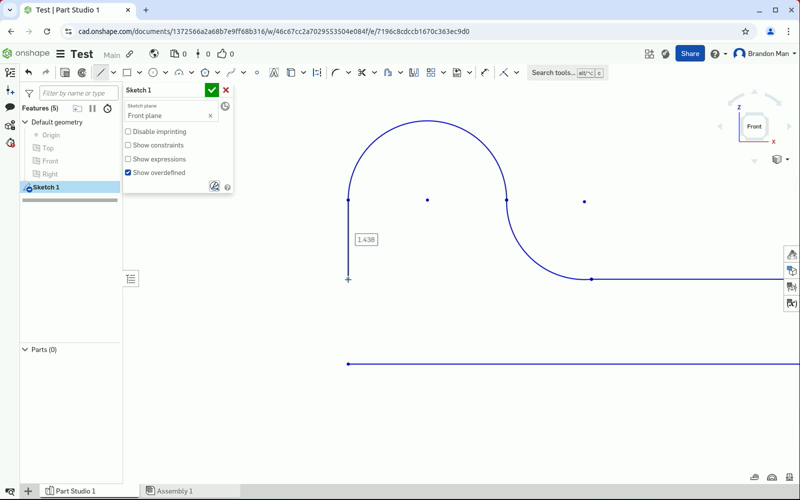
scroll(-6)
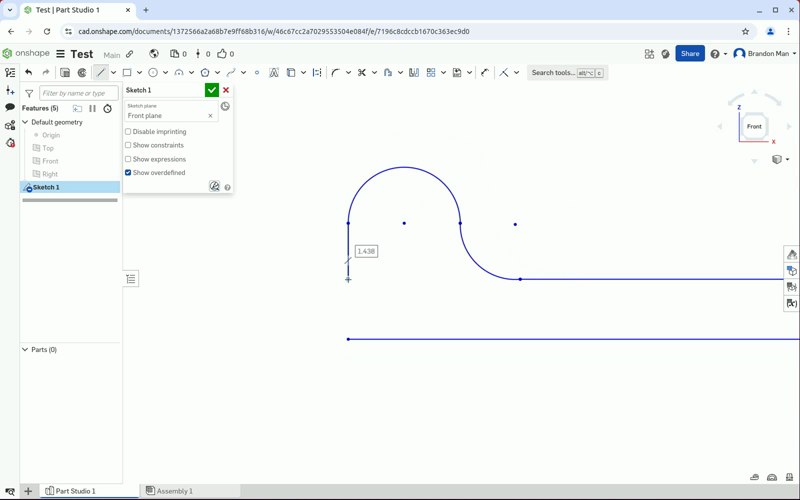
scroll(-6)
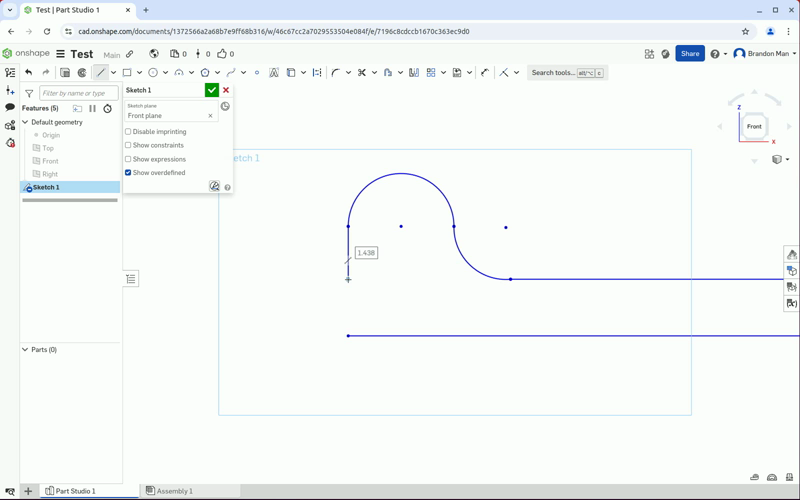
scroll(-6)
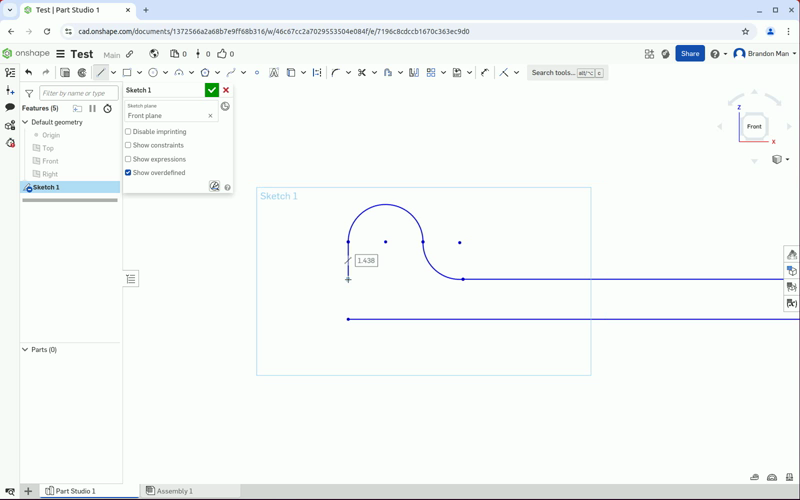
scroll(-6)
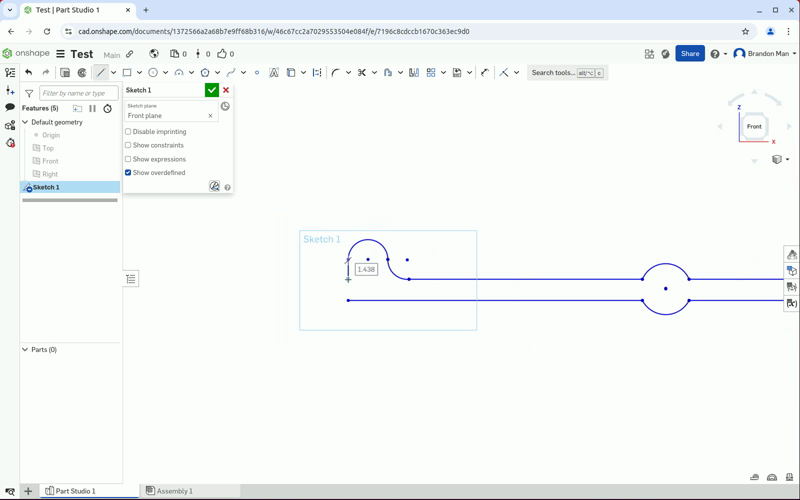
scroll(-6)
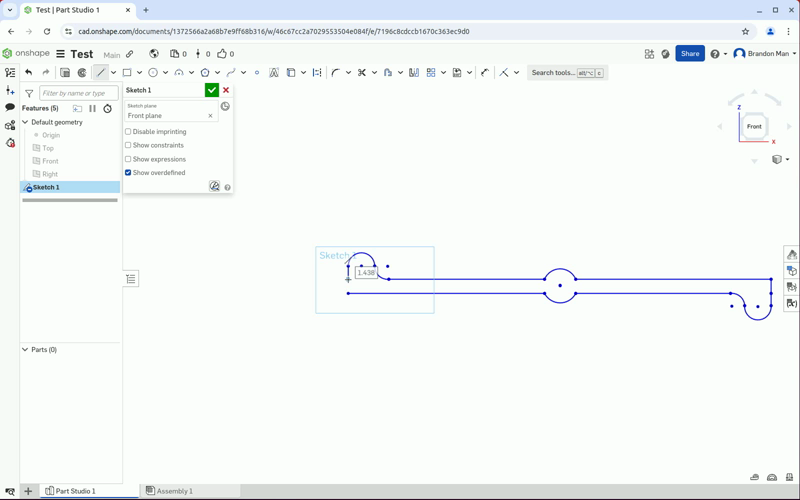
scroll(-6)
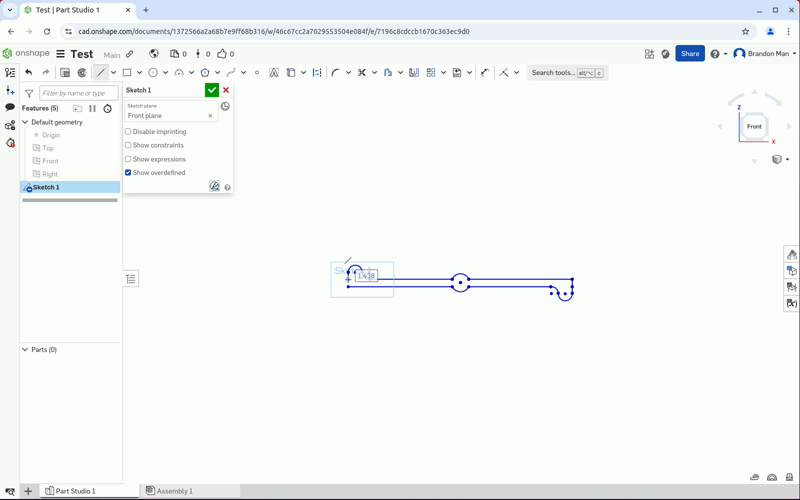
key_up(shift)
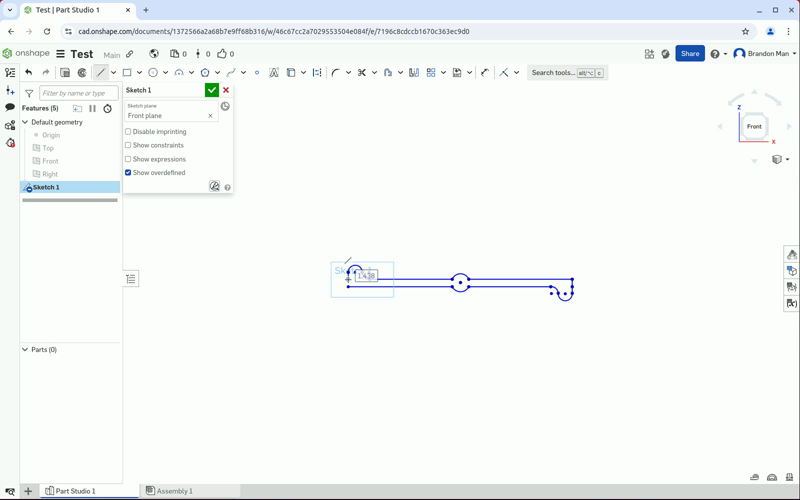
mouse_move(378, 279)
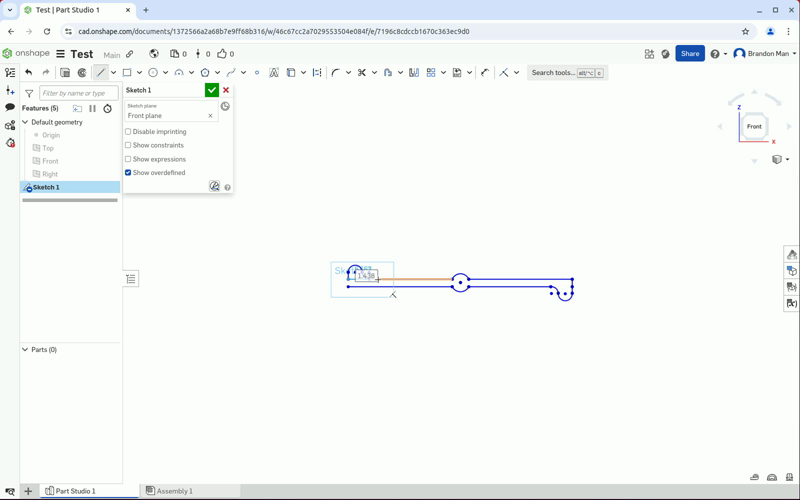
key_down(shift)
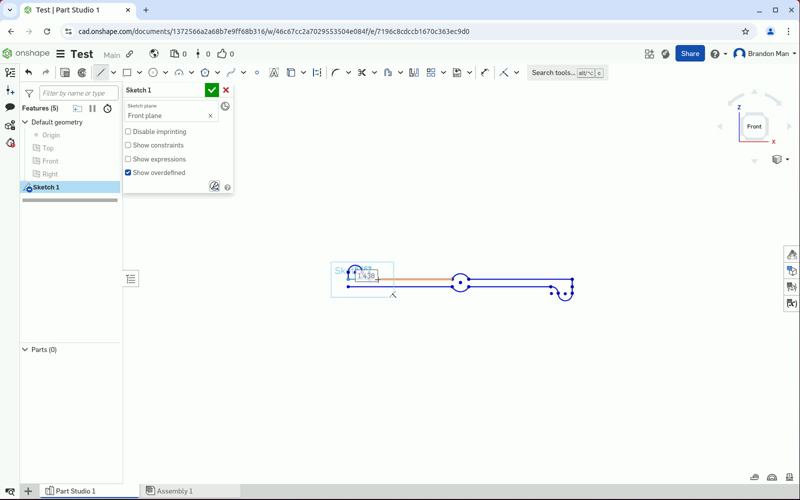
mouse_move(348, 286)
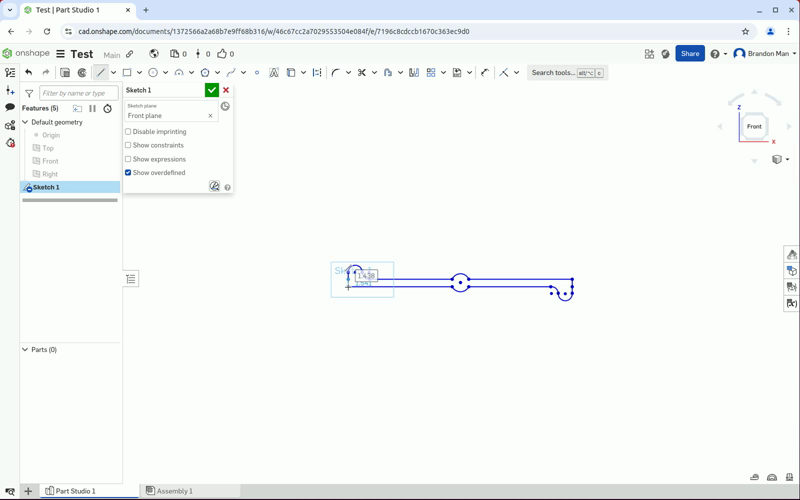
scroll(6)
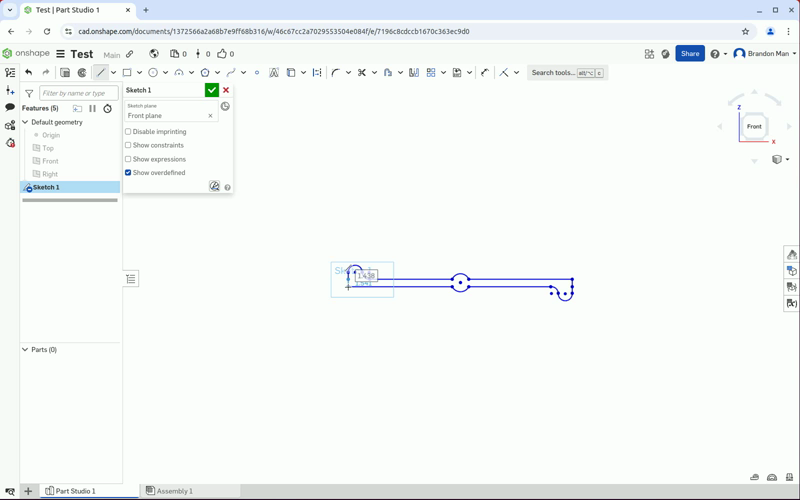
scroll(6)
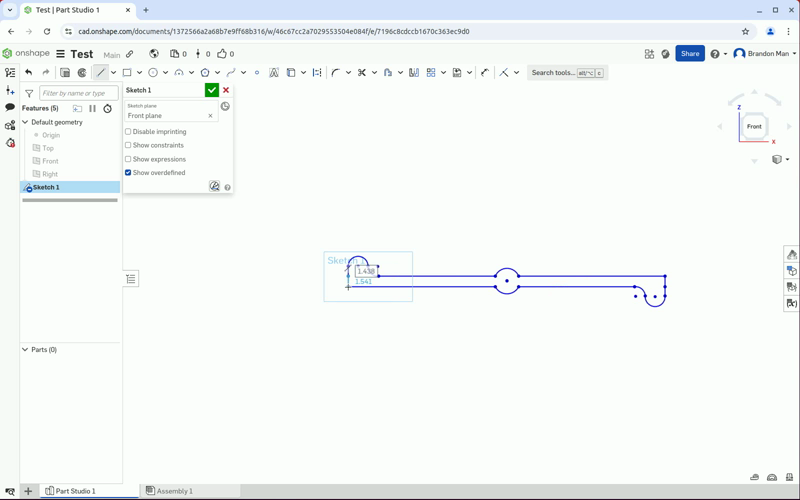
scroll(6)
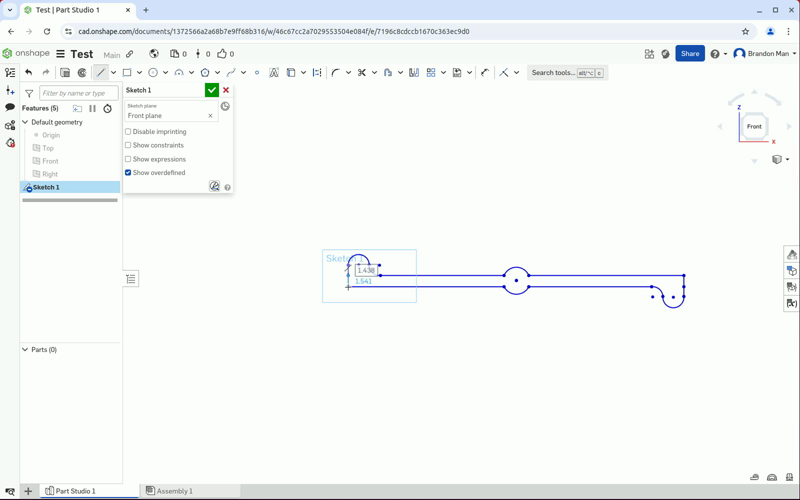
scroll(6)
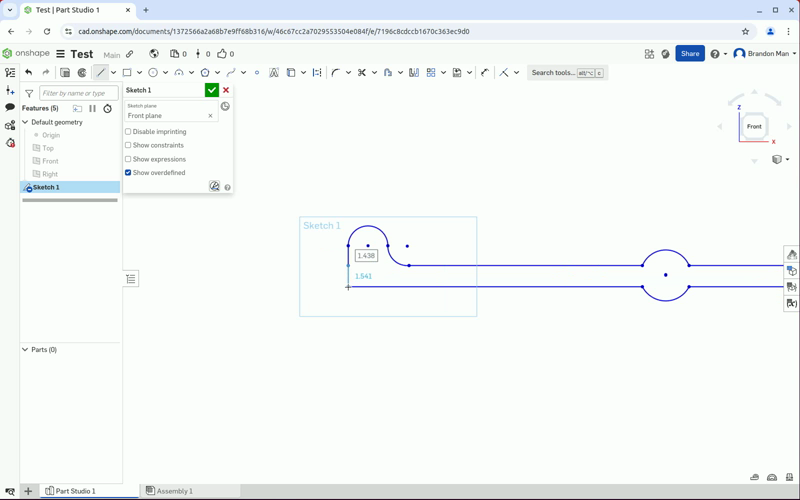
scroll(6)
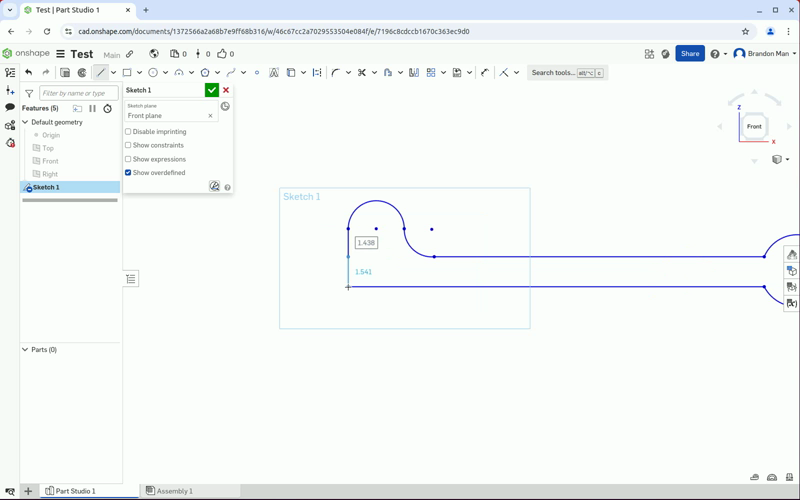
scroll(6)
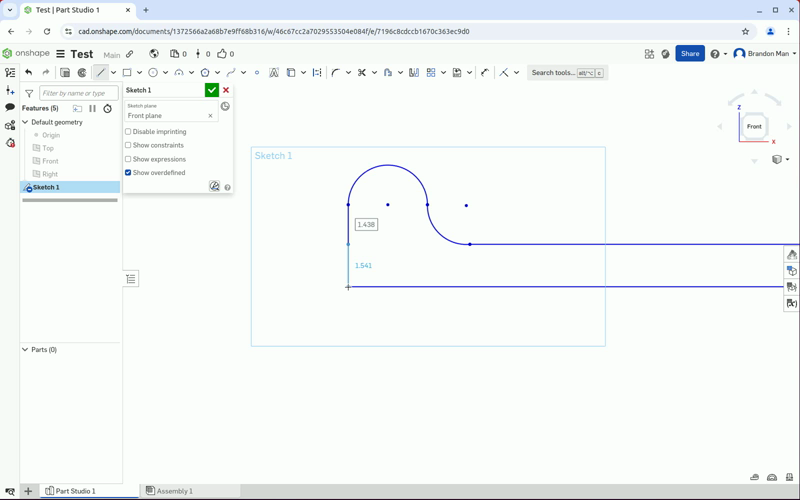
scroll(6)
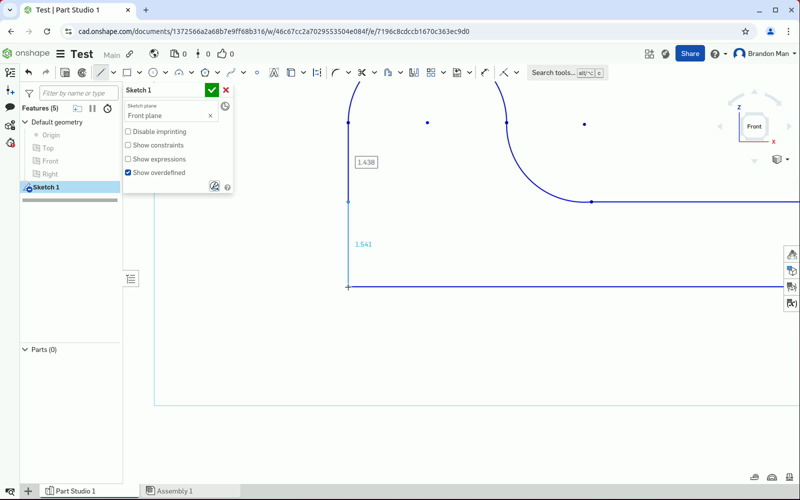
key_up(shift)
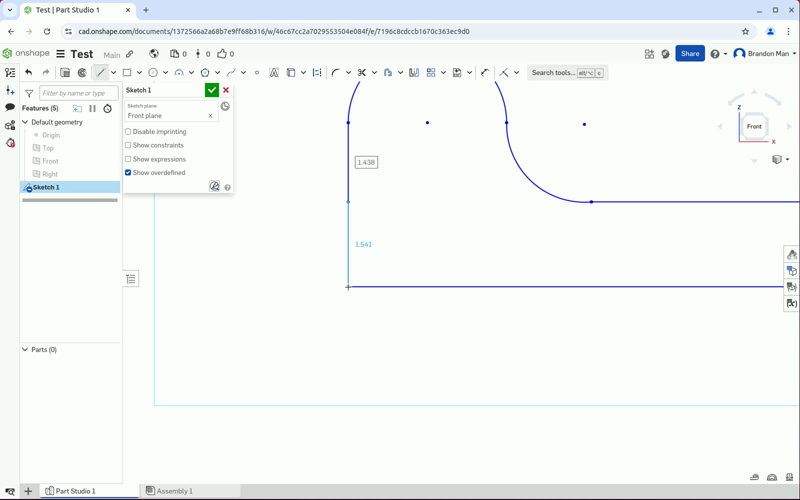
click(348, 286)
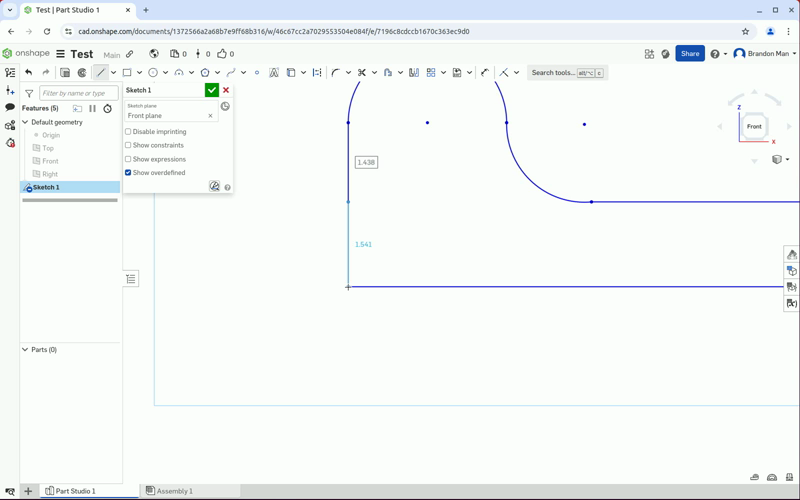
scroll(-6)
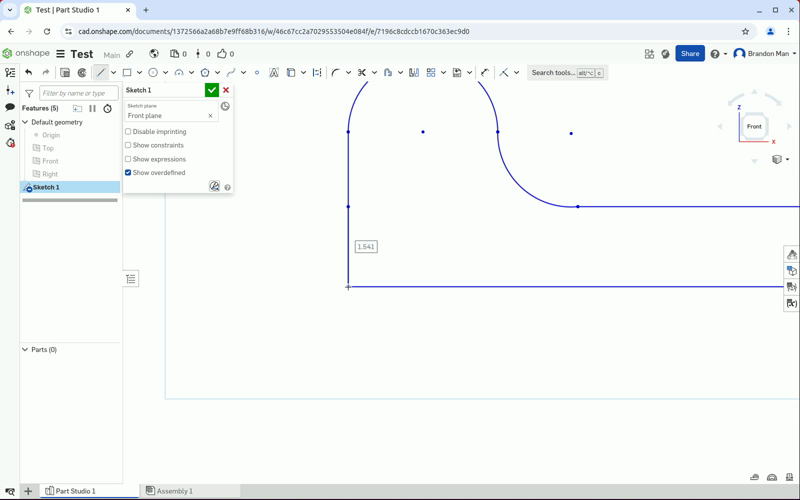
scroll(-6)
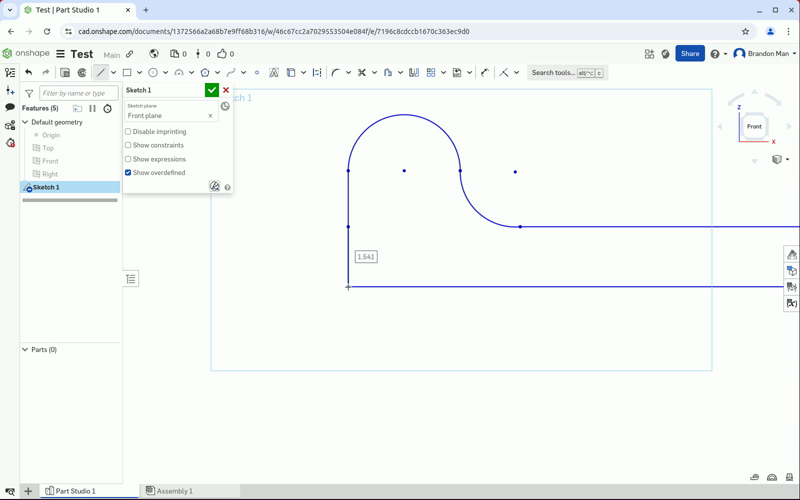
scroll(-6)
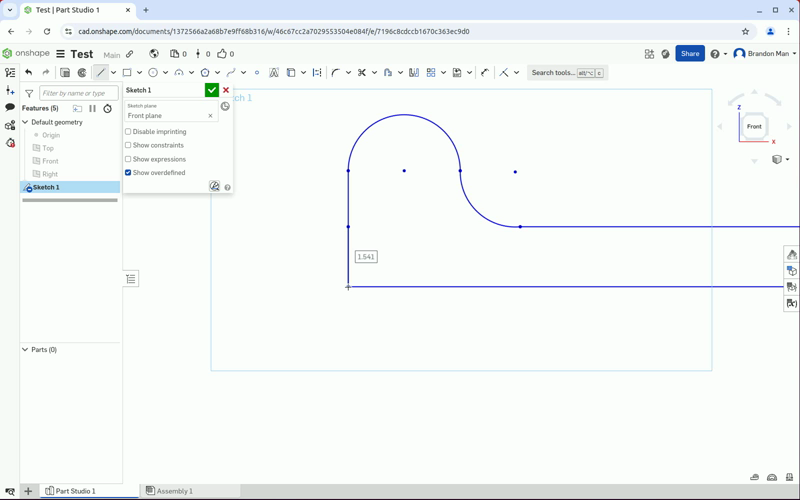
scroll(-6)
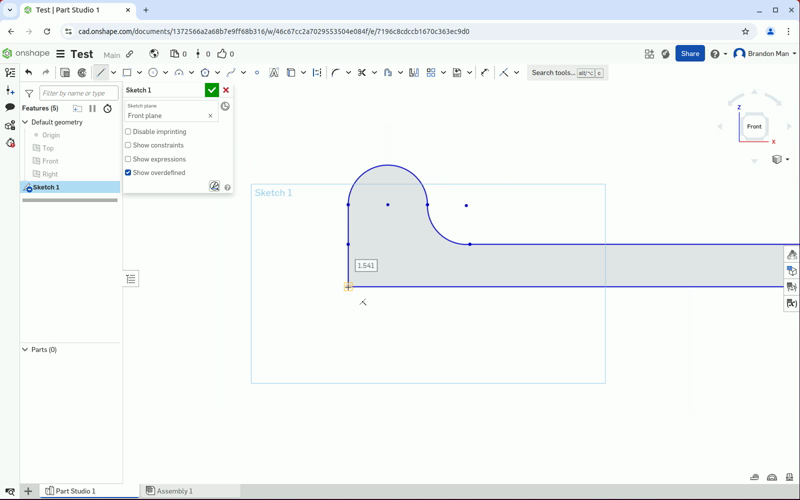
scroll(-6)
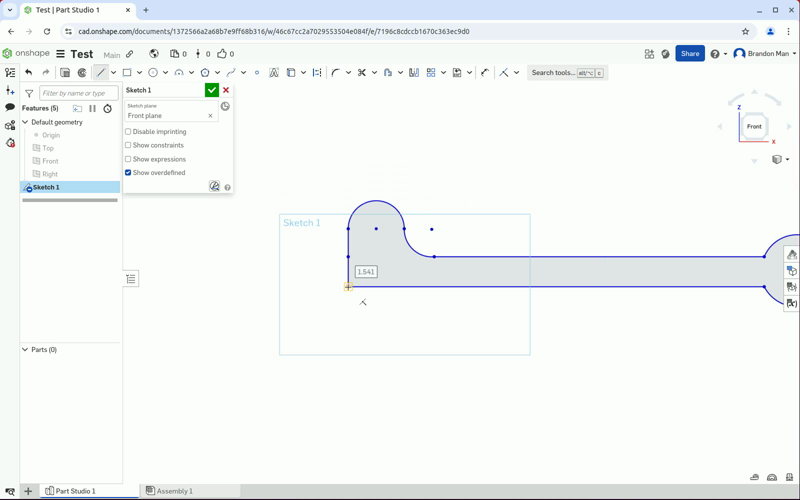
scroll(-6)
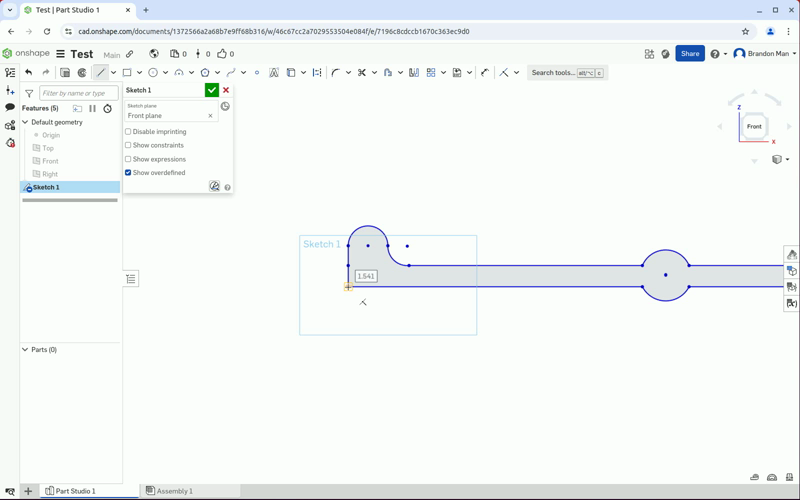
scroll(-6)
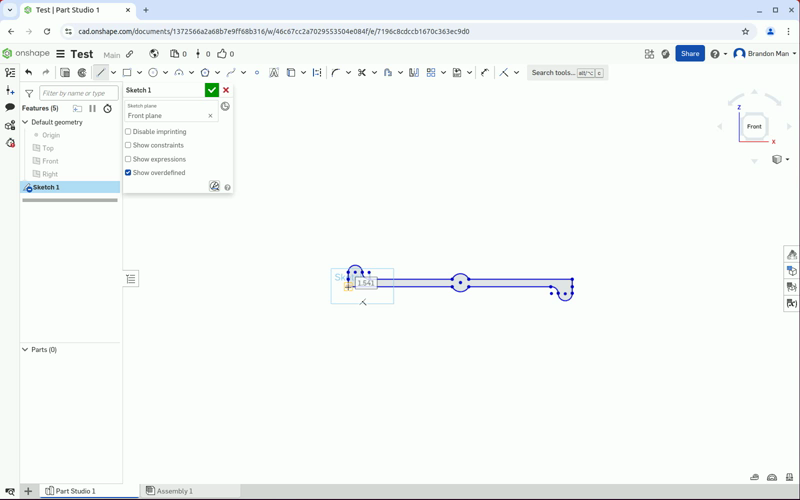
key(esc)
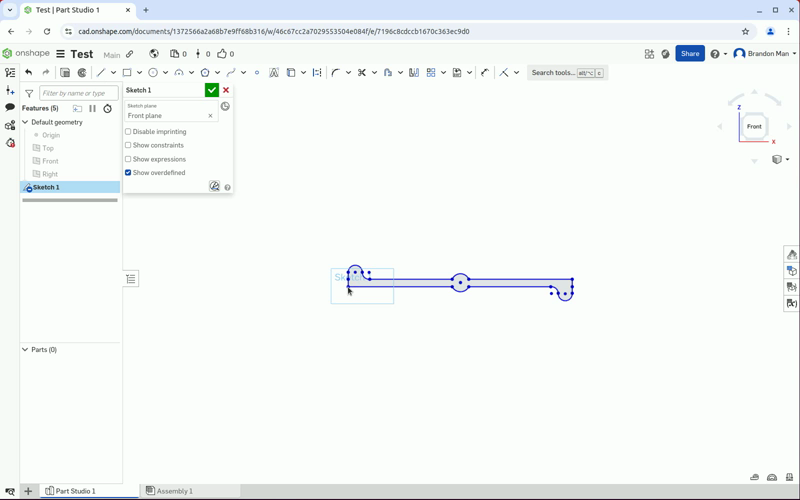
key(c)
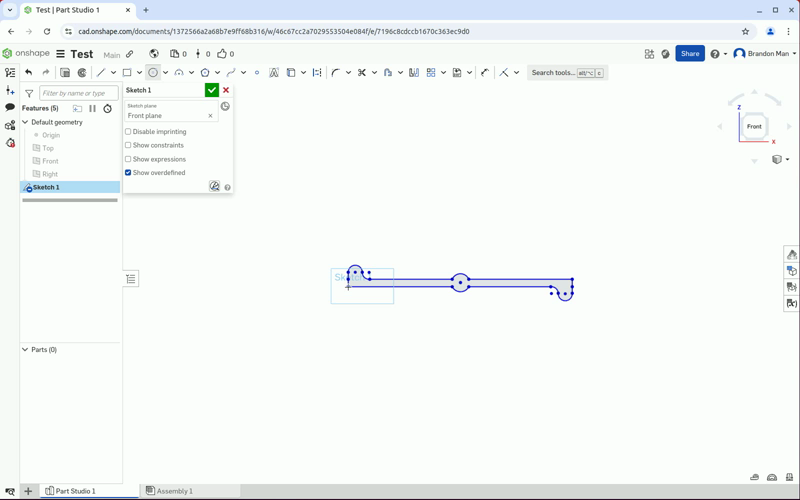
key_down(shift)
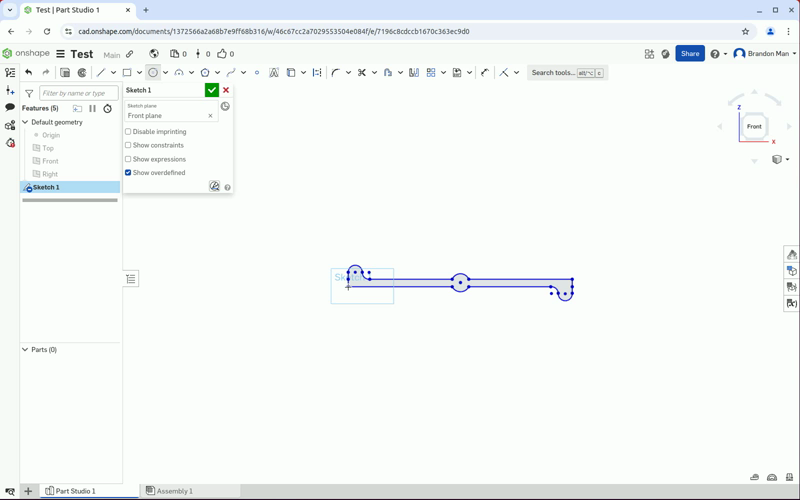
mouse_move(355, 272)
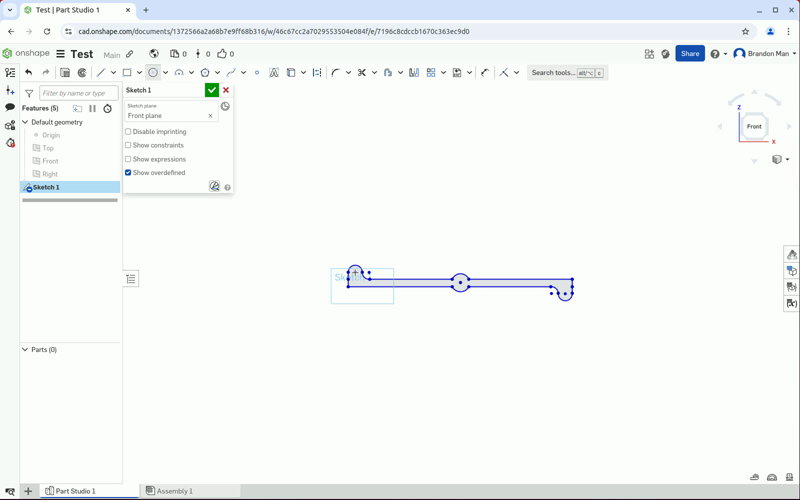
click(355, 272)
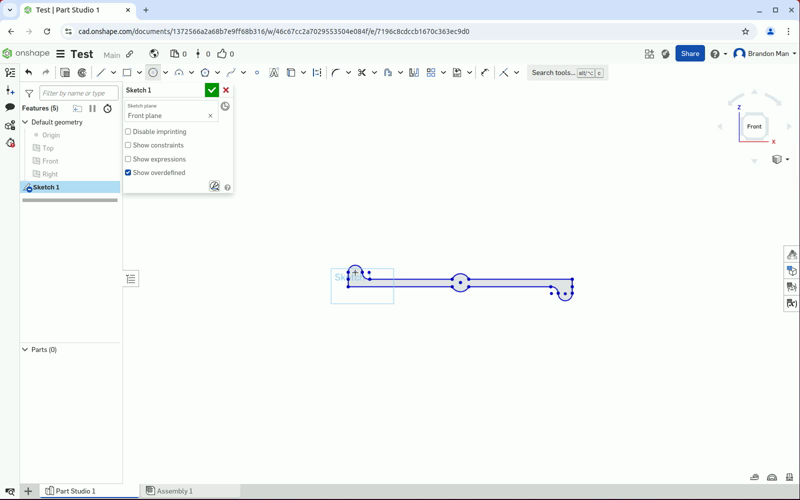
key_up(shift)
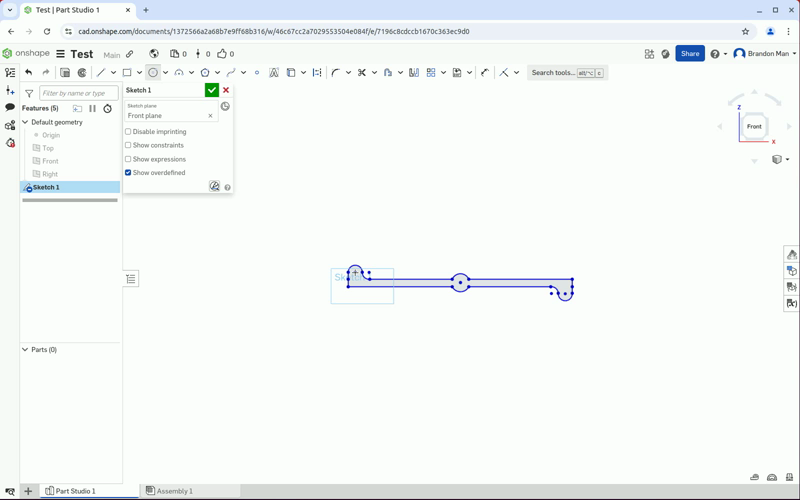
mouse_move(357, 272)
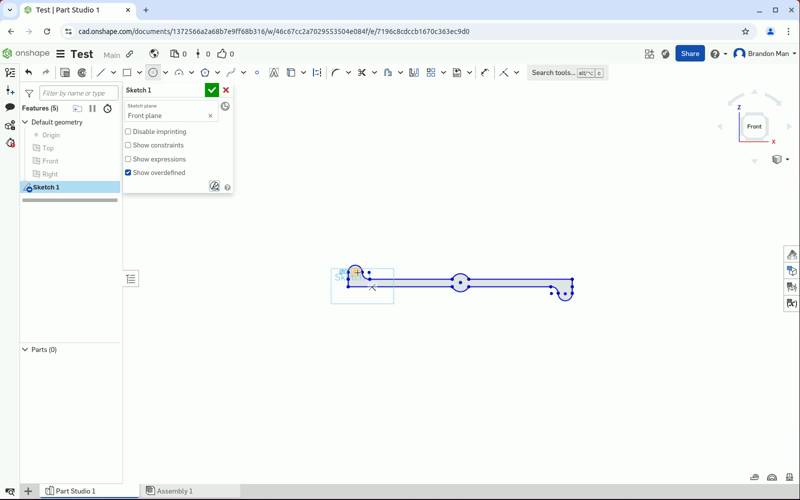
scroll(6)
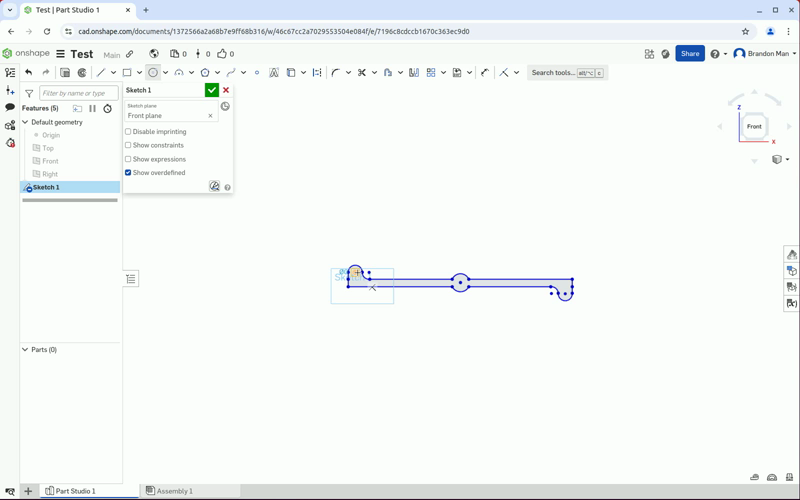
scroll(6)
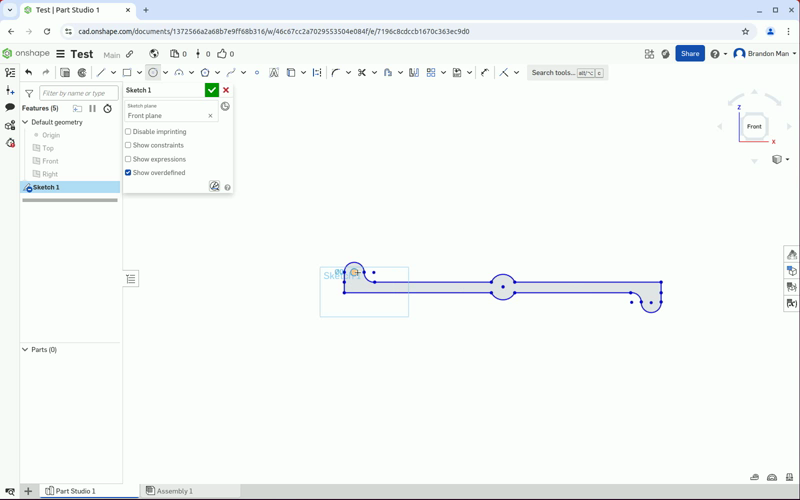
scroll(6)
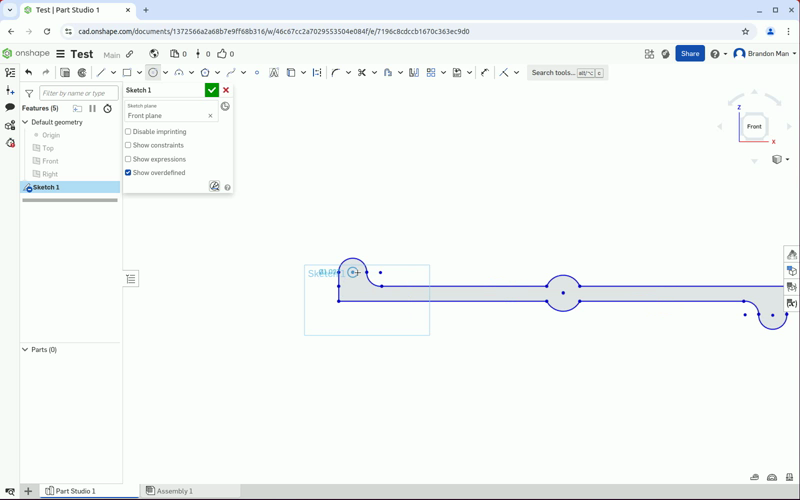
scroll(6)
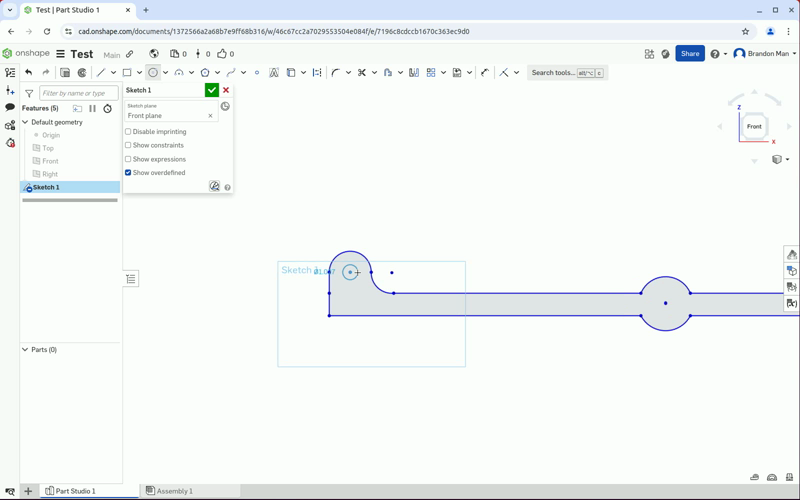
scroll(6)
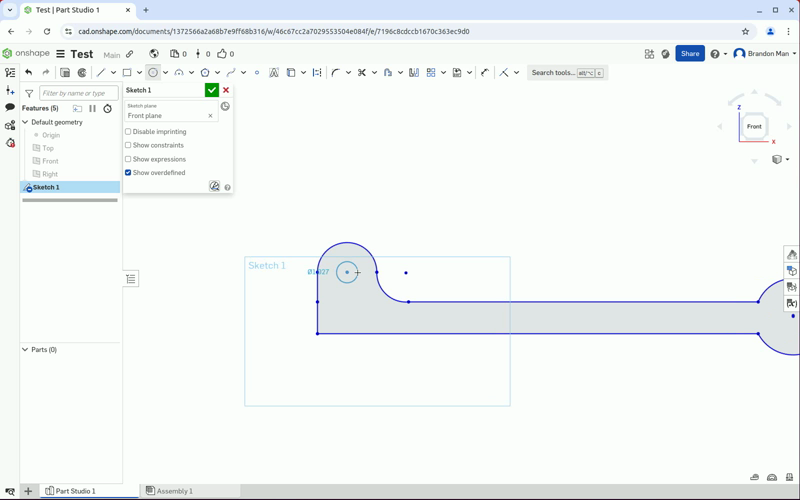
scroll(6)
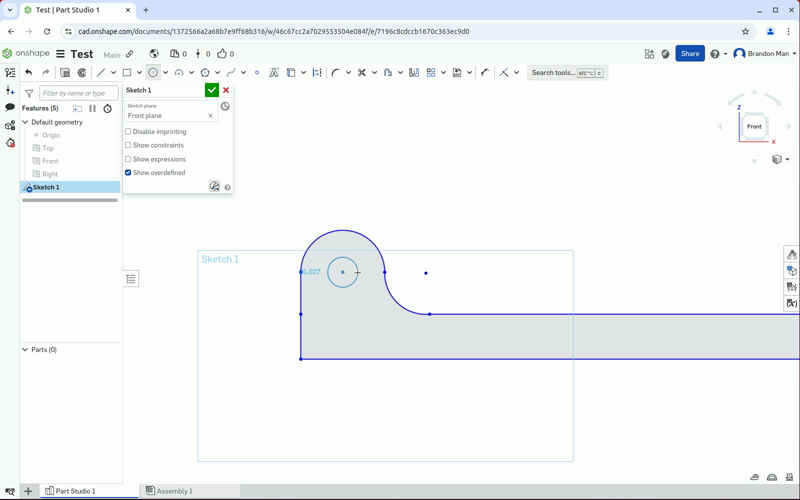
scroll(6)
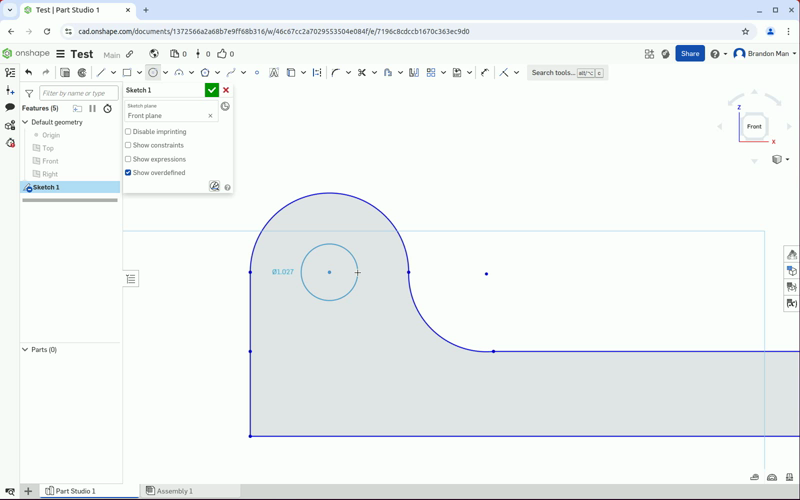
click(357, 272)
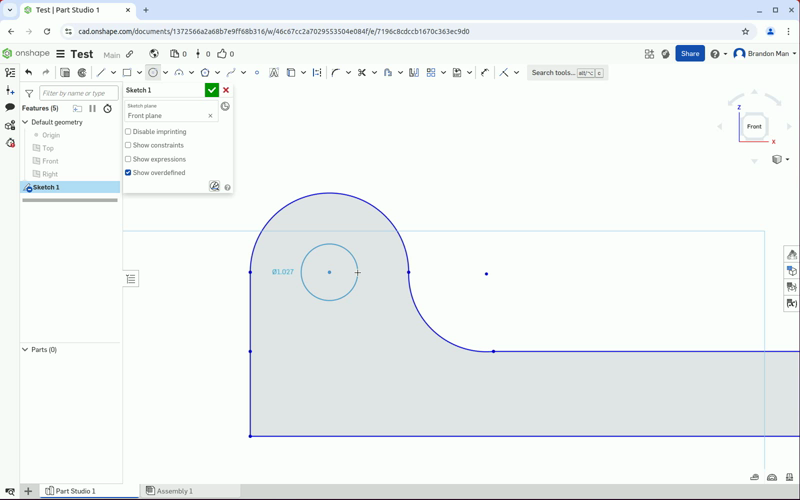
scroll(-6)
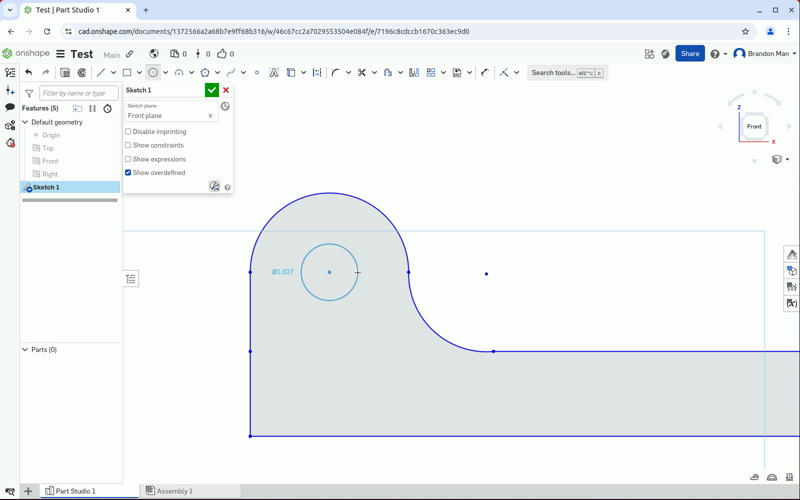
scroll(-6)
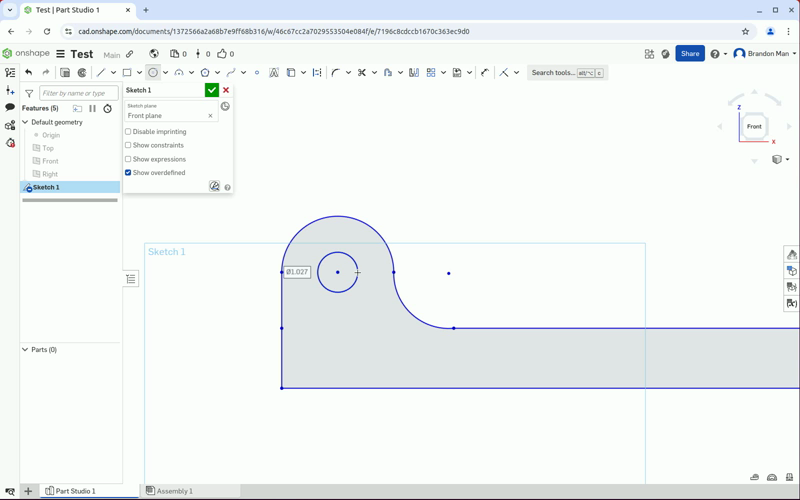
scroll(-6)
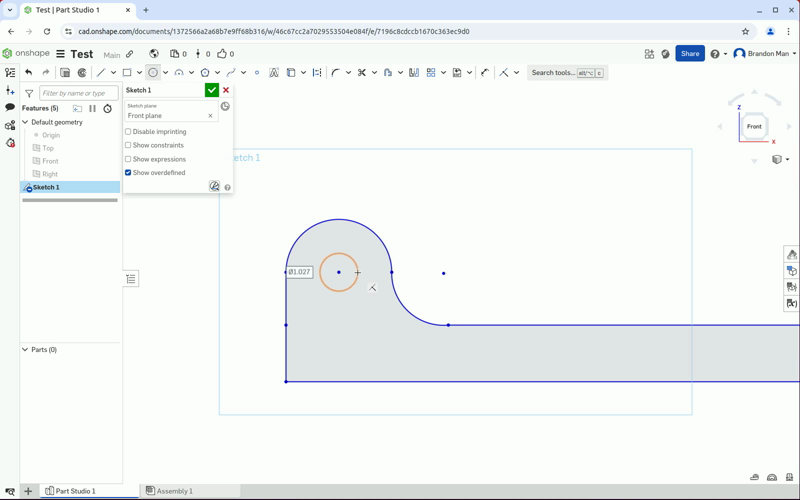
scroll(-6)
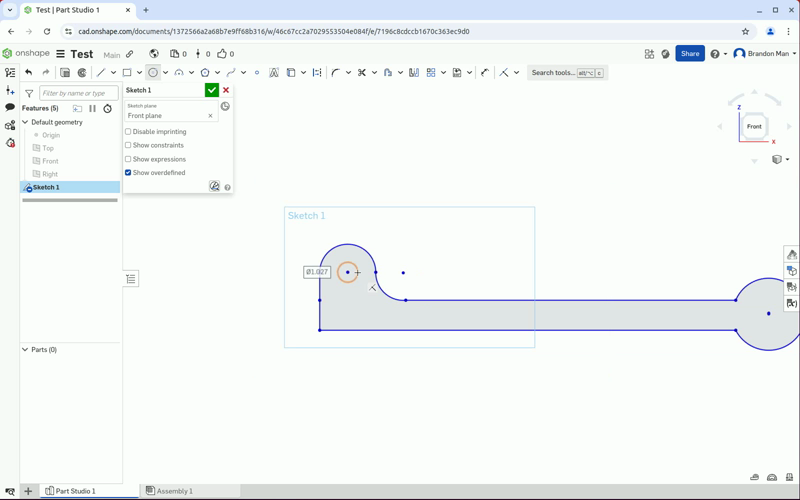
scroll(-6)
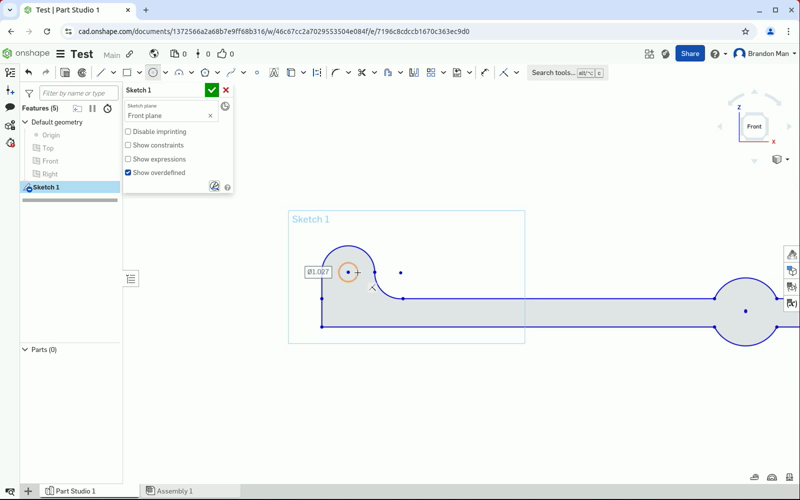
scroll(-6)
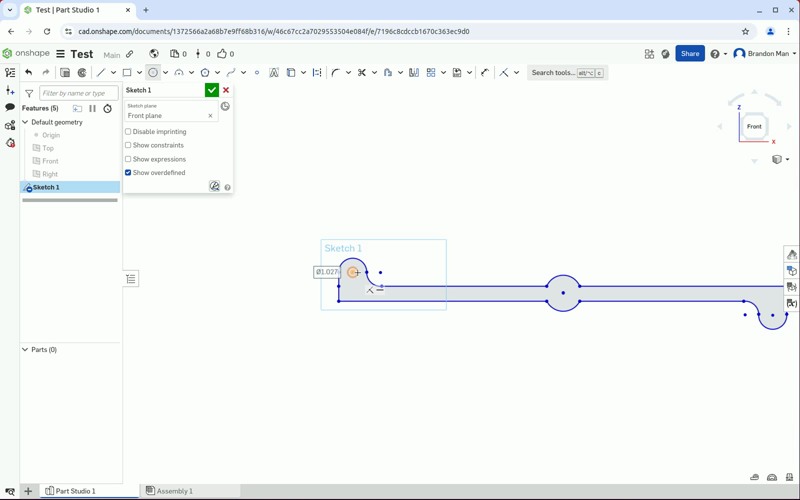
scroll(-6)
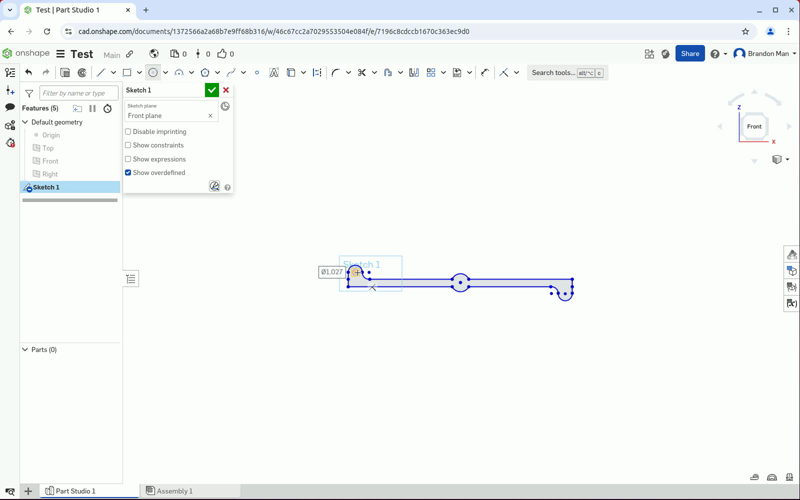
key(esc)
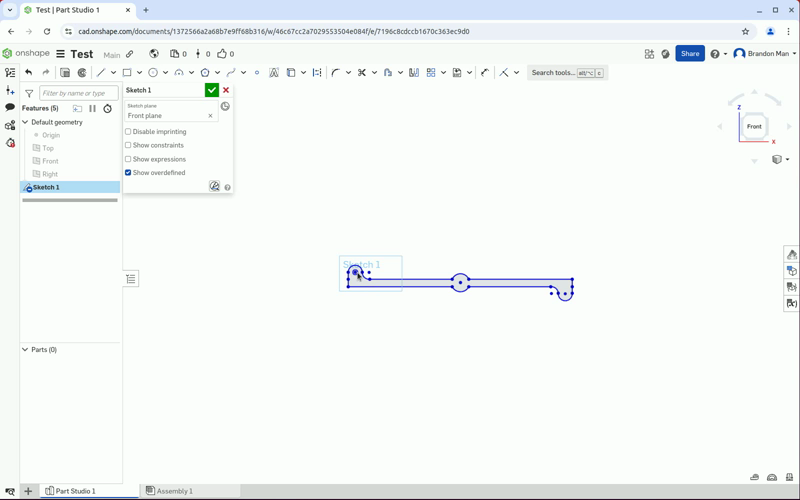
key(c)
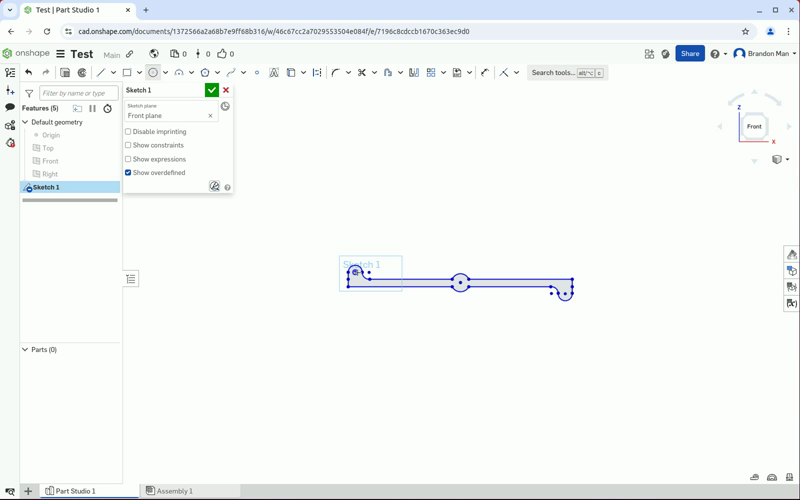
key_down(shift)
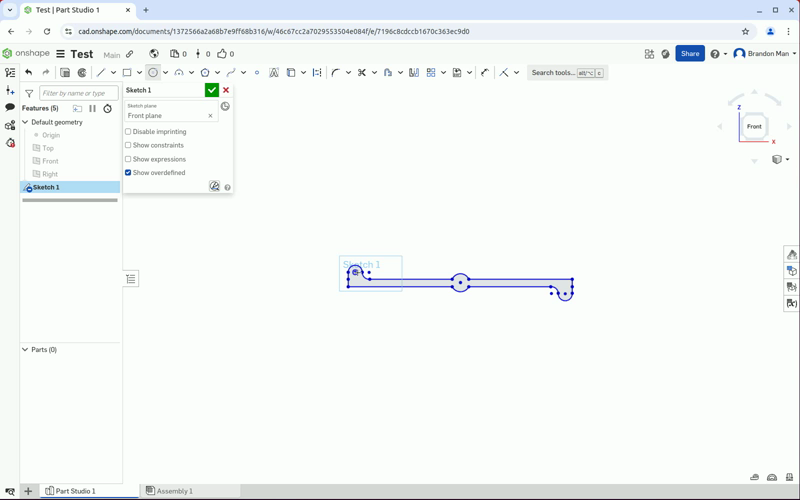
mouse_move(461, 284)
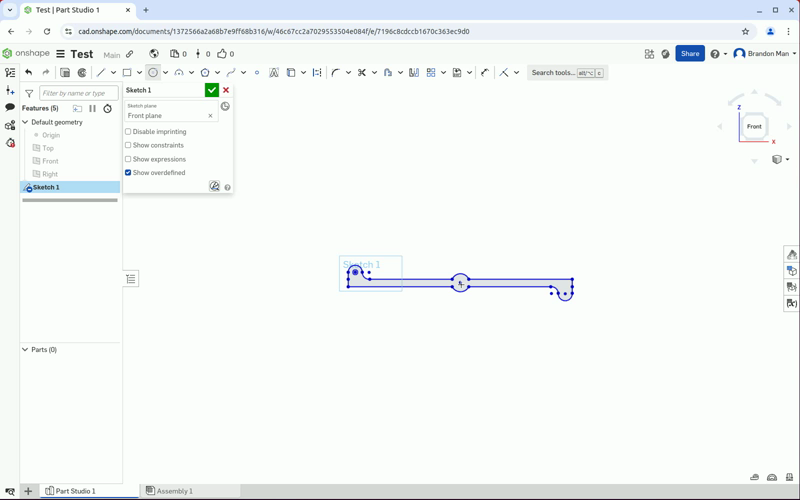
scroll(6)
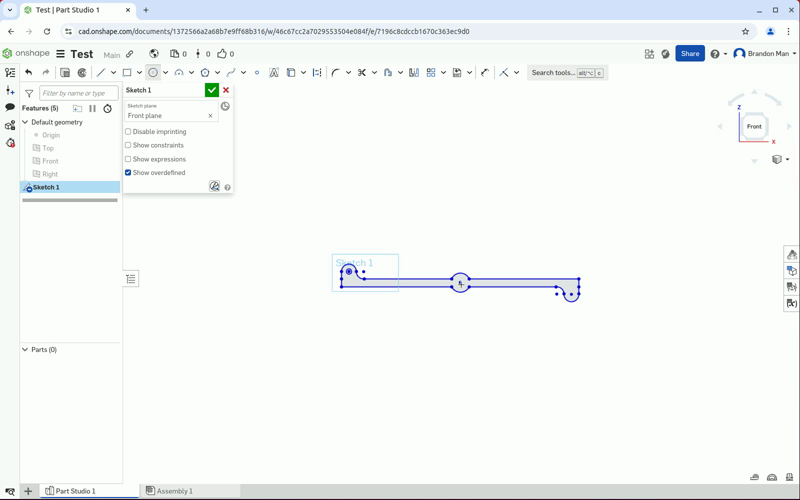
scroll(6)
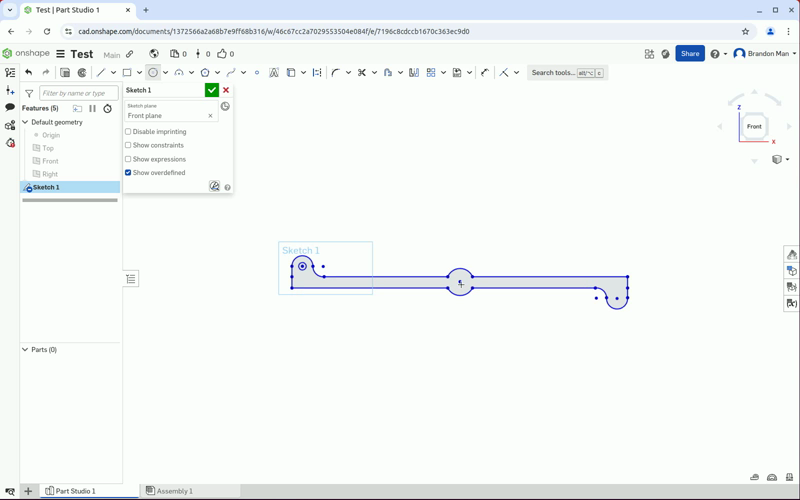
scroll(6)
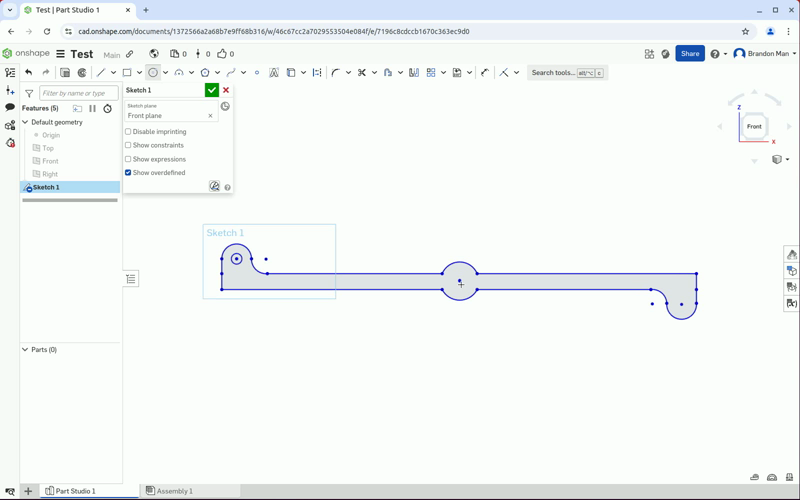
scroll(6)
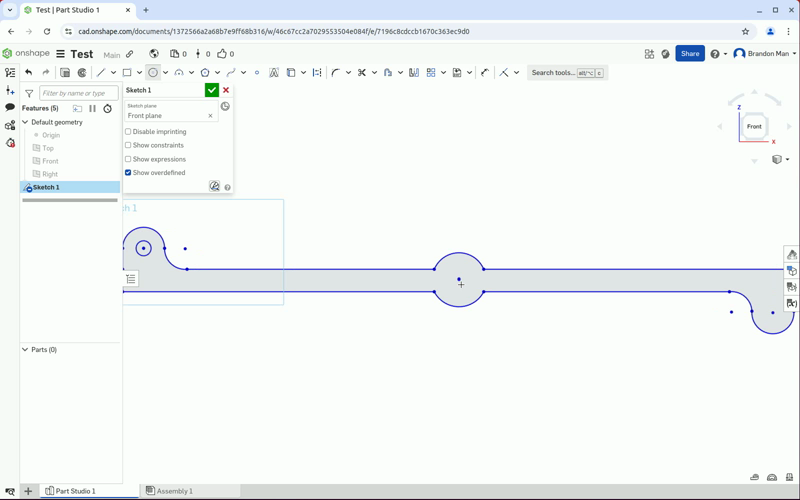
scroll(6)
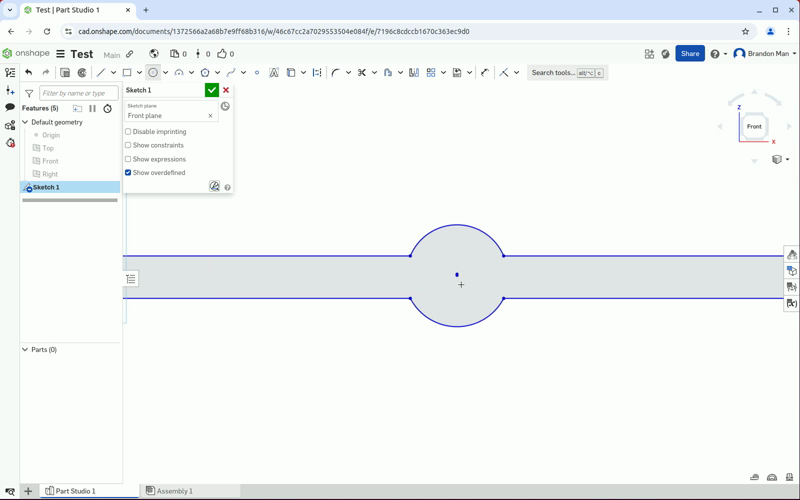
scroll(6)
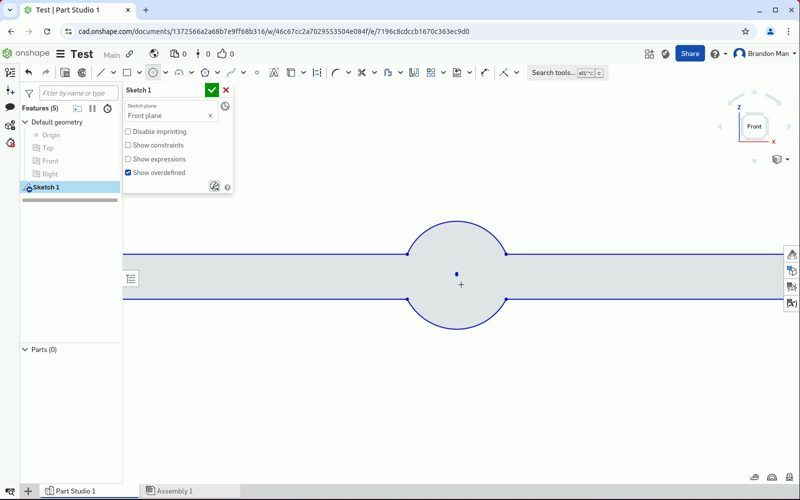
scroll(6)
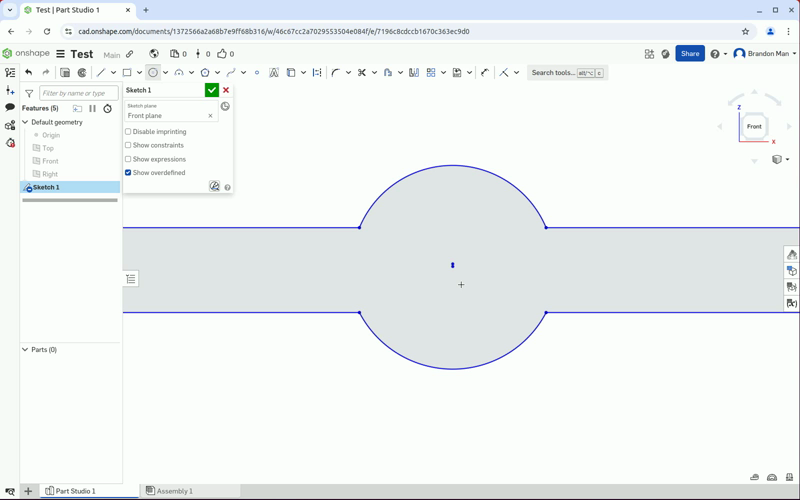
click(461, 284)
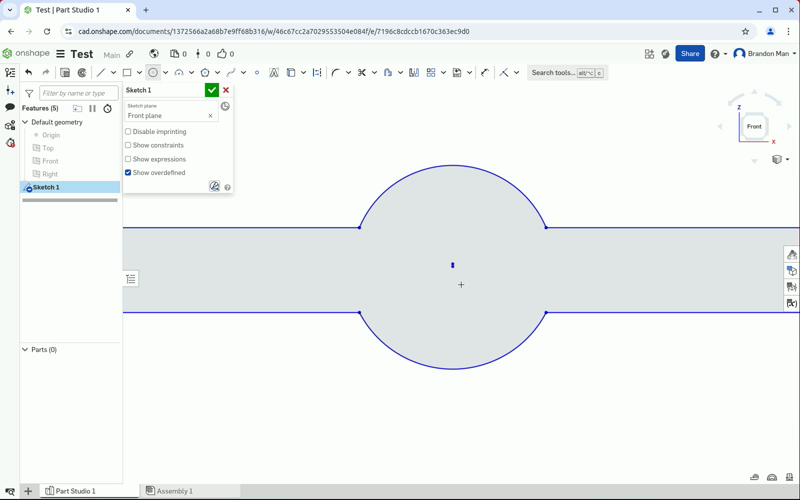
scroll(-6)
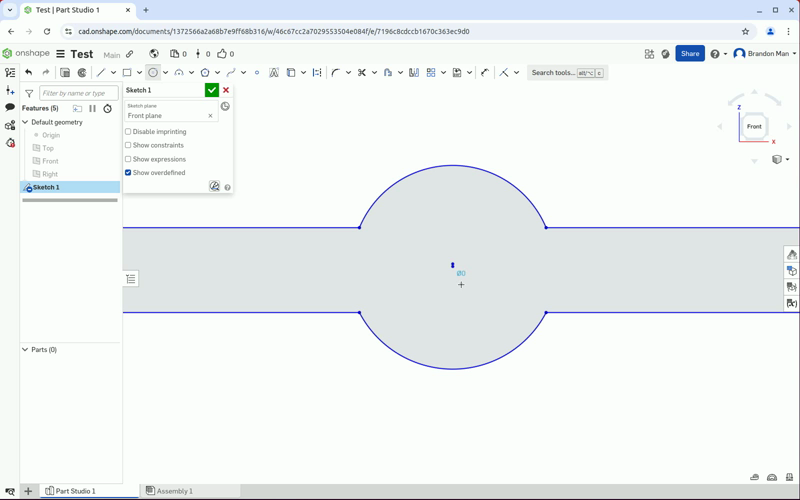
scroll(-6)
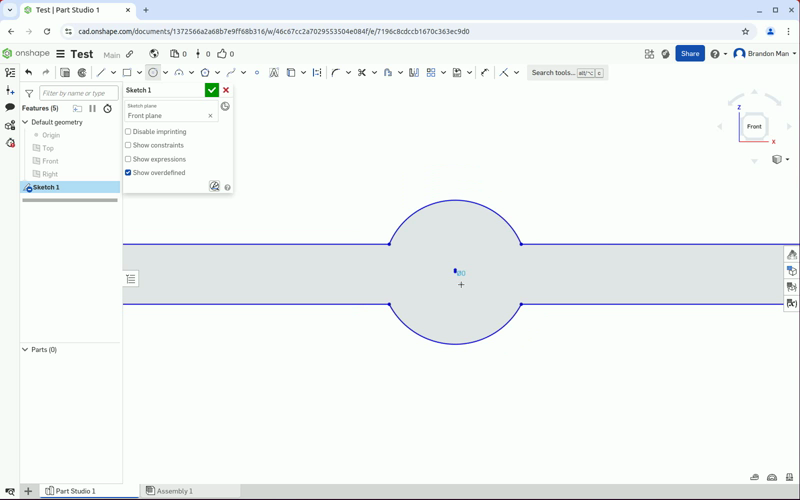
scroll(-6)
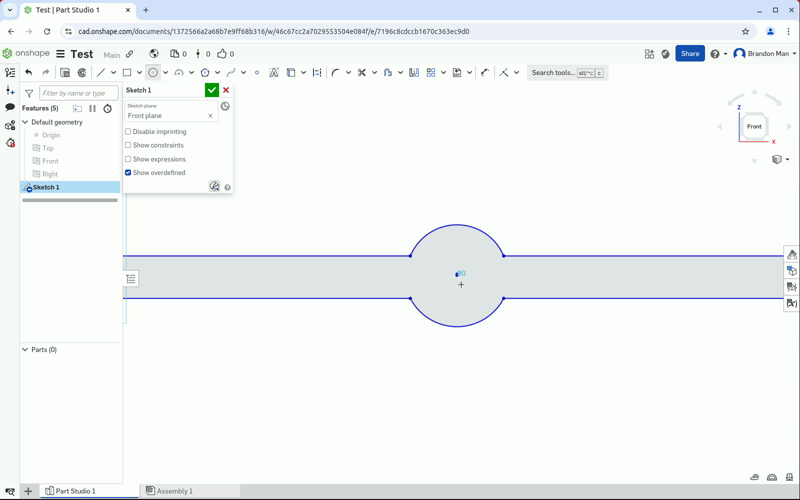
scroll(-6)
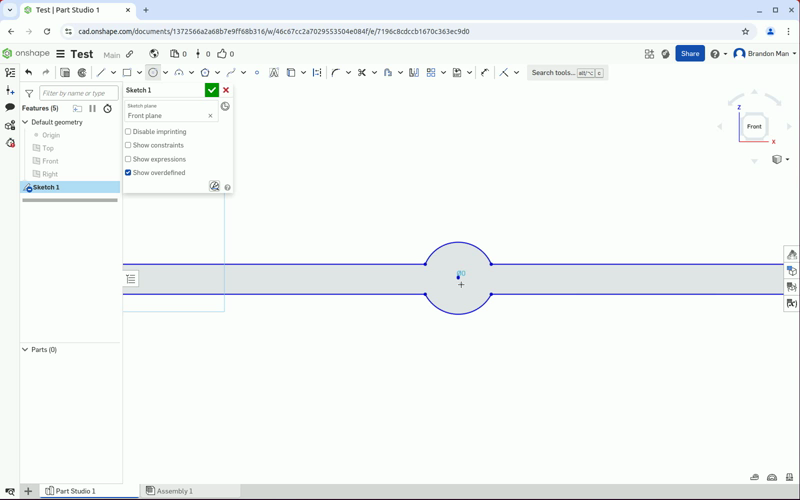
scroll(-6)
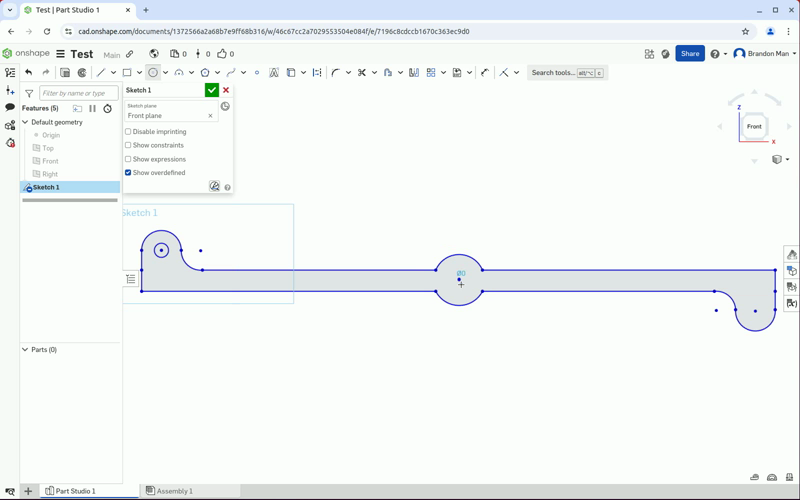
scroll(-6)
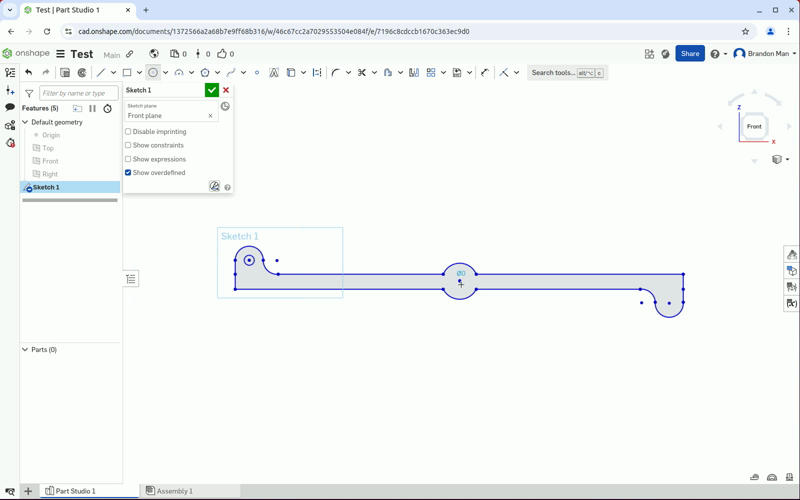
scroll(-6)
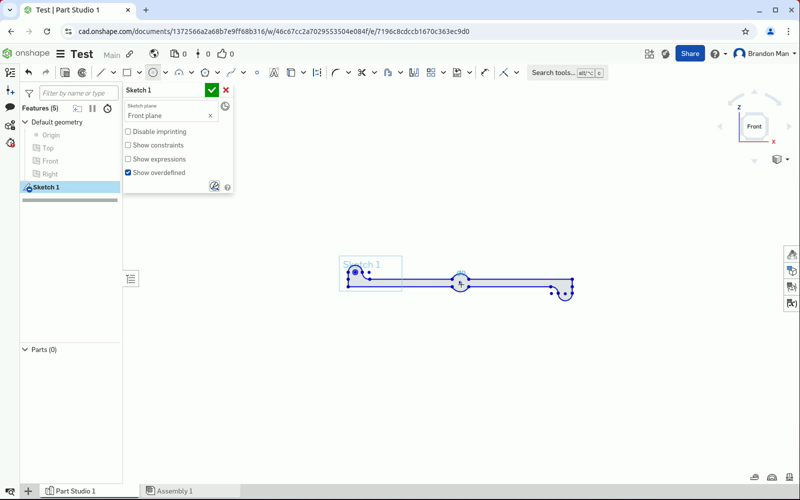
key_up(shift)
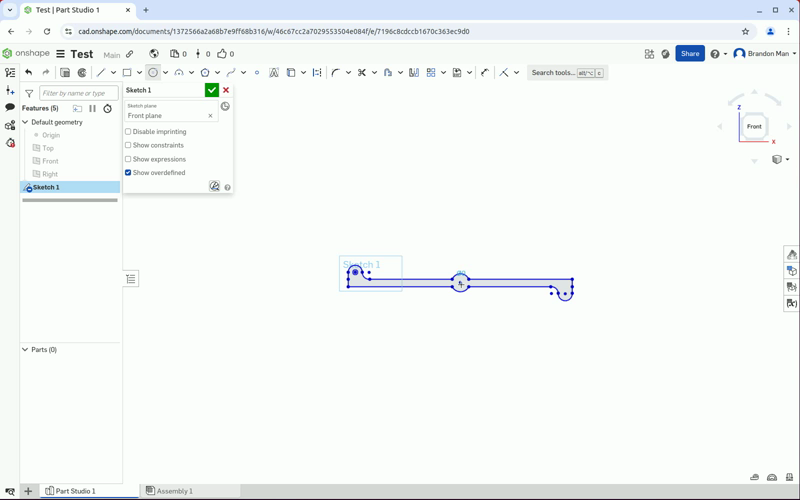
mouse_move(466, 284)
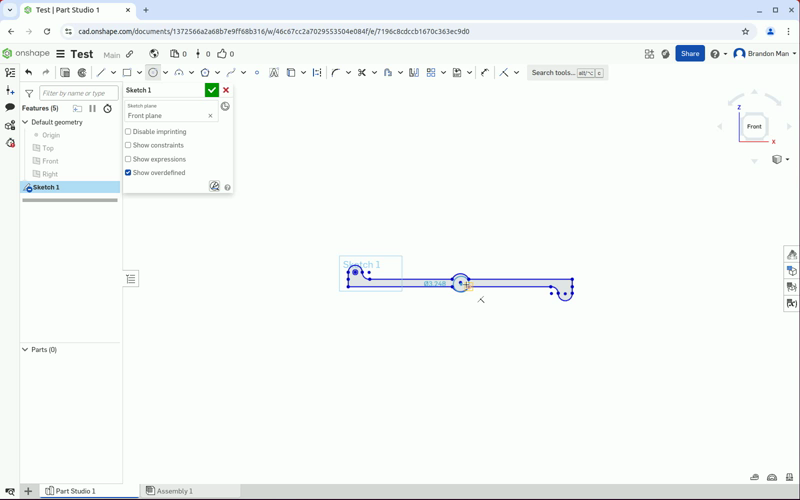
scroll(6)
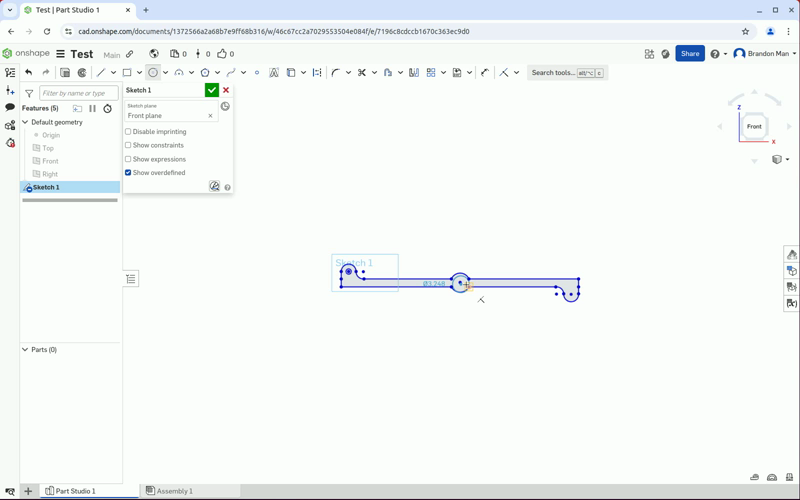
scroll(6)
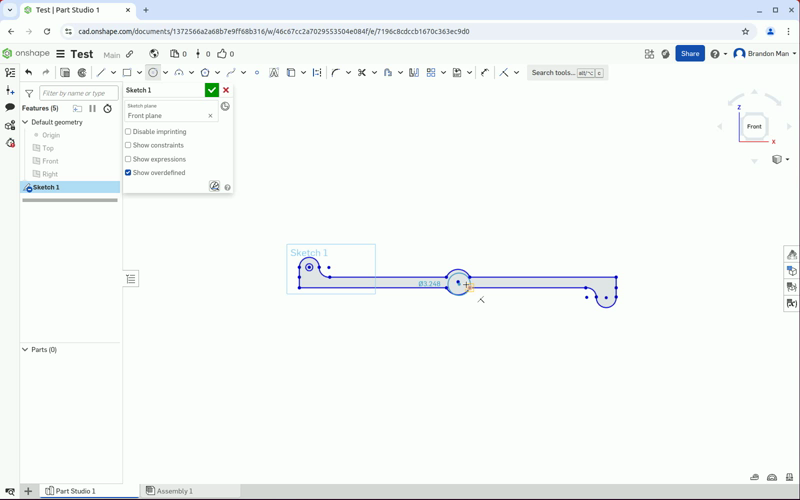
scroll(6)
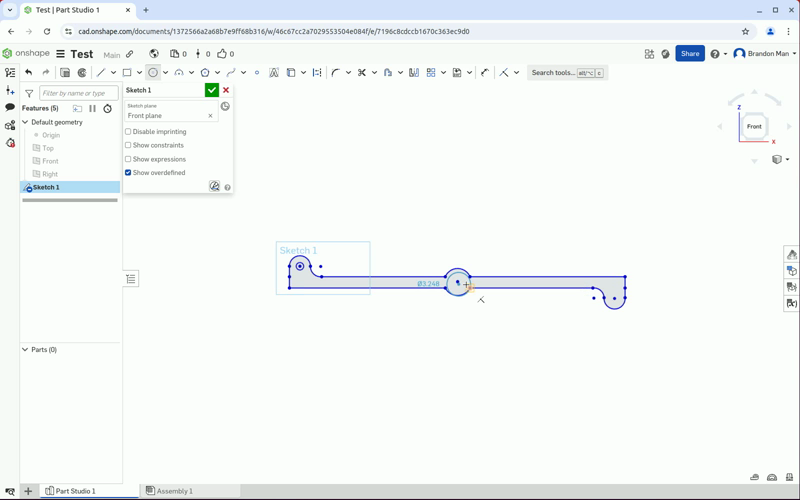
scroll(6)
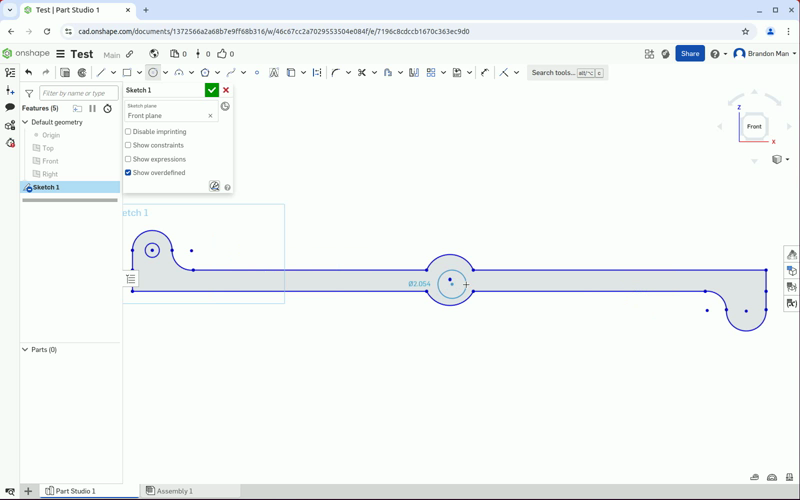
scroll(6)
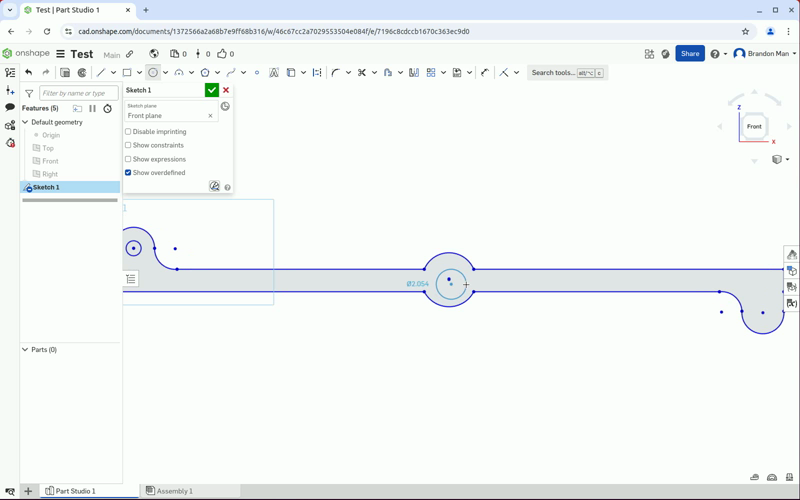
scroll(6)
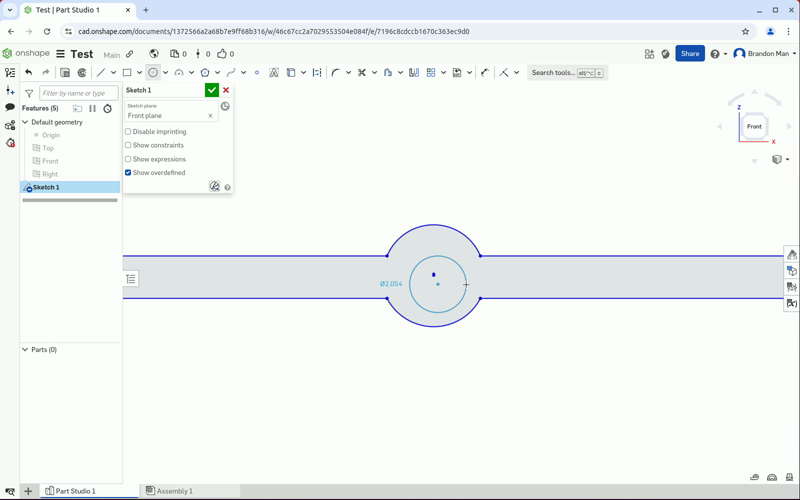
scroll(6)
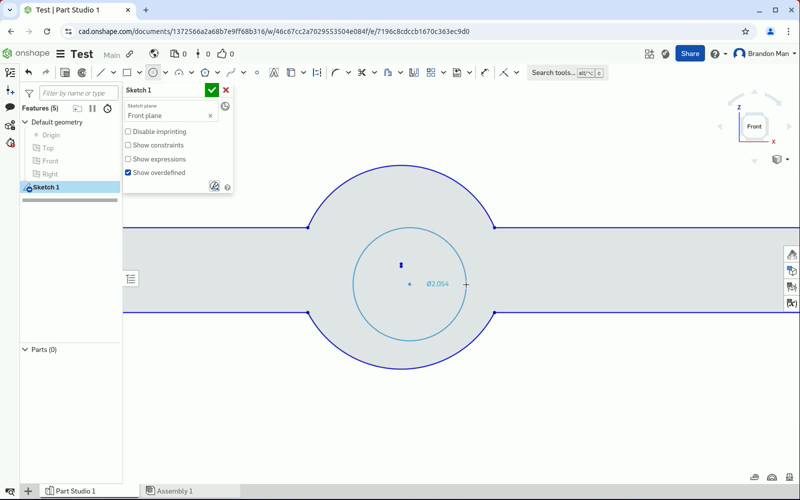
click(466, 284)
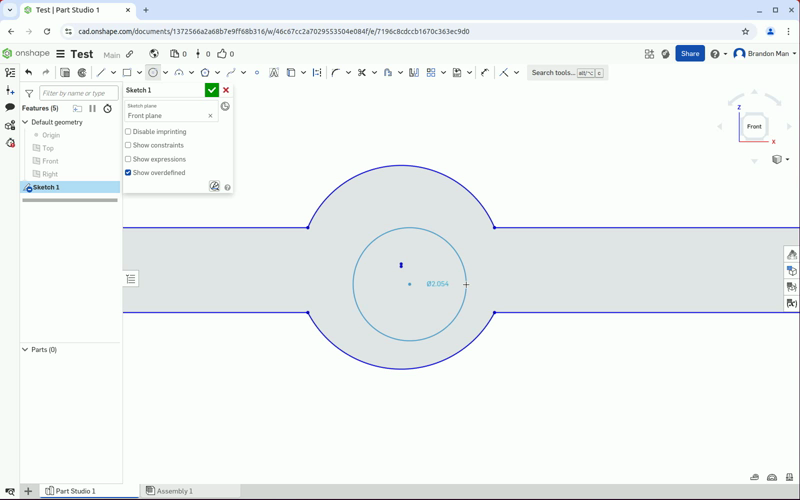
scroll(-6)
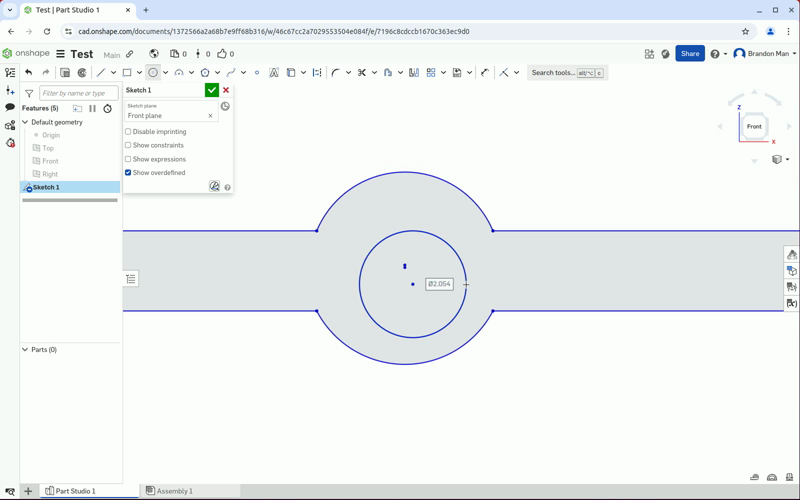
scroll(-6)
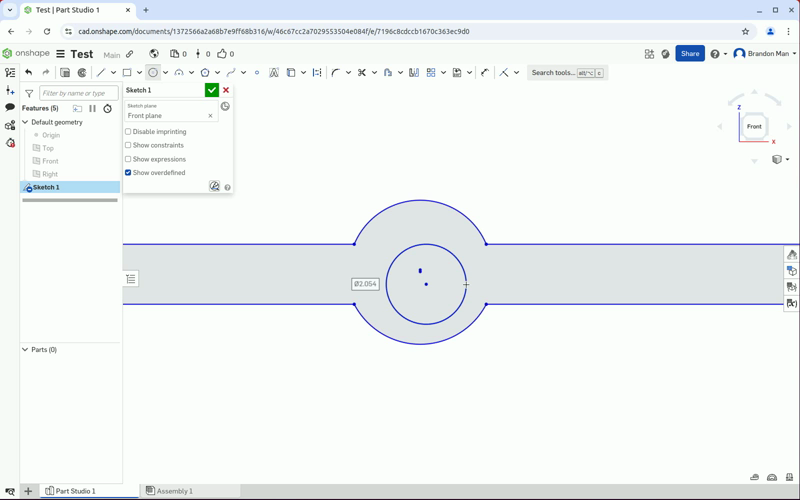
scroll(-6)
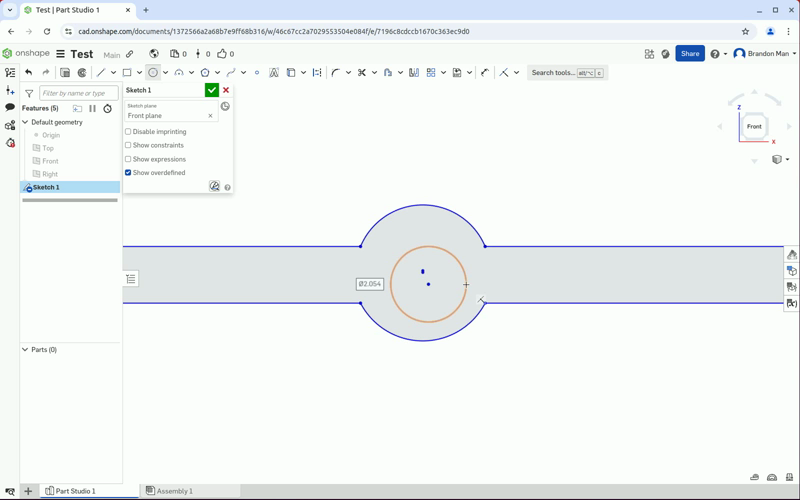
scroll(-6)
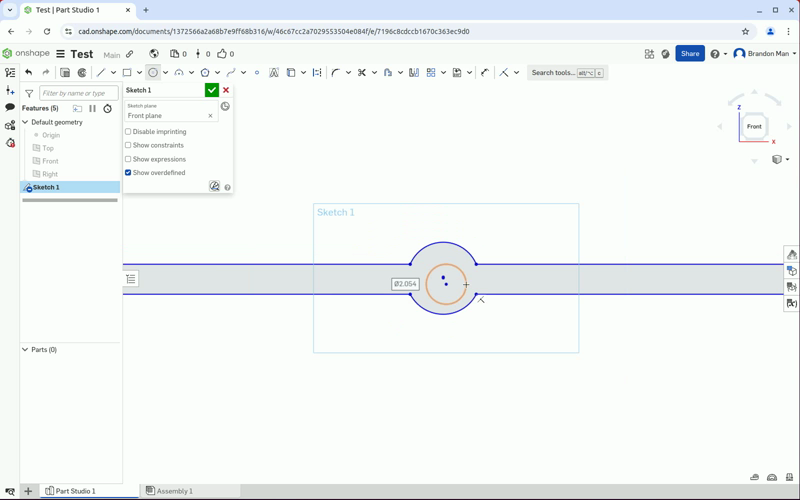
scroll(-6)
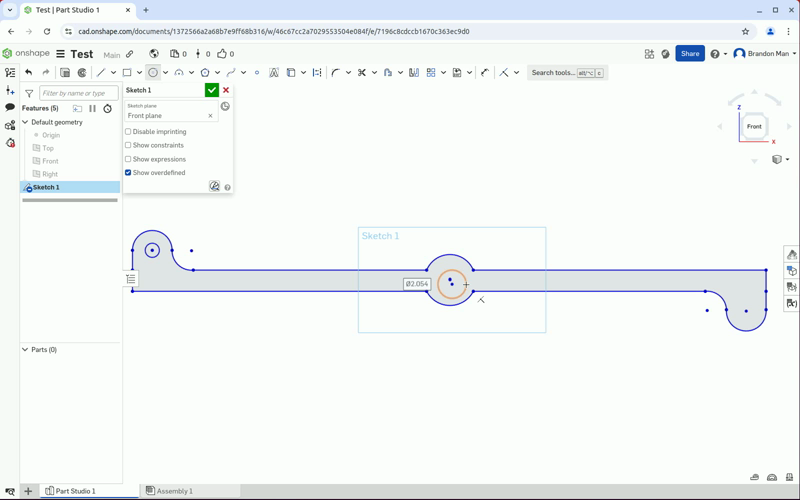
scroll(-6)
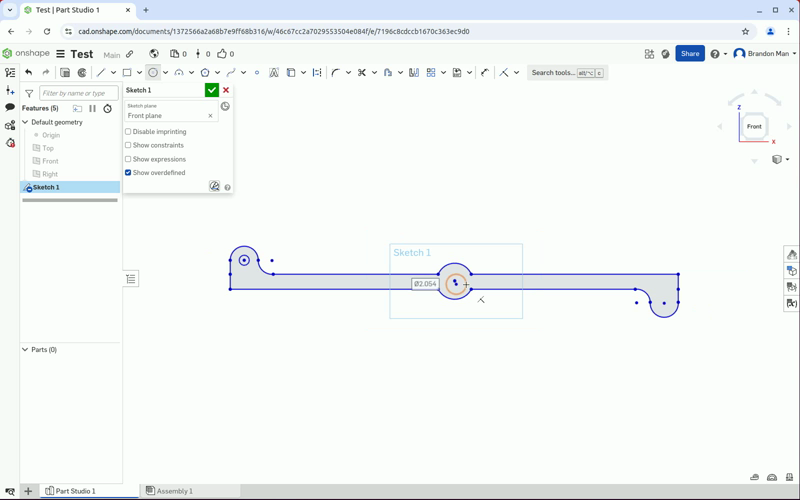
scroll(-6)
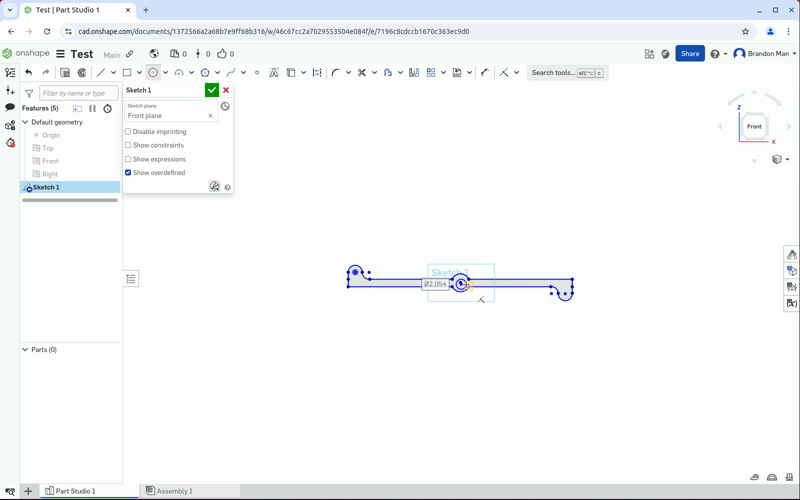
key(esc)
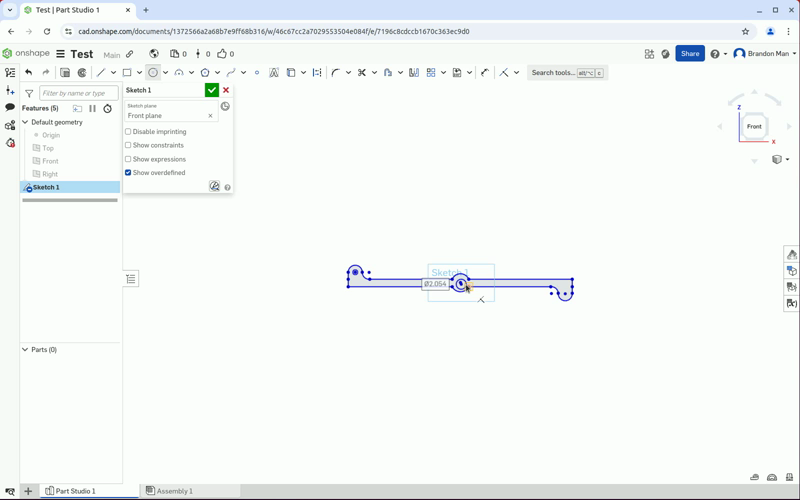
key(c)
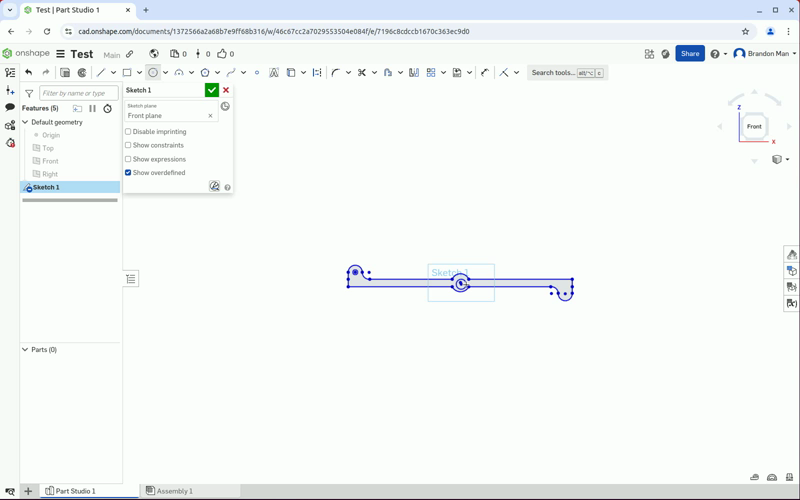
key_down(shift)
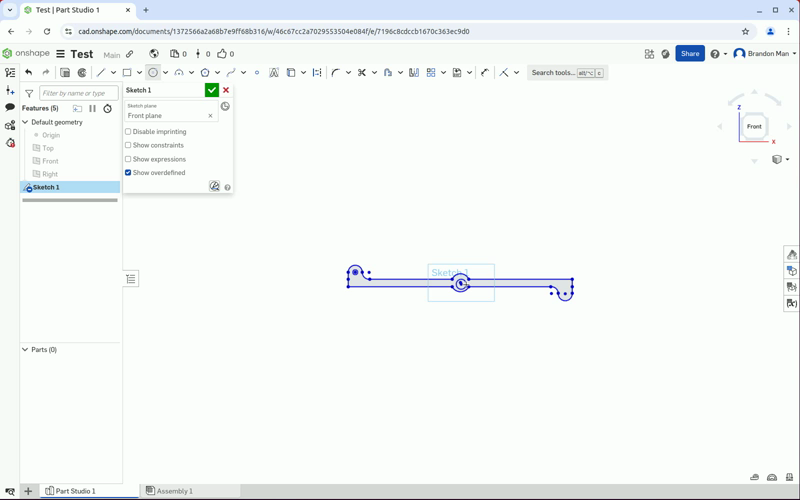
mouse_move(564, 293)
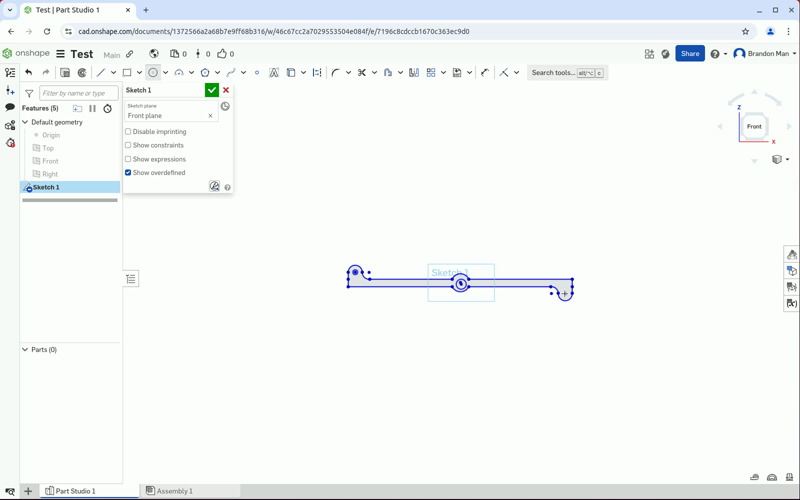
click(564, 293)
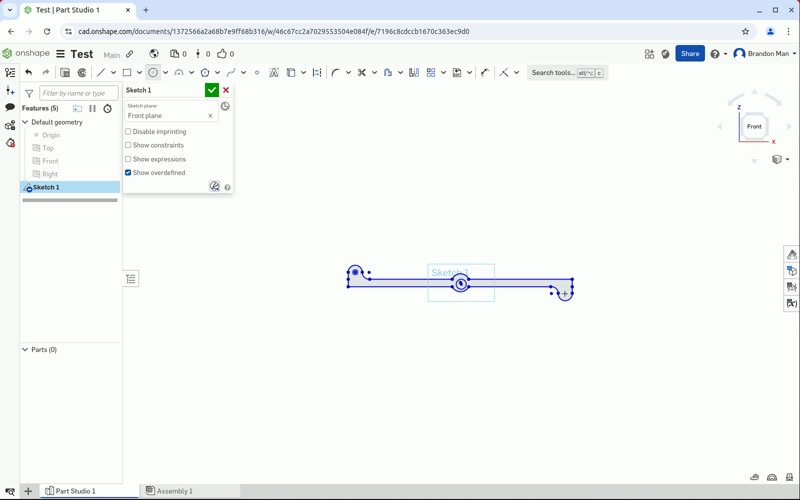
key_up(shift)
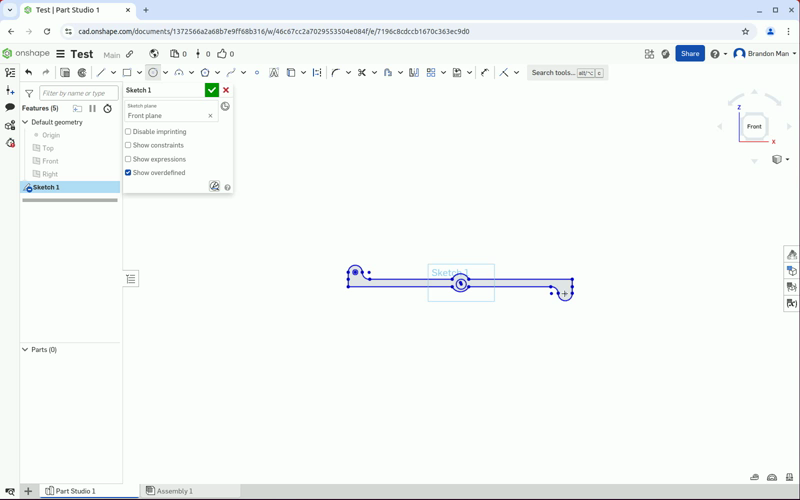
mouse_move(567, 293)
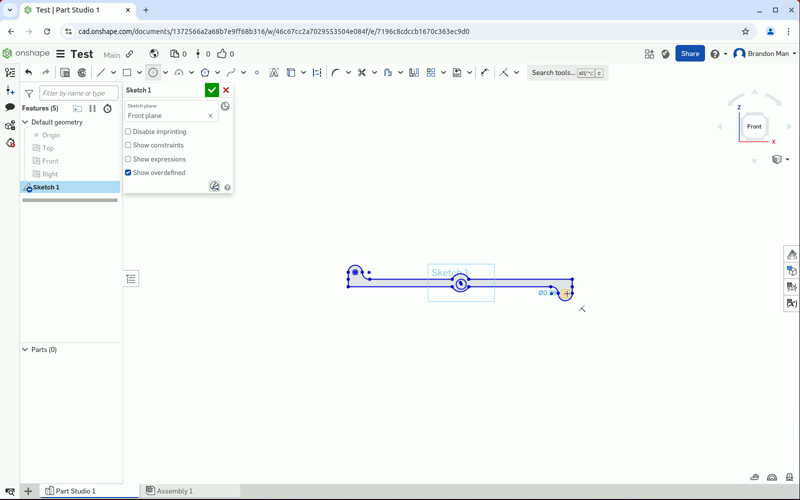
scroll(6)
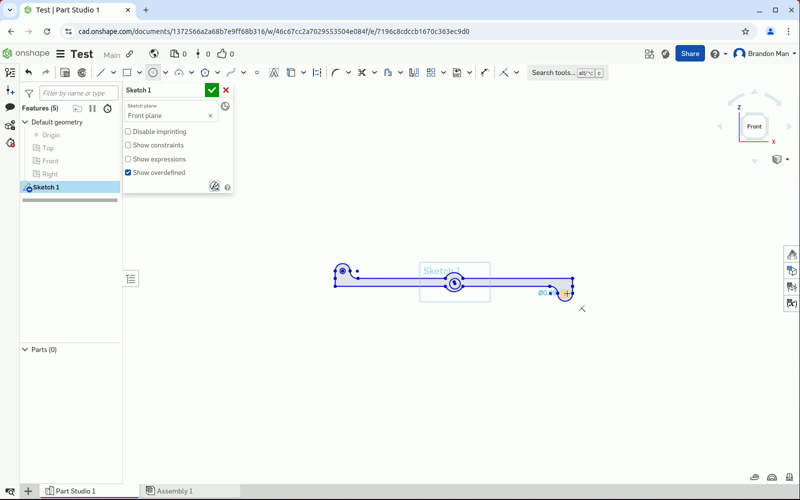
scroll(6)
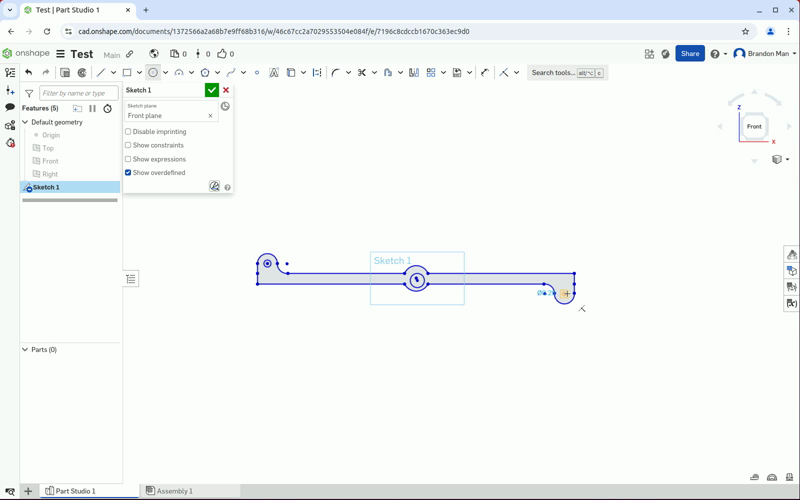
scroll(6)
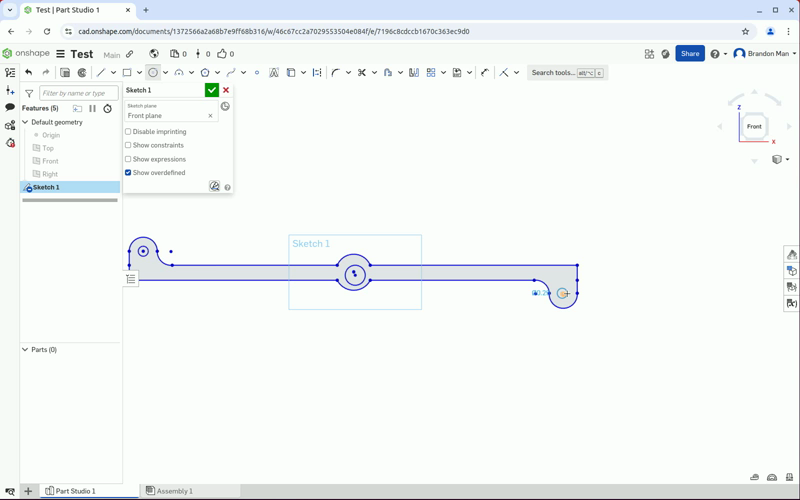
scroll(6)
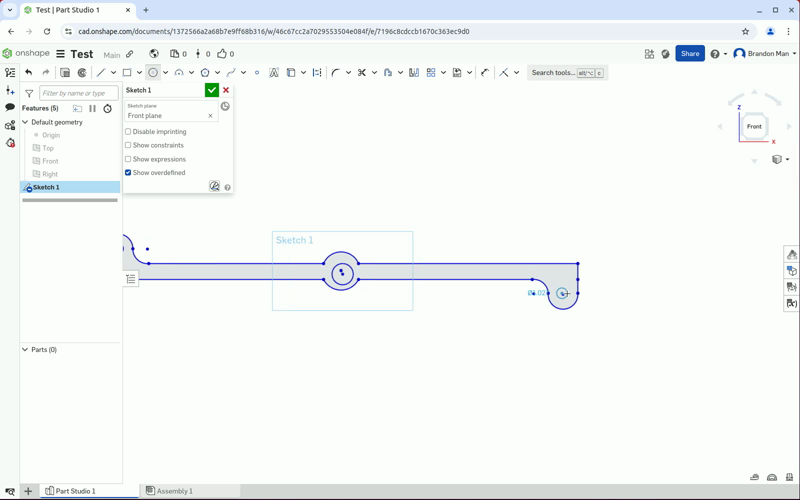
scroll(6)
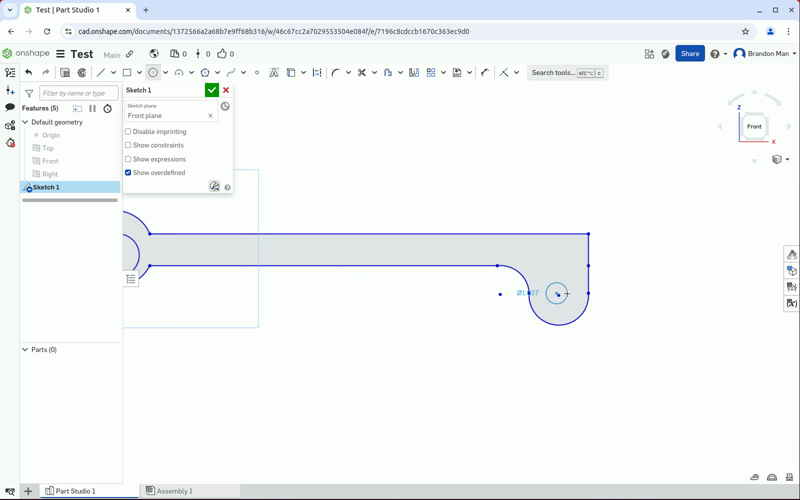
scroll(6)
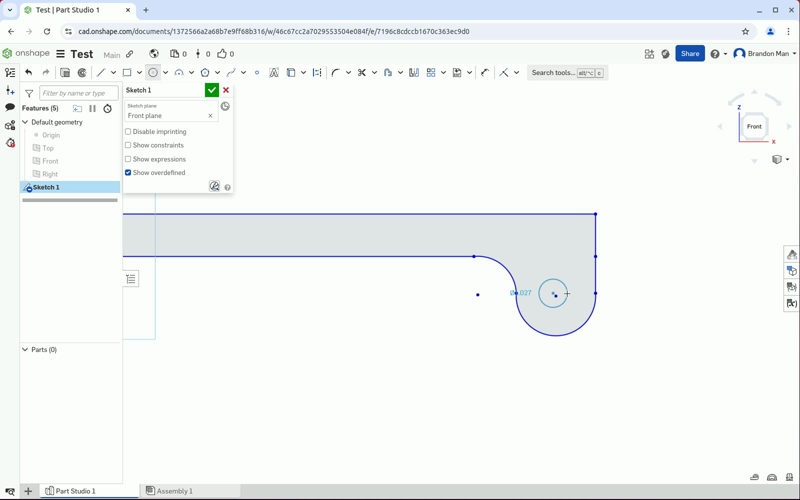
scroll(6)
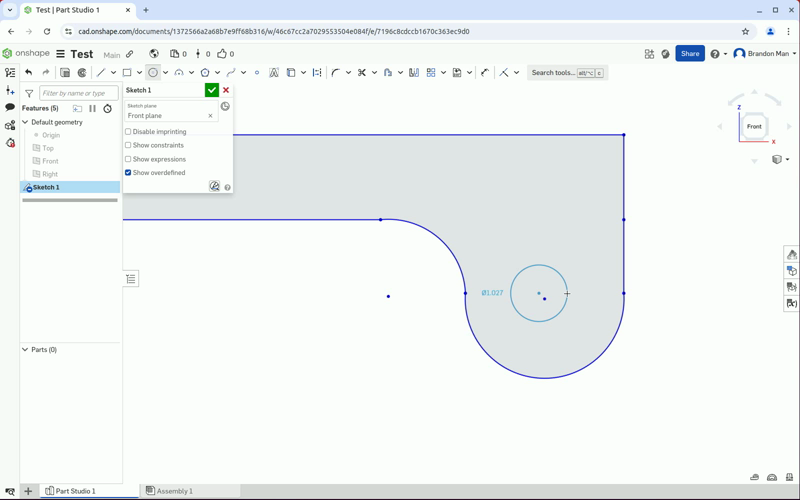
click(567, 293)
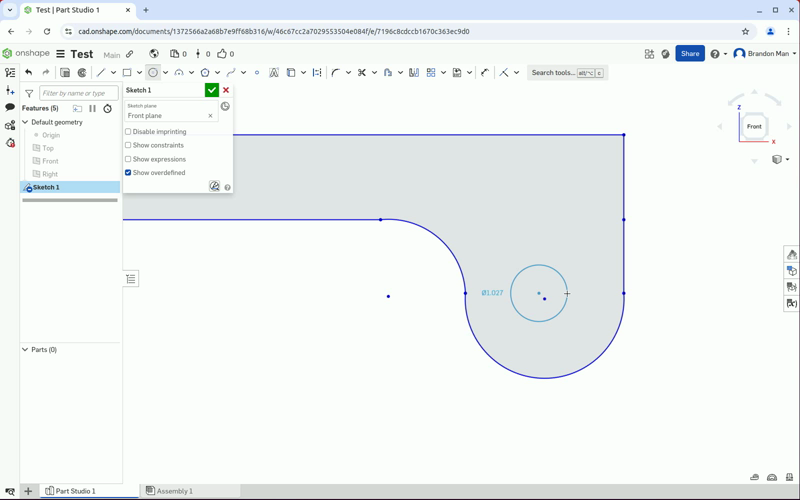
scroll(-6)
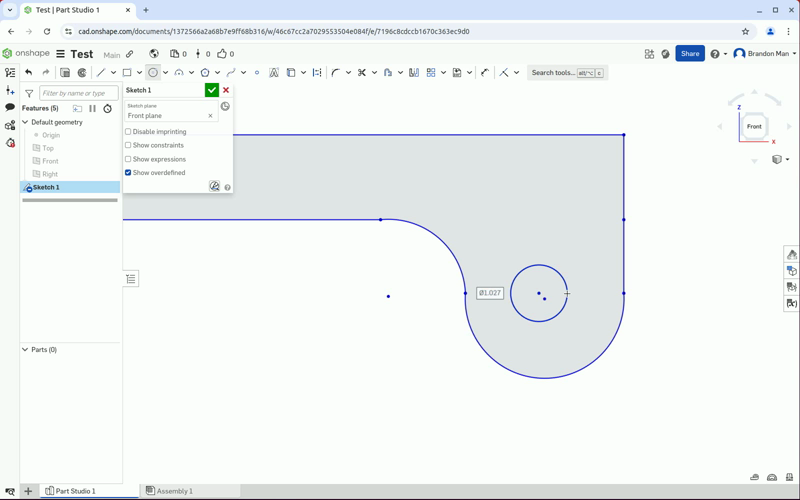
scroll(-6)
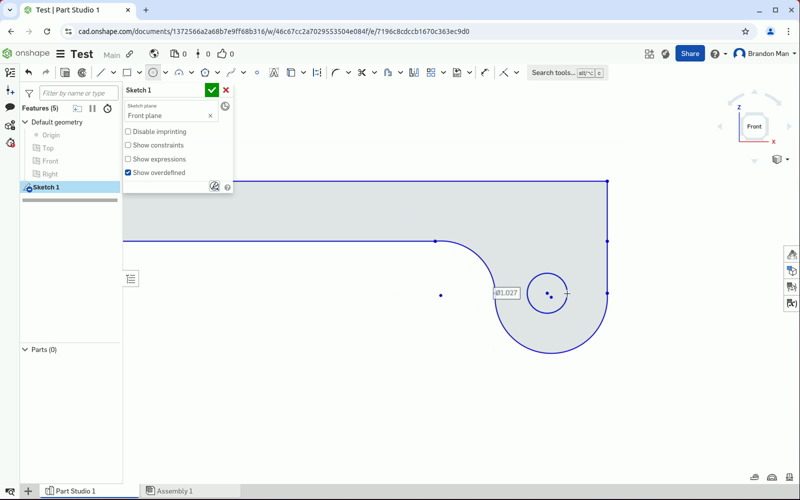
scroll(-6)
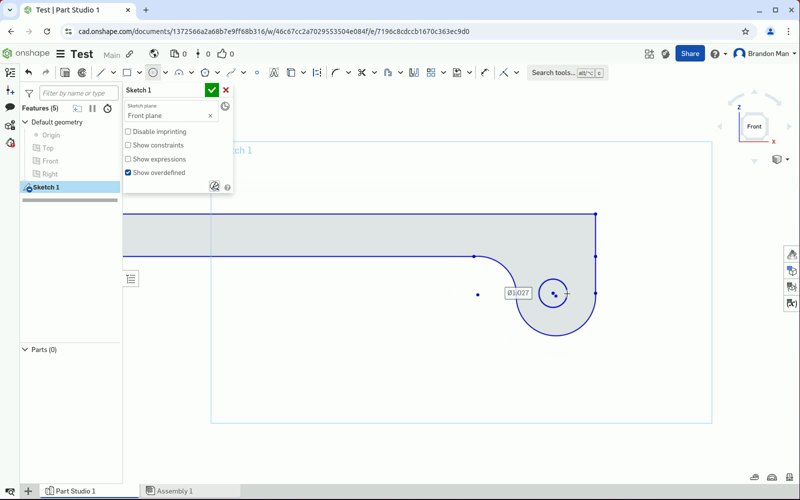
scroll(-6)
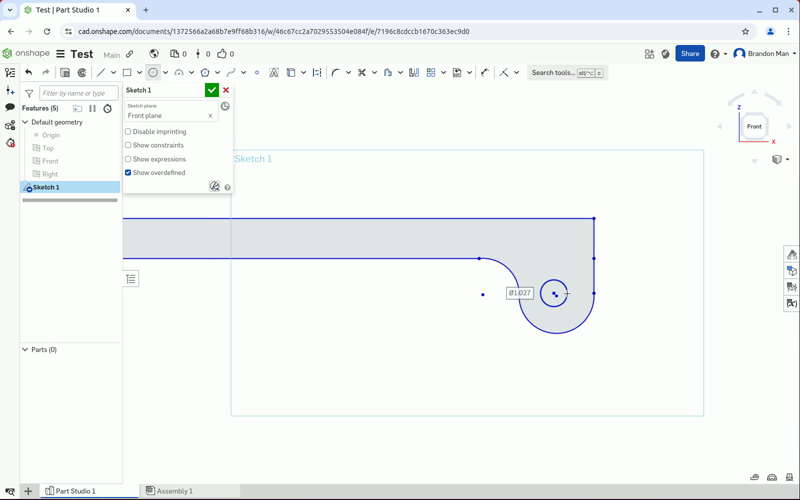
scroll(-6)
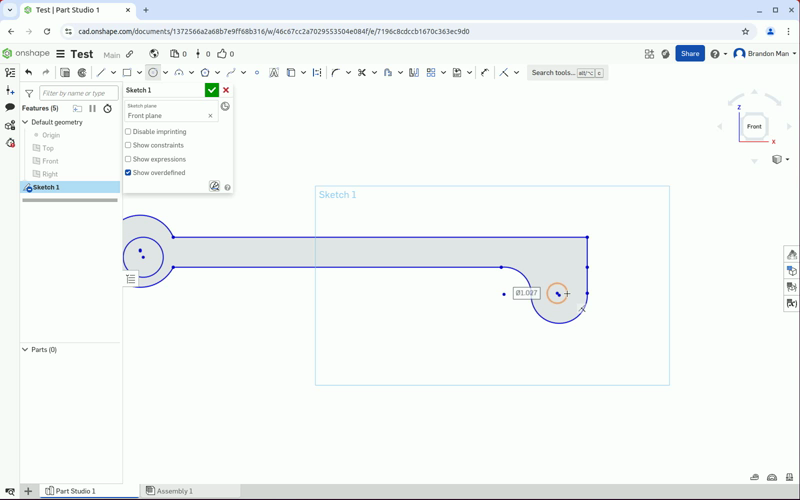
scroll(-6)
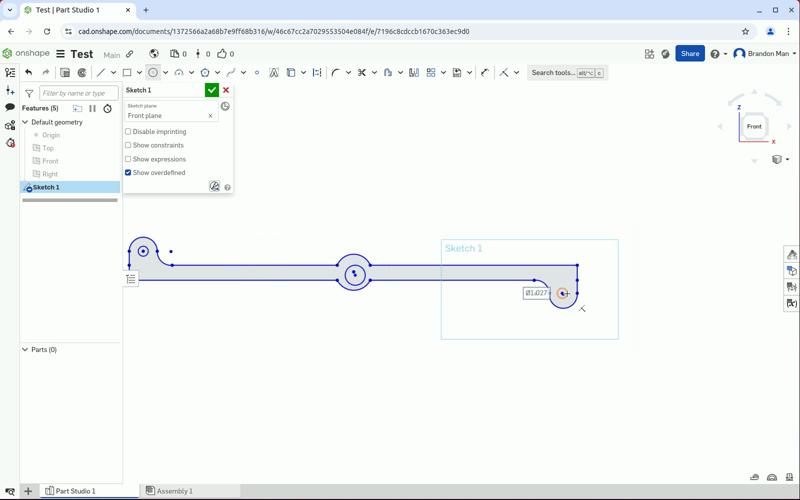
scroll(-6)
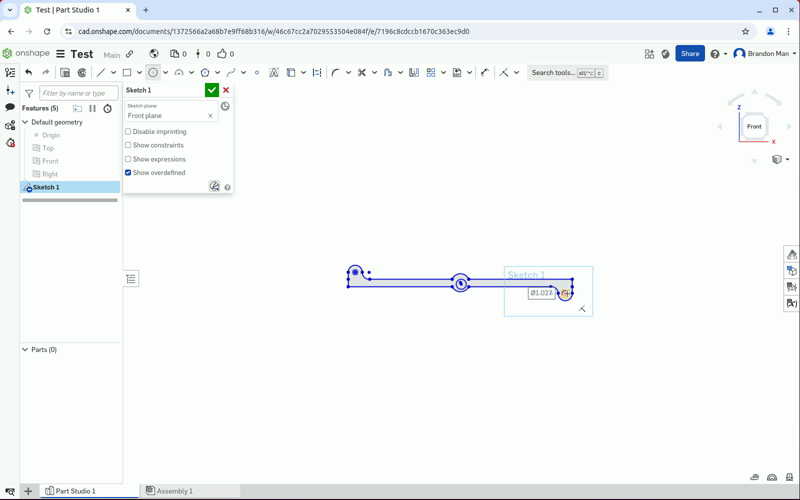
key(esc)
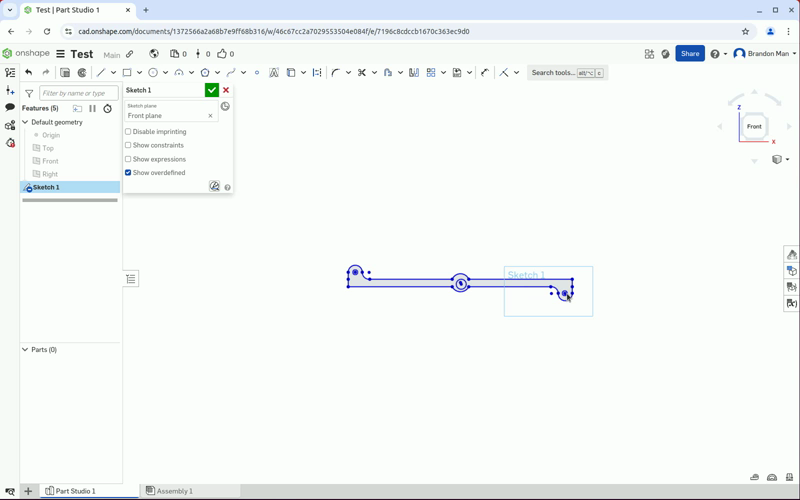
mouse_move(432, 281)
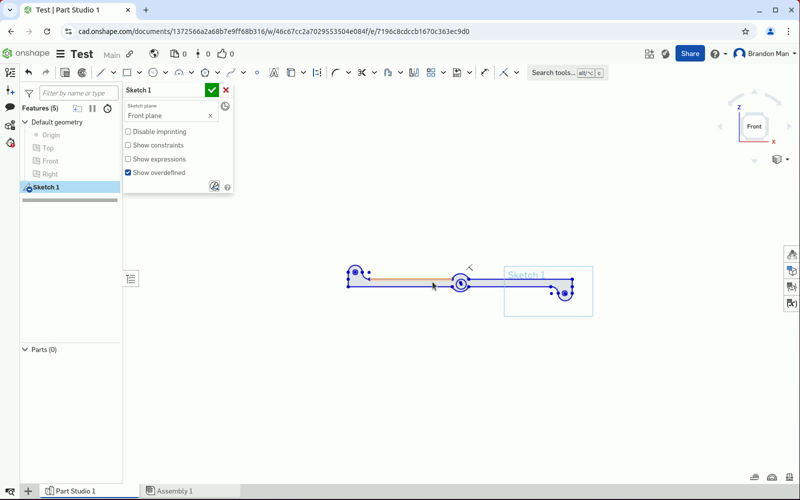
click(432, 281)
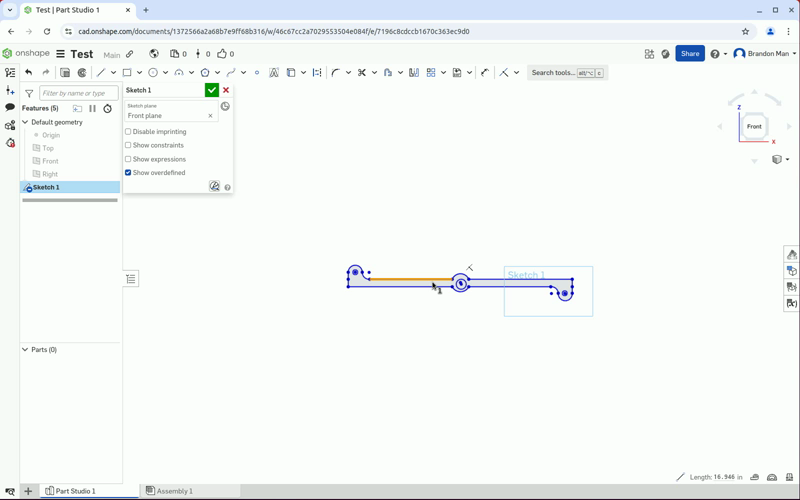
mouse_move(73, 352)
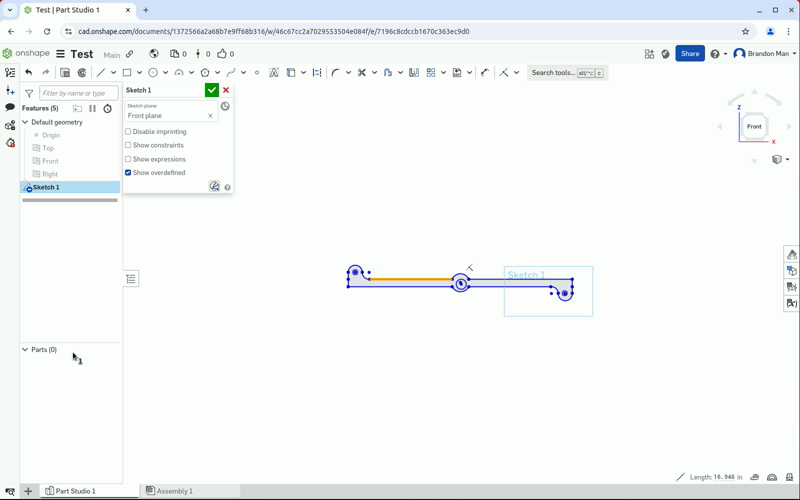
key(shift+y)
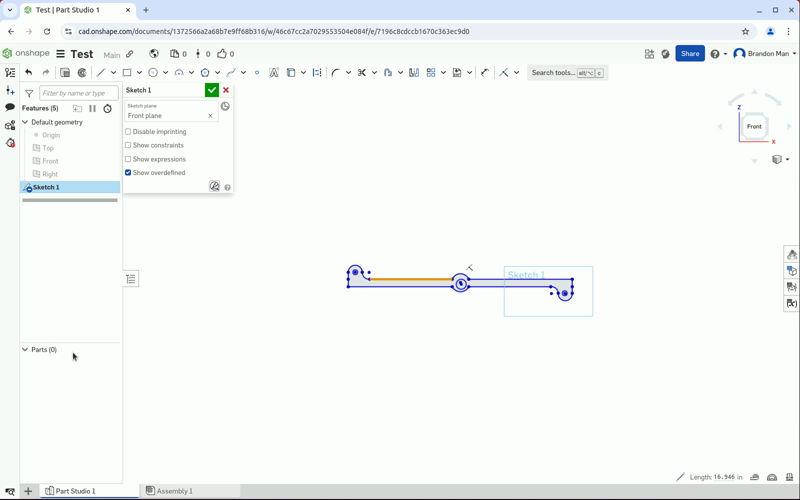
key(shift+e)
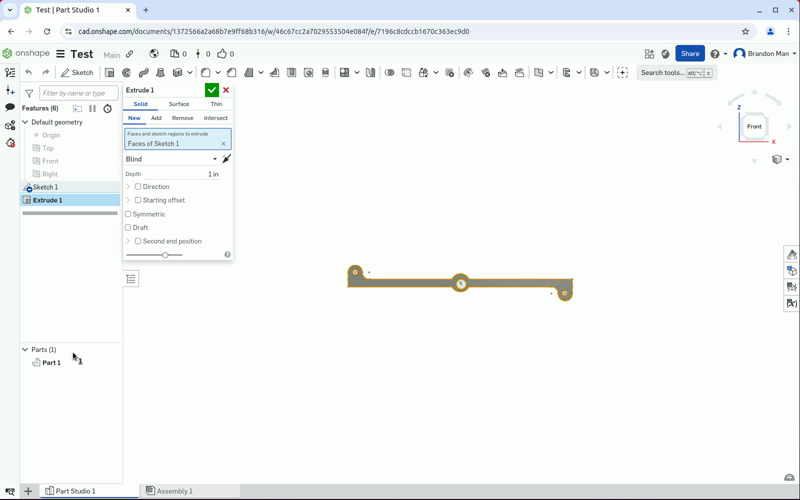
mouse_move(143, 106)
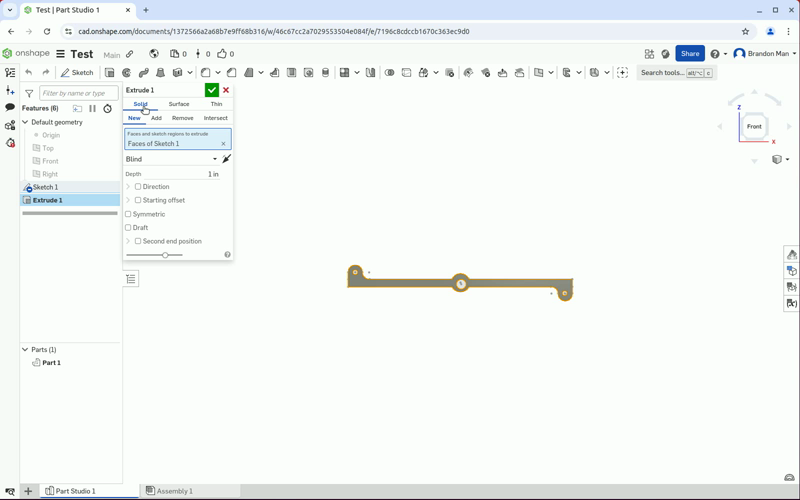
click(143, 106)
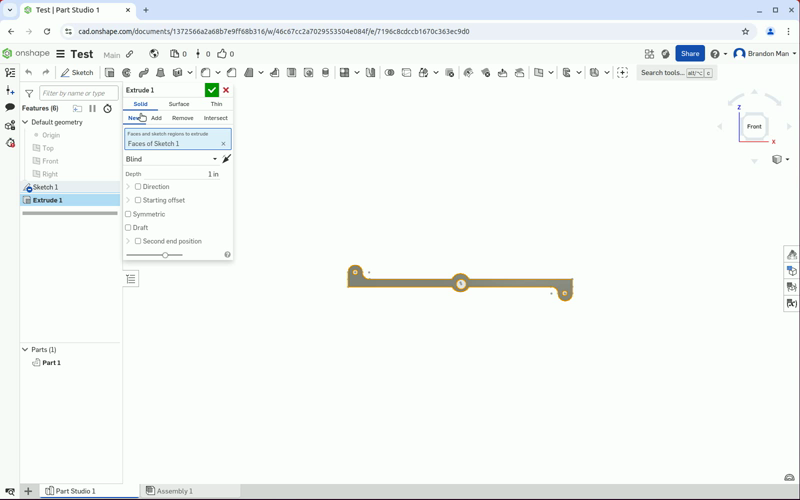
mouse_move(137, 120)
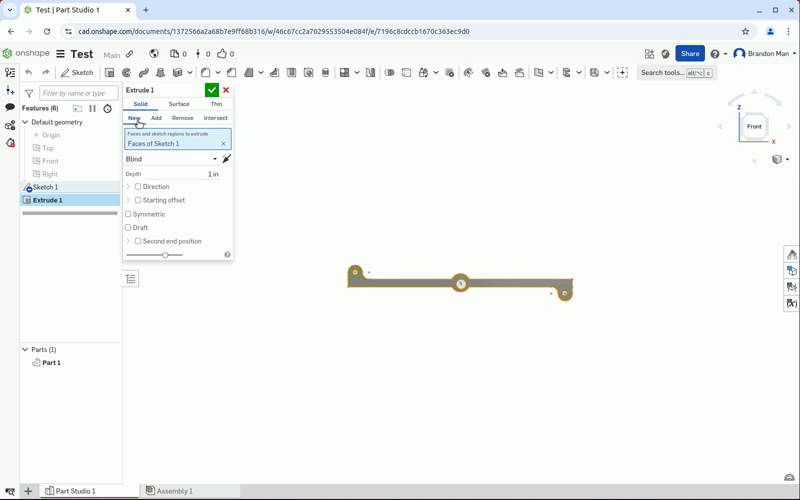
click(137, 120)
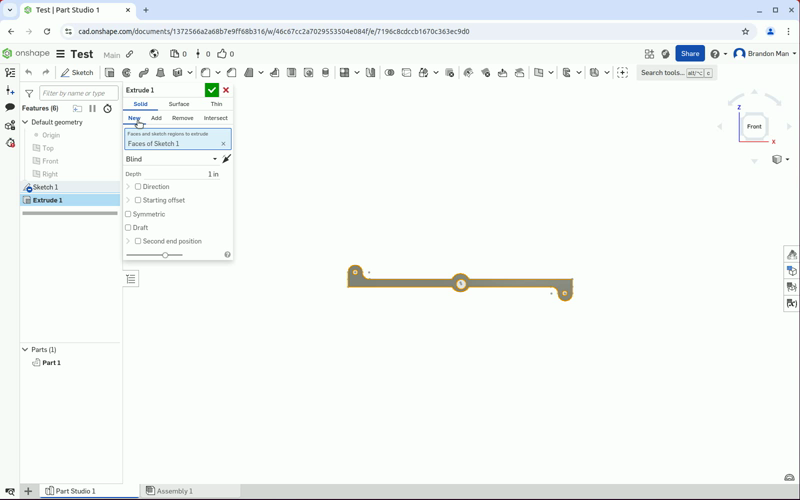
key(tab, 4)
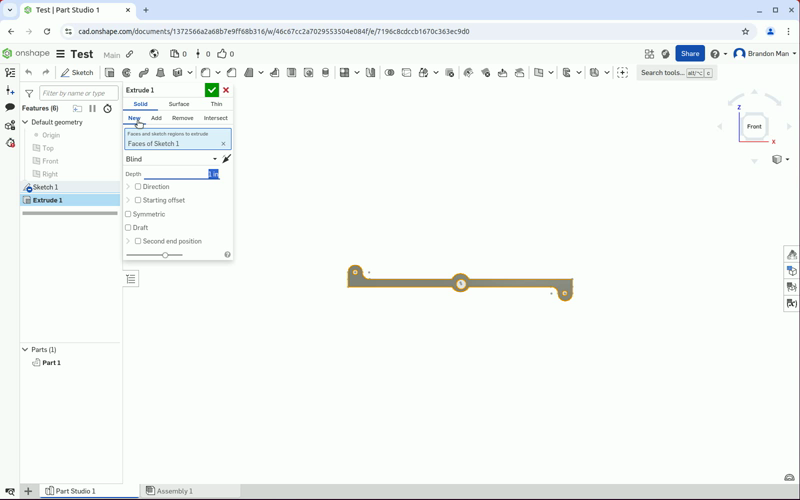
text(11.554)
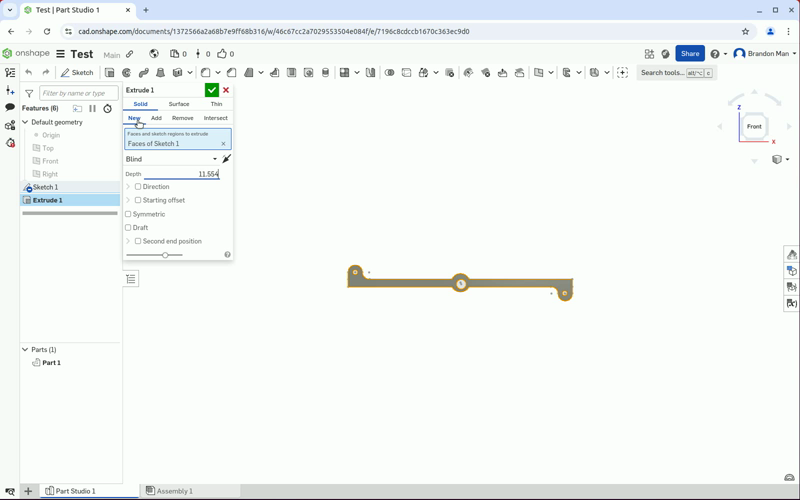
key(enter)
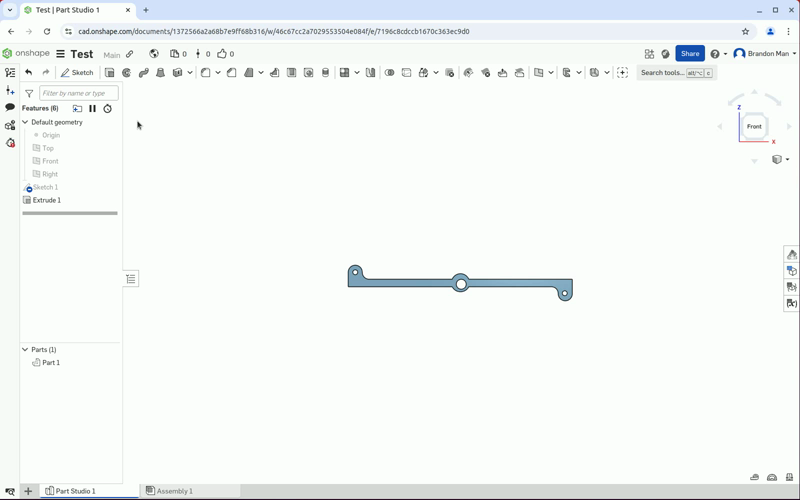
key(shift+h)
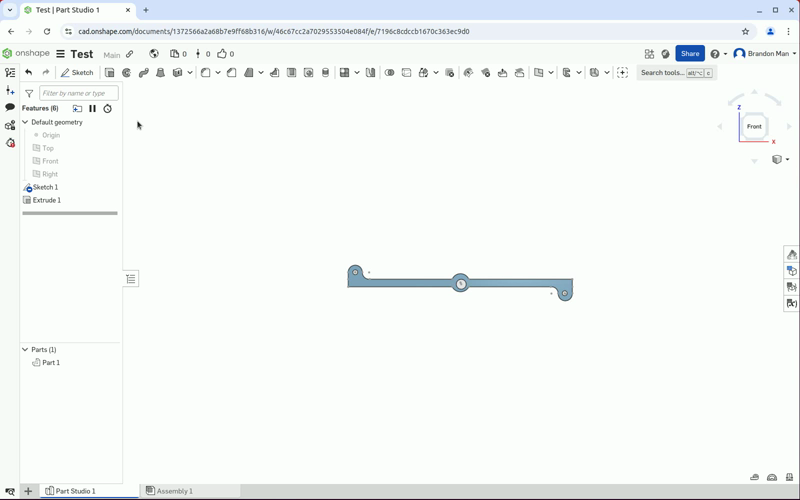
key(shift+h)
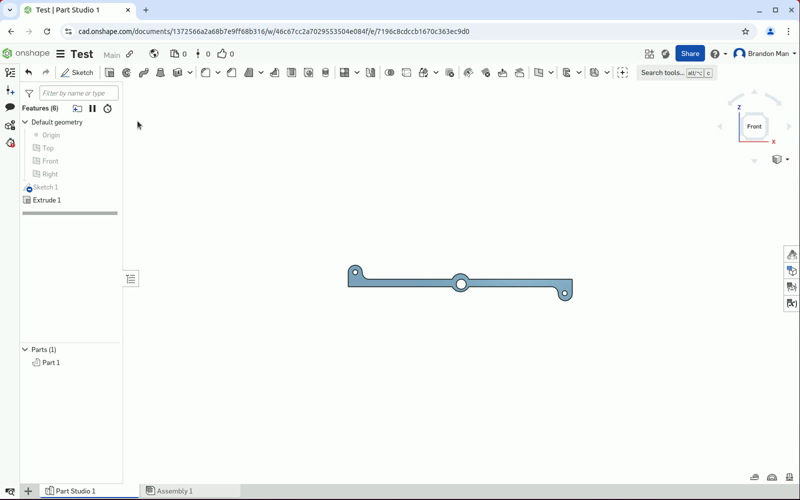
mouse_move(73, 189)
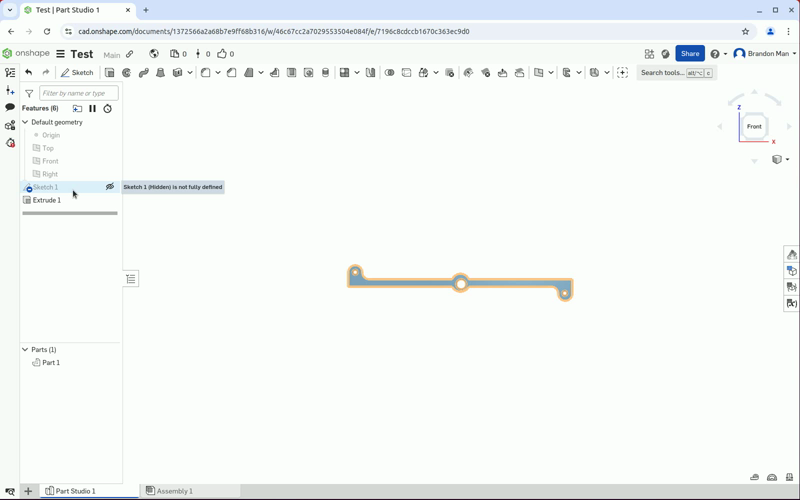
click(73, 189)
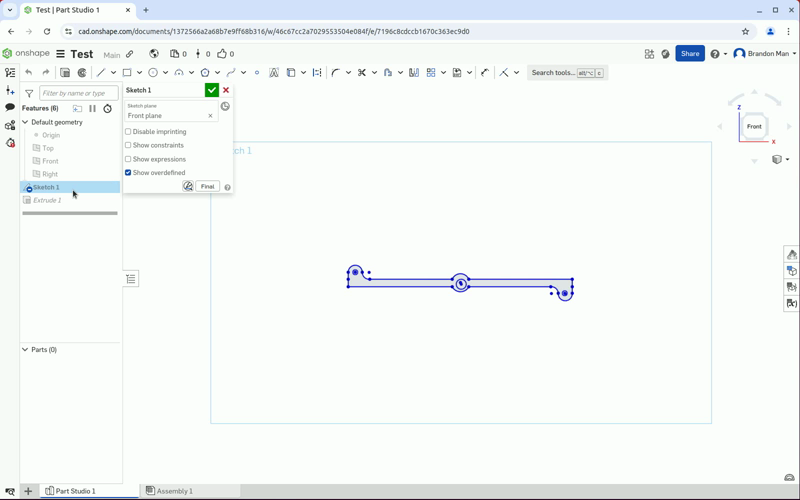
mouse_move(229, 92)
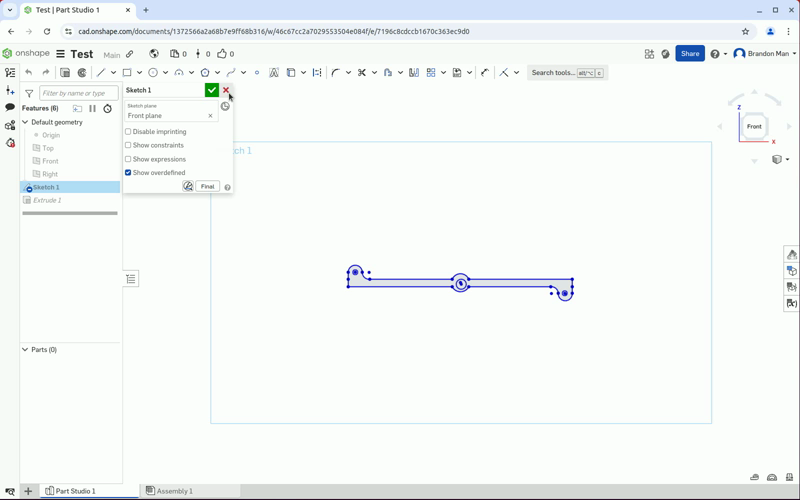
click(229, 92)
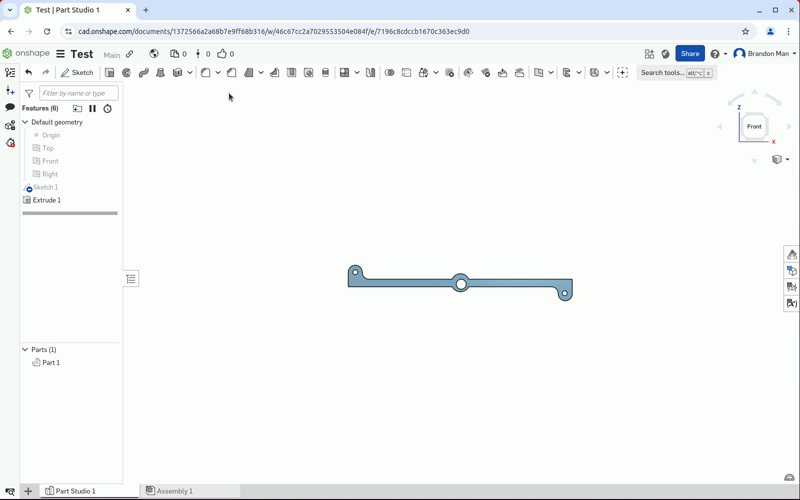
mouse_move(73, 352)
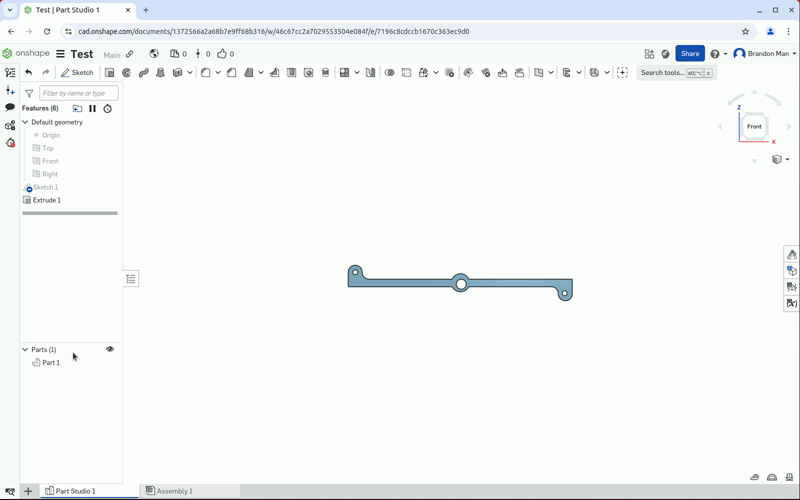
key(y)
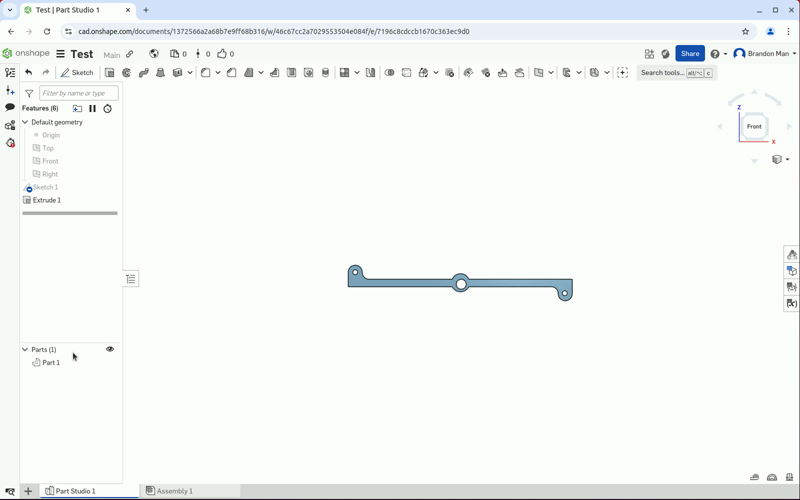
key(shift+p)
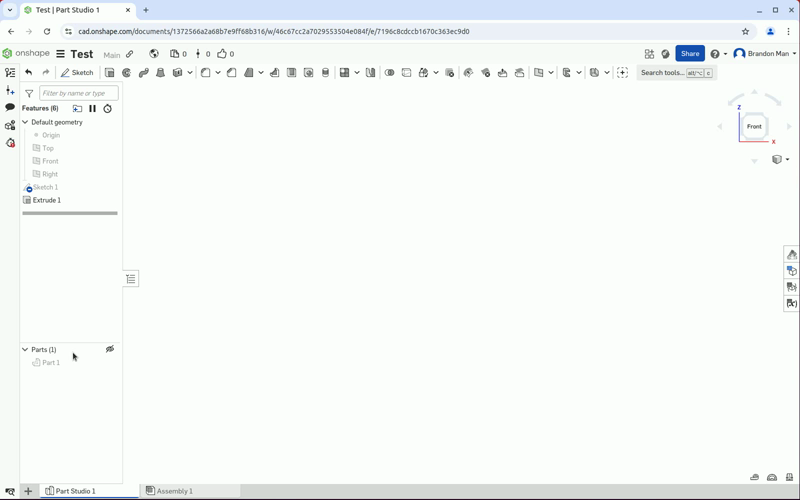
key(space)
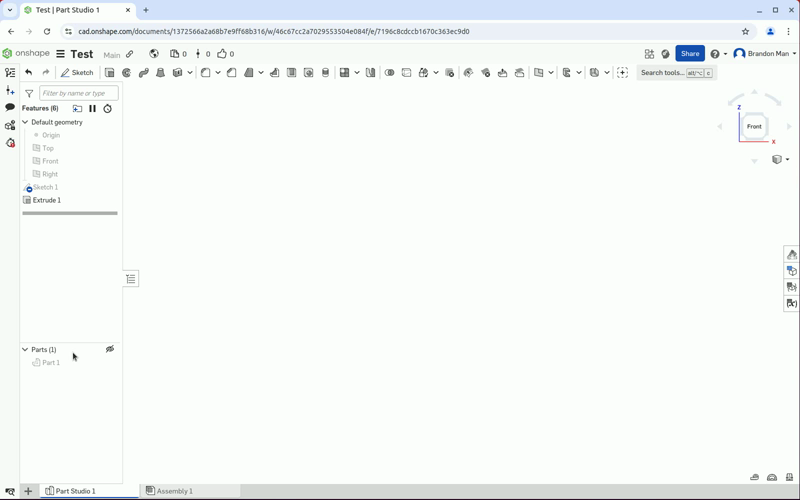
key_down(shift)
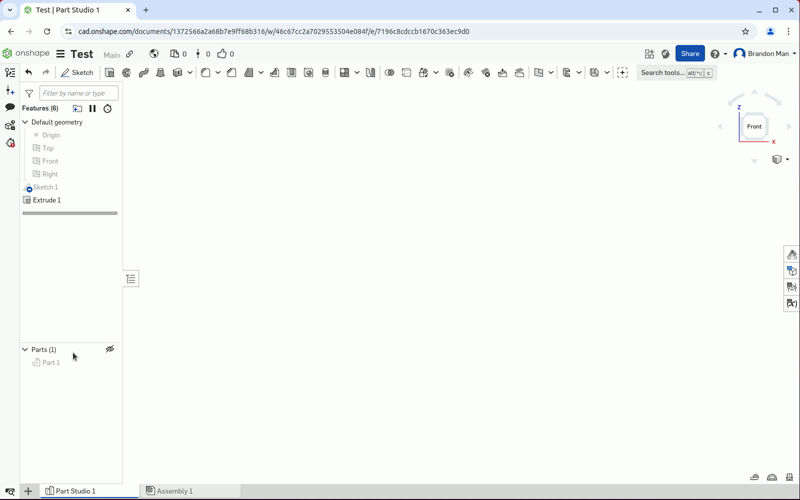
key(down)
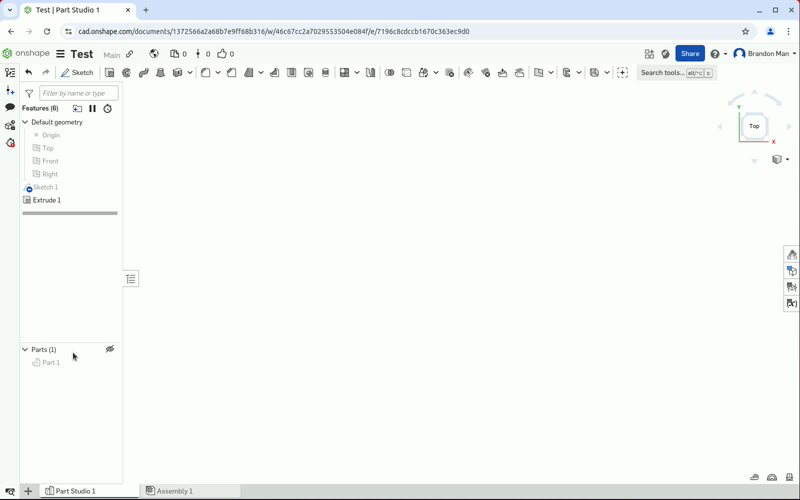
key_up(shift)
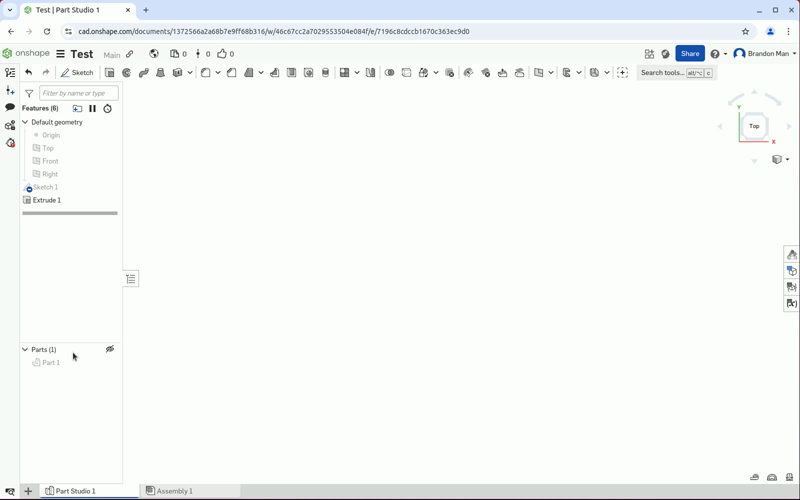
mouse_move(73, 352)
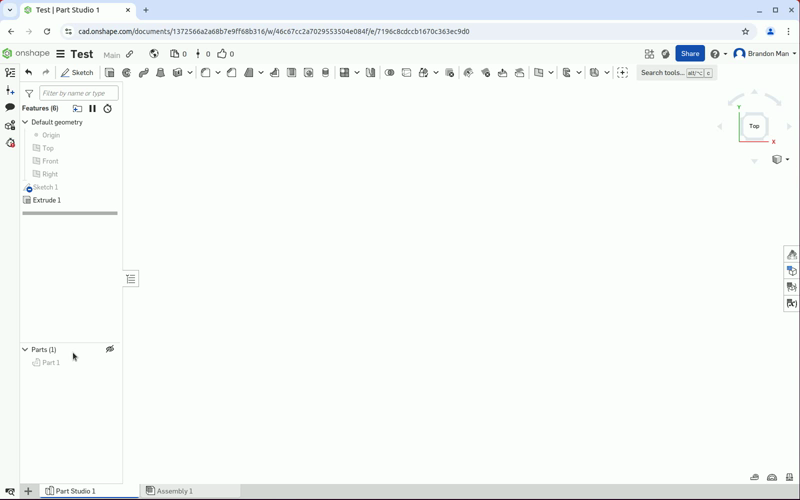
key(shift+y)
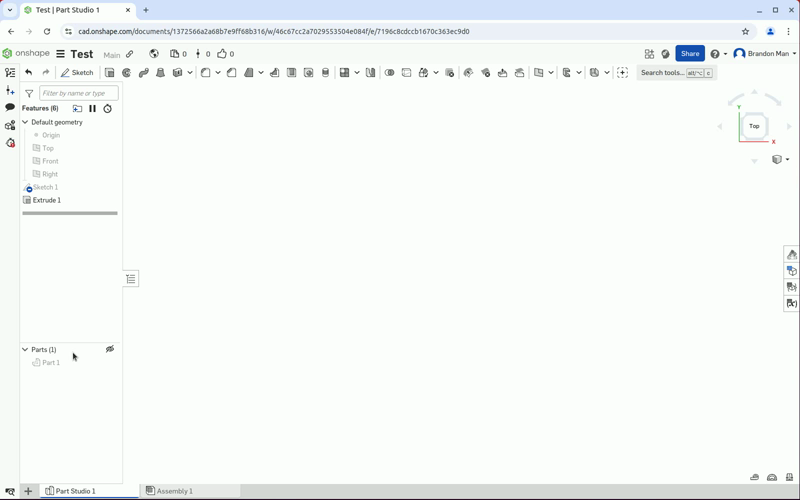
key(shift+s)
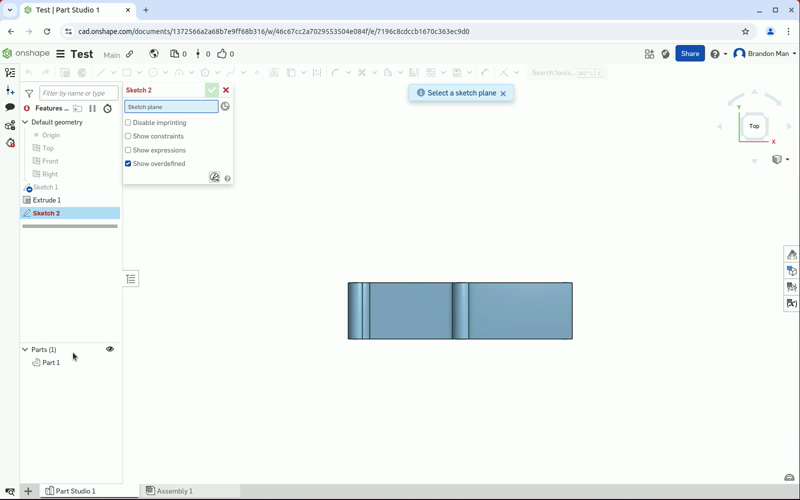
mouse_move(73, 150)
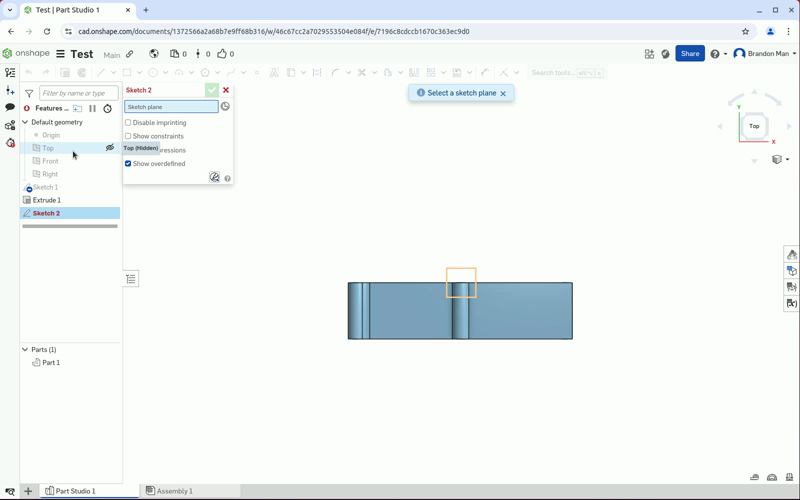
click(73, 150)
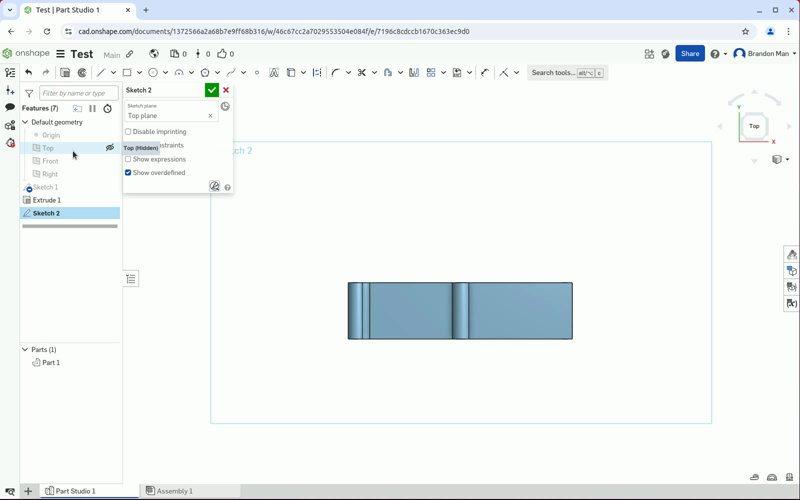
mouse_move(73, 352)
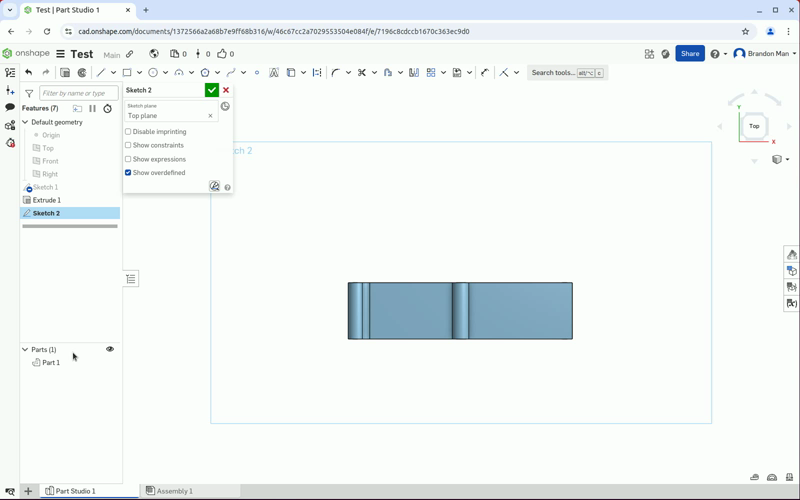
key(y)
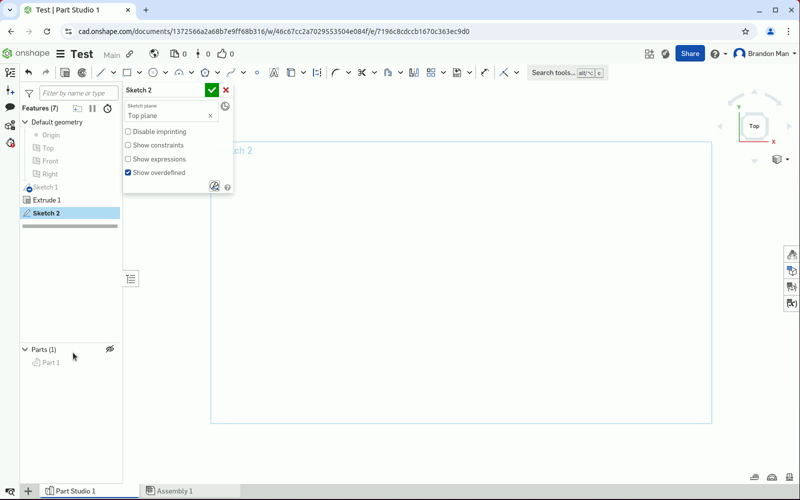
key(l)
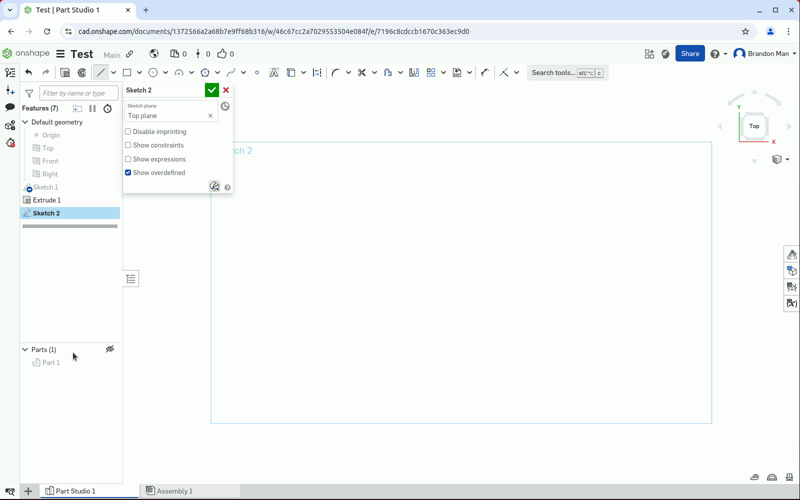
key_down(shift)
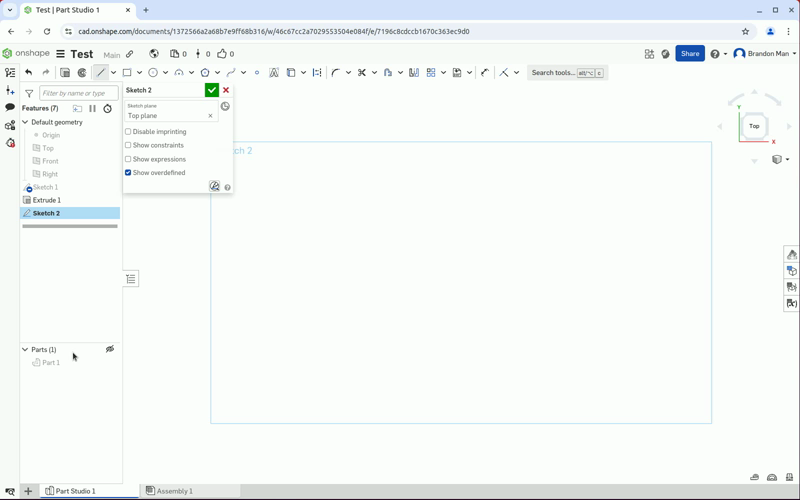
mouse_move(451, 311)
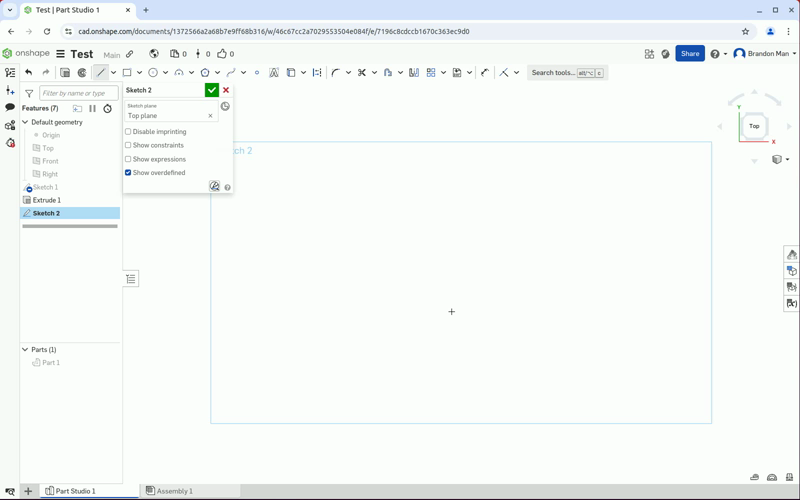
click(451, 311)
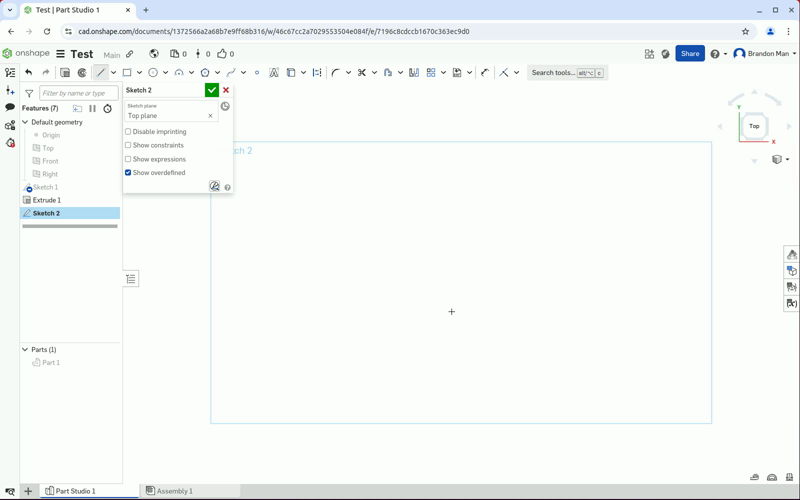
key_up(shift)
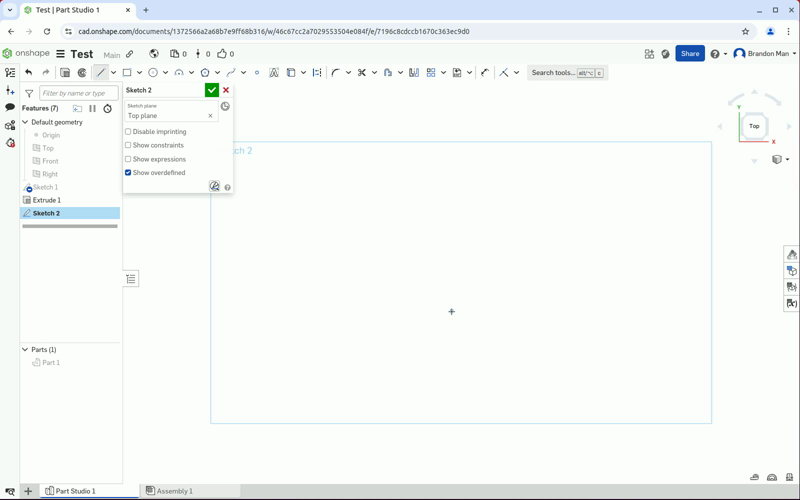
key_down(shift)
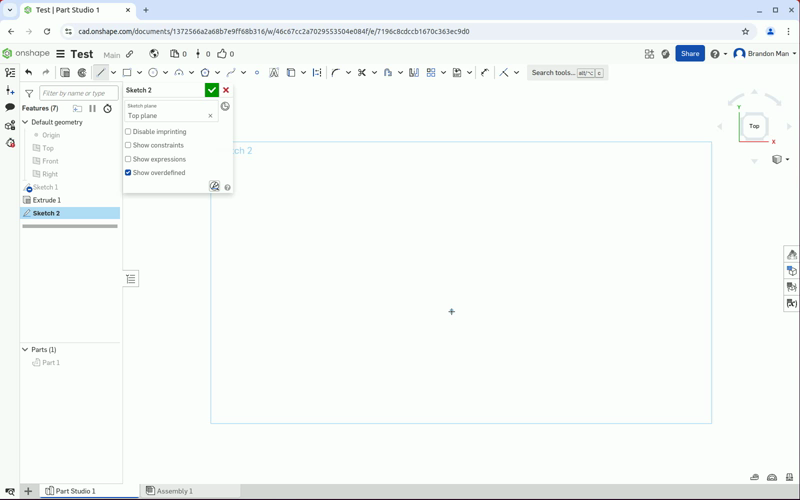
mouse_move(481, 311)
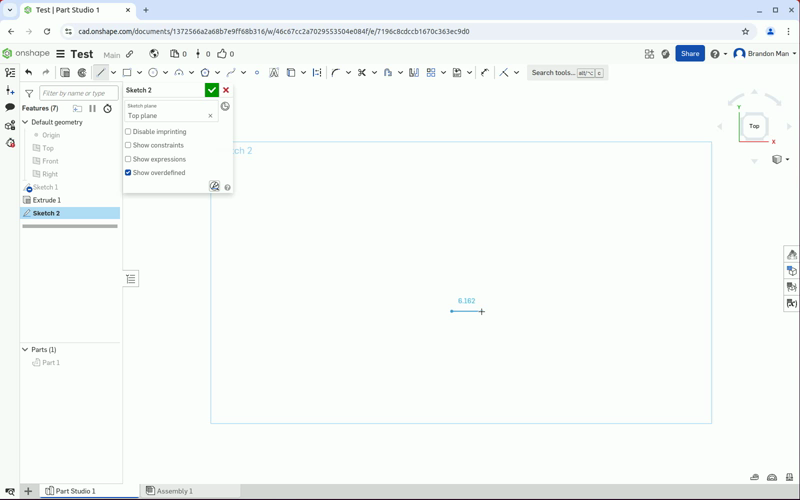
mouse_move(470, 311)
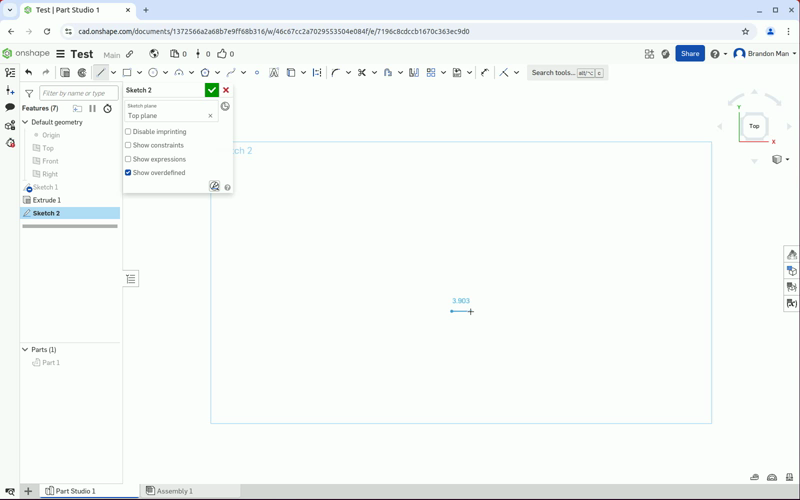
click(470, 311)
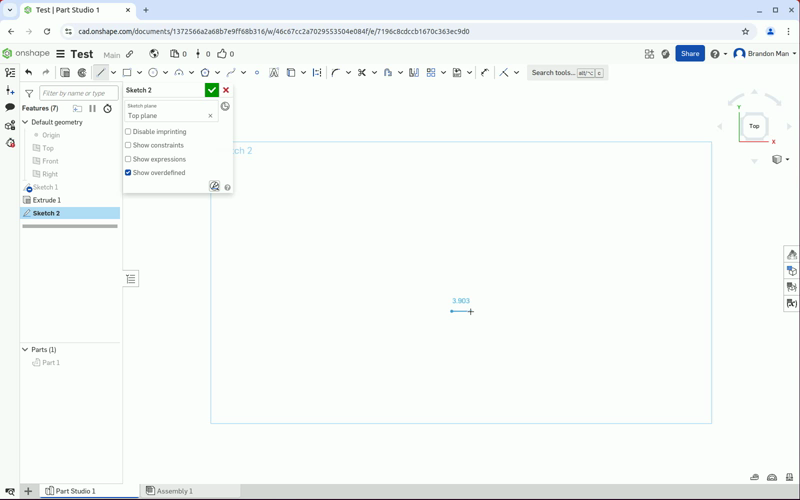
key_up(shift)
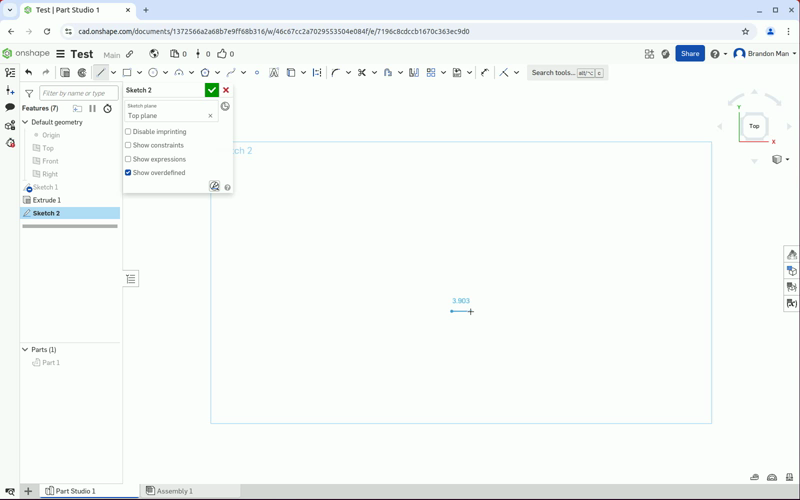
key_down(shift)
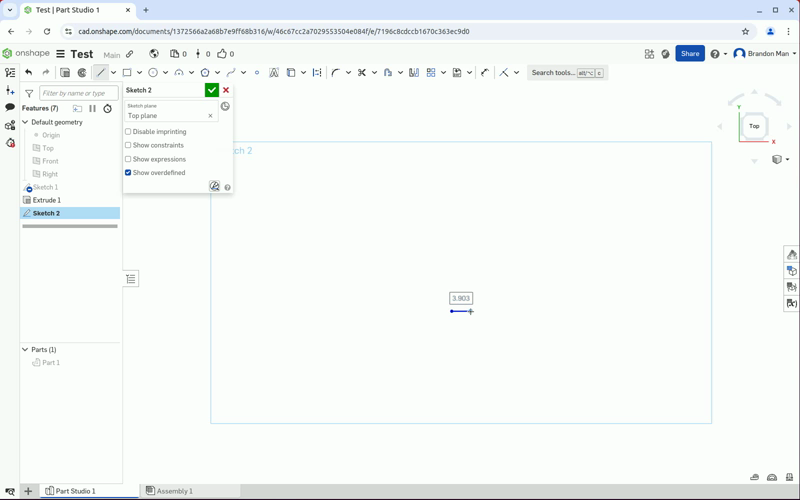
mouse_move(500, 311)
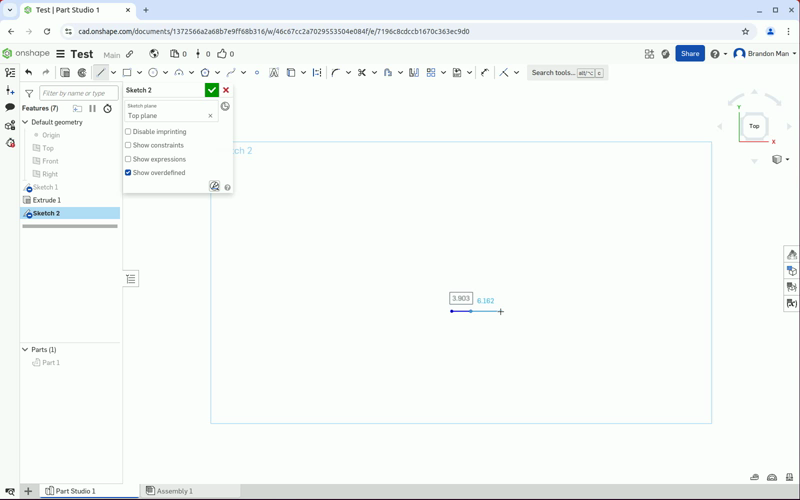
mouse_move(470, 282)
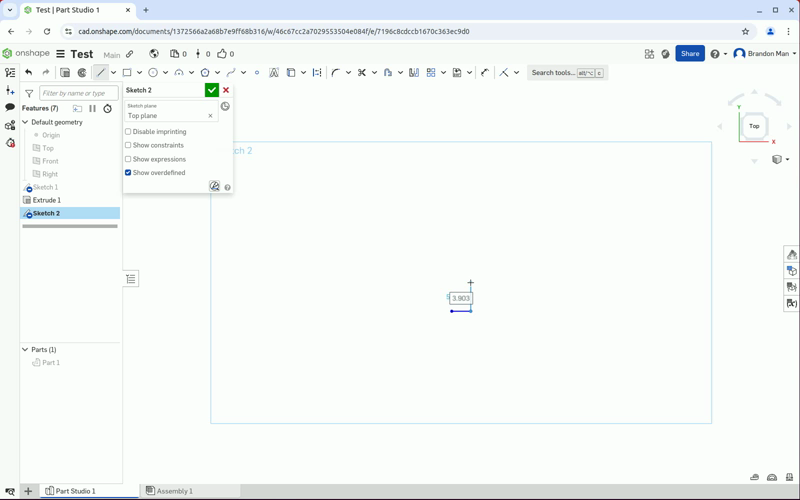
click(470, 282)
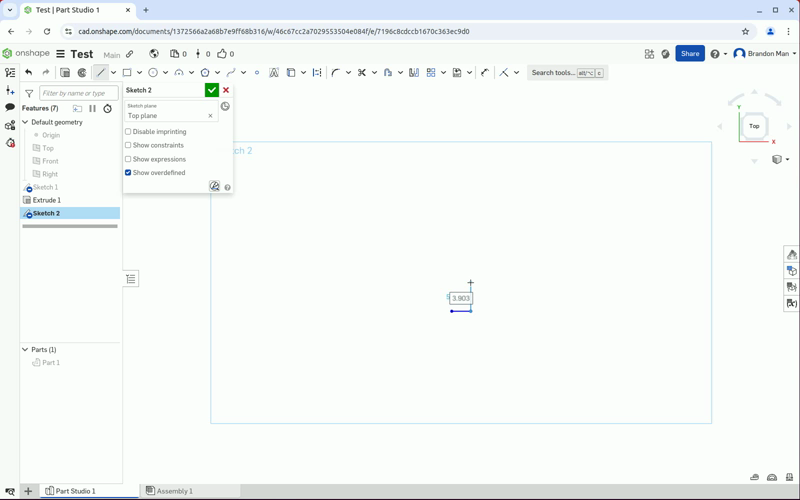
key_up(shift)
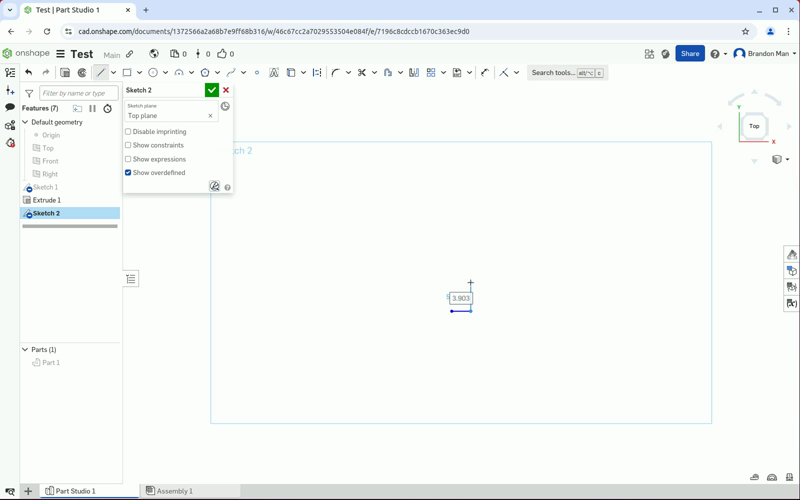
key_down(shift)
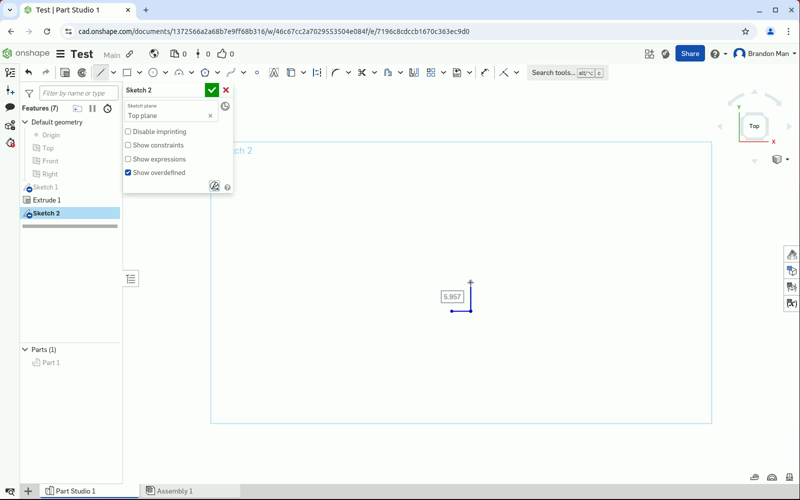
mouse_move(500, 282)
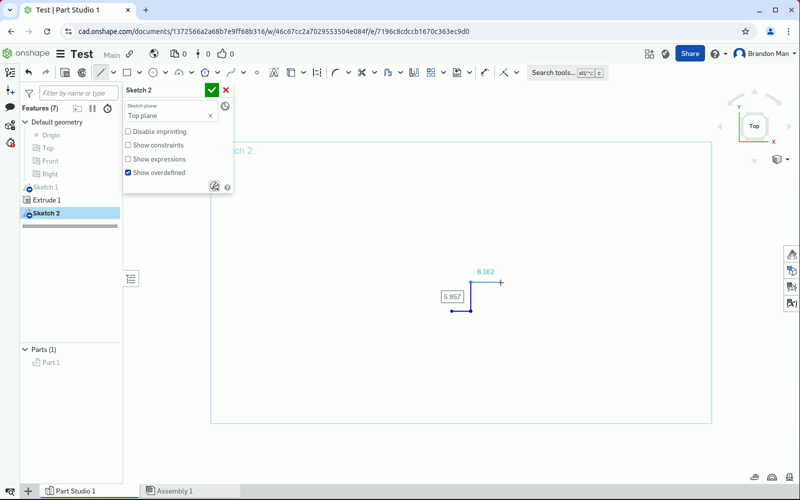
mouse_move(451, 282)
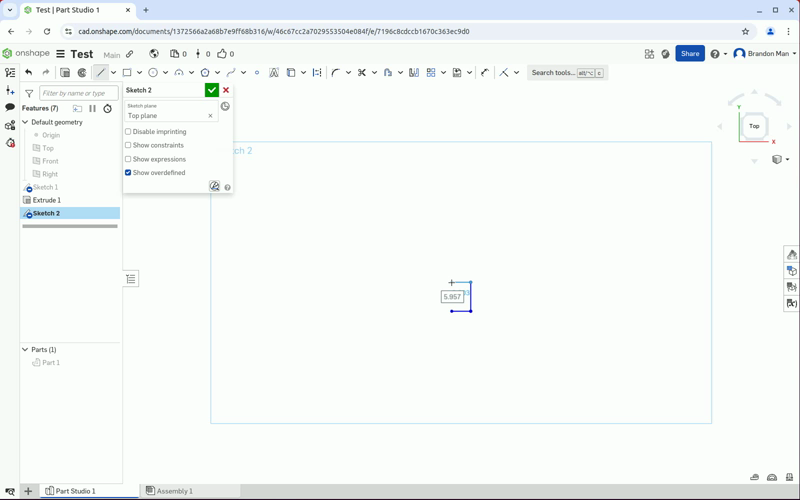
click(451, 282)
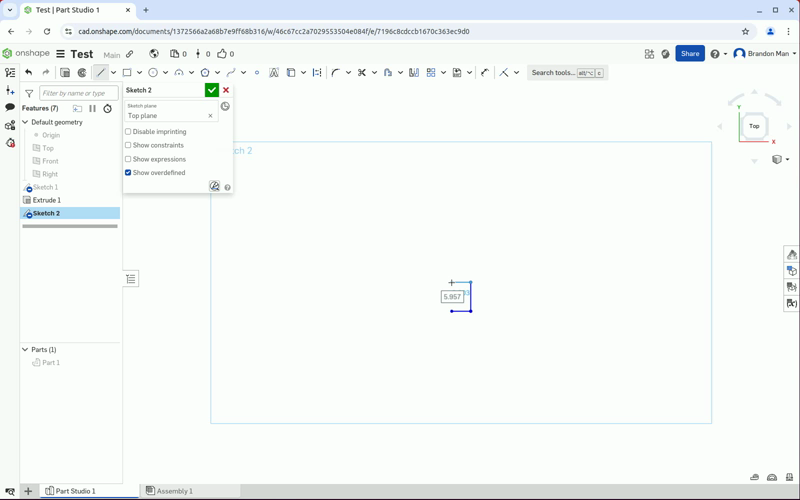
key_up(shift)
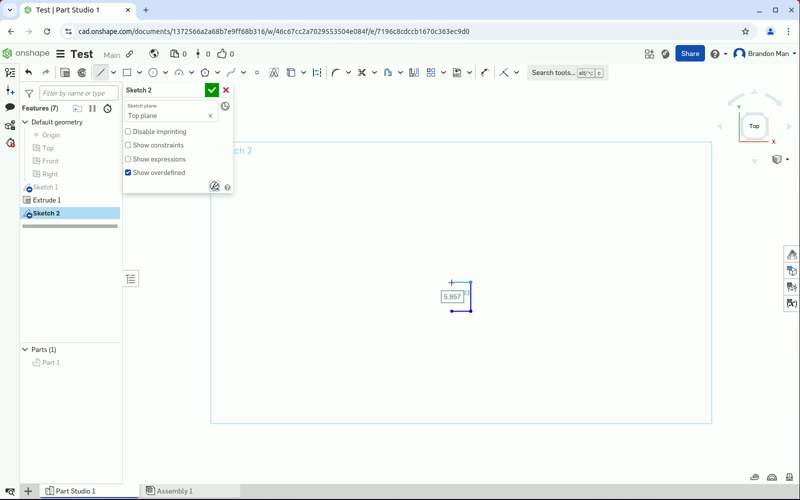
mouse_move(481, 282)
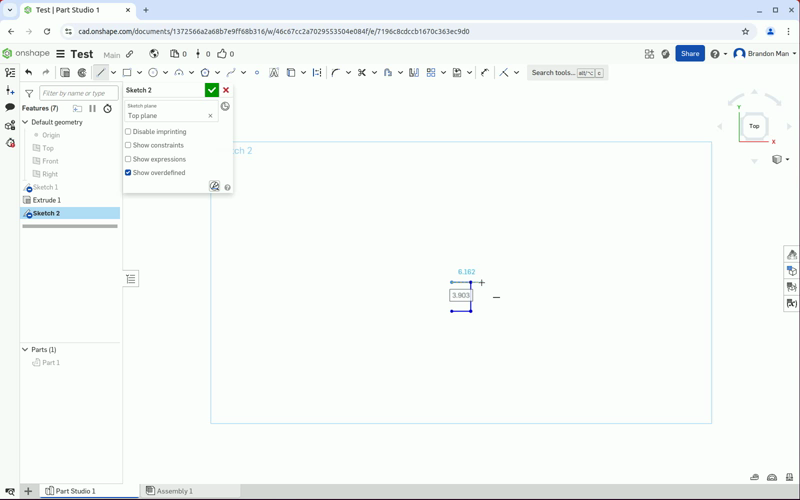
key_down(shift)
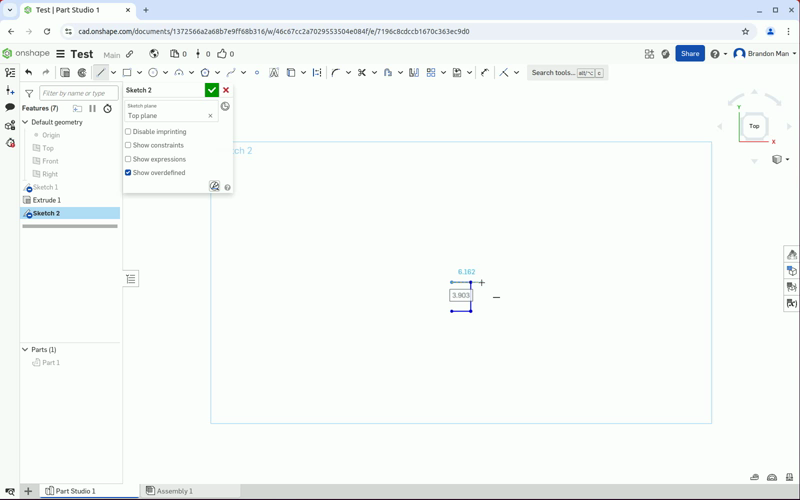
mouse_move(451, 311)
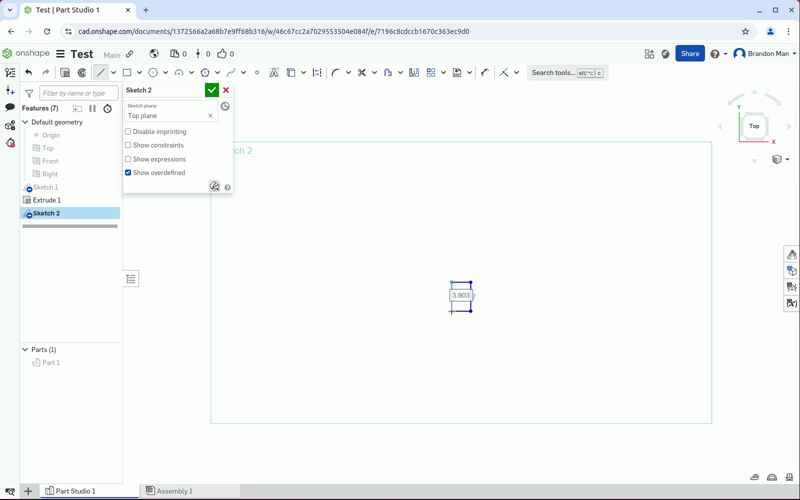
key_up(shift)
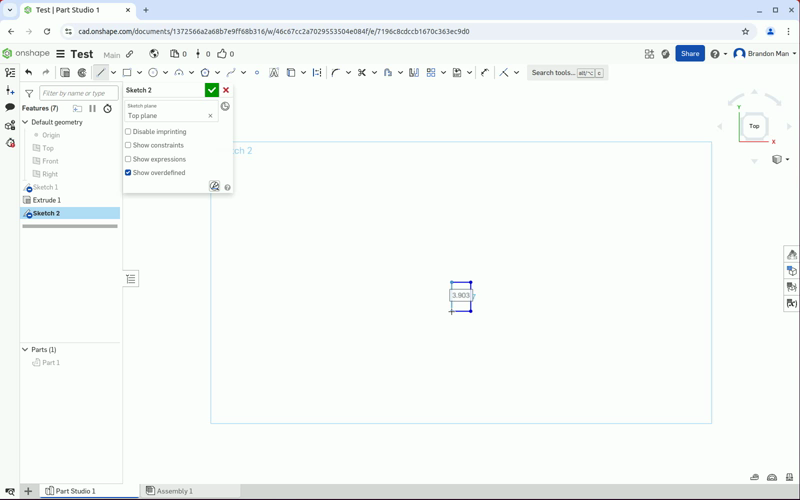
click(451, 311)
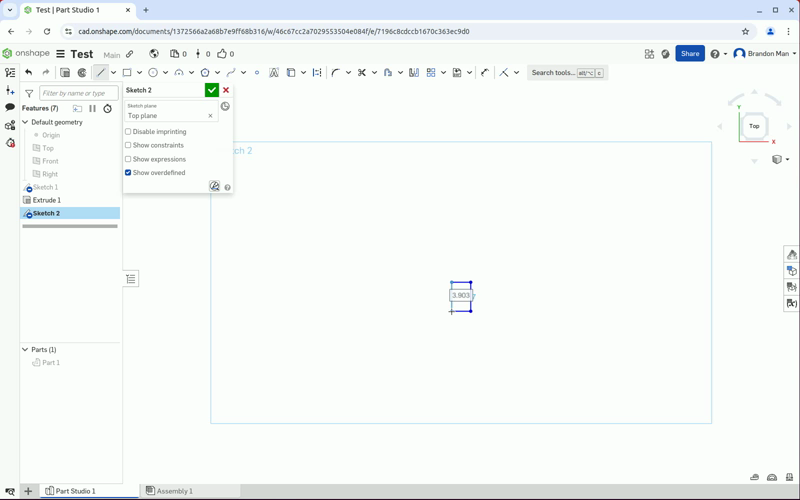
key(esc)
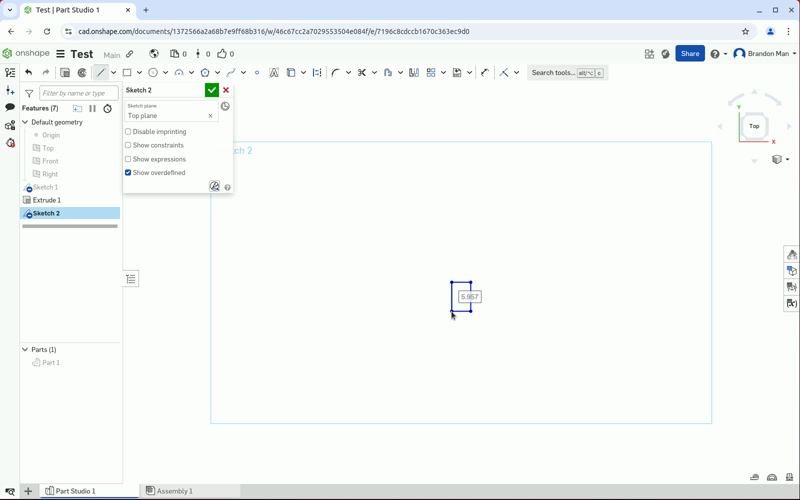
mouse_move(459, 307)
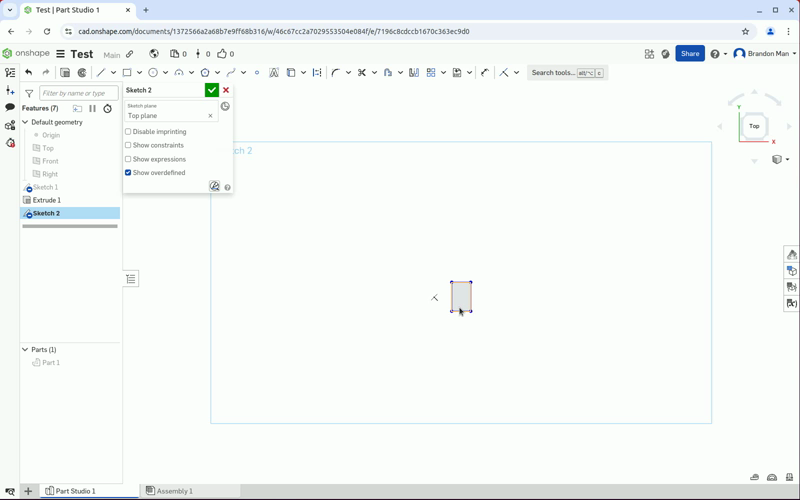
scroll(6)
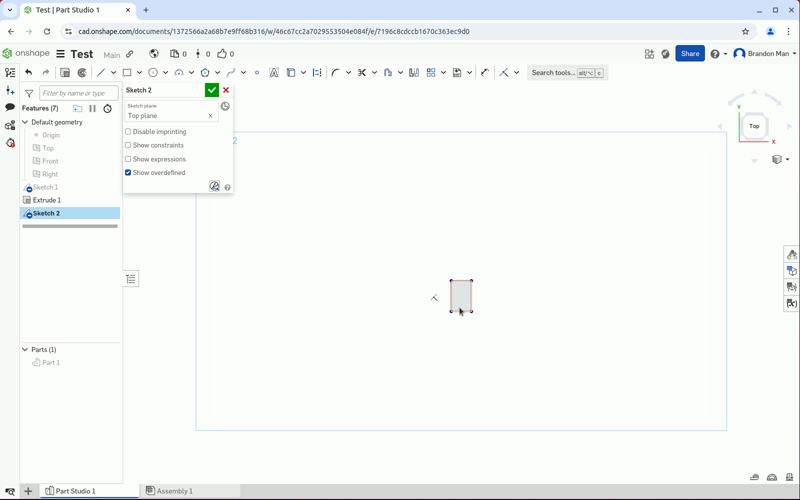
scroll(6)
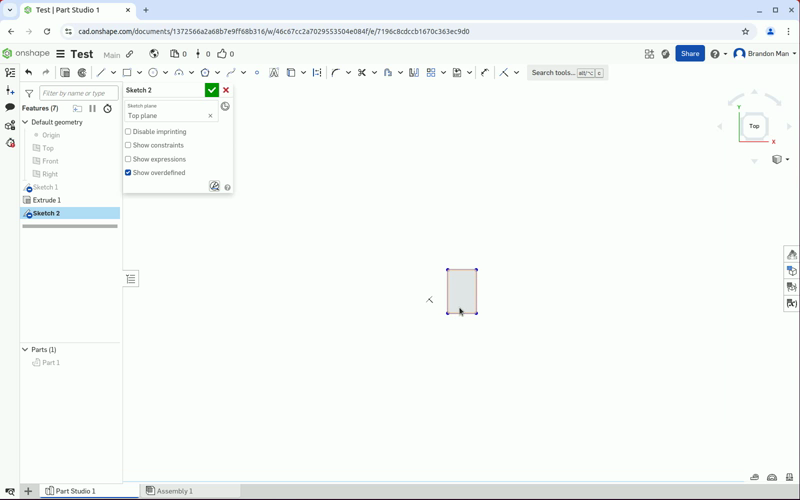
scroll(6)
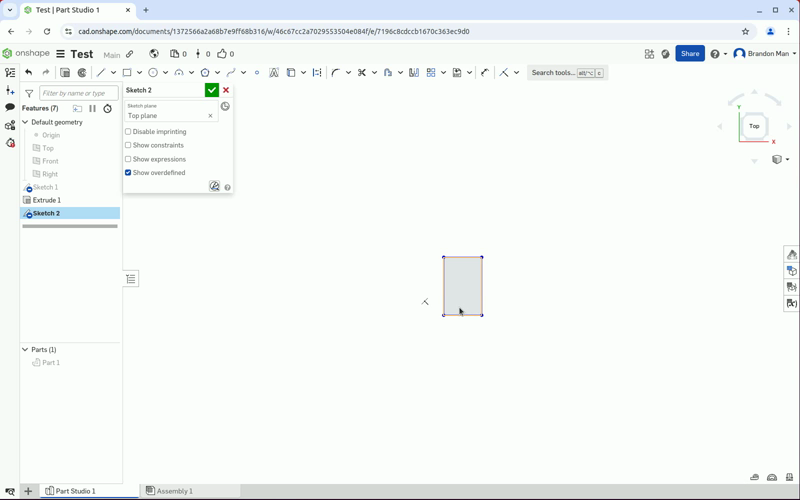
scroll(6)
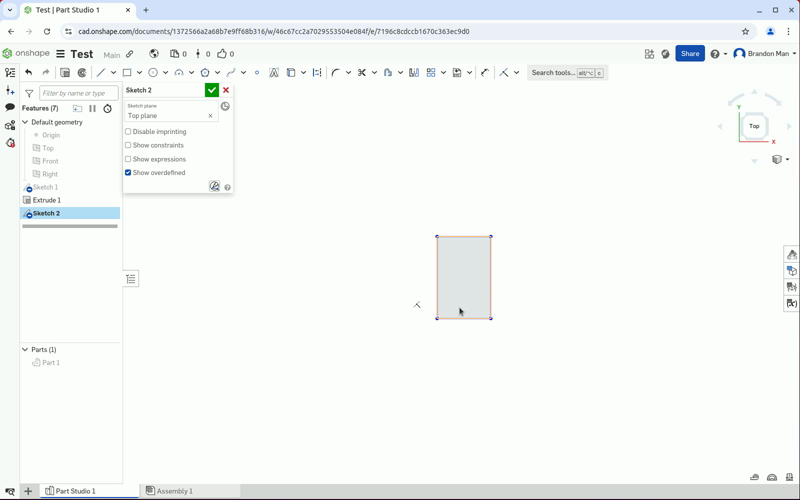
scroll(6)
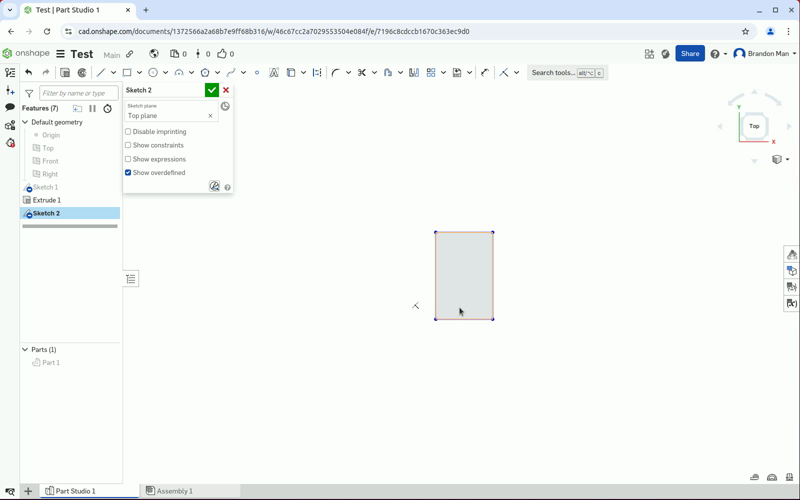
scroll(6)
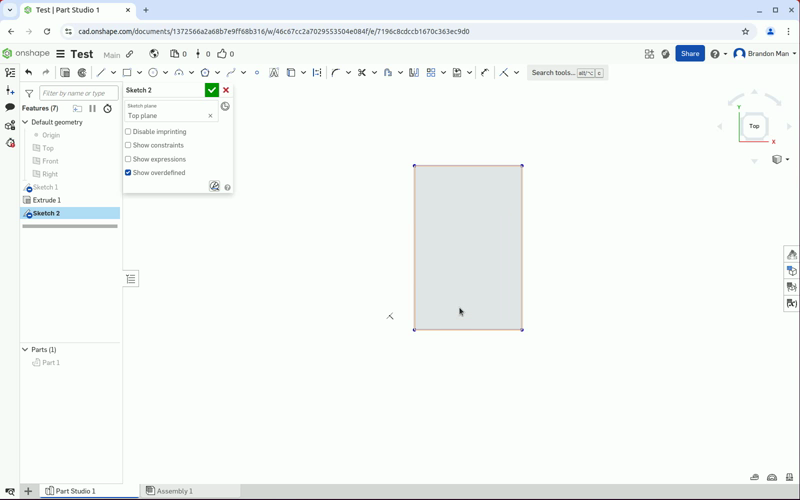
scroll(6)
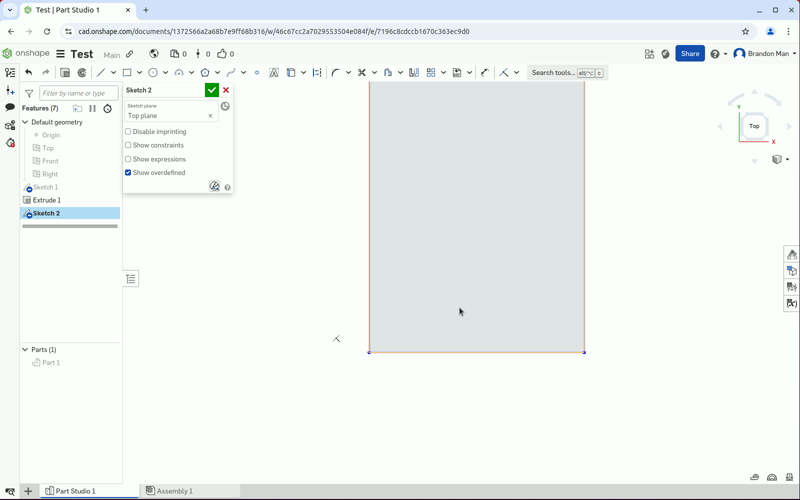
click(459, 307)
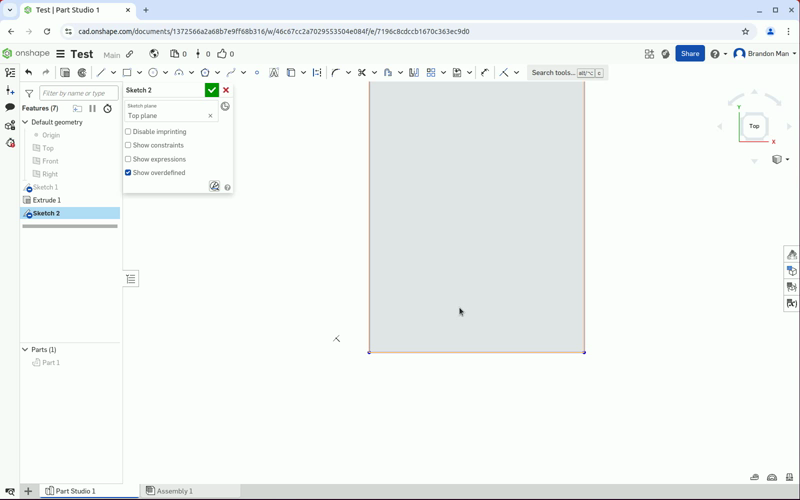
scroll(-6)
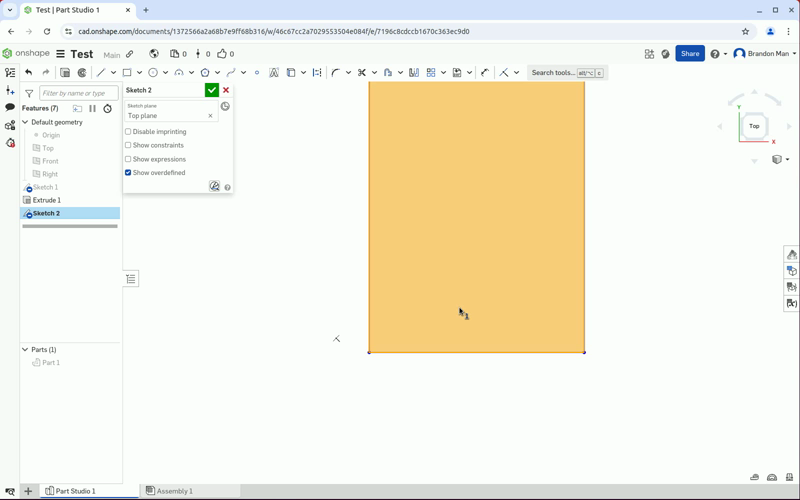
scroll(-6)
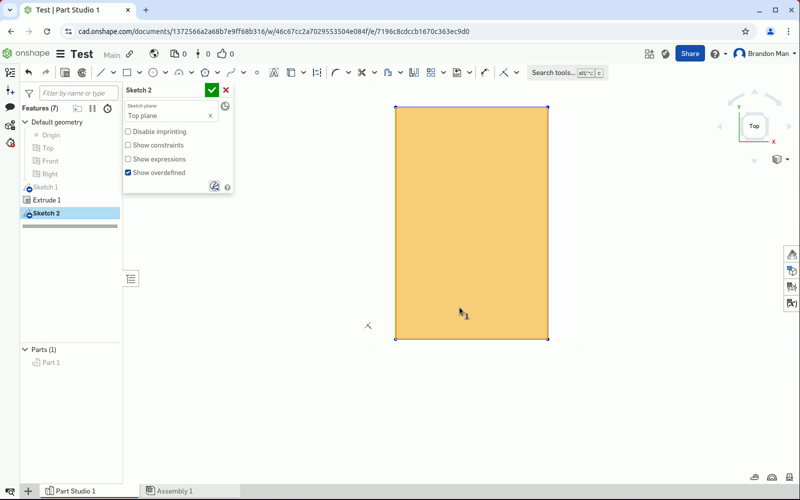
scroll(-6)
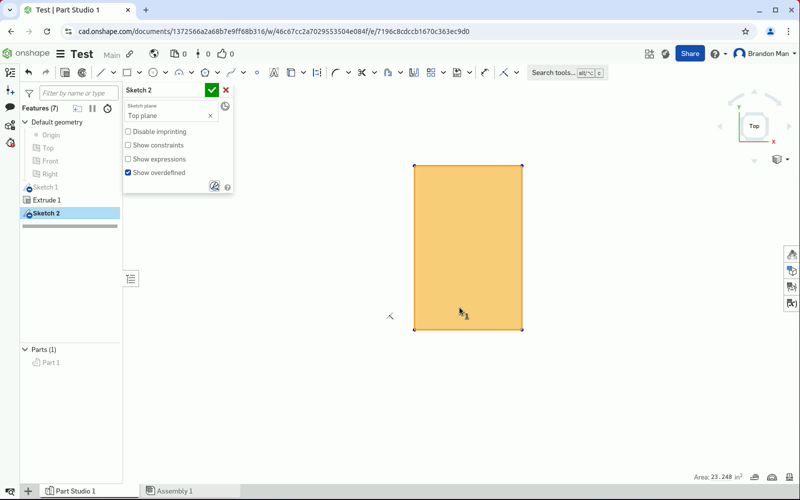
scroll(-6)
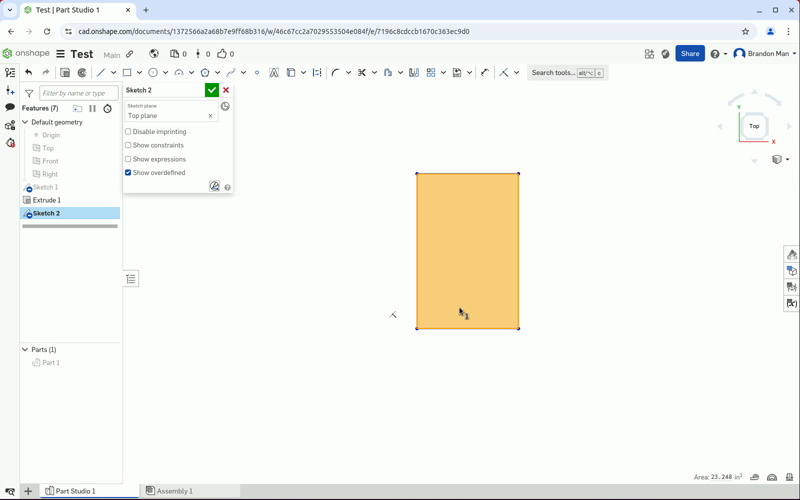
scroll(-6)
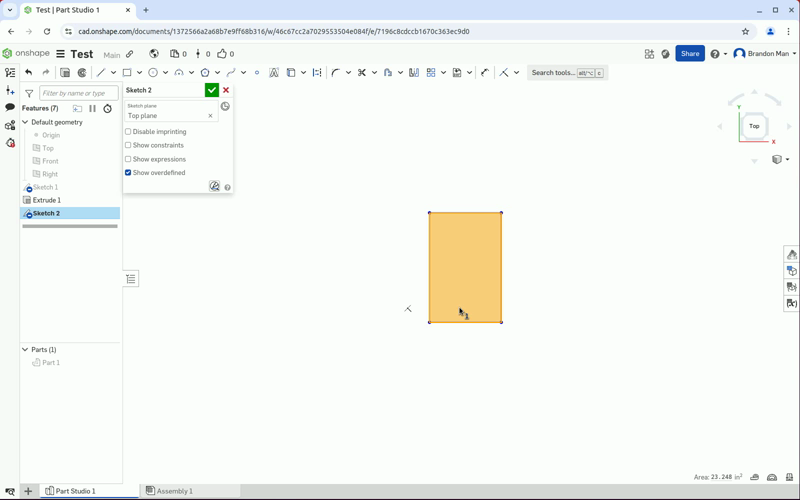
scroll(-6)
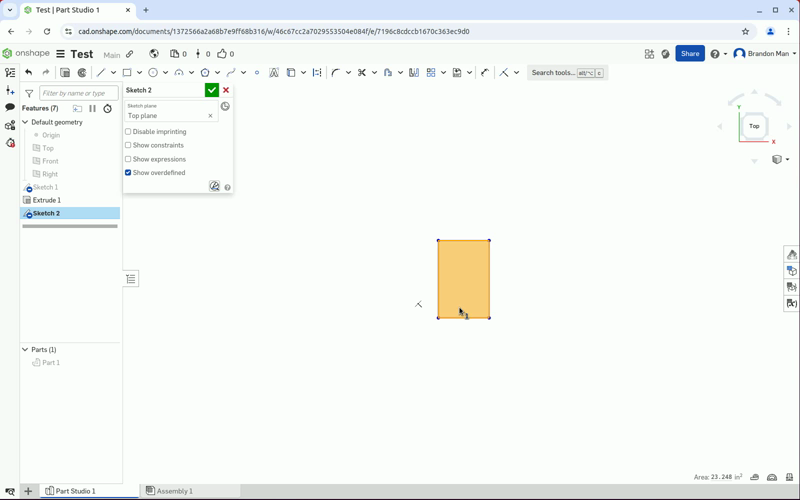
scroll(-6)
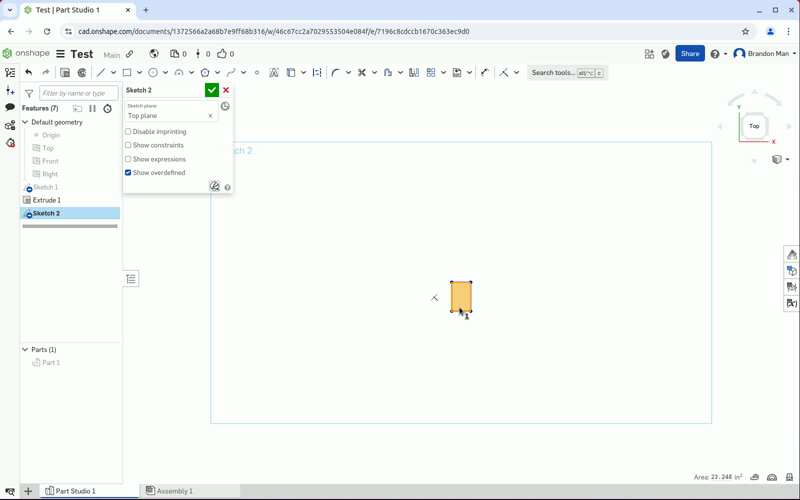
mouse_move(73, 352)
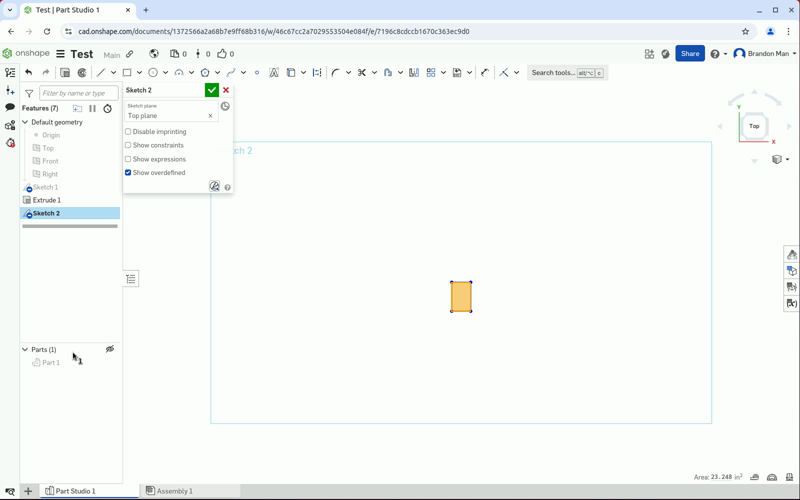
key(shift+y)
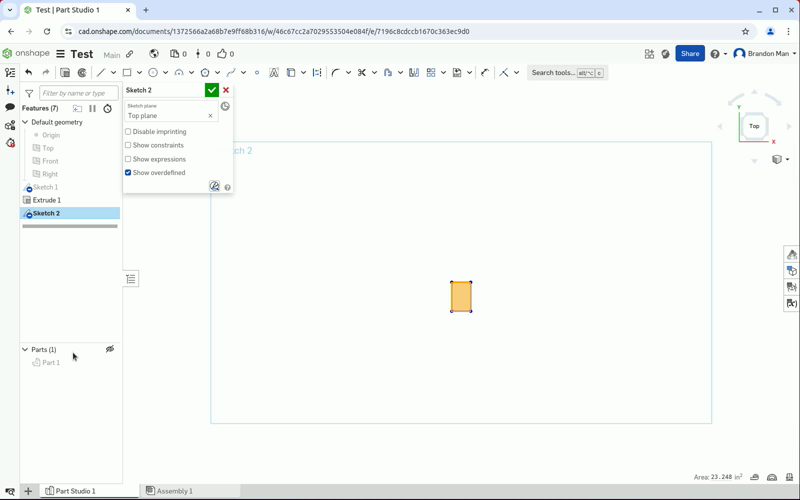
key(shift+e)
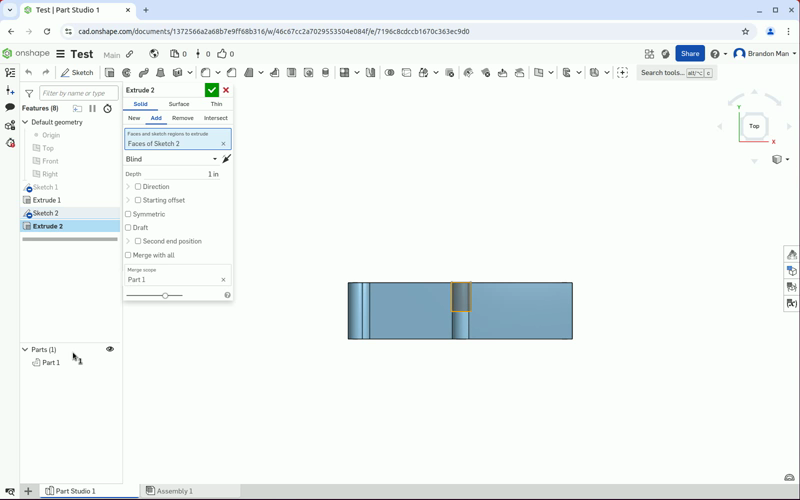
mouse_move(143, 106)
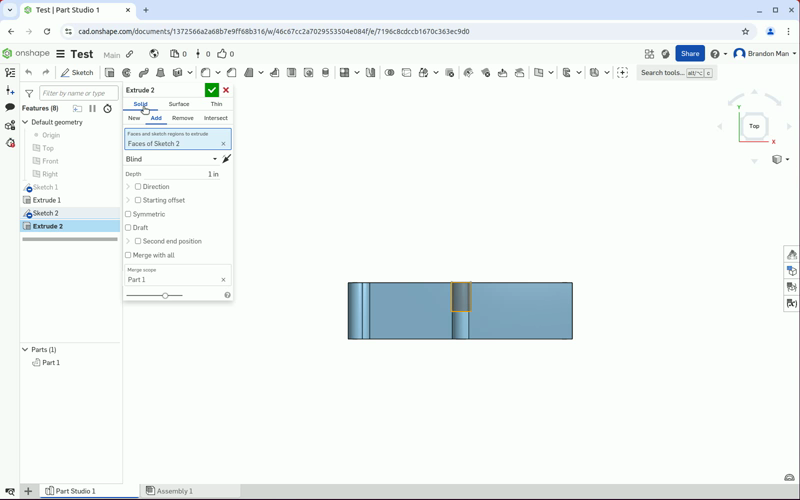
click(143, 106)
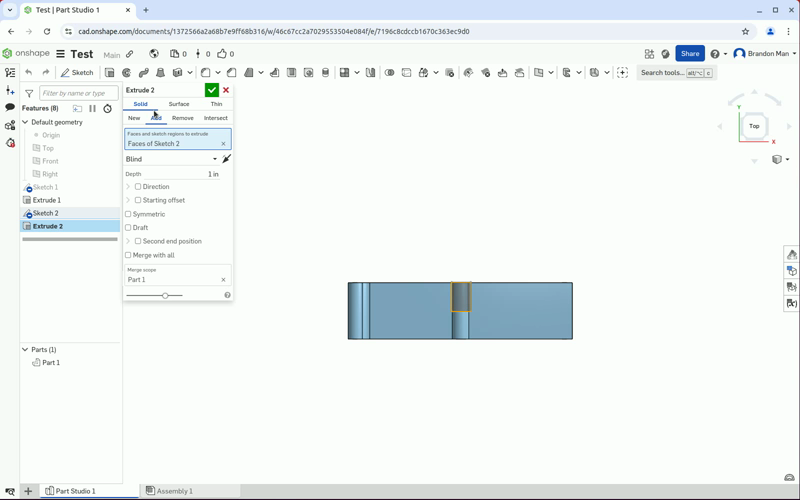
mouse_move(186, 120)
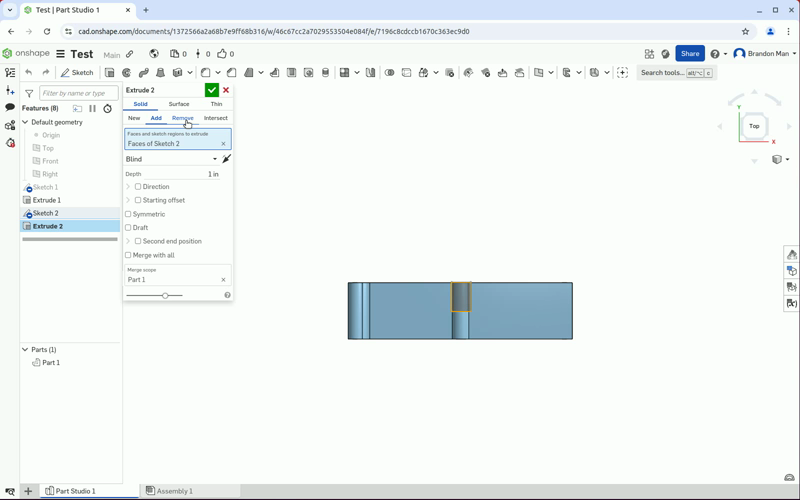
click(186, 120)
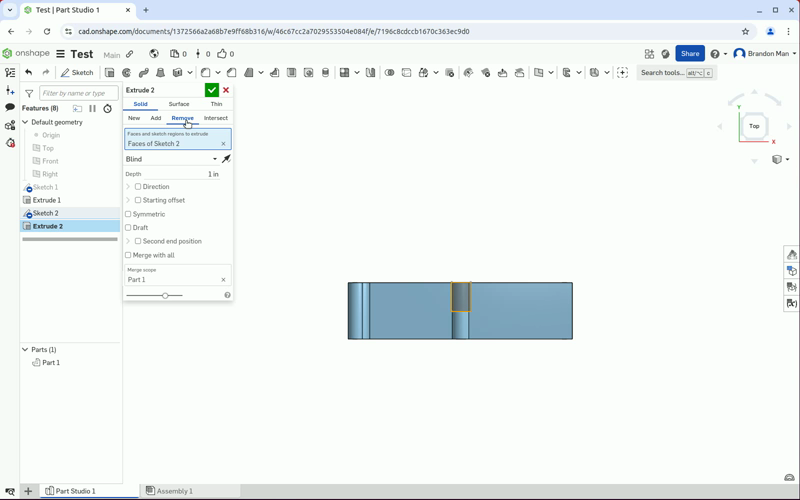
key(tab, 4)
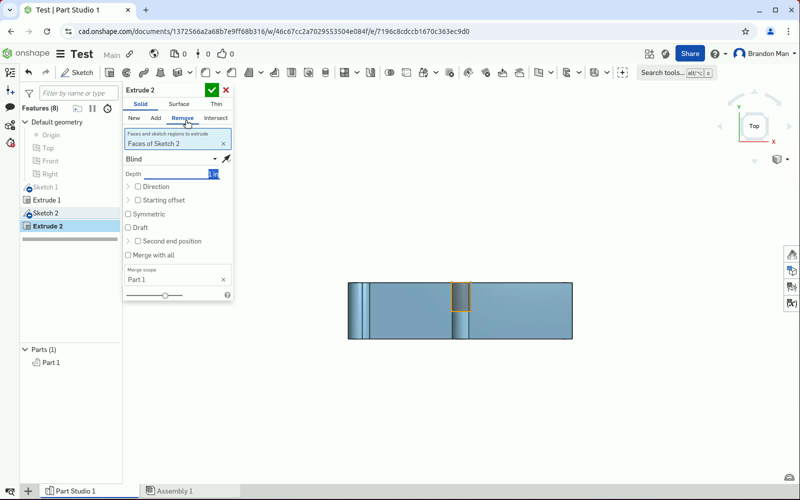
text(11.554)
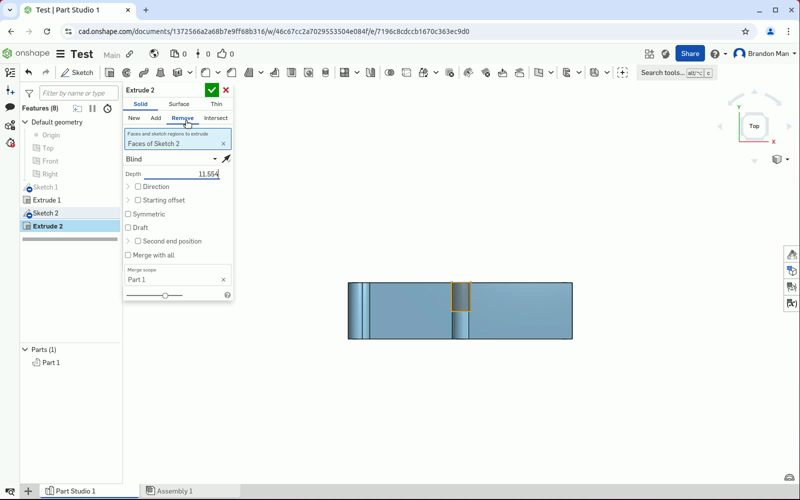
key(tab, 3)
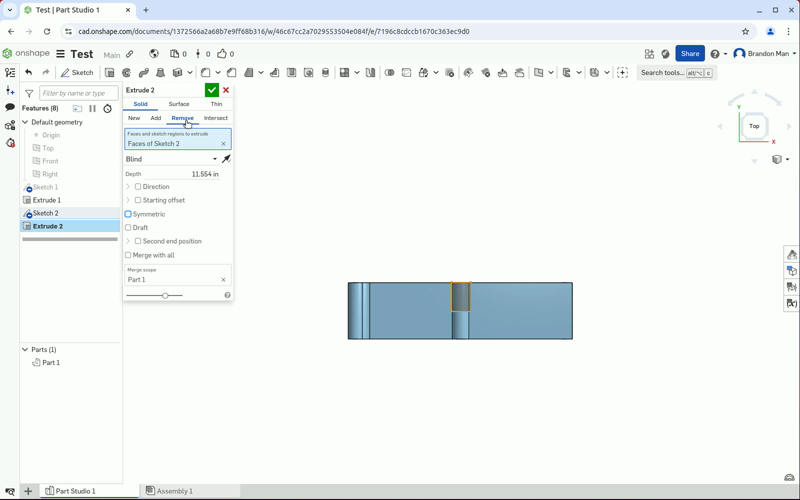
key(space)
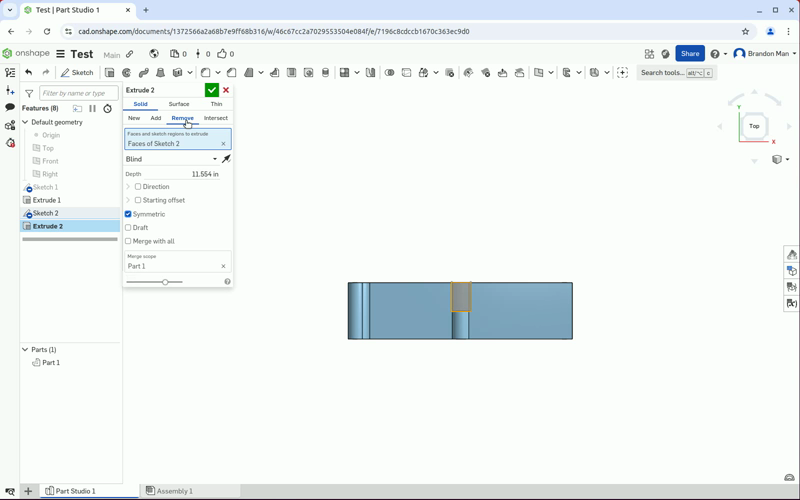
key(tab, 2)
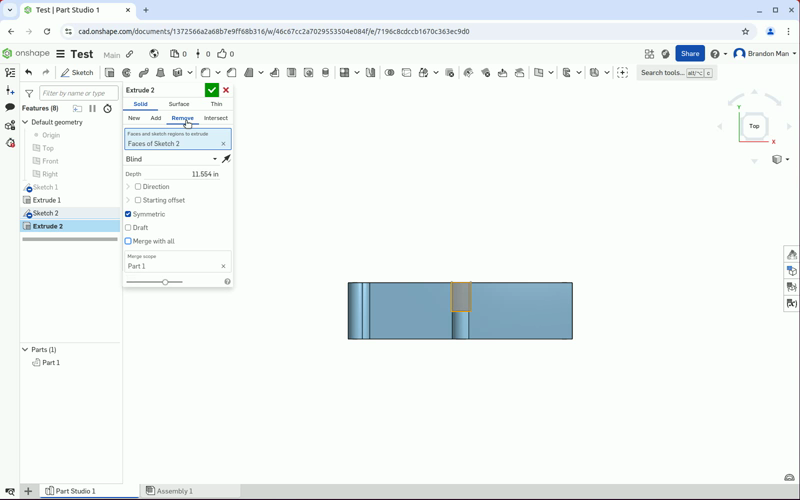
key(space)
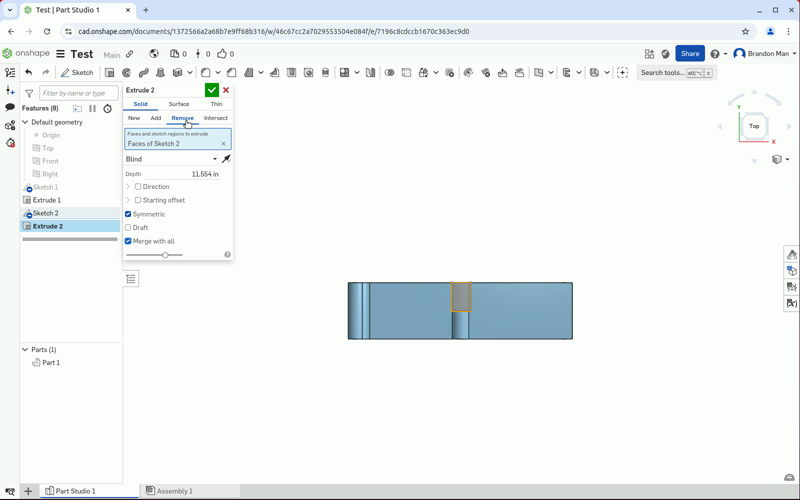
key(enter)
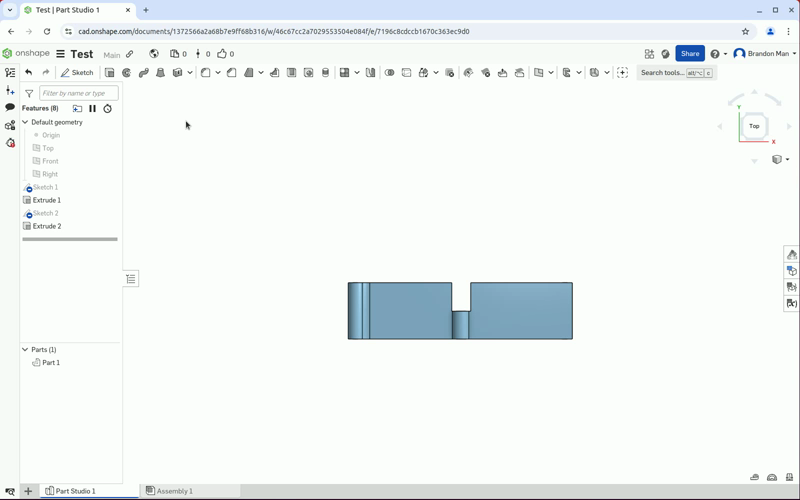
key(shift+h)
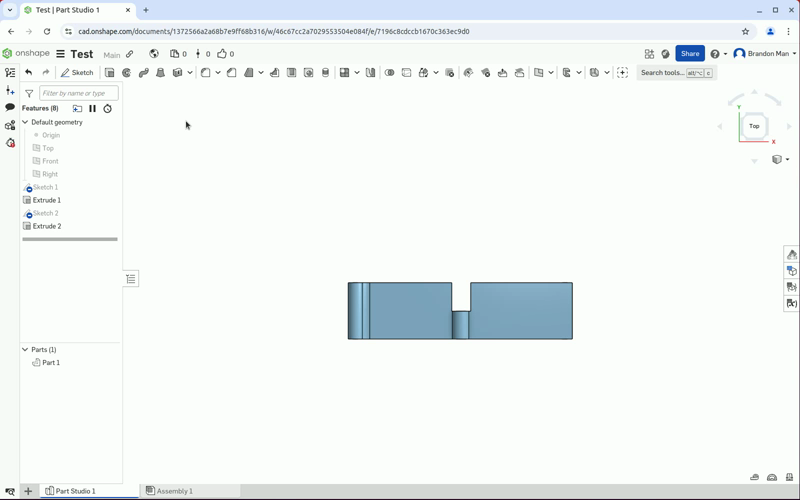
key(shift+h)
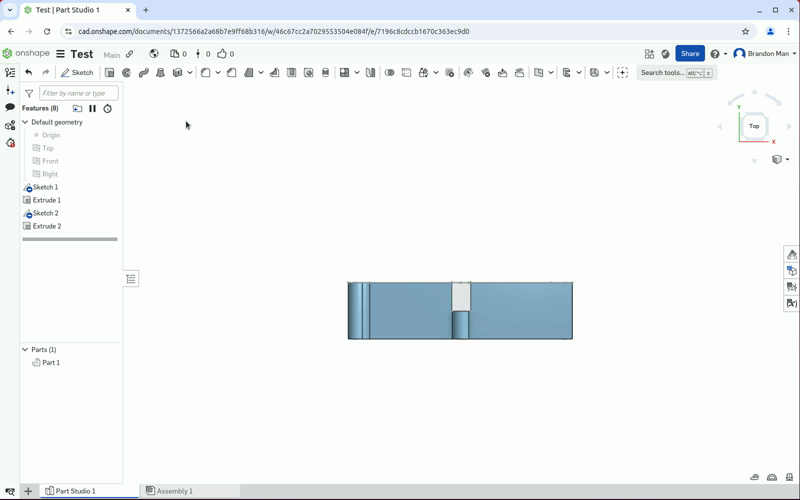
key(shift+7)
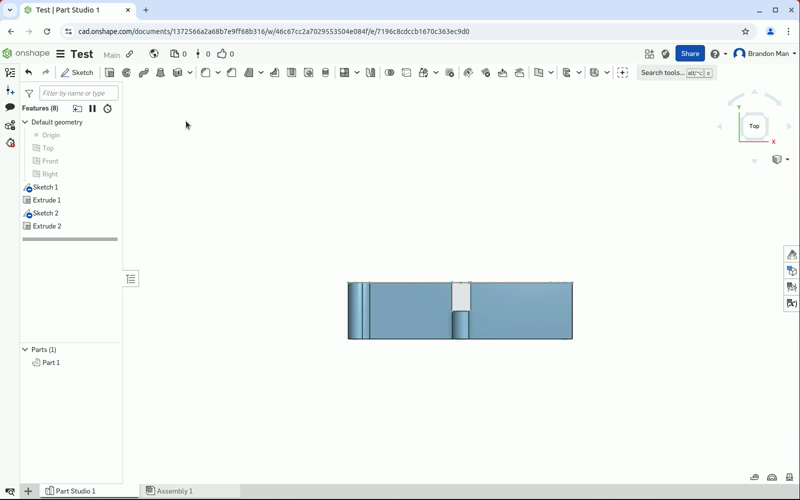
key(up, 3)
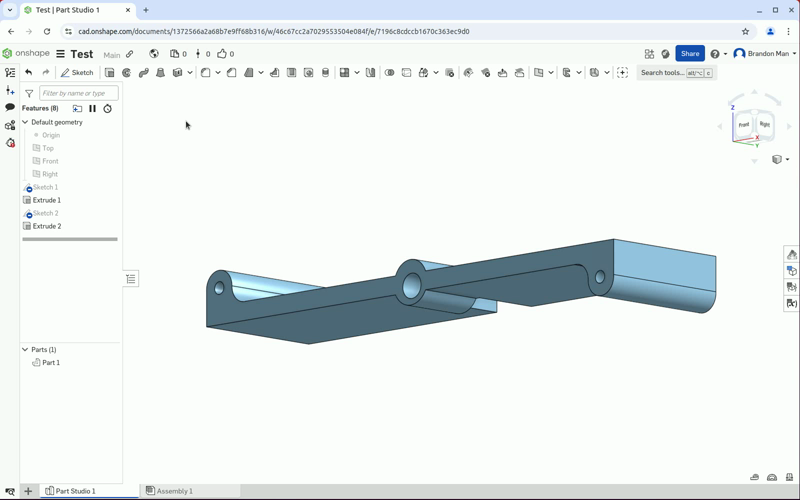
key(left, 3)
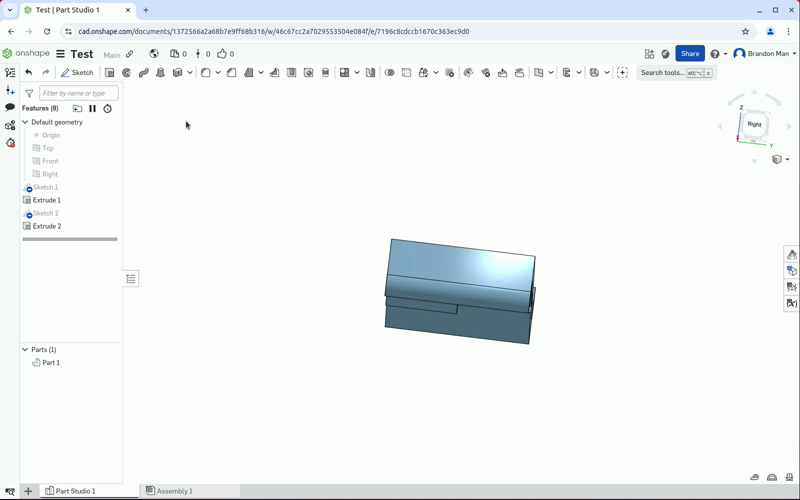
key(right, 3)
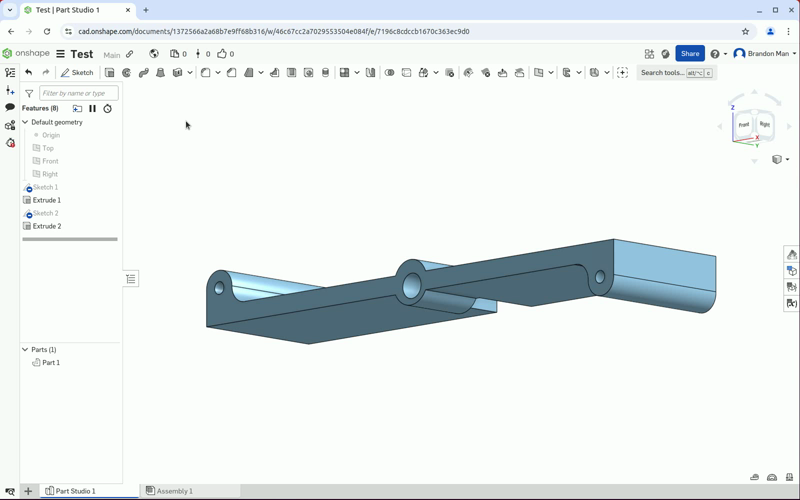
key(down, 3)
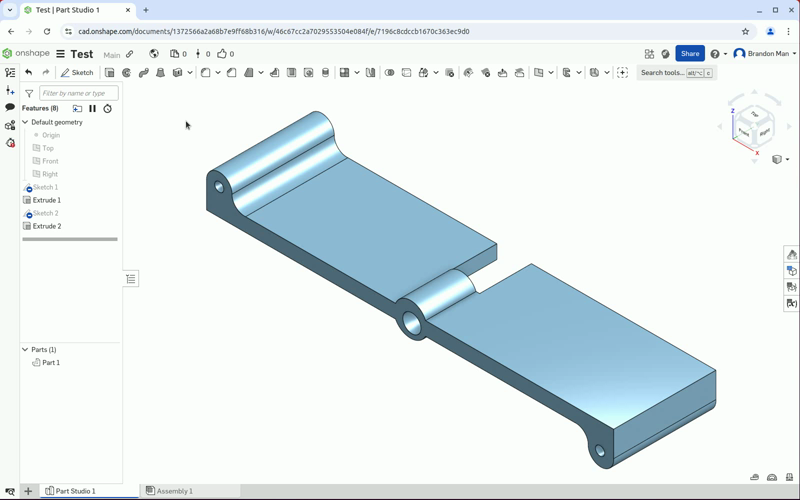
mouse_move(73, 189)
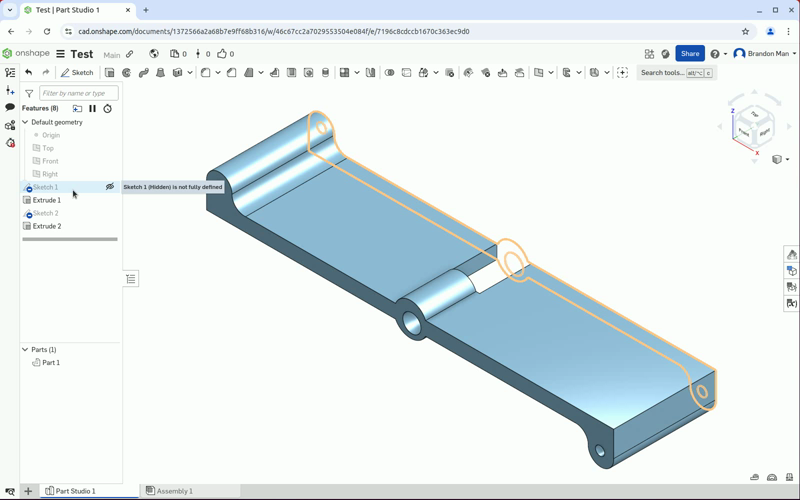
click(73, 189)